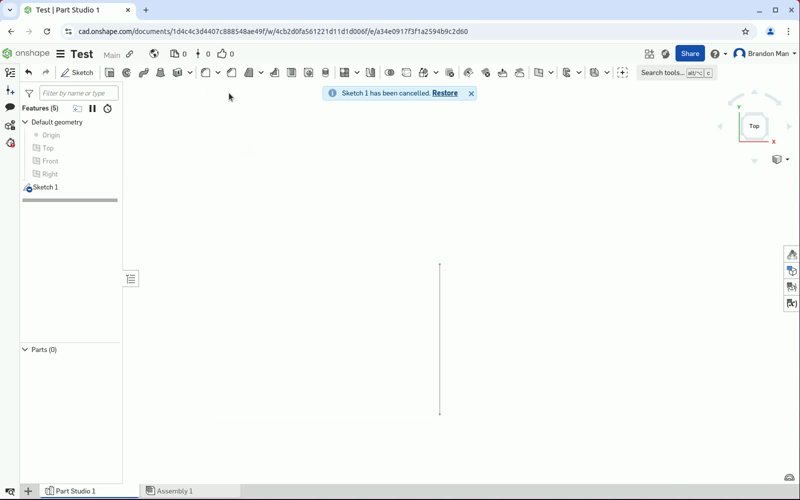
key(shift+h)
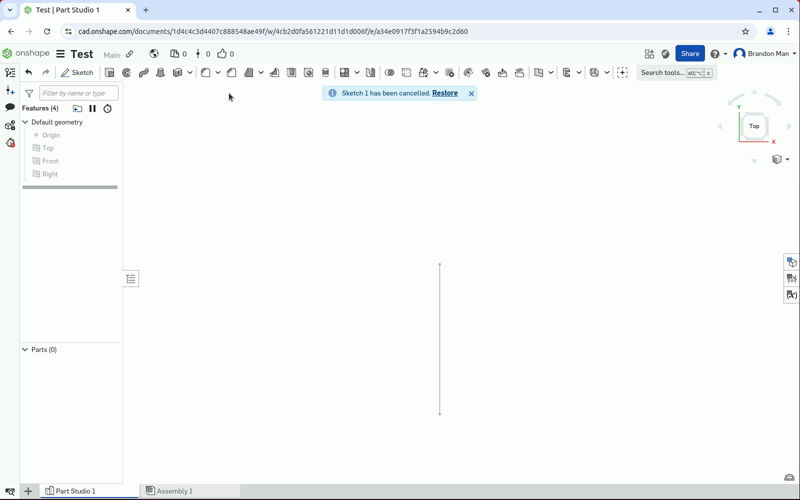
key(shift+s)
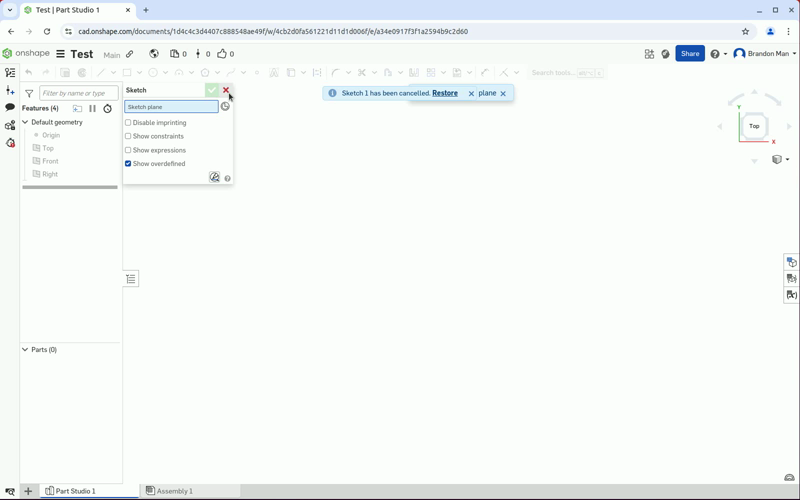
mouse_move(73, 150)
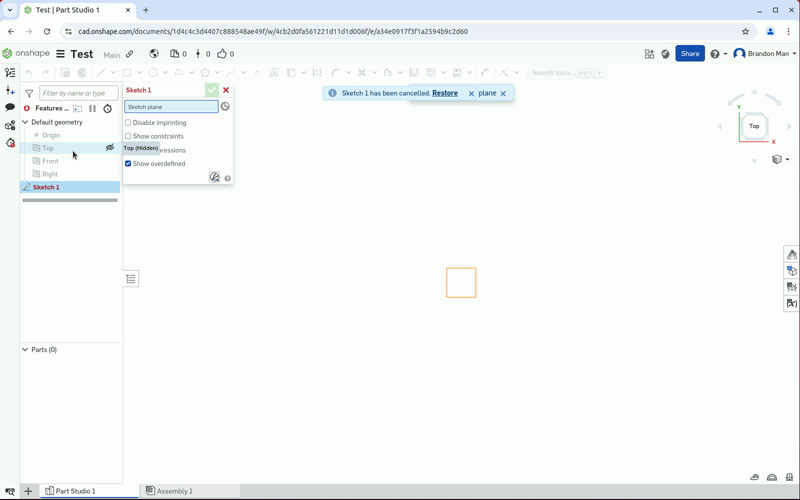
click(73, 150)
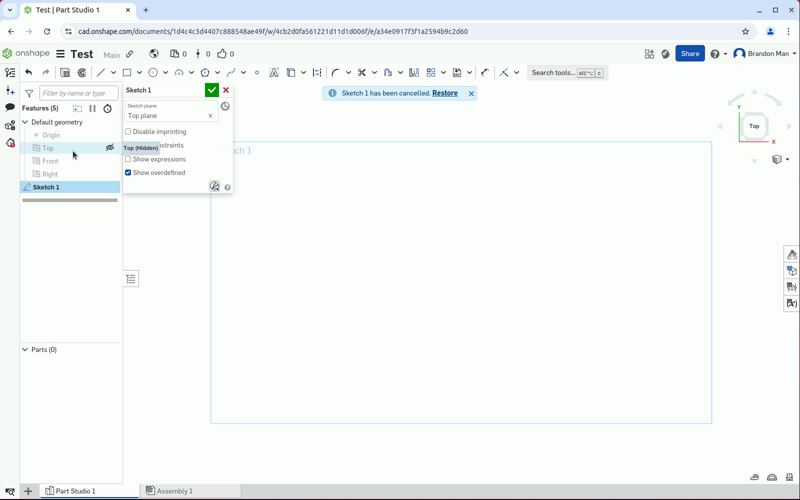
mouse_move(73, 352)
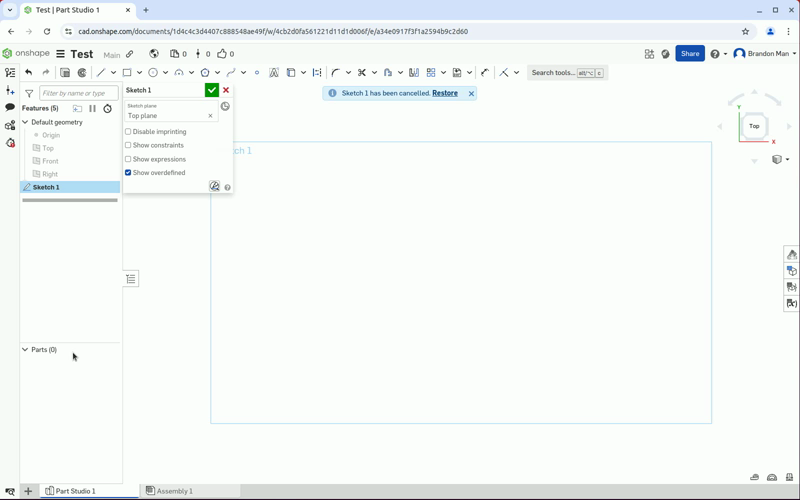
key(y)
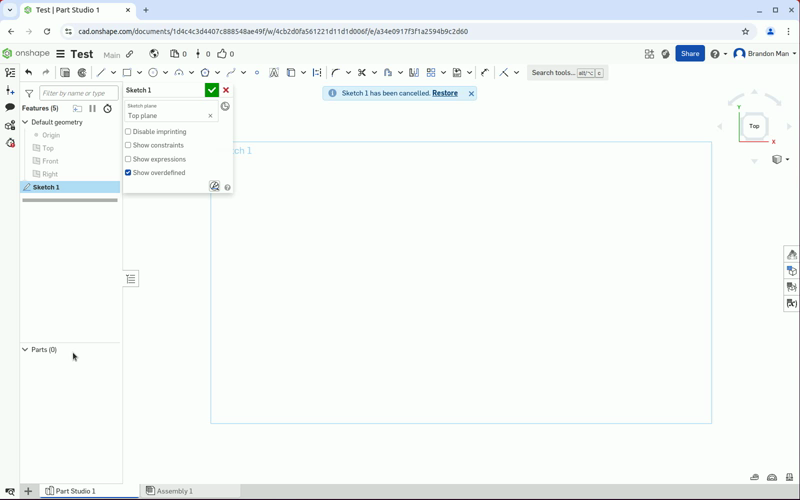
key(l)
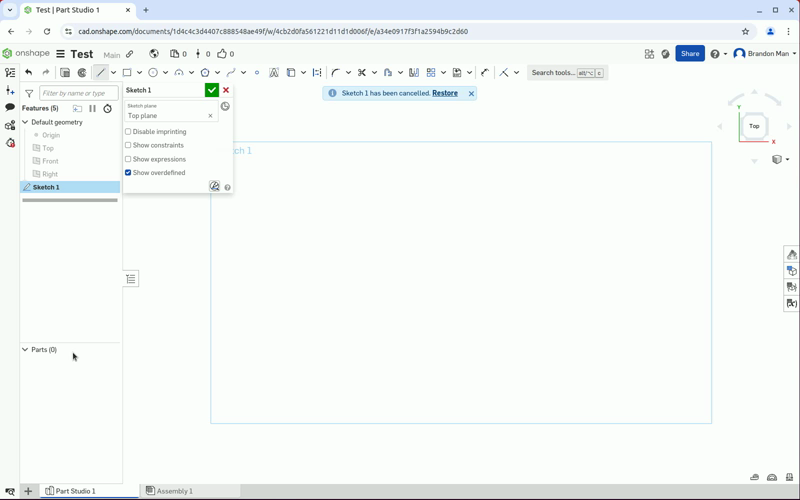
key_down(shift)
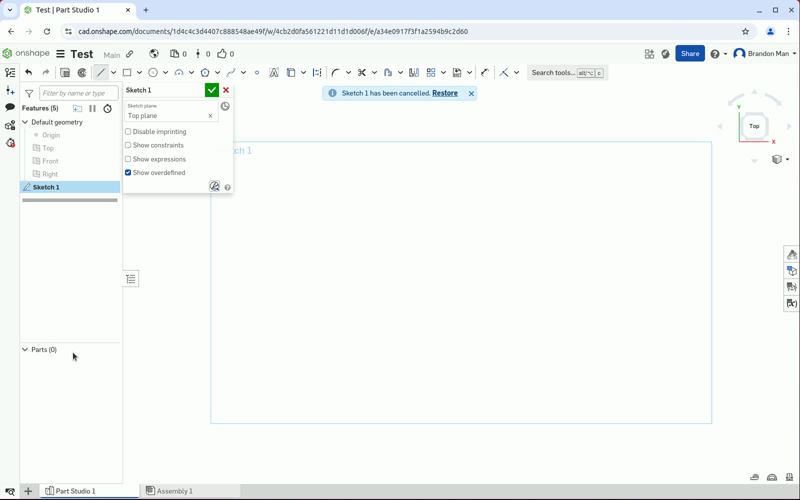
mouse_move(460, 282)
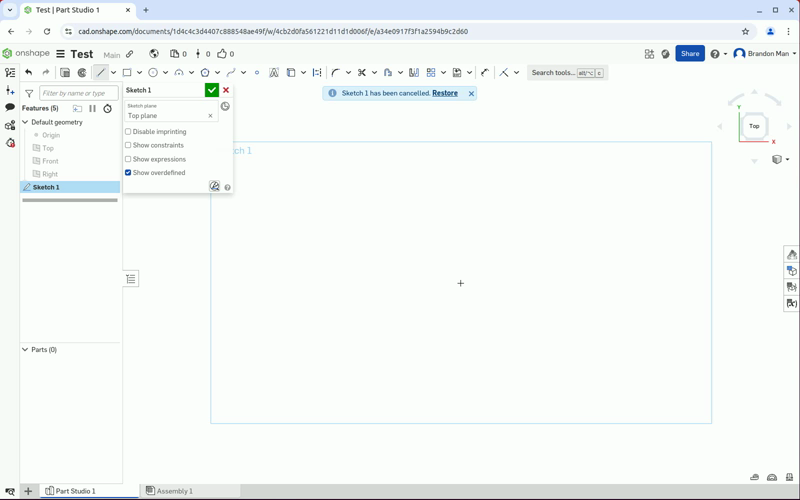
click(460, 282)
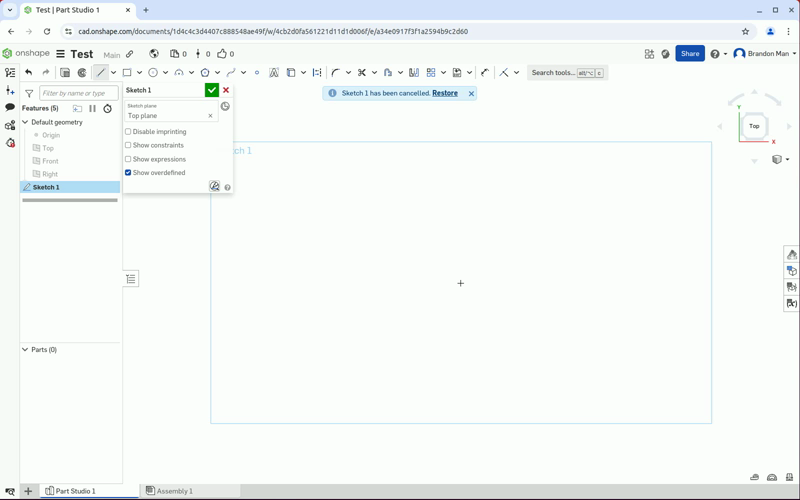
key_up(shift)
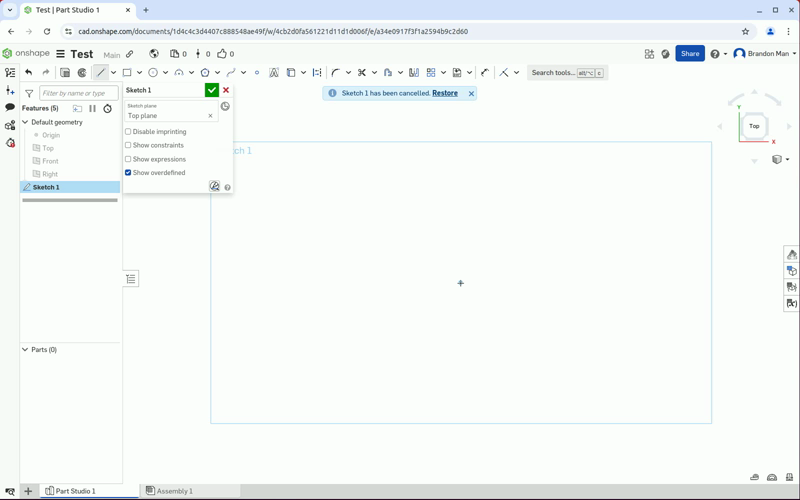
key_down(shift)
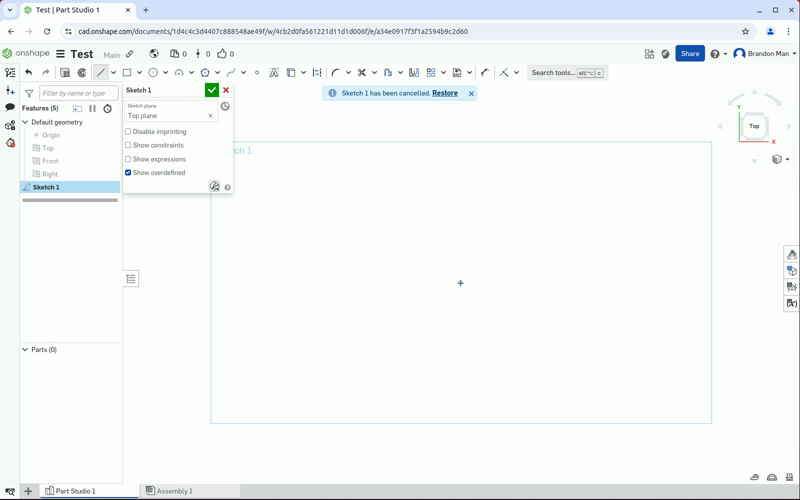
mouse_move(572, 282)
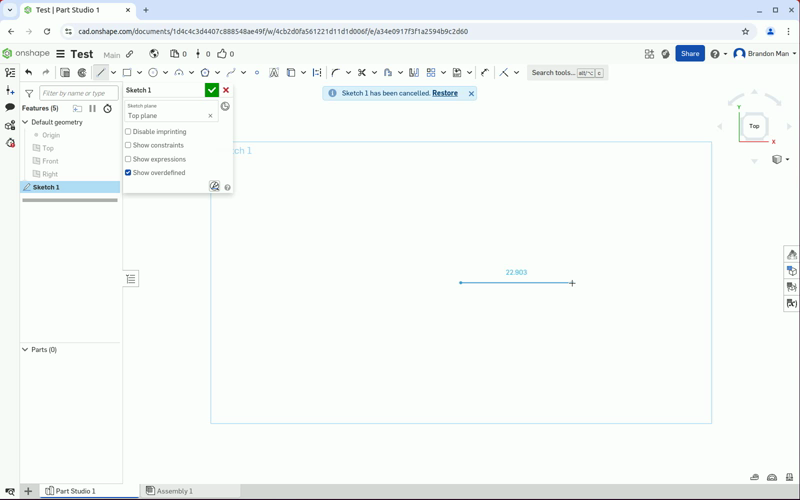
click(572, 282)
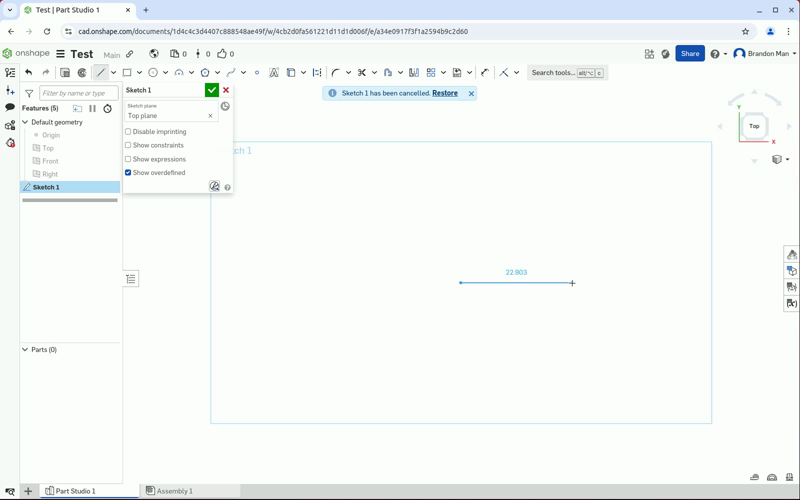
key_up(shift)
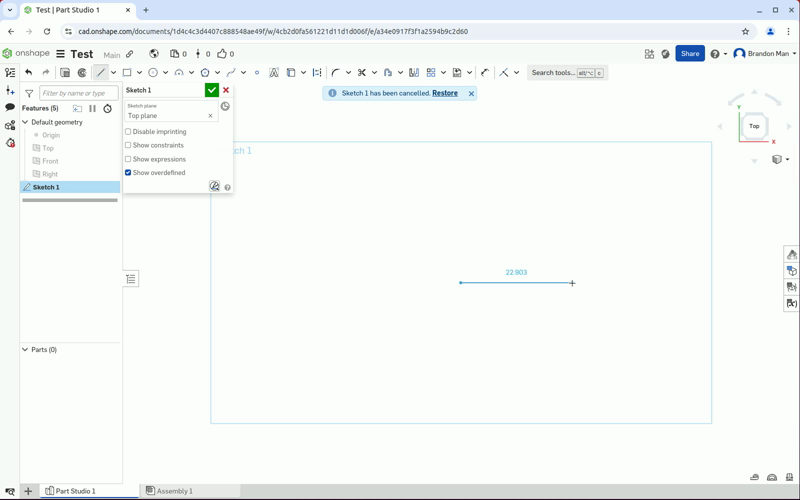
key_down(shift)
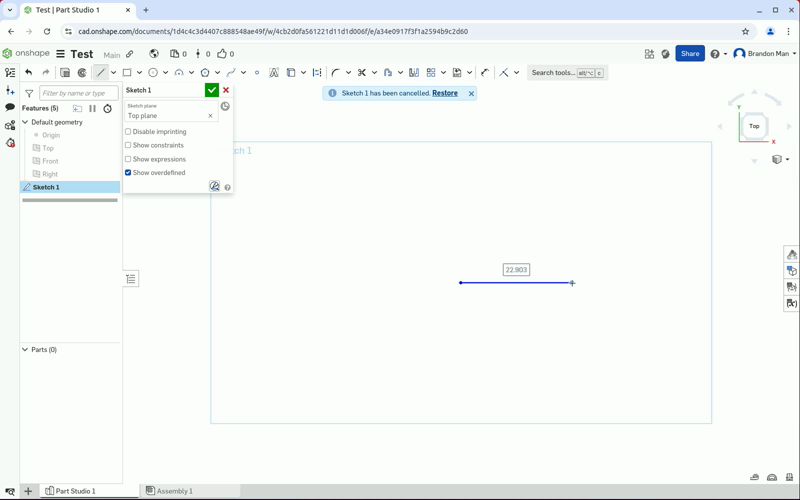
mouse_move(572, 182)
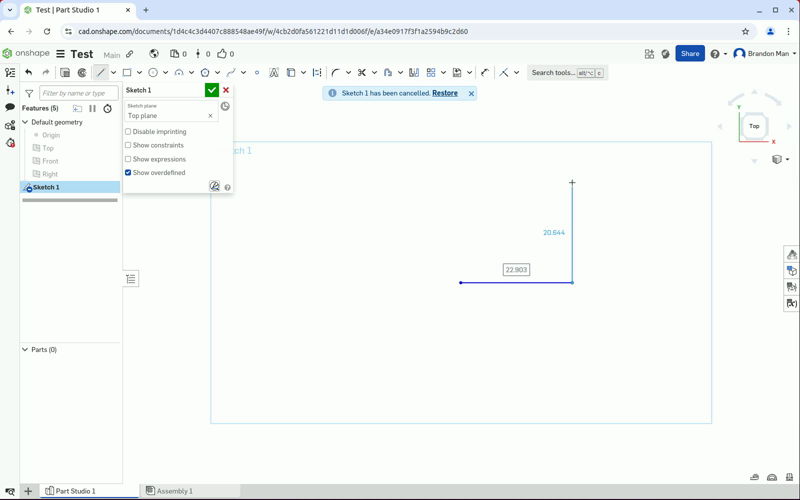
click(572, 182)
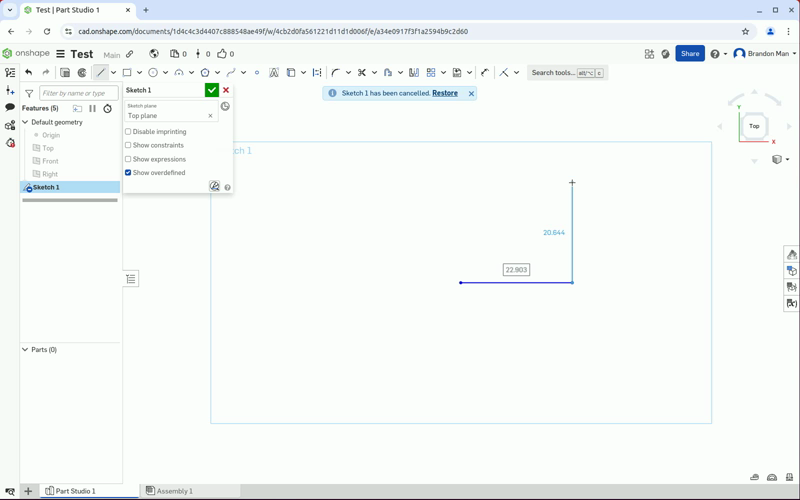
key_up(shift)
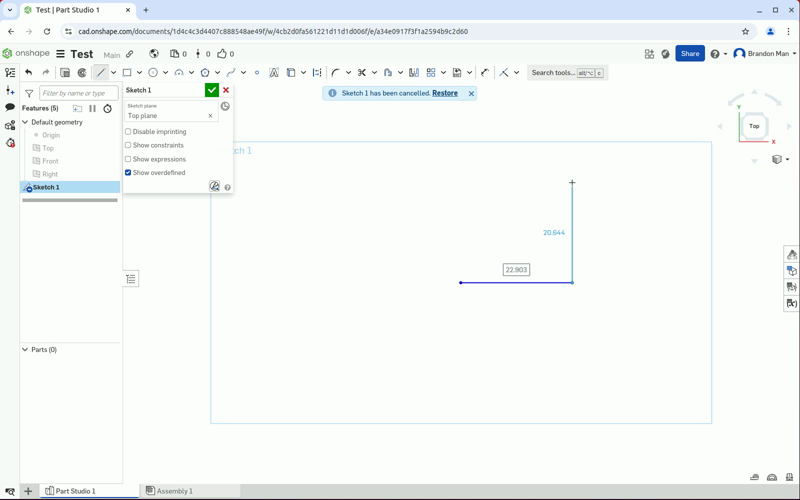
key_down(shift)
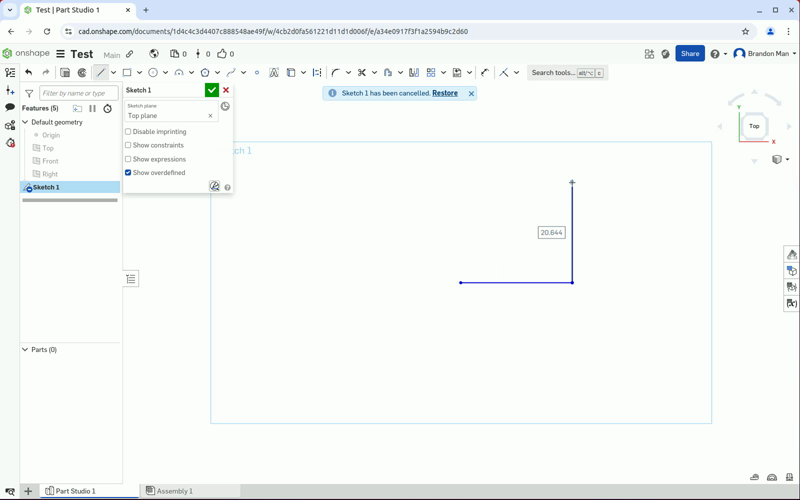
mouse_move(460, 182)
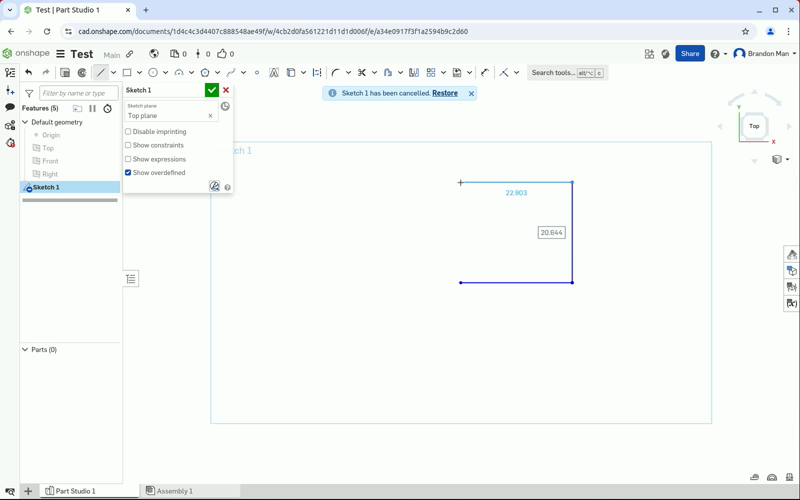
click(460, 182)
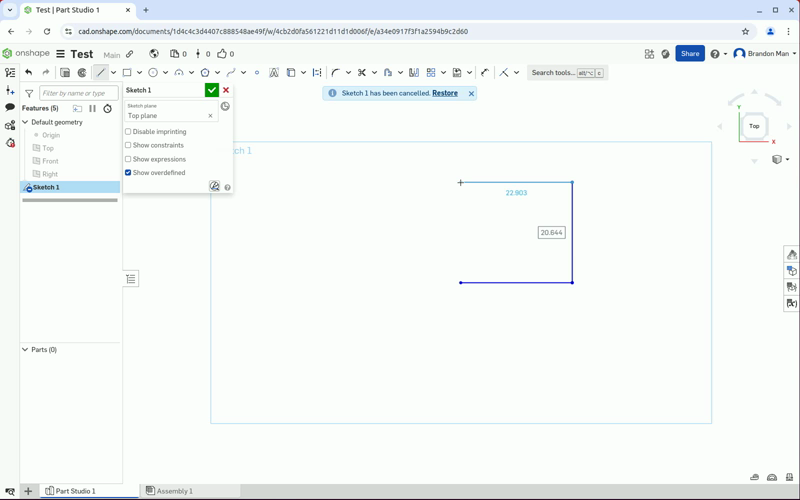
key_up(shift)
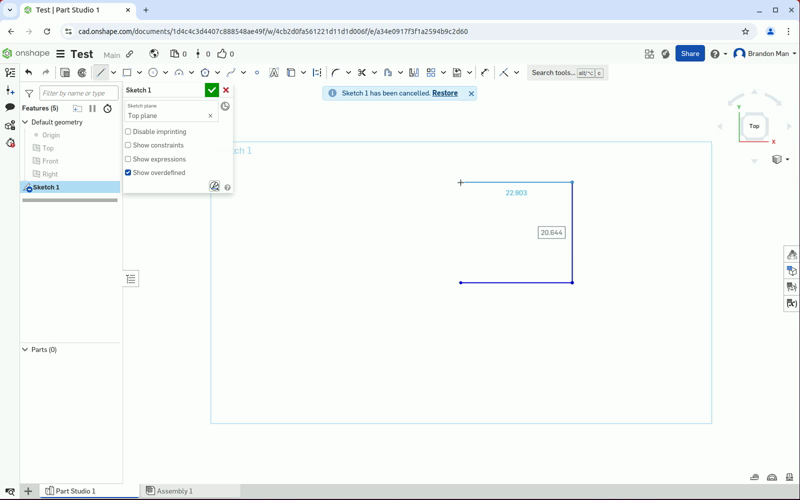
key_down(shift)
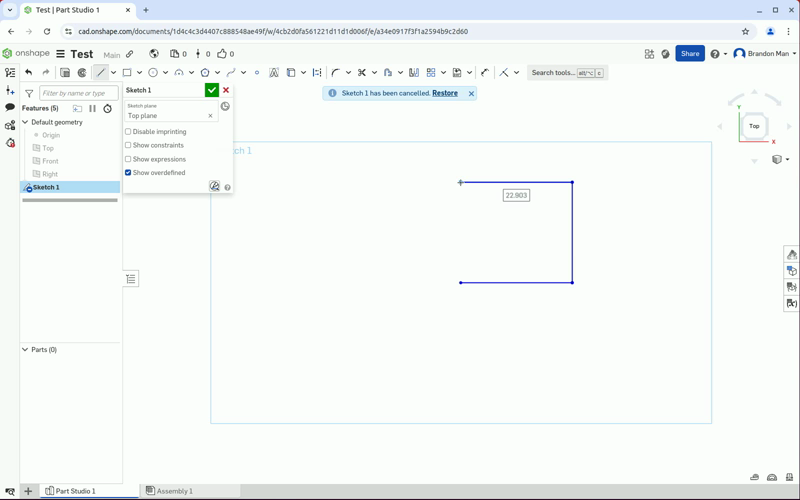
mouse_move(460, 282)
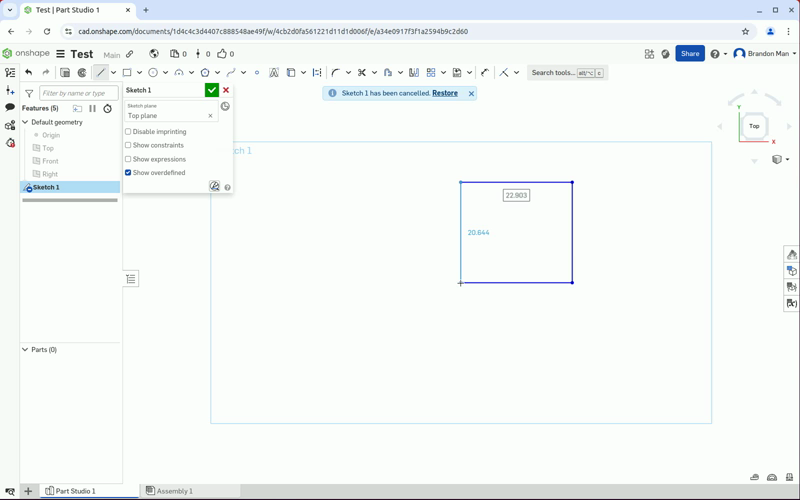
key_up(shift)
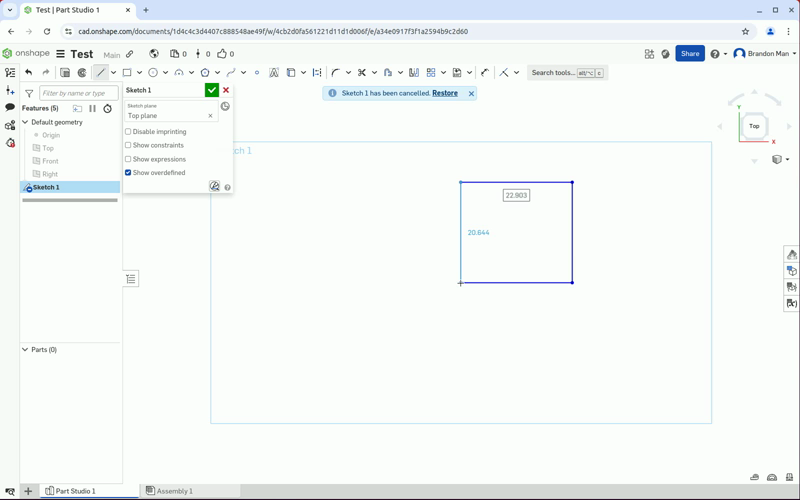
click(460, 282)
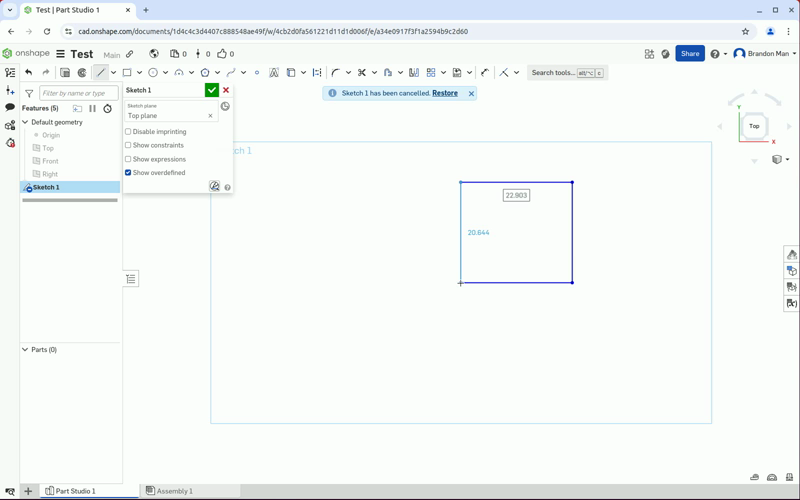
key(esc)
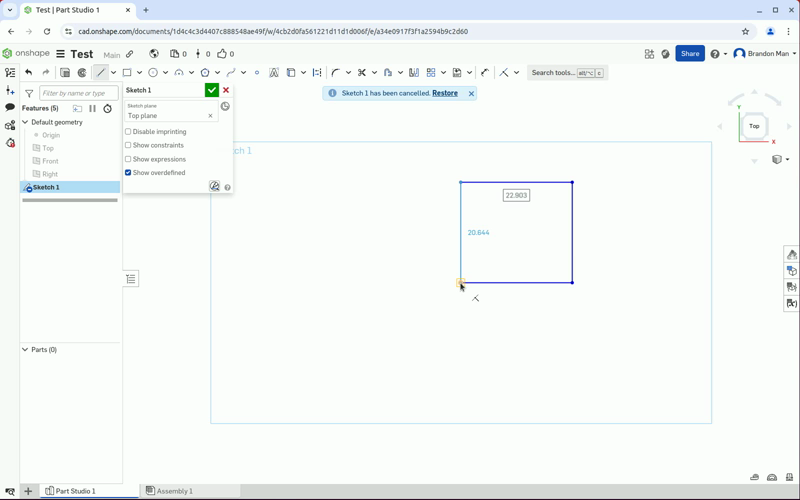
mouse_move(551, 249)
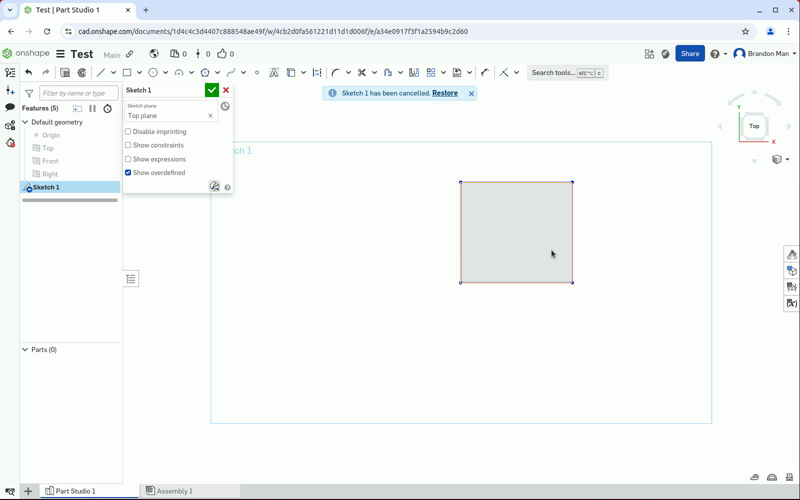
click(551, 249)
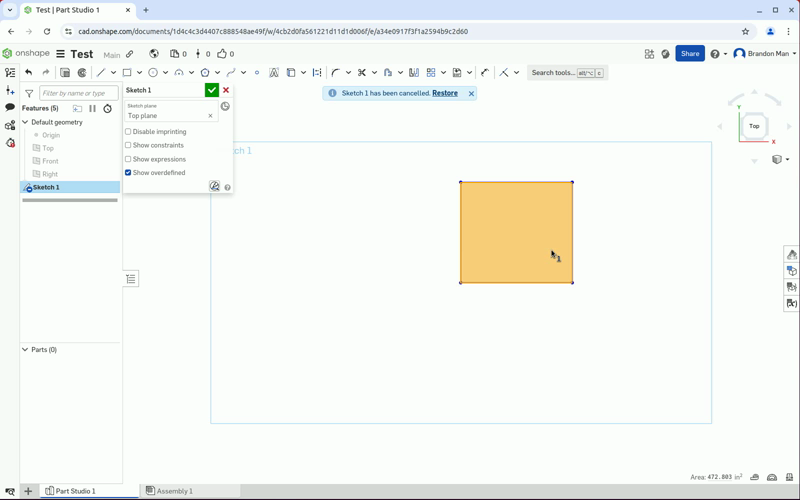
mouse_move(73, 352)
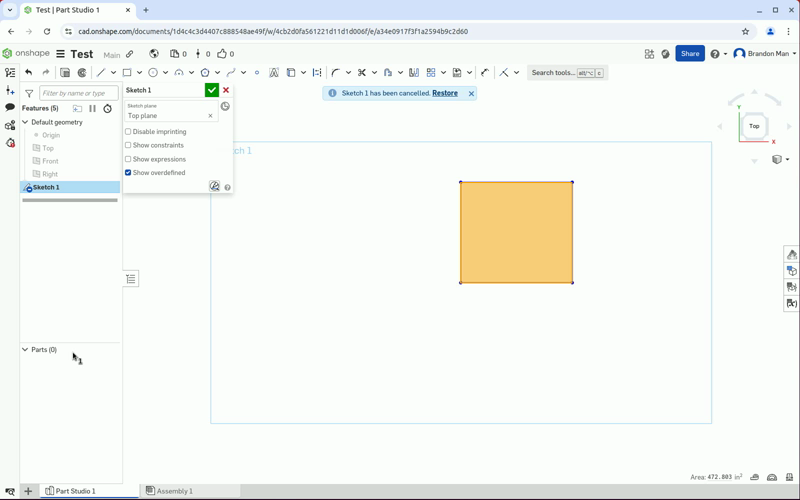
key(shift+y)
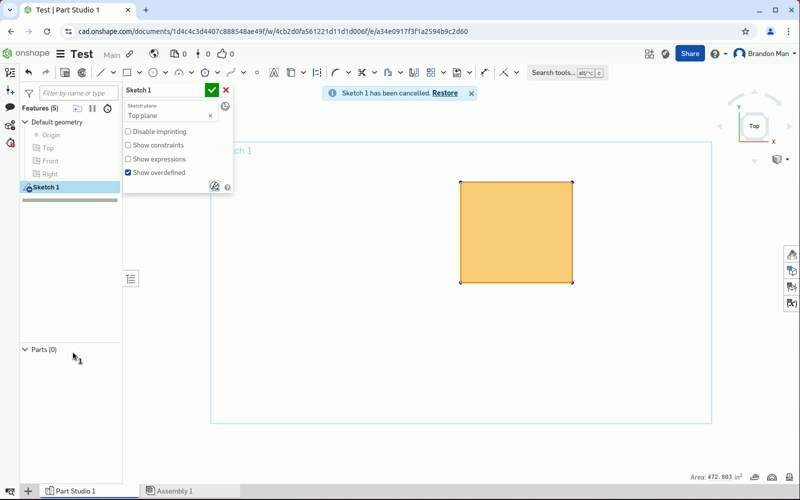
key(shift+e)
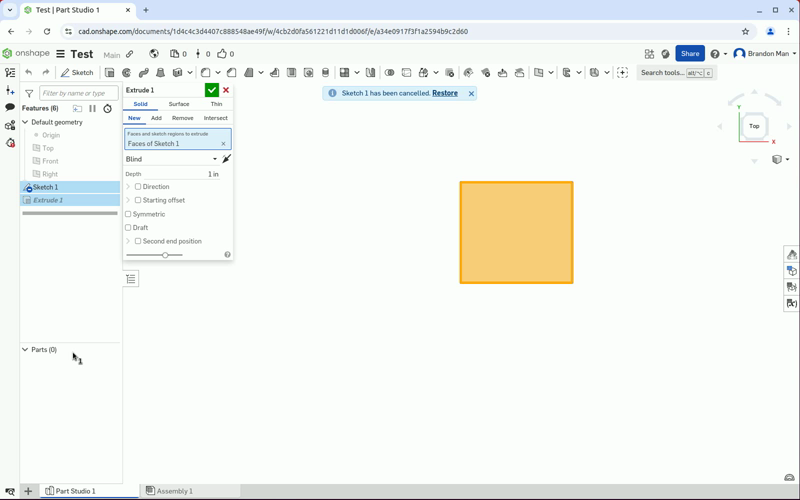
mouse_move(143, 106)
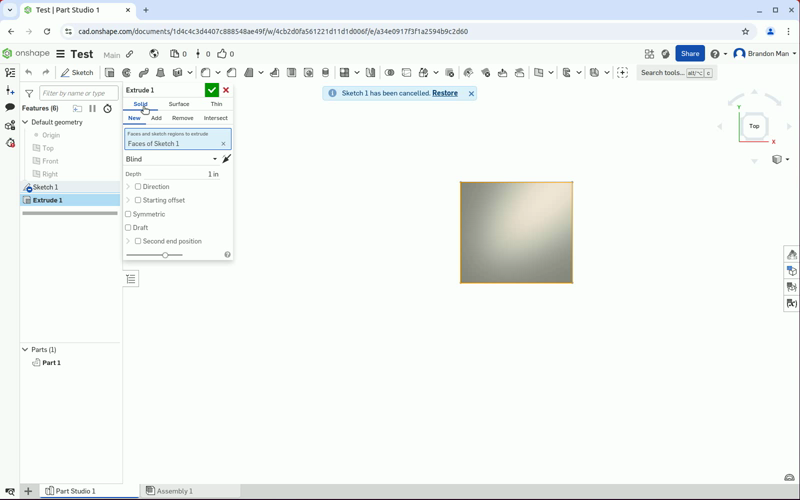
click(143, 106)
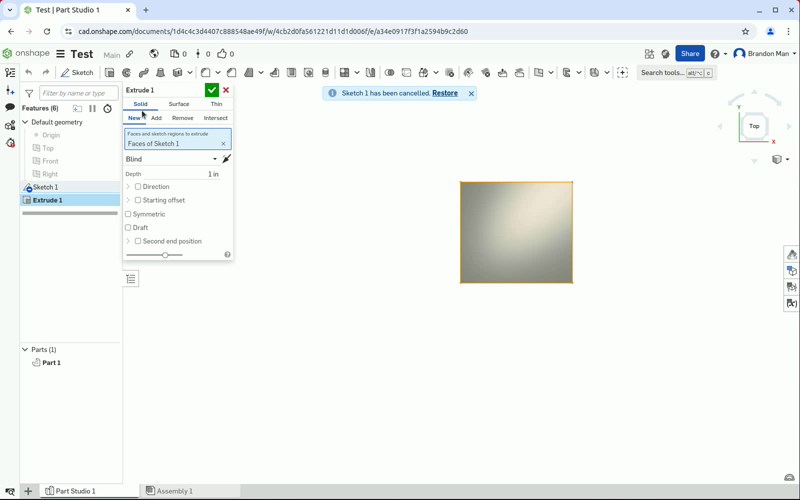
mouse_move(137, 120)
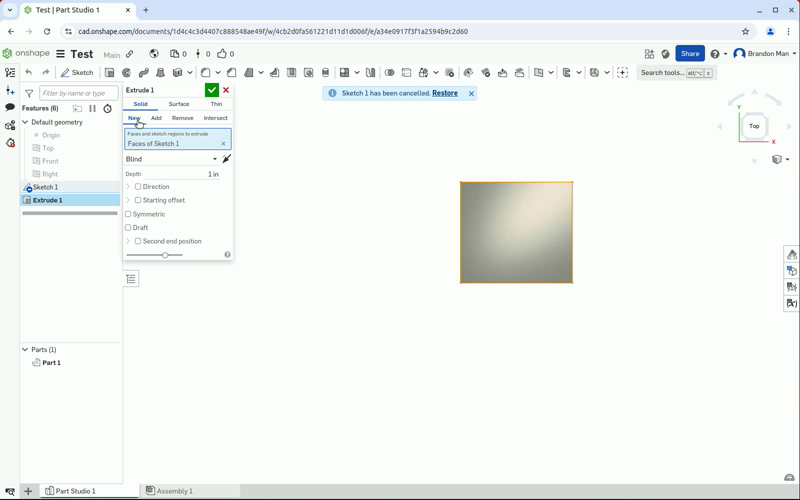
click(137, 120)
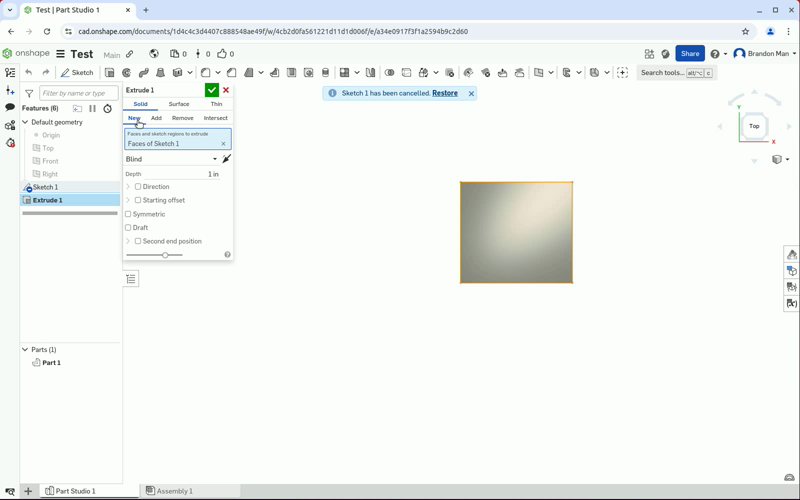
key(tab, 4)
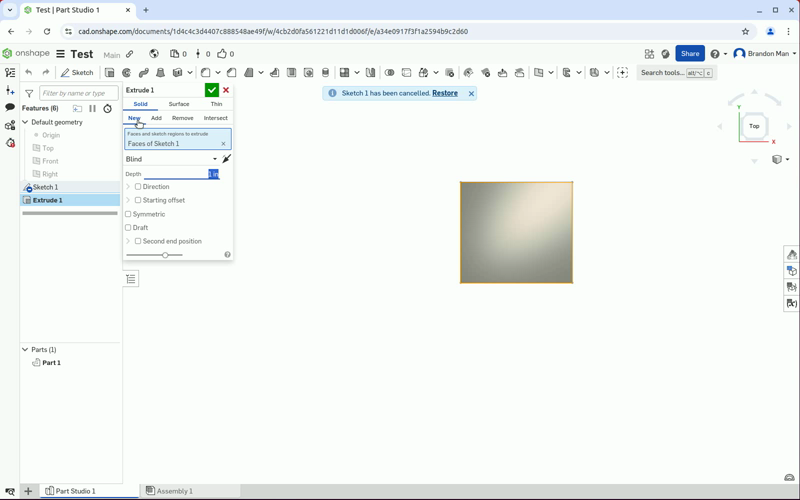
text(-0.241)
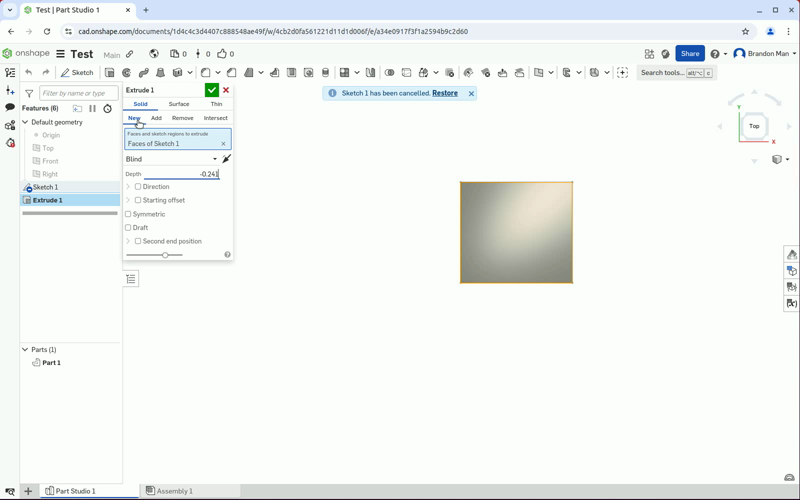
key(enter)
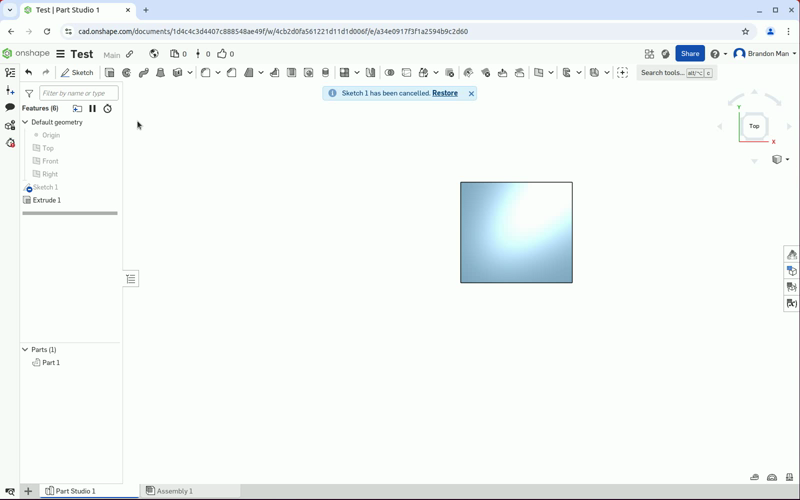
key(shift+h)
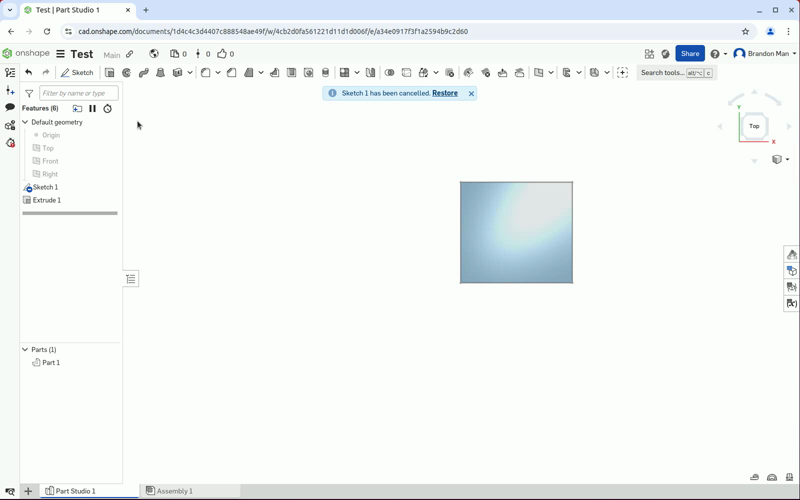
key(shift+h)
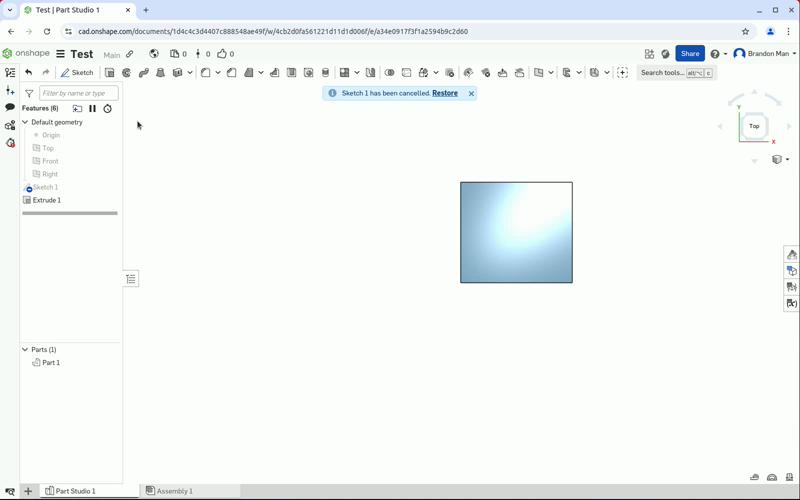
mouse_move(73, 189)
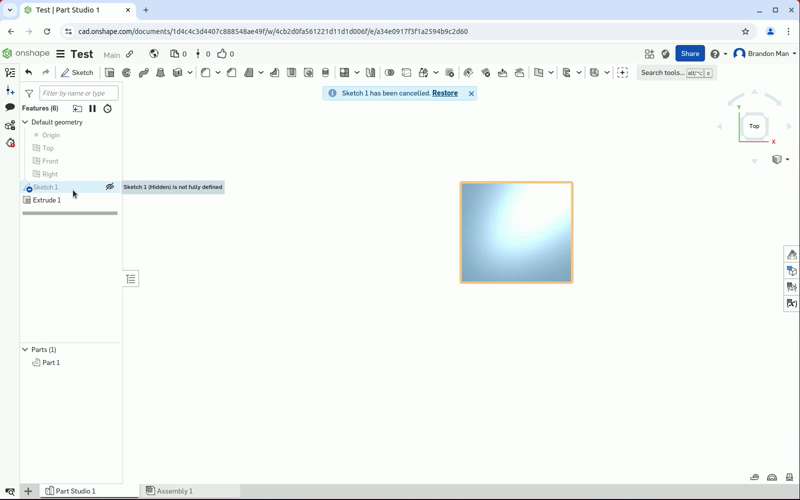
click(73, 189)
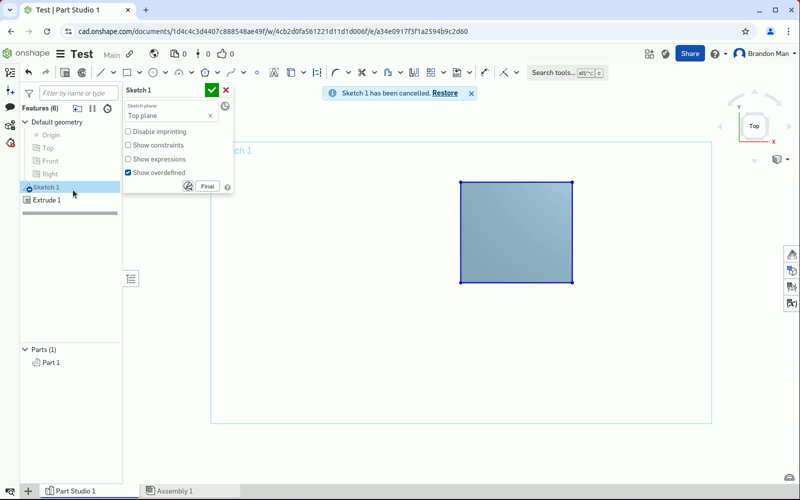
mouse_move(229, 92)
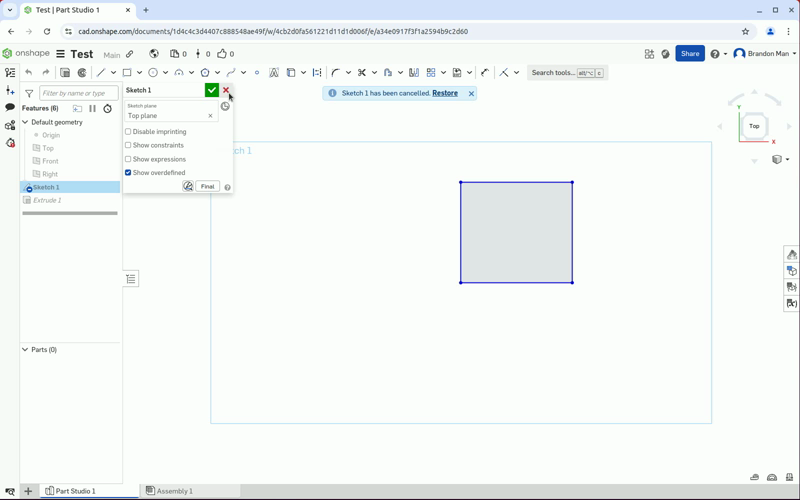
click(229, 92)
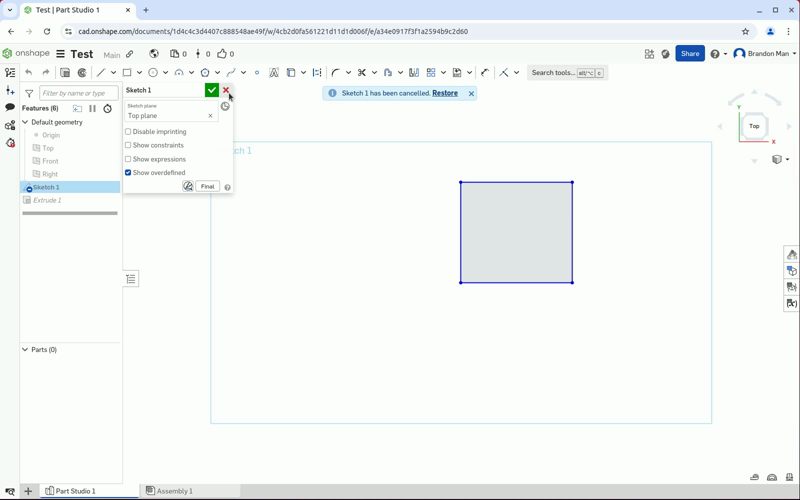
key(shift+s)
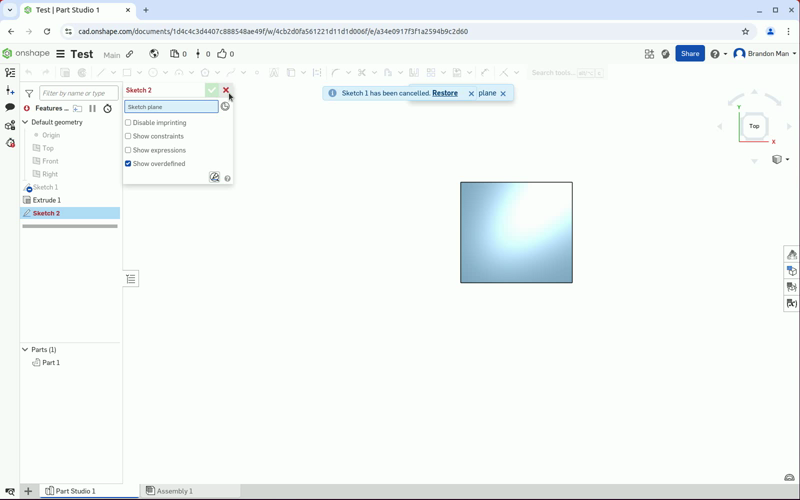
mouse_move(73, 150)
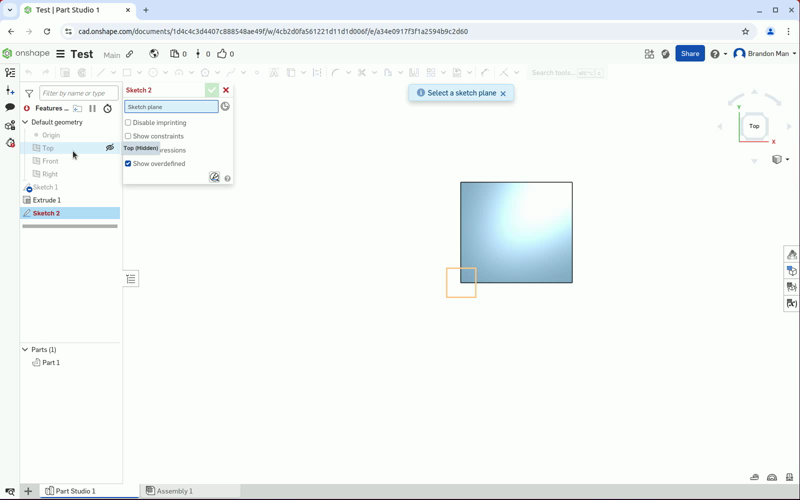
click(73, 150)
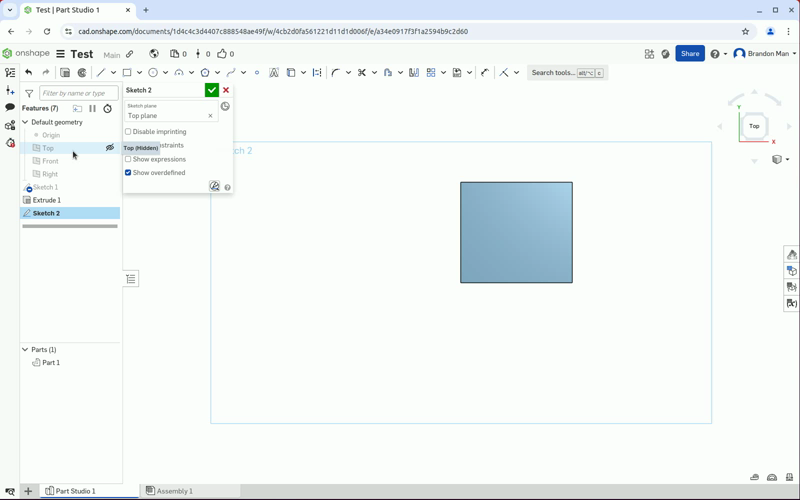
mouse_move(73, 352)
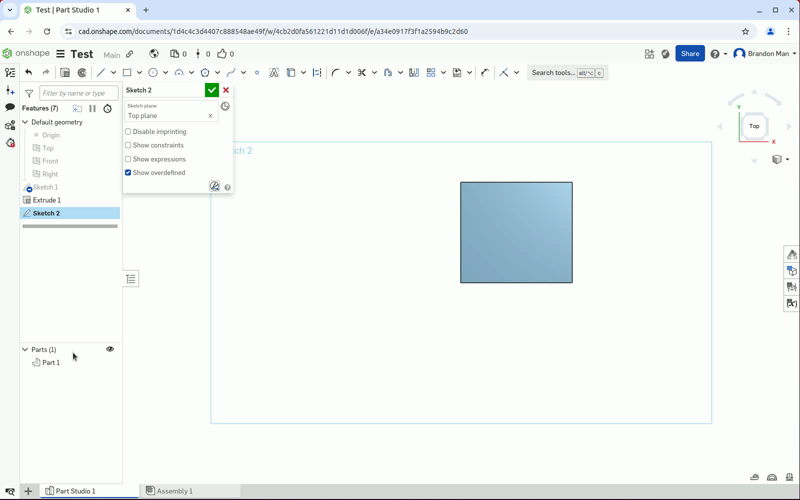
key(y)
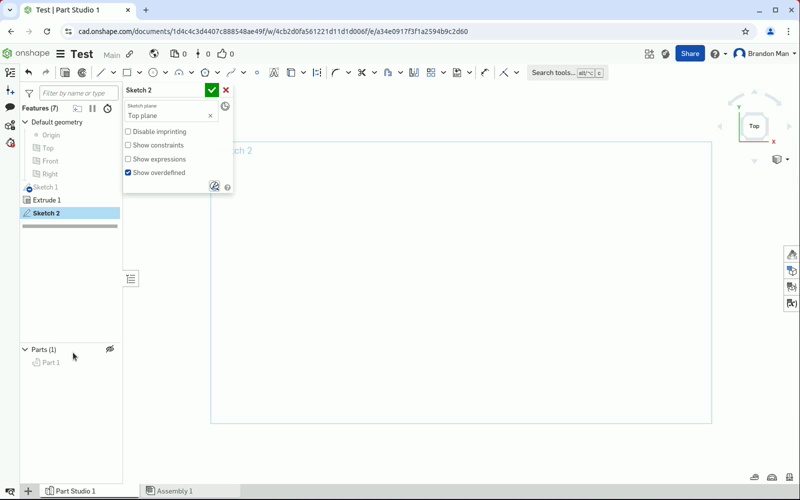
key(l)
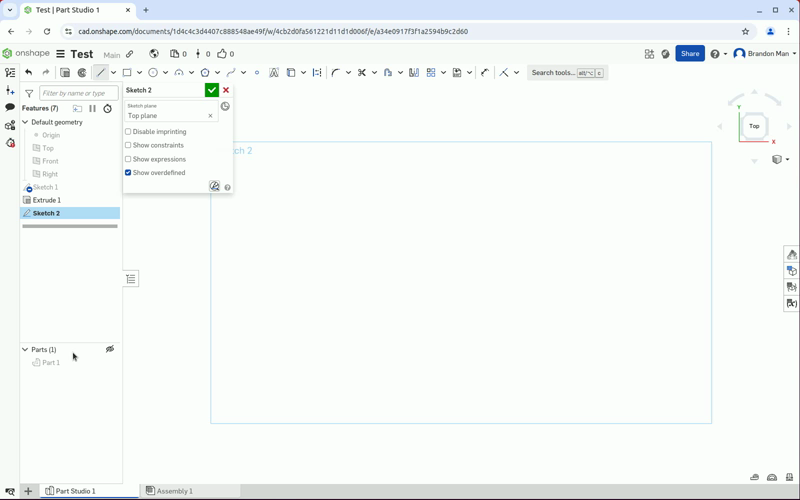
key_down(shift)
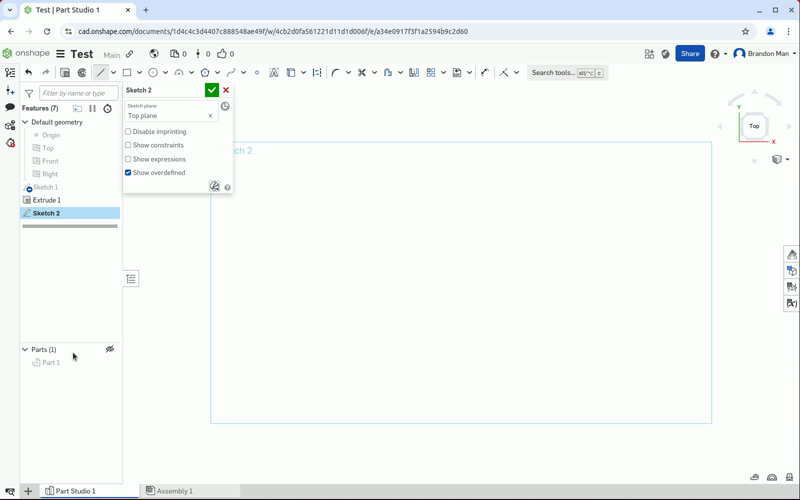
mouse_move(459, 212)
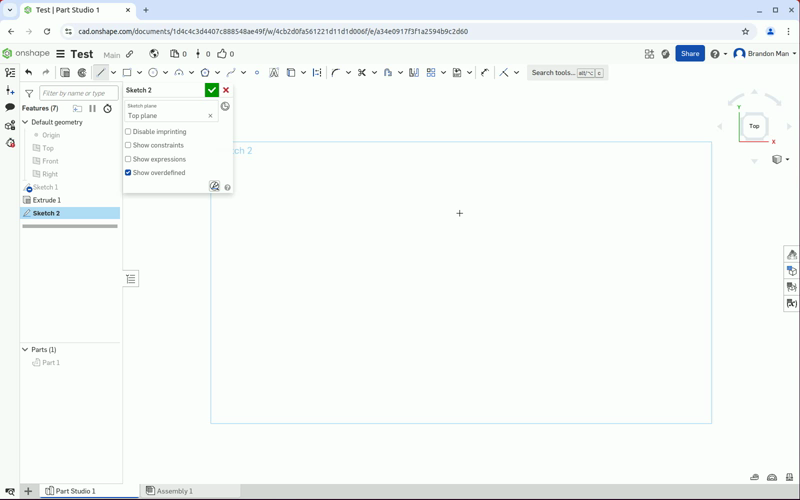
click(459, 212)
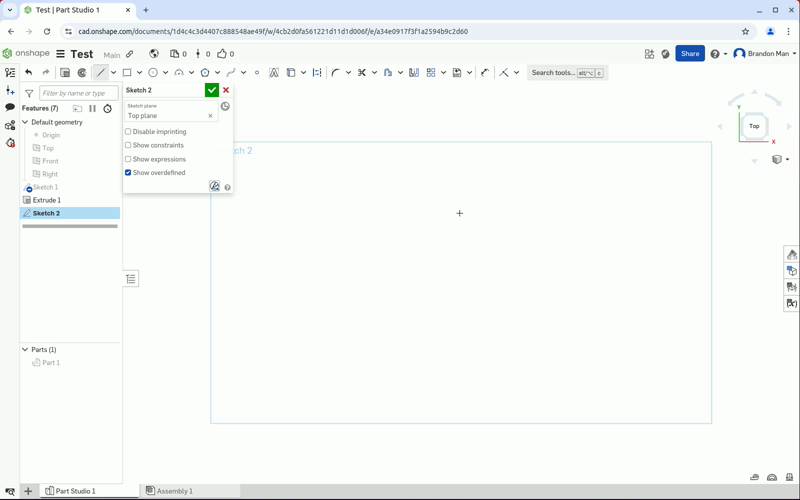
key_up(shift)
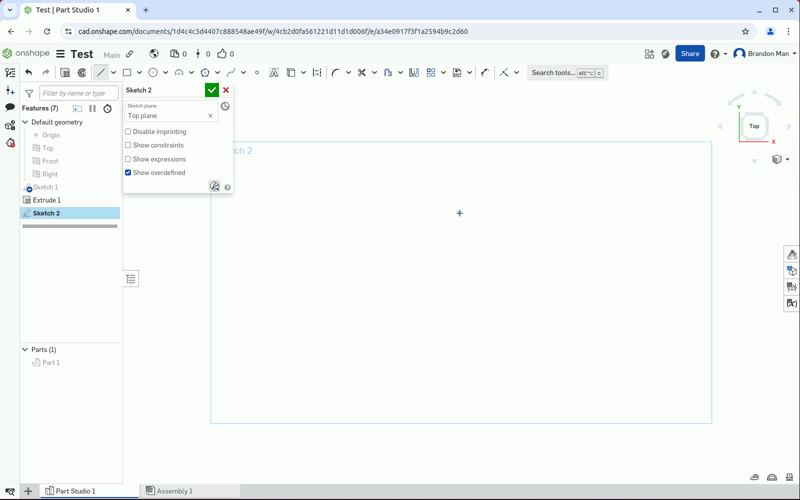
key_down(shift)
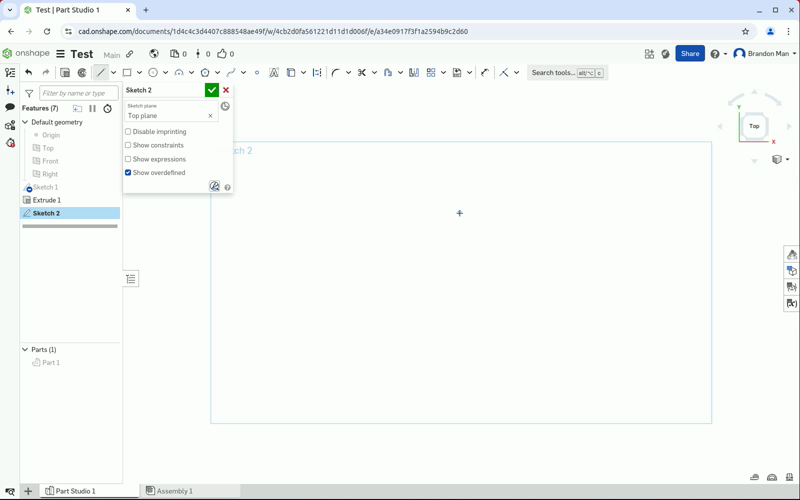
mouse_move(489, 212)
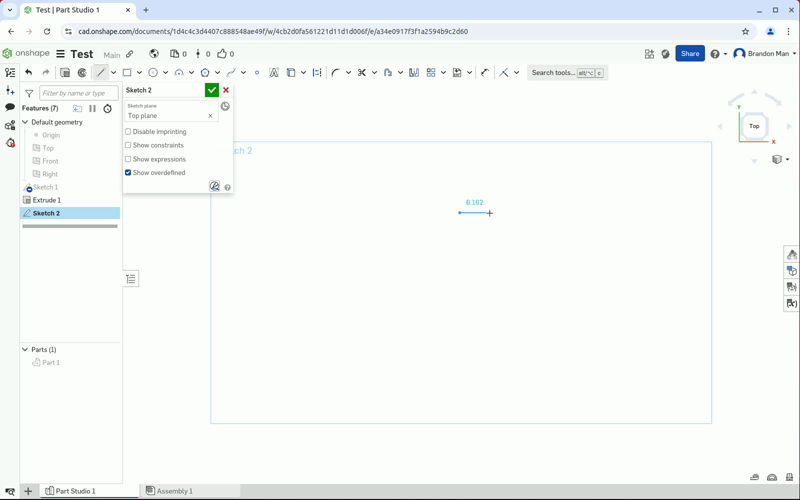
mouse_move(460, 212)
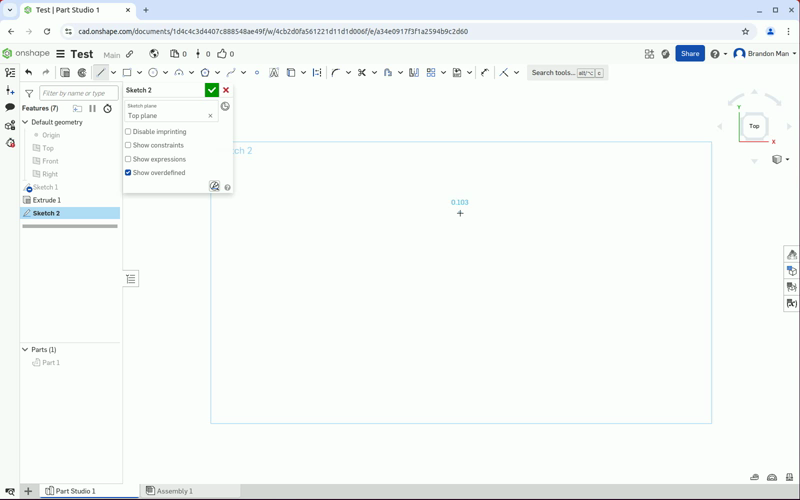
scroll(6)
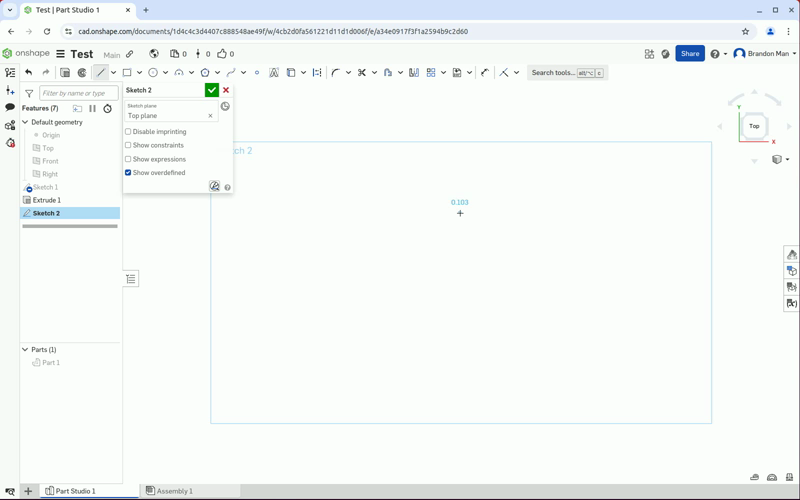
scroll(6)
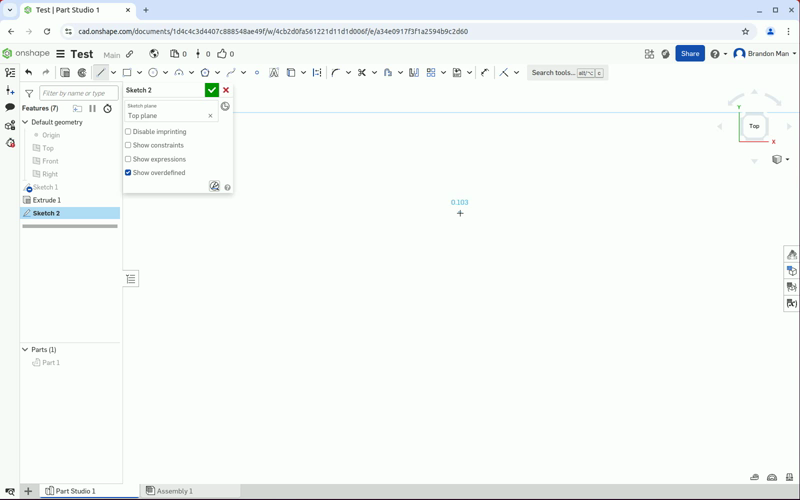
scroll(6)
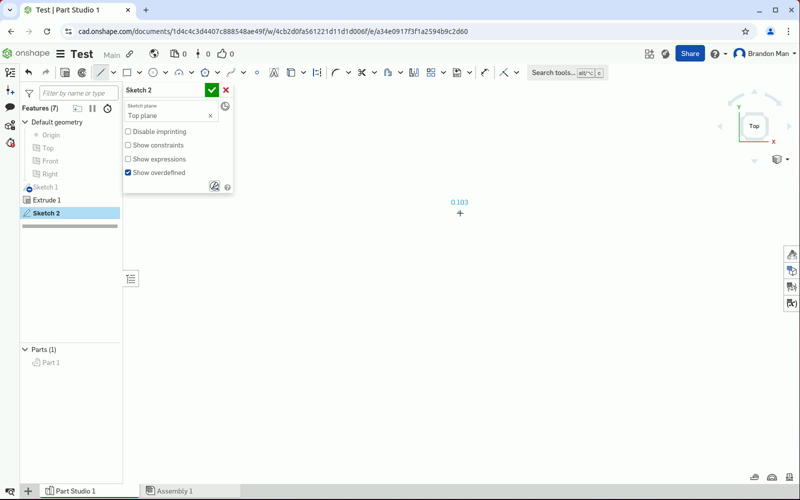
scroll(6)
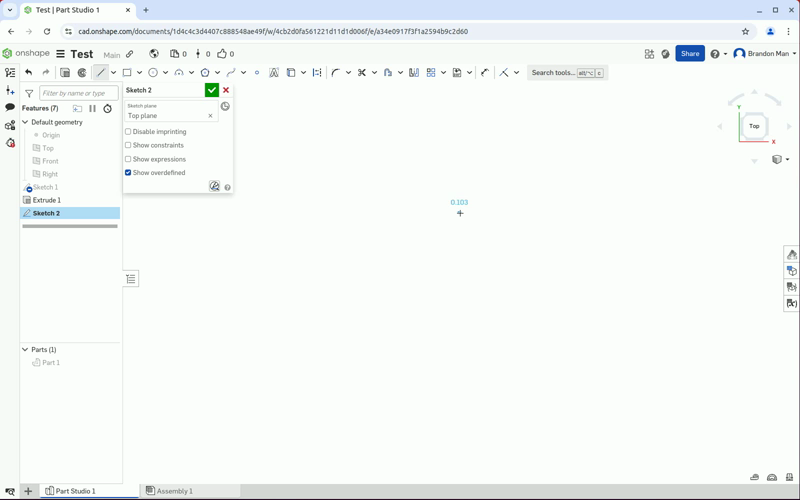
scroll(6)
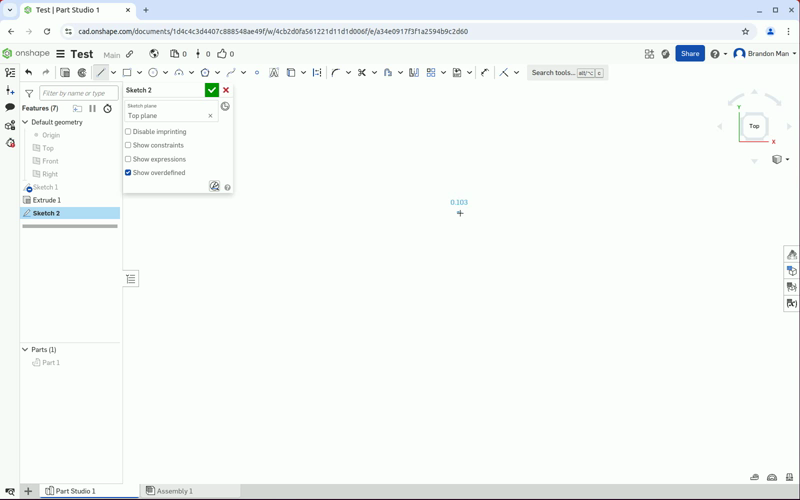
scroll(6)
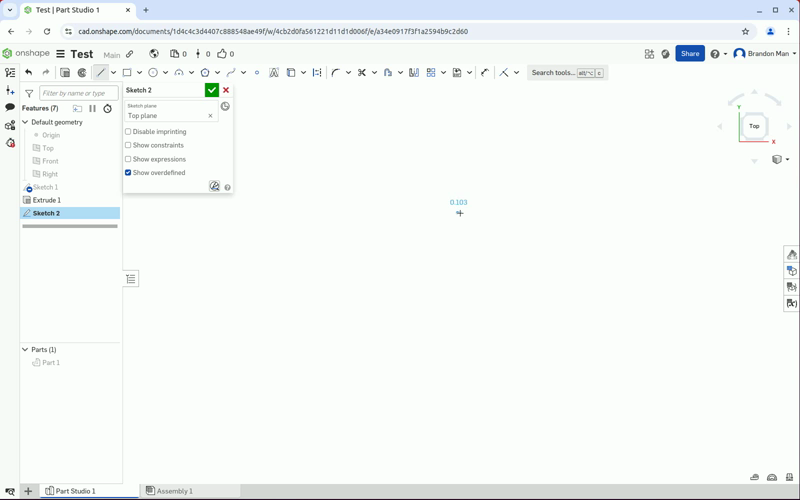
scroll(6)
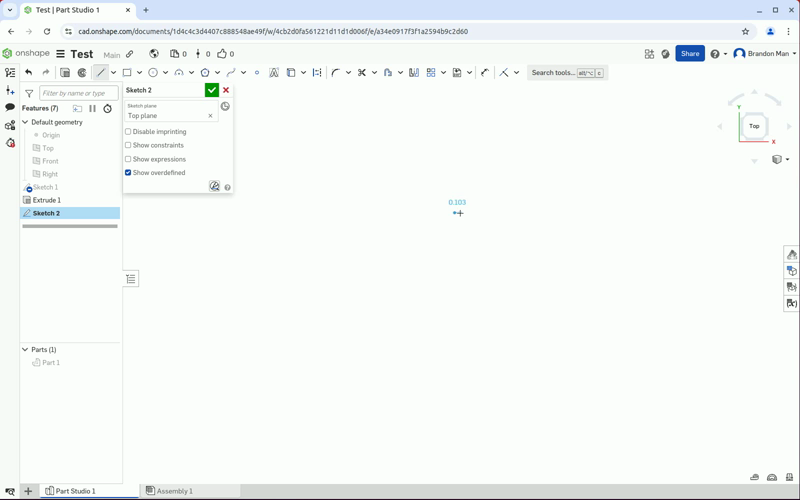
click(460, 212)
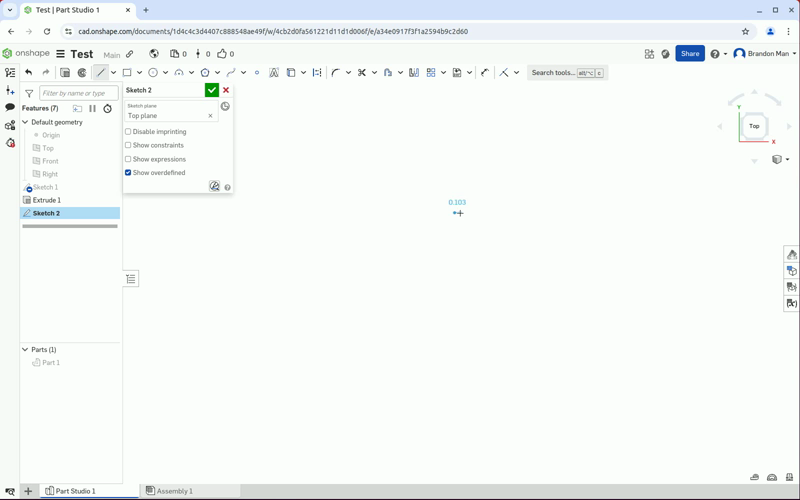
scroll(-6)
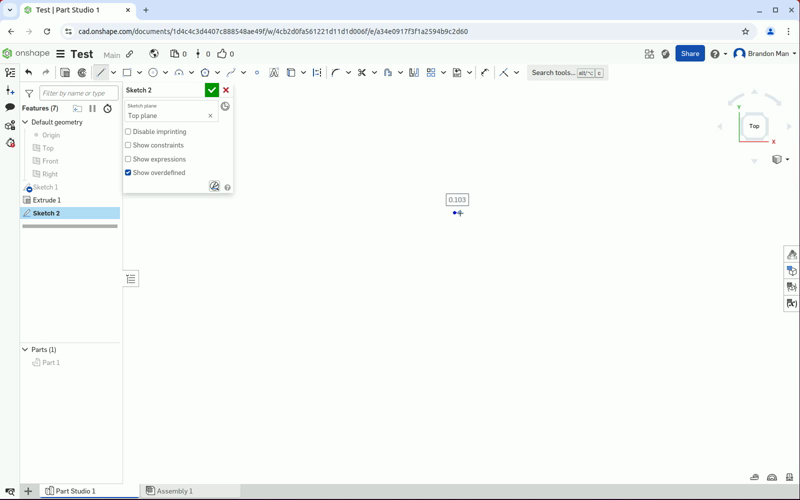
scroll(-6)
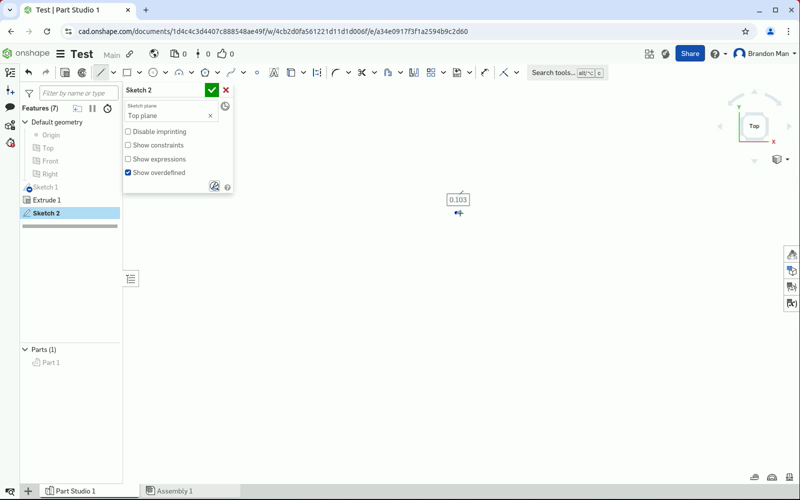
scroll(-6)
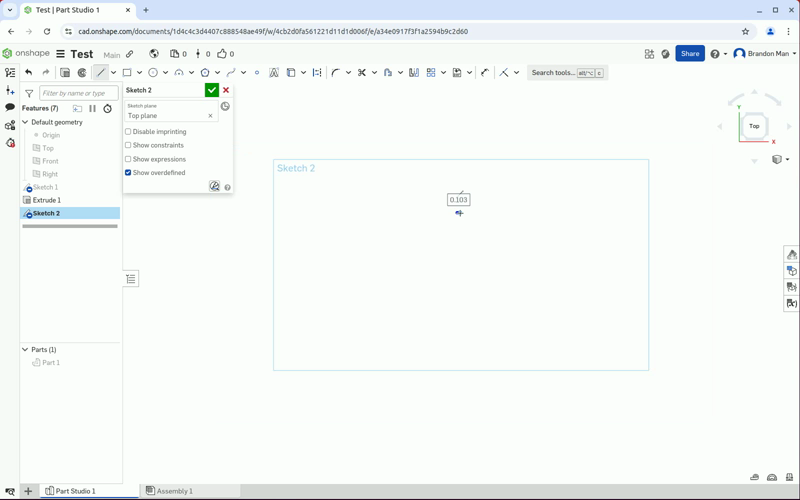
scroll(-6)
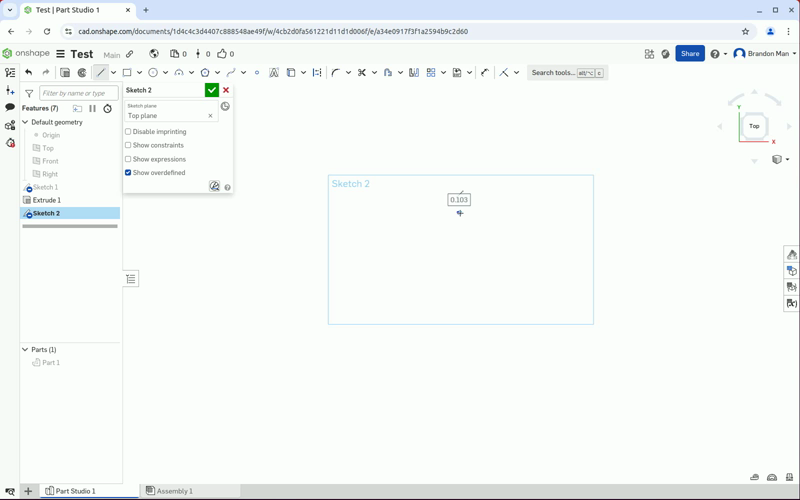
scroll(-6)
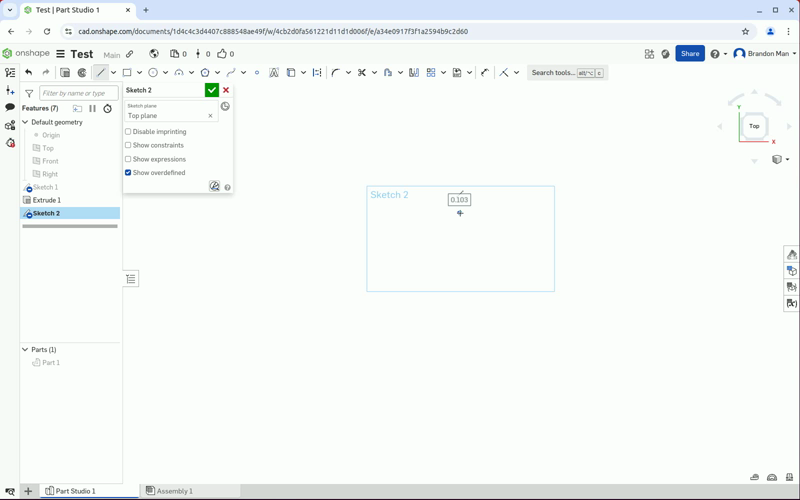
scroll(-6)
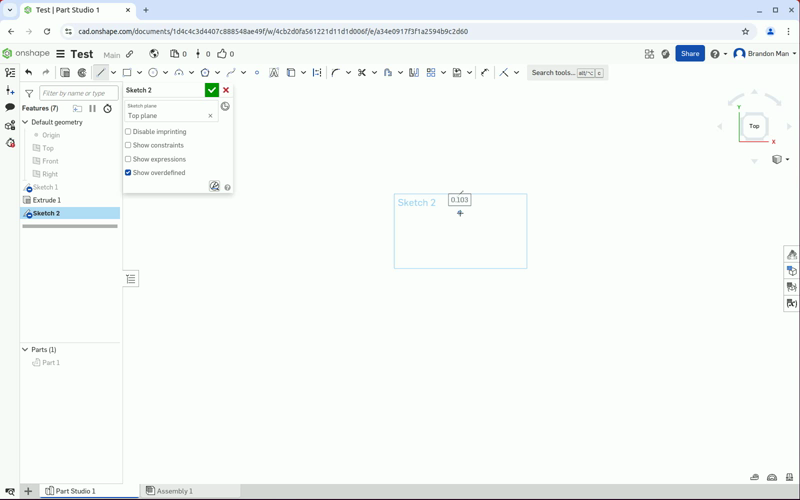
scroll(-6)
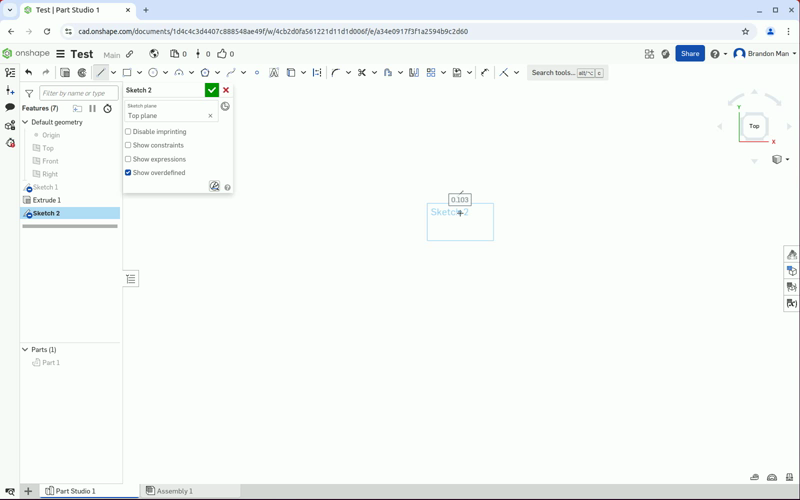
key_up(shift)
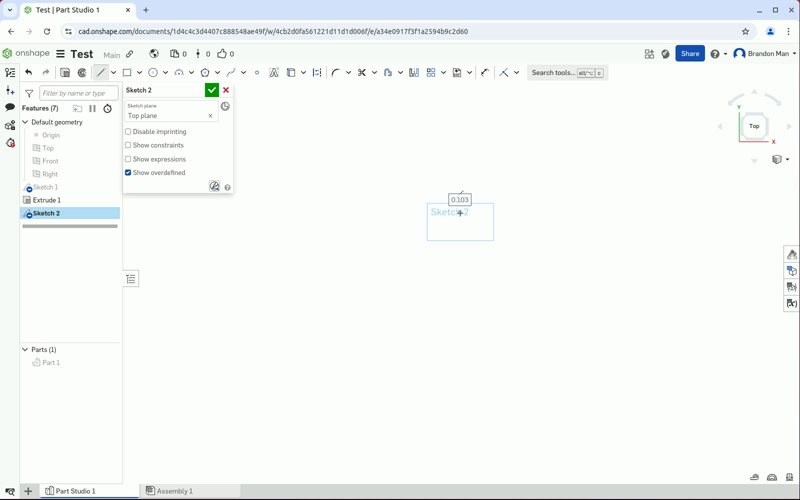
key_down(shift)
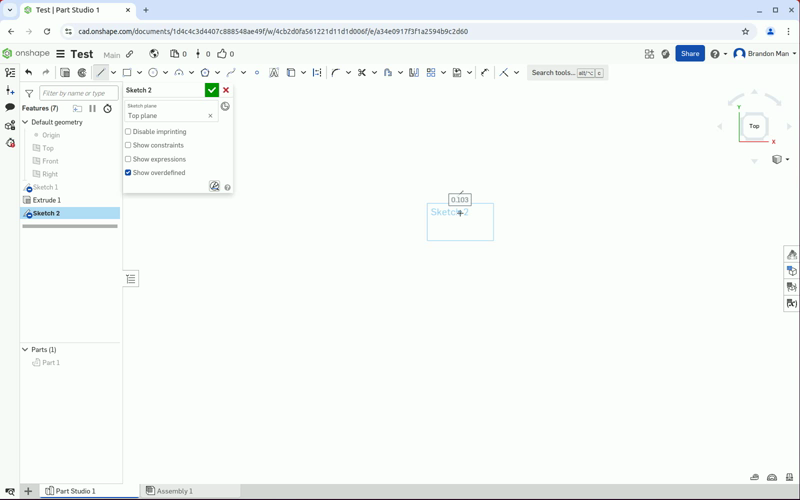
mouse_move(490, 212)
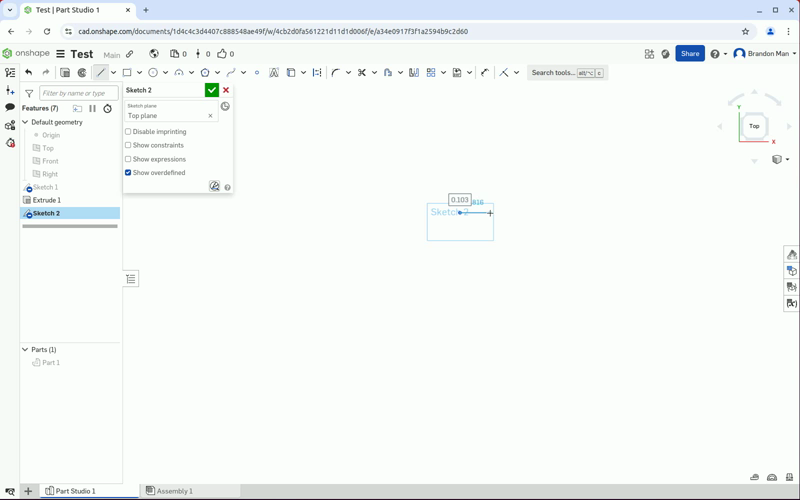
mouse_move(460, 180)
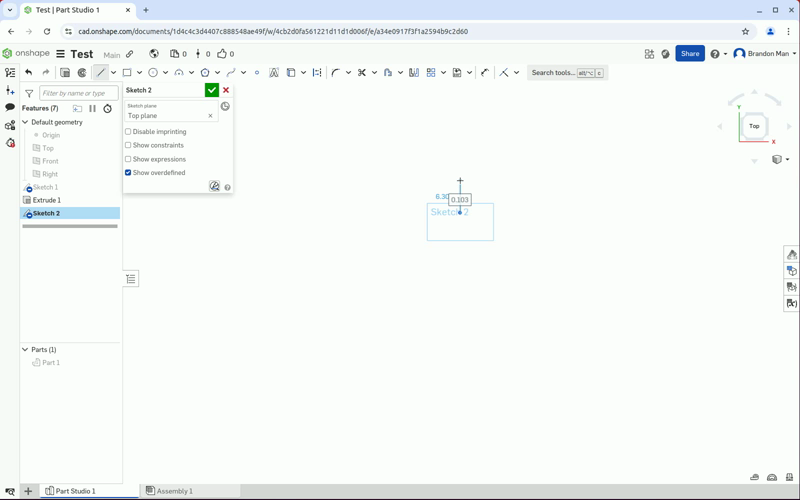
click(460, 180)
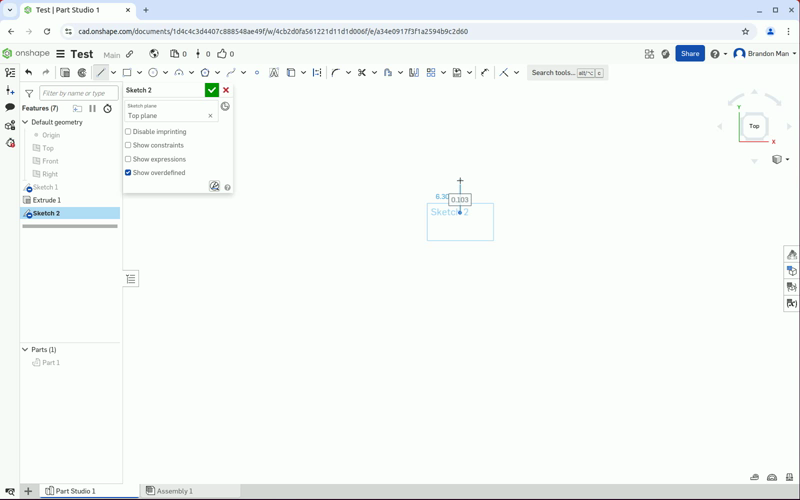
key_up(shift)
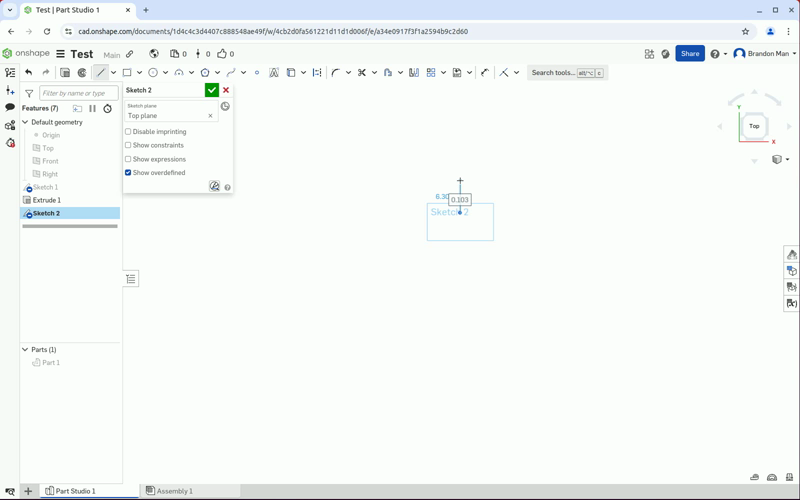
key_down(shift)
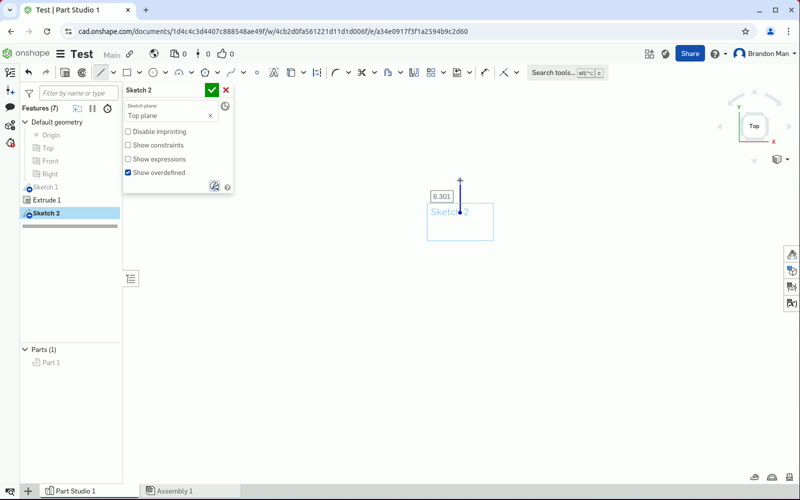
mouse_move(490, 180)
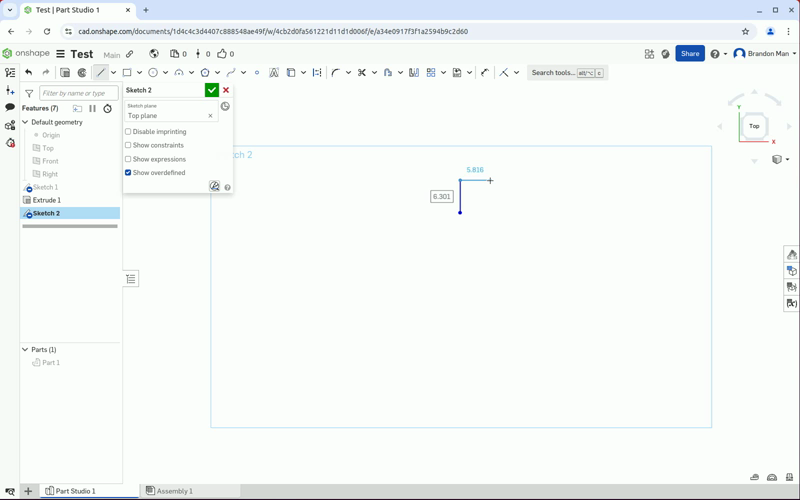
mouse_move(459, 180)
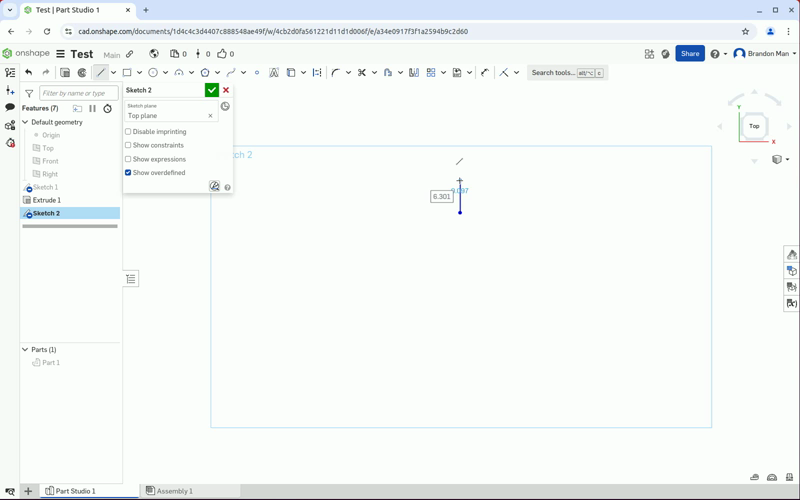
scroll(6)
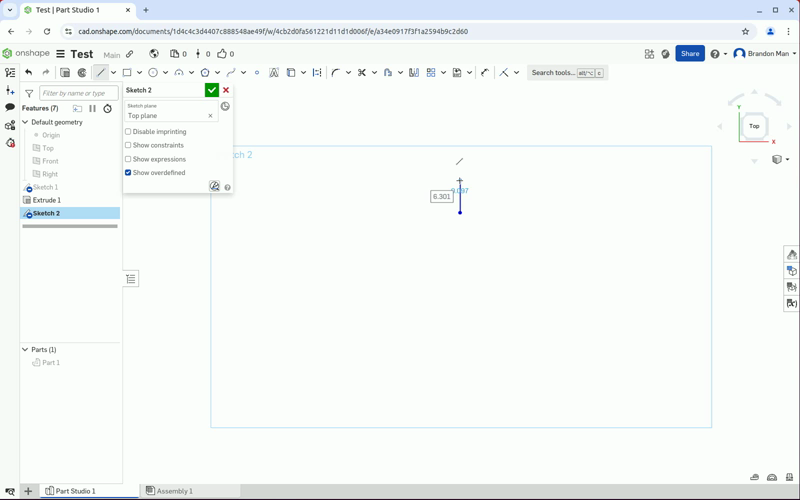
scroll(6)
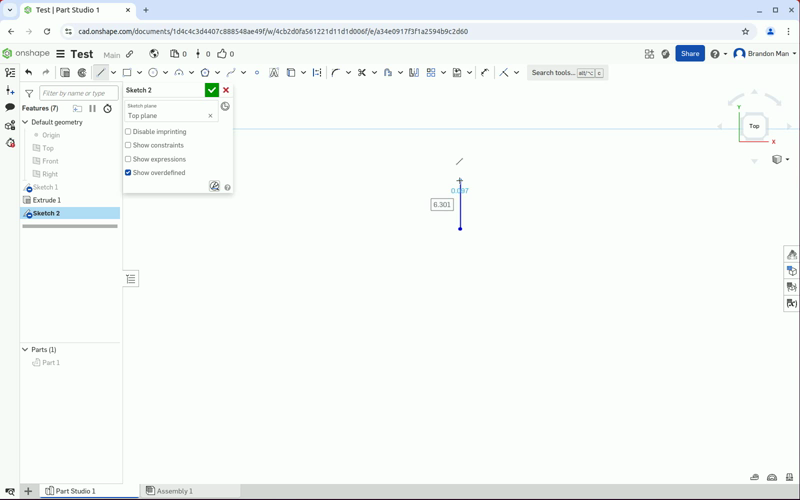
scroll(6)
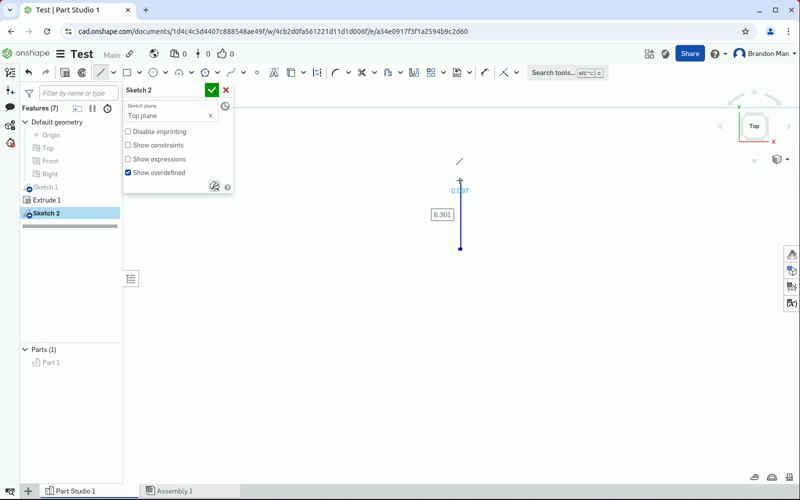
scroll(6)
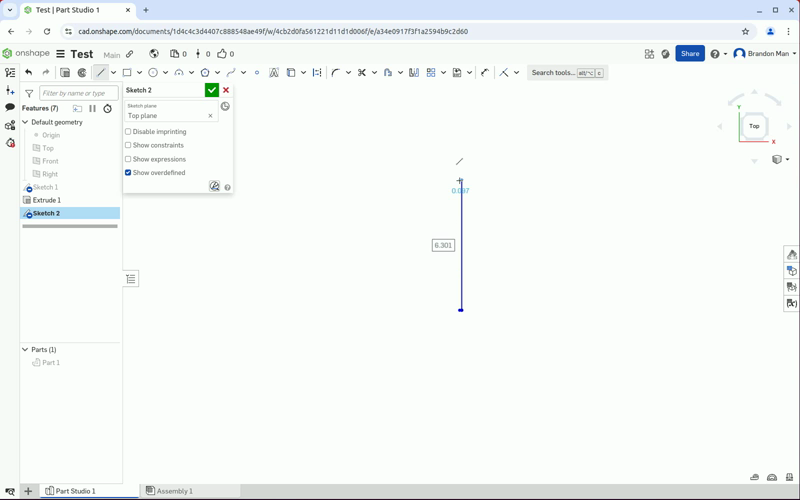
scroll(6)
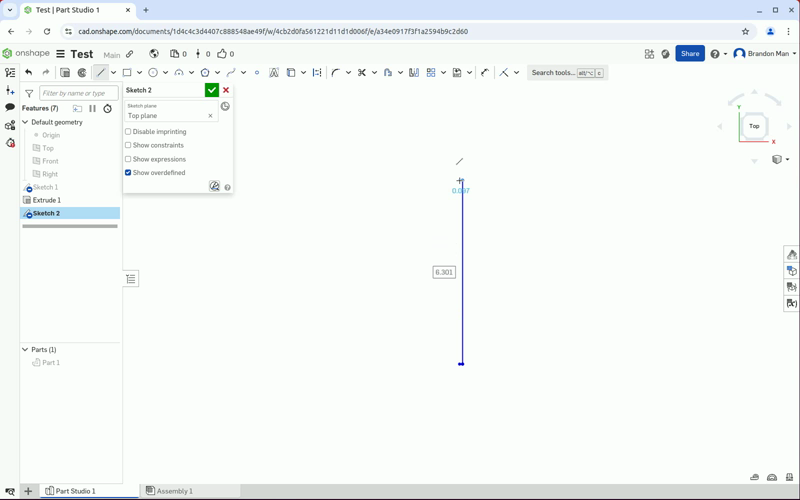
scroll(6)
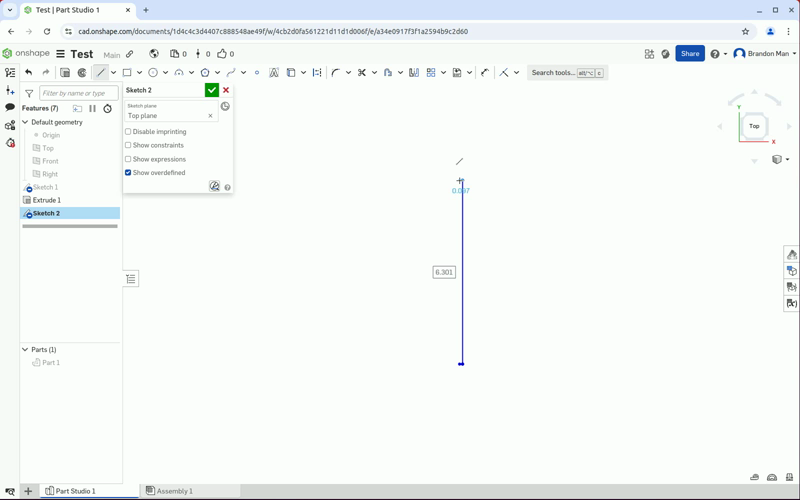
scroll(6)
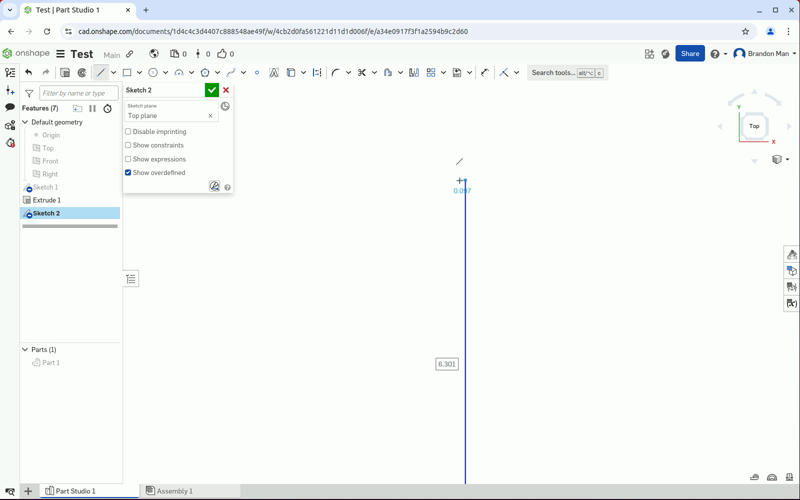
click(459, 180)
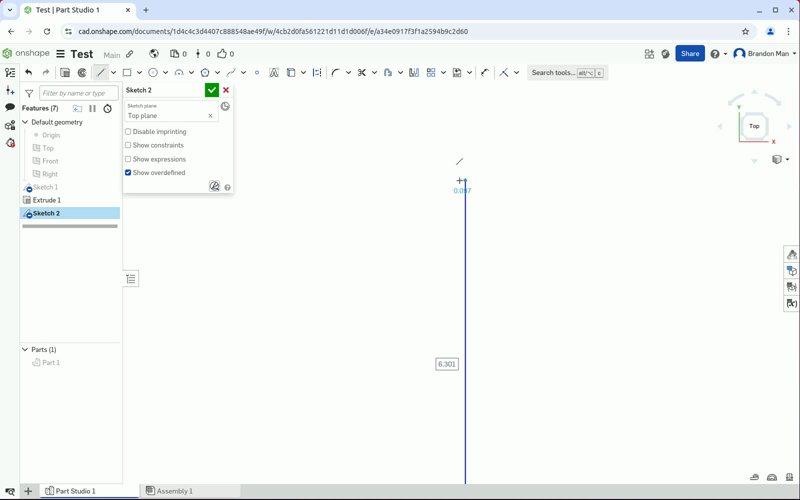
scroll(-6)
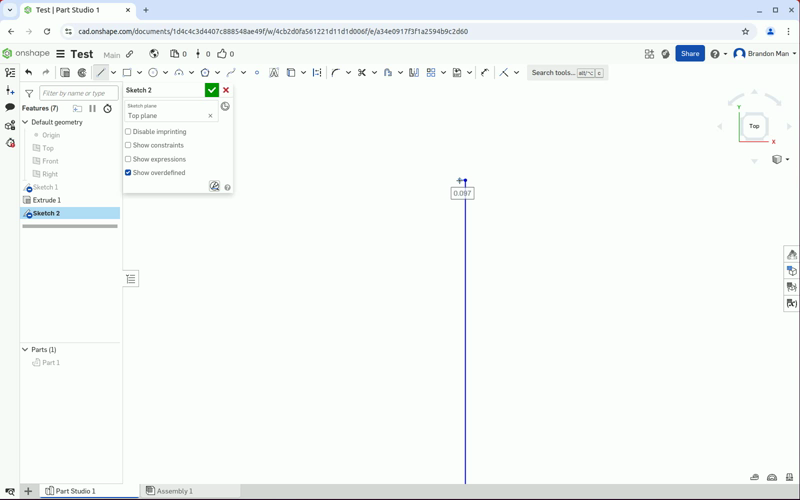
scroll(-6)
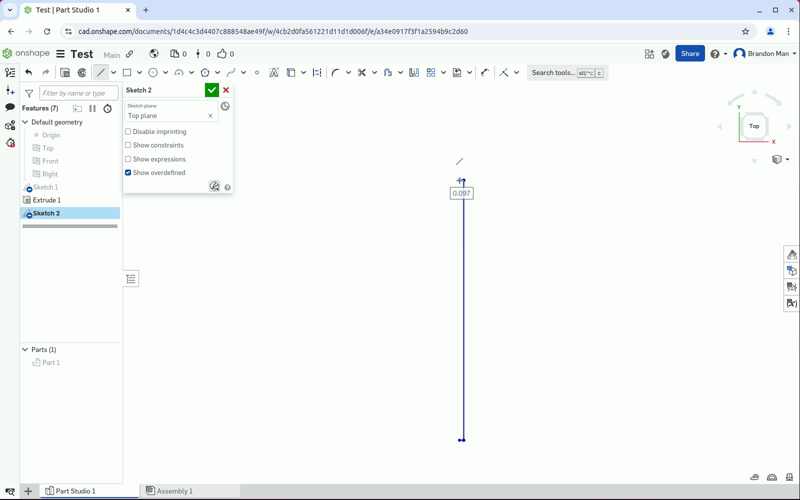
scroll(-6)
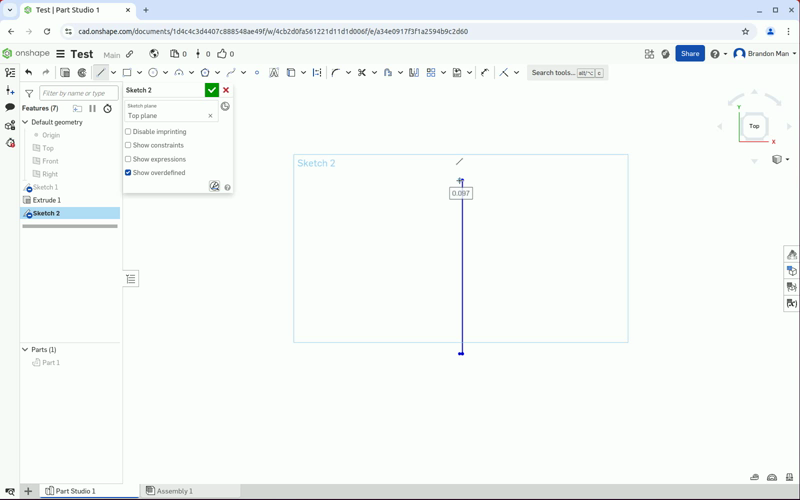
scroll(-6)
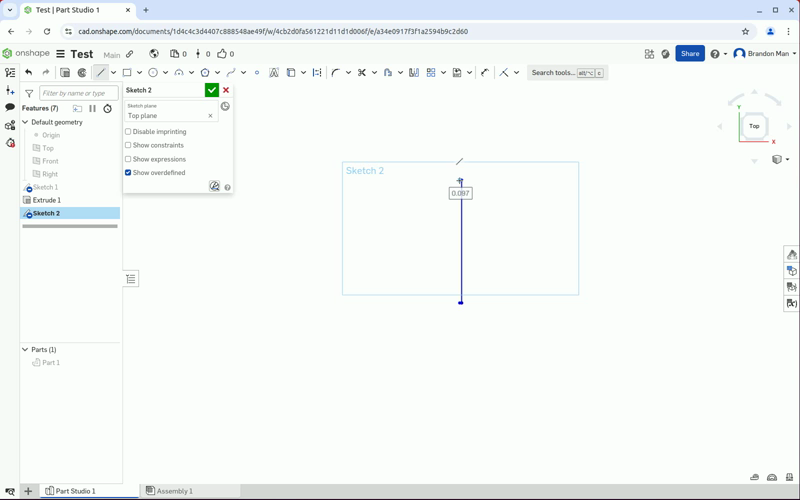
scroll(-6)
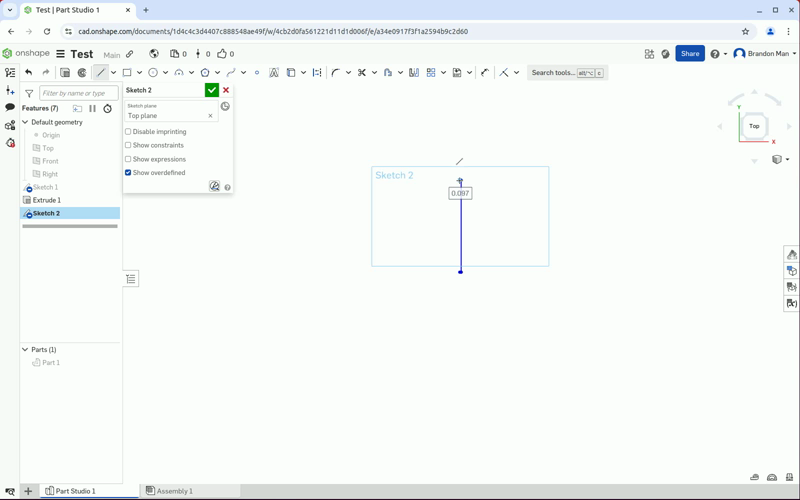
scroll(-6)
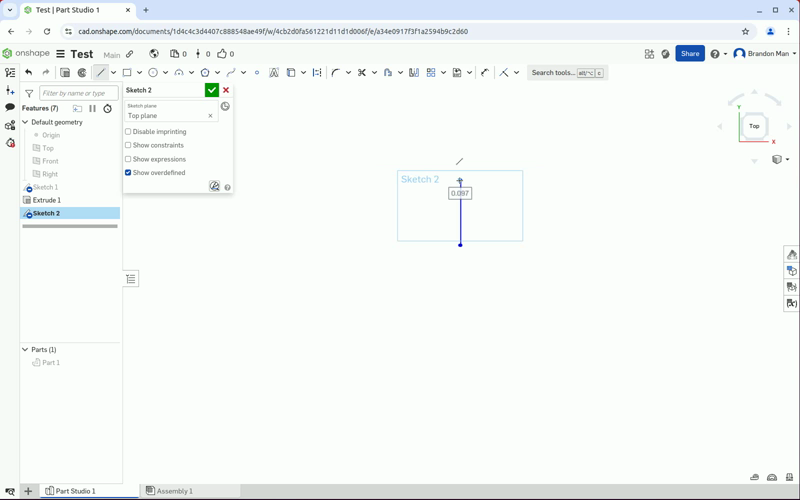
scroll(-6)
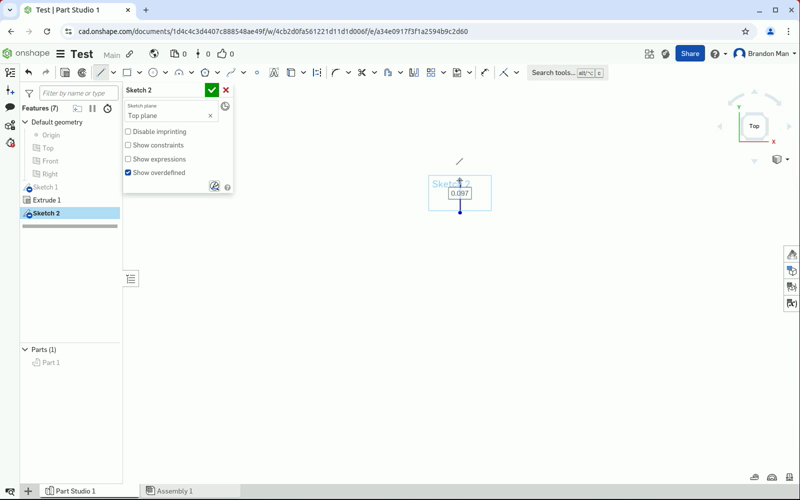
key_up(shift)
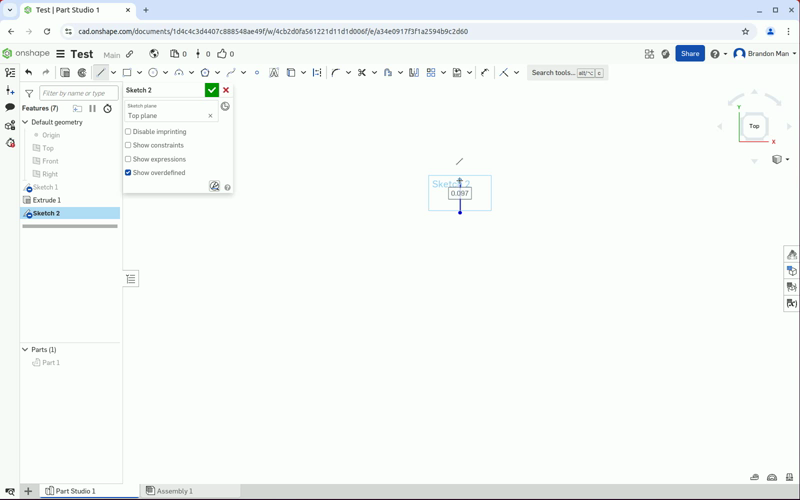
mouse_move(489, 180)
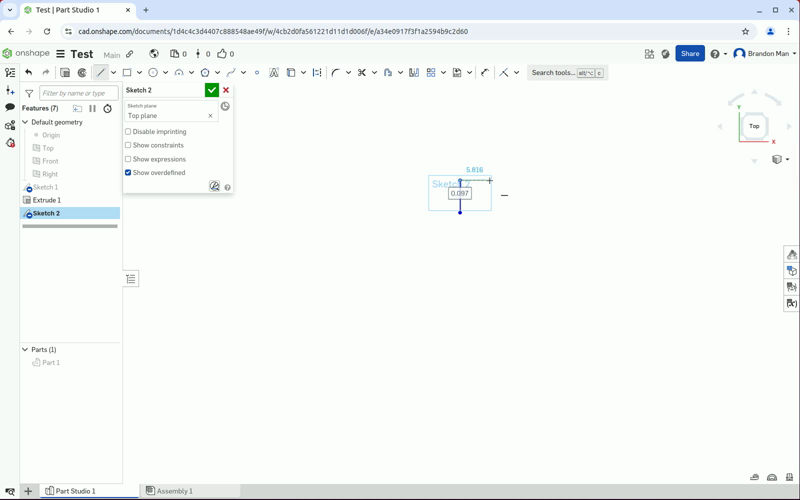
key_down(shift)
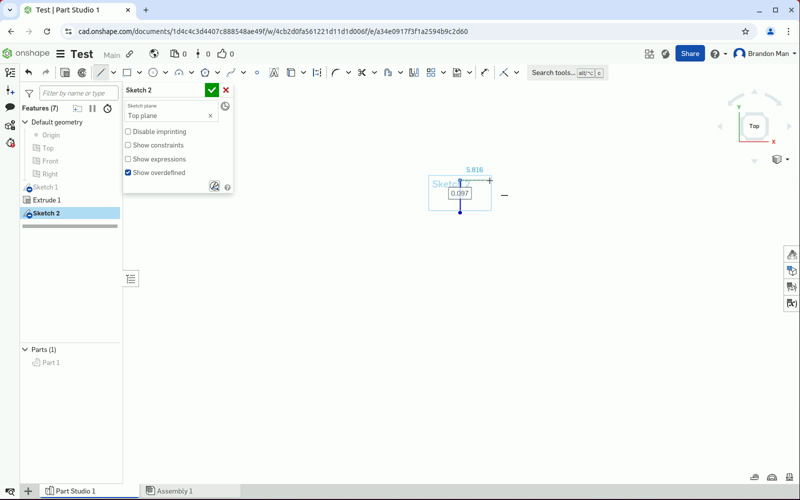
mouse_move(459, 212)
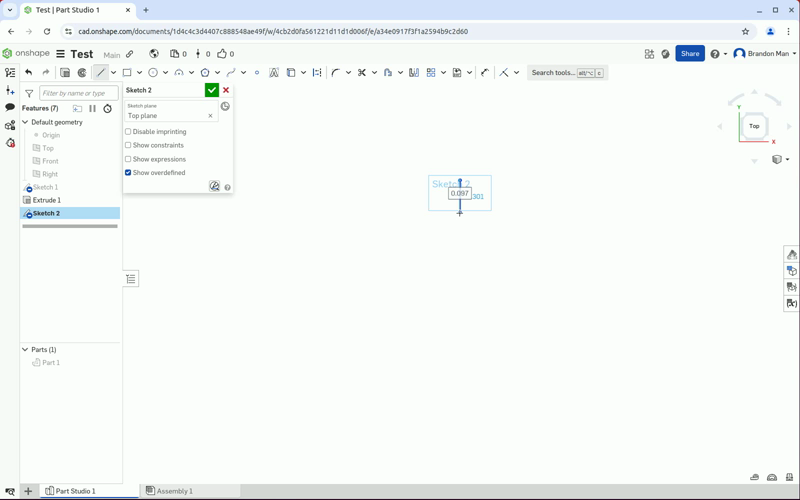
scroll(6)
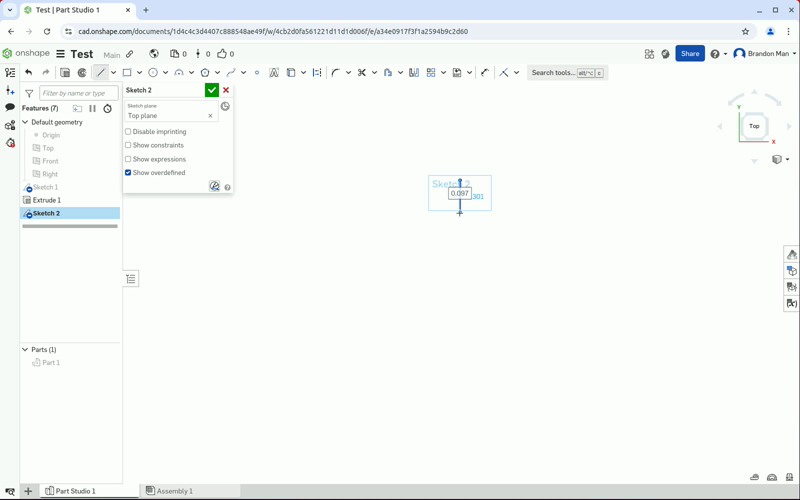
scroll(6)
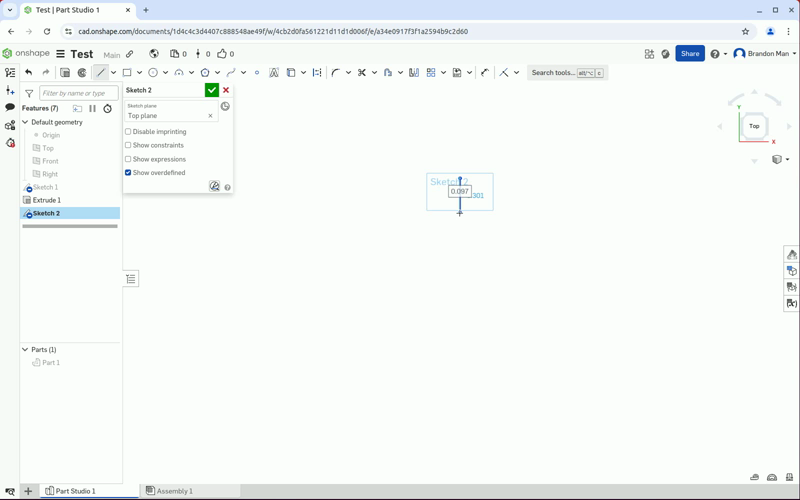
scroll(6)
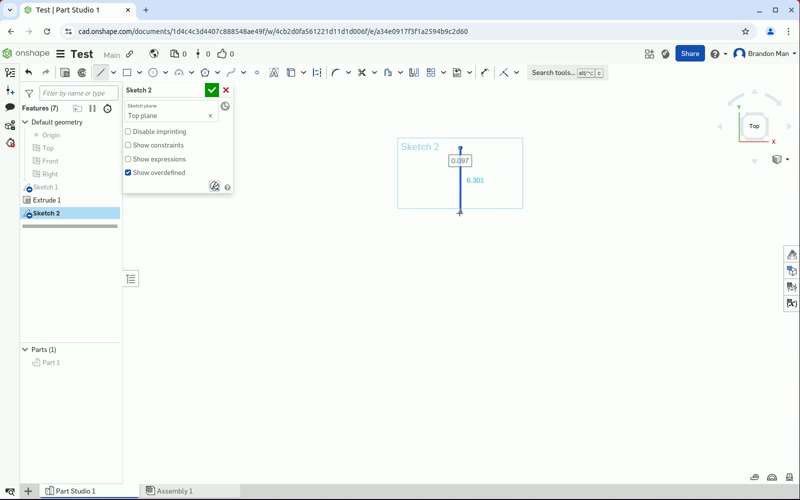
scroll(6)
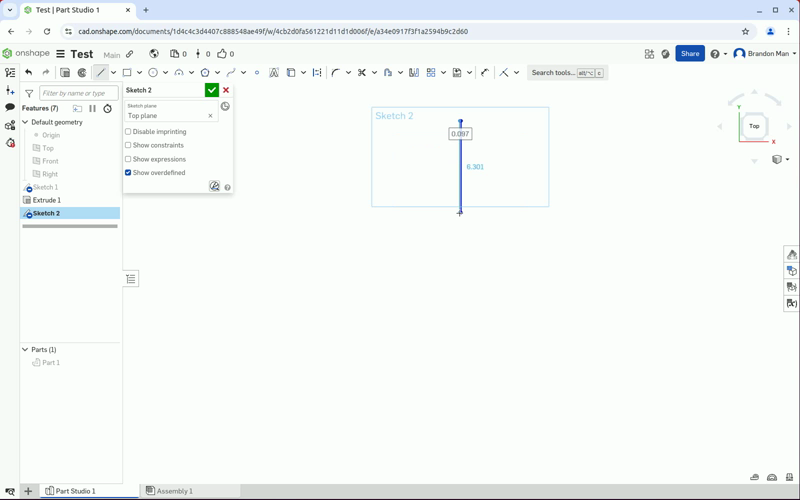
scroll(6)
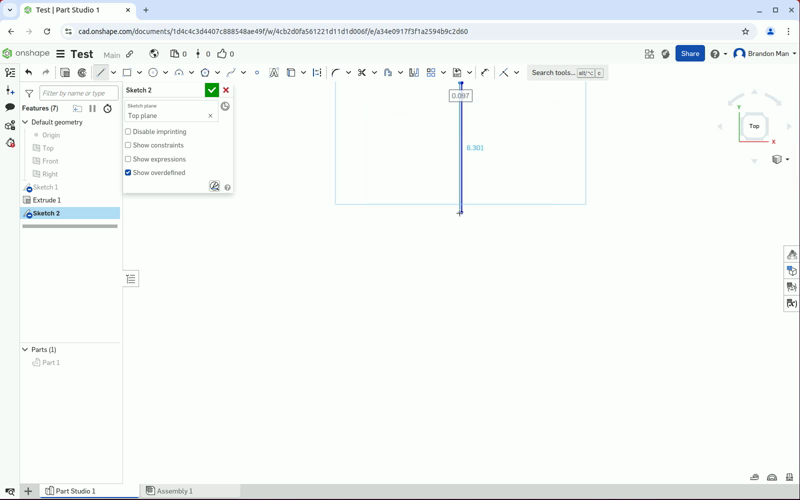
scroll(6)
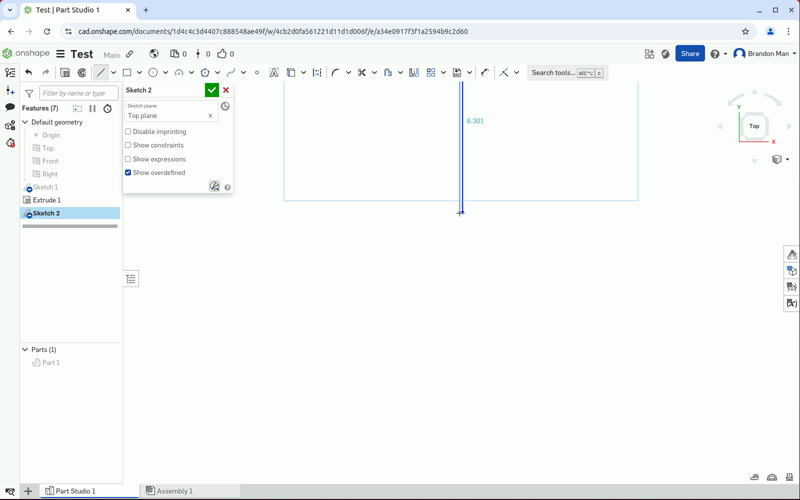
scroll(6)
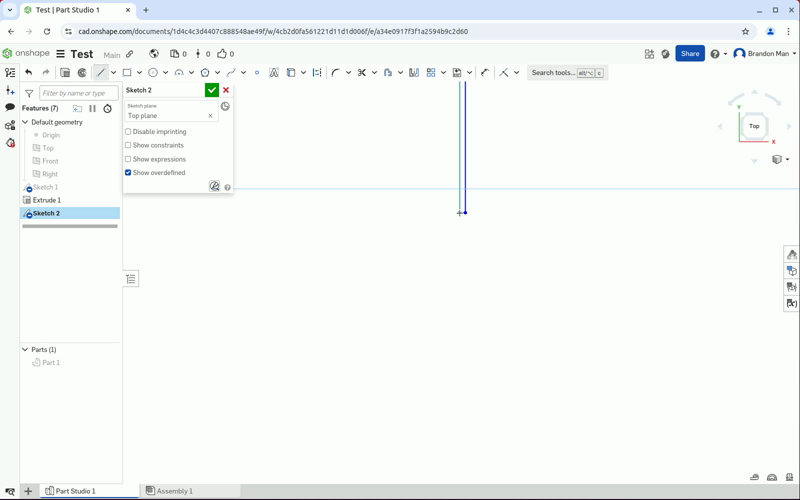
key_up(shift)
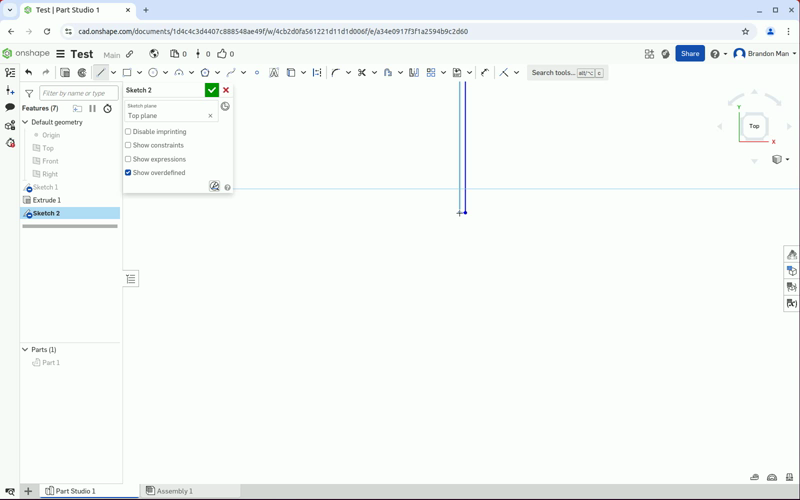
click(459, 212)
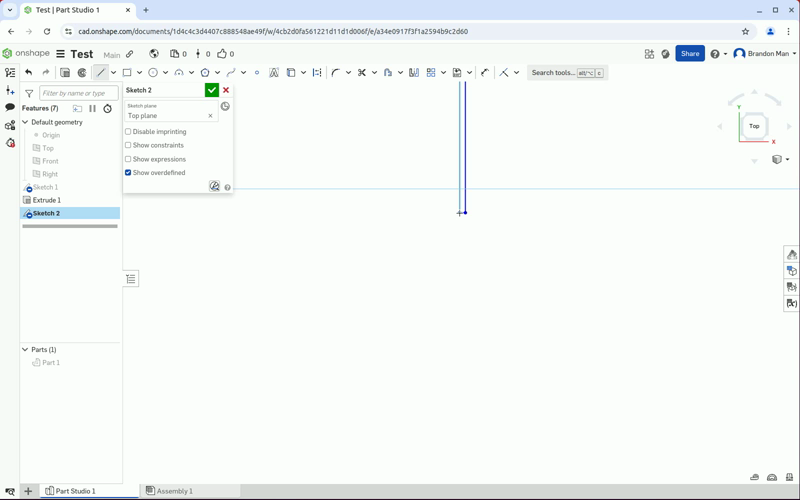
scroll(-6)
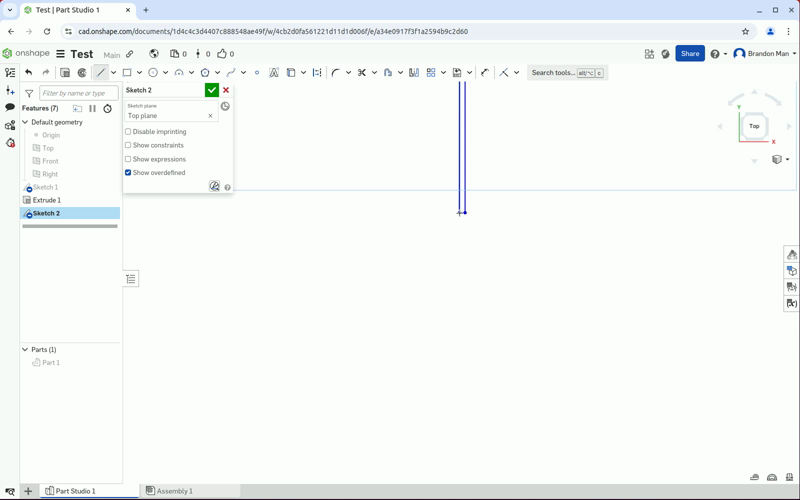
scroll(-6)
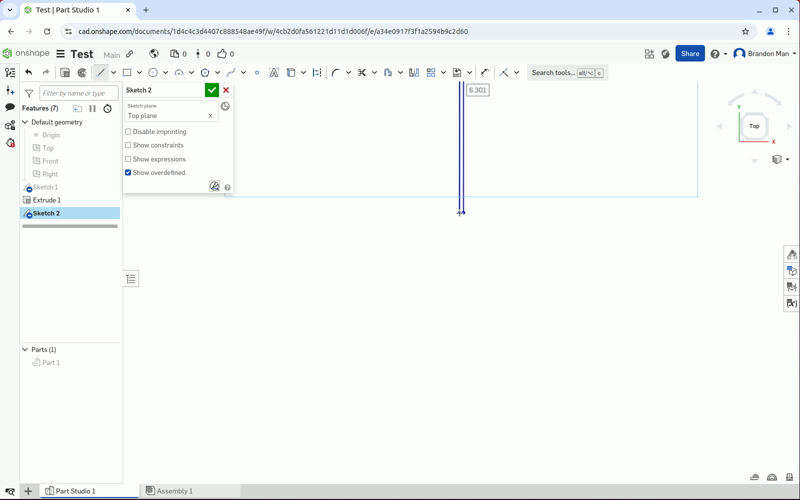
scroll(-6)
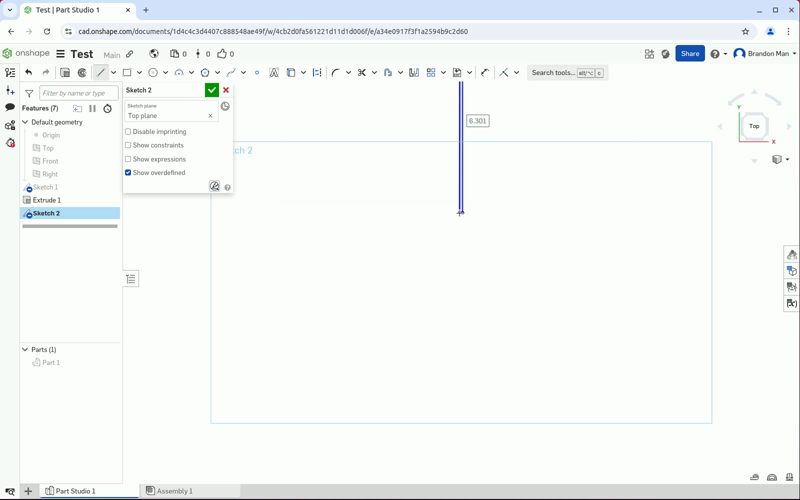
scroll(-6)
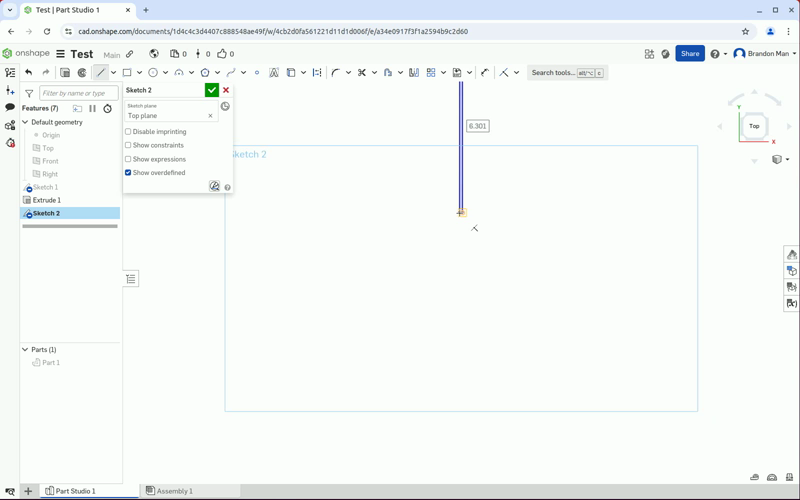
scroll(-6)
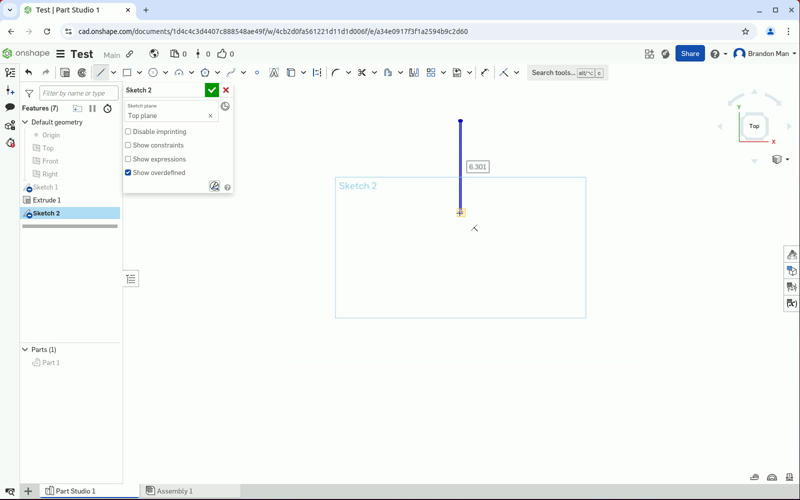
scroll(-6)
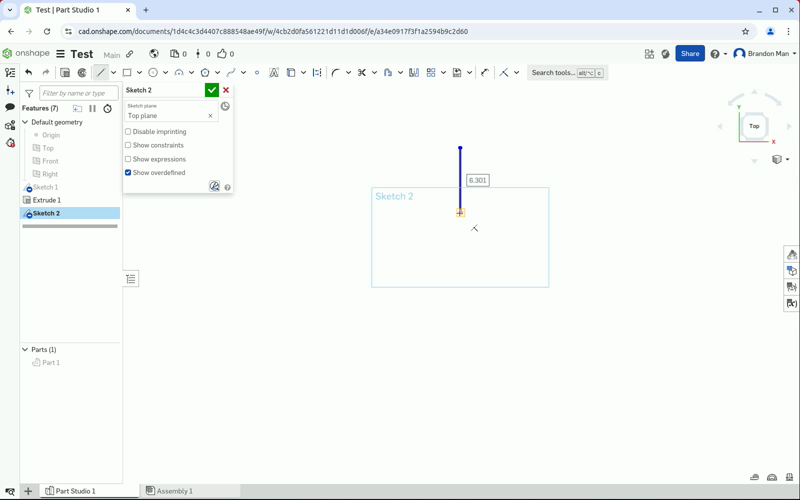
scroll(-6)
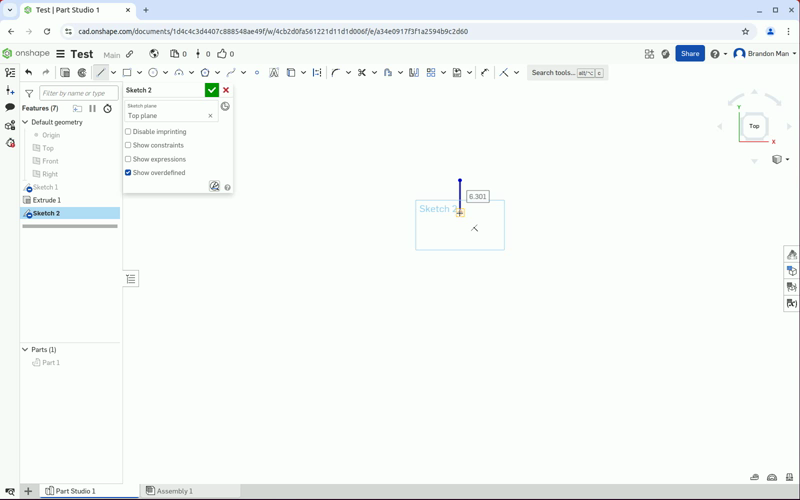
key(esc)
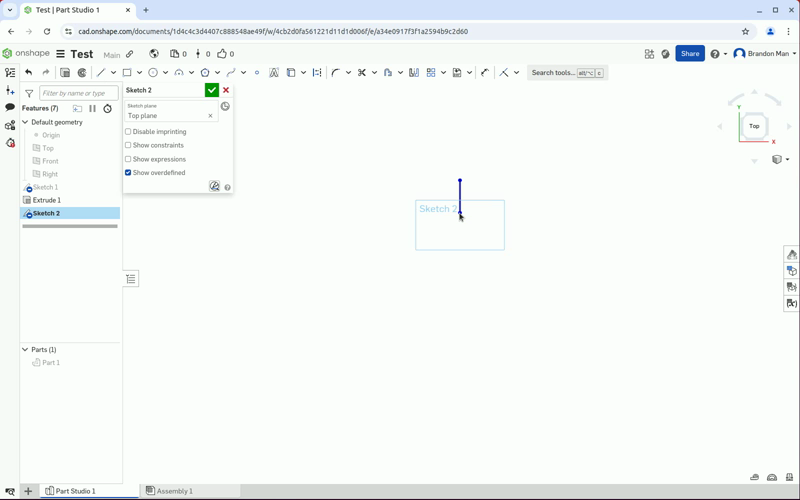
mouse_move(459, 180)
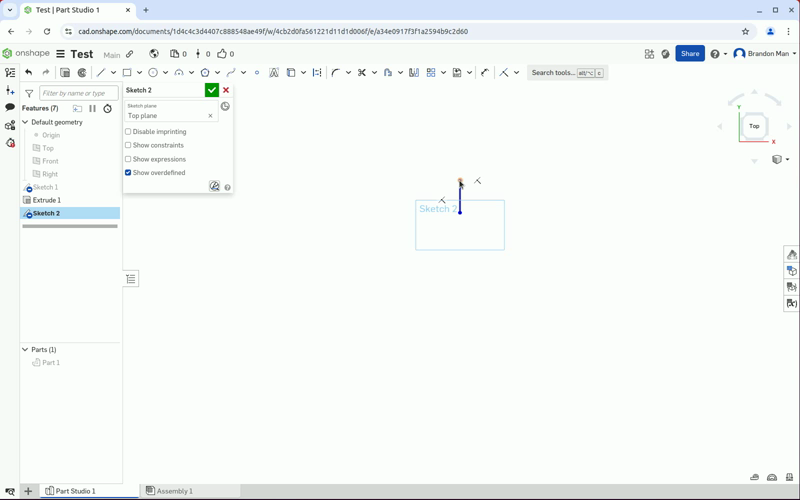
scroll(6)
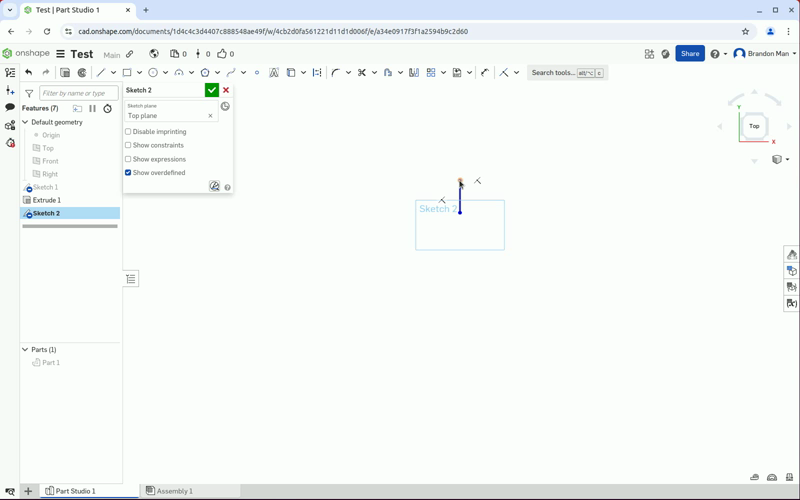
scroll(6)
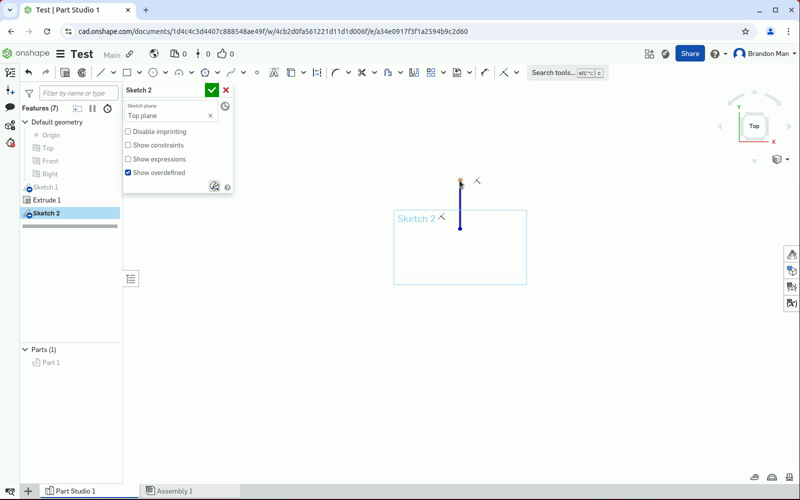
scroll(6)
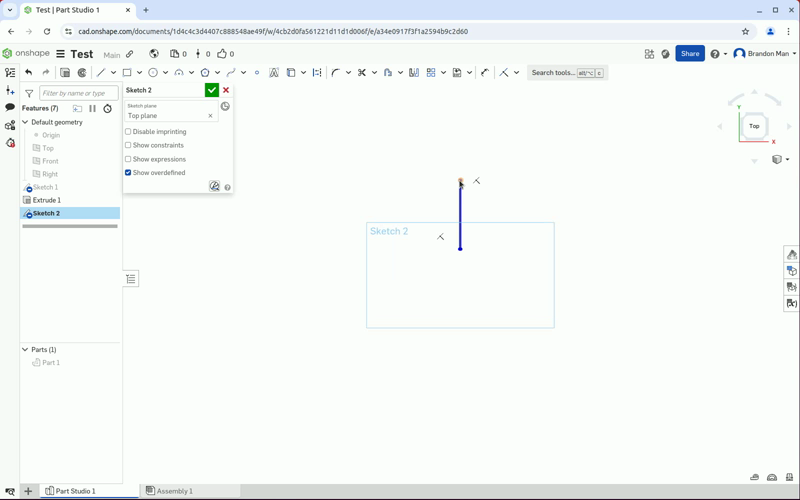
scroll(6)
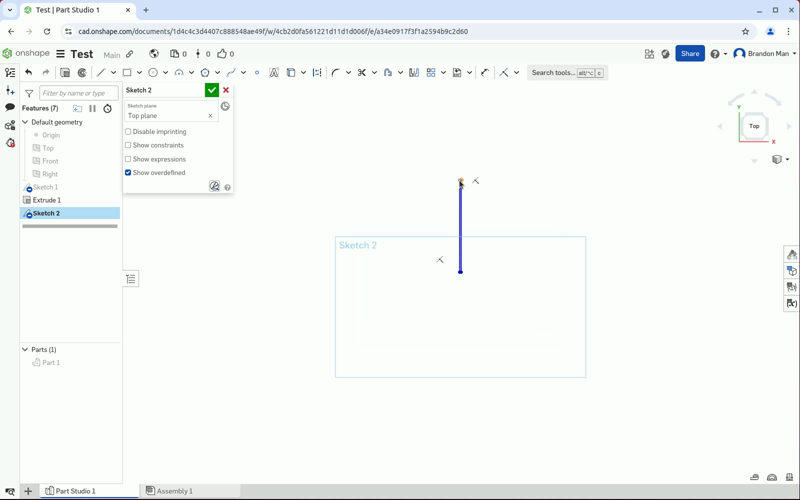
scroll(6)
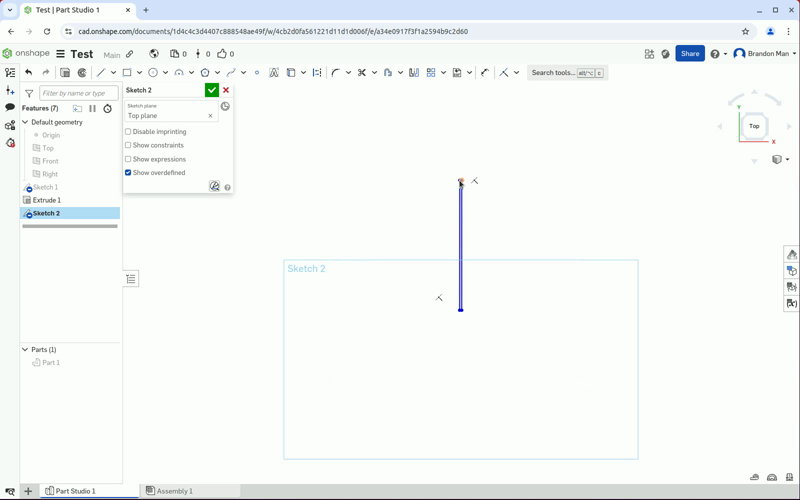
scroll(6)
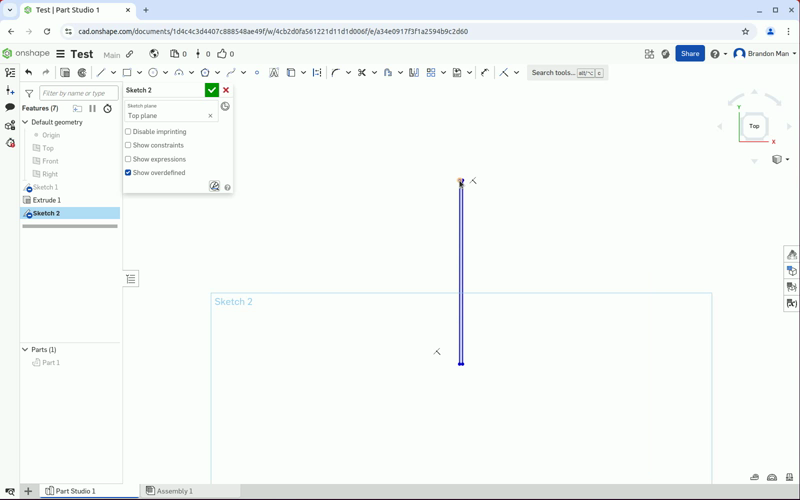
scroll(6)
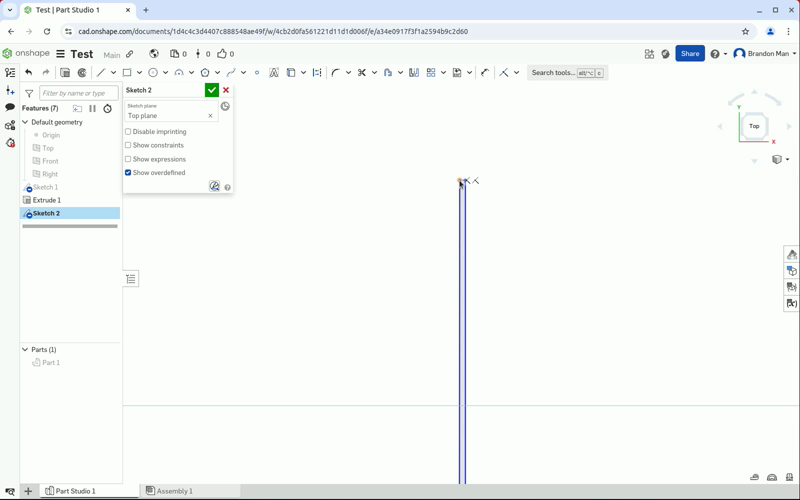
click(459, 180)
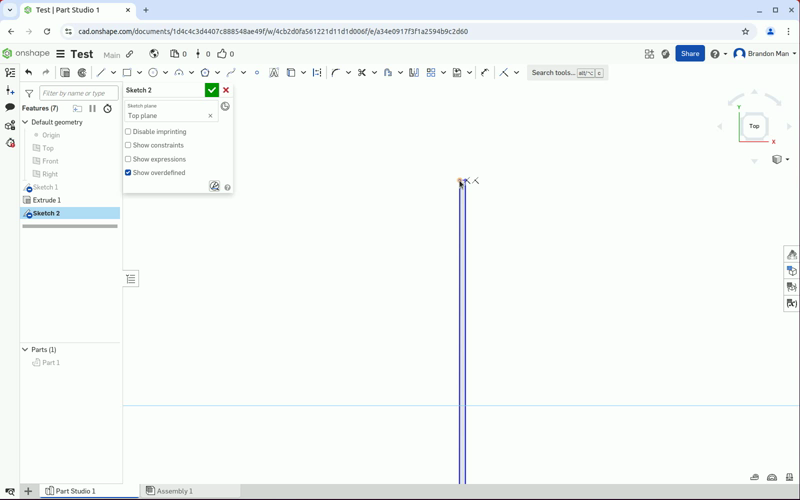
scroll(-6)
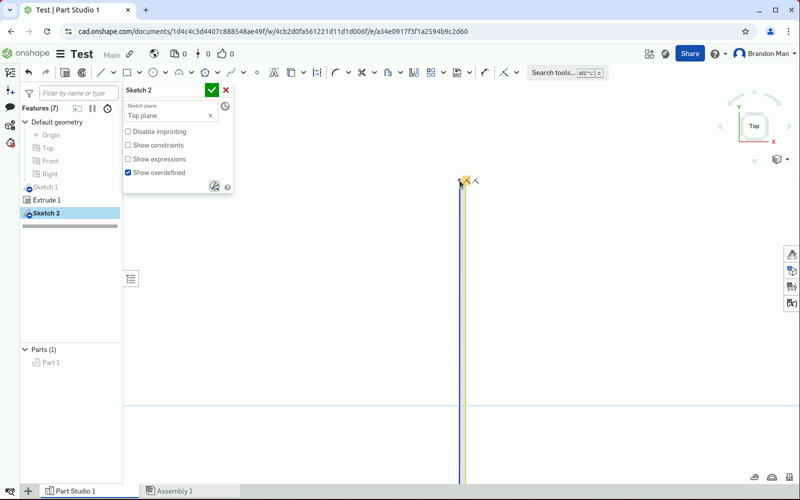
scroll(-6)
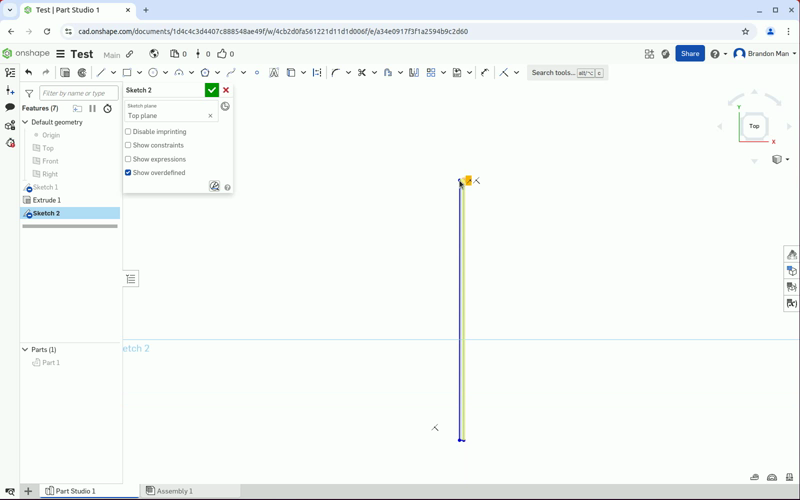
scroll(-6)
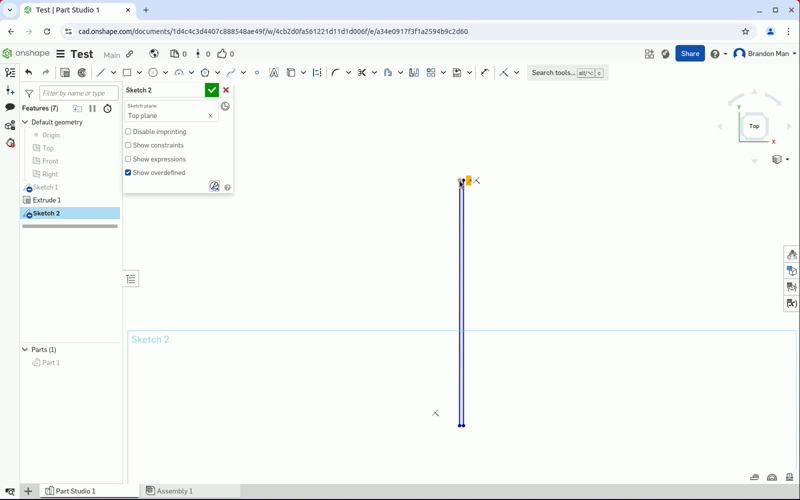
scroll(-6)
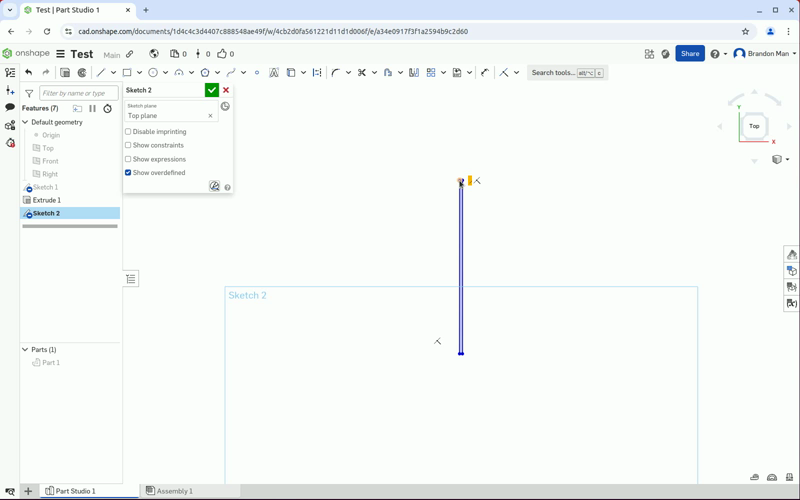
scroll(-6)
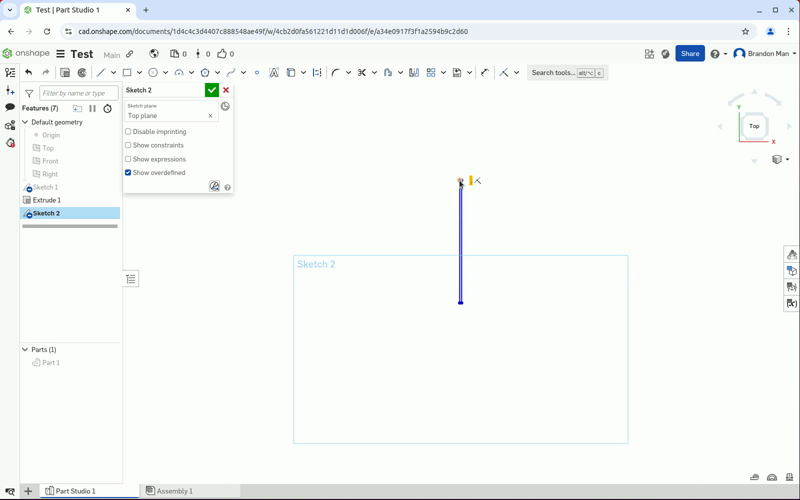
scroll(-6)
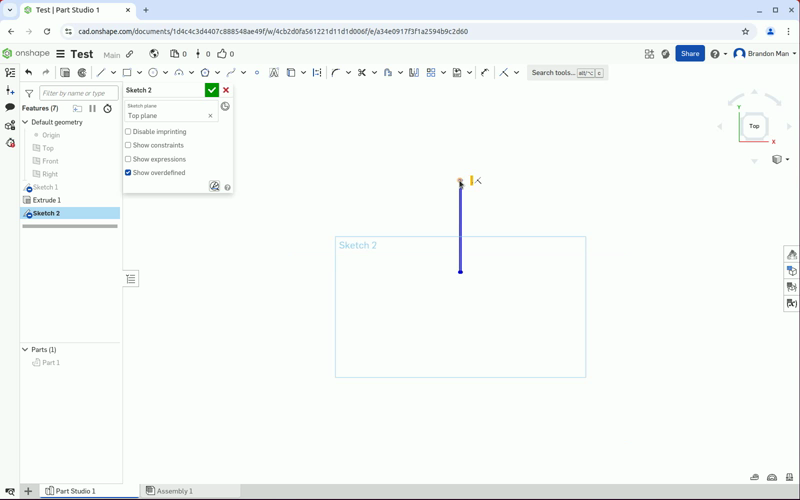
scroll(-6)
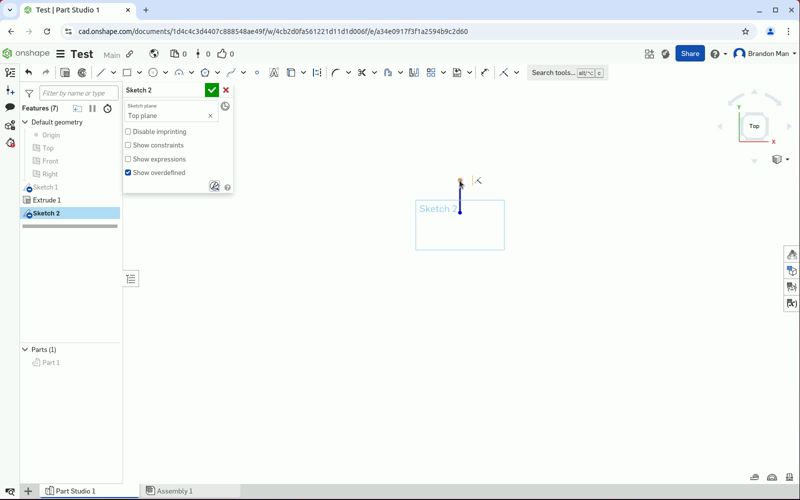
mouse_move(73, 352)
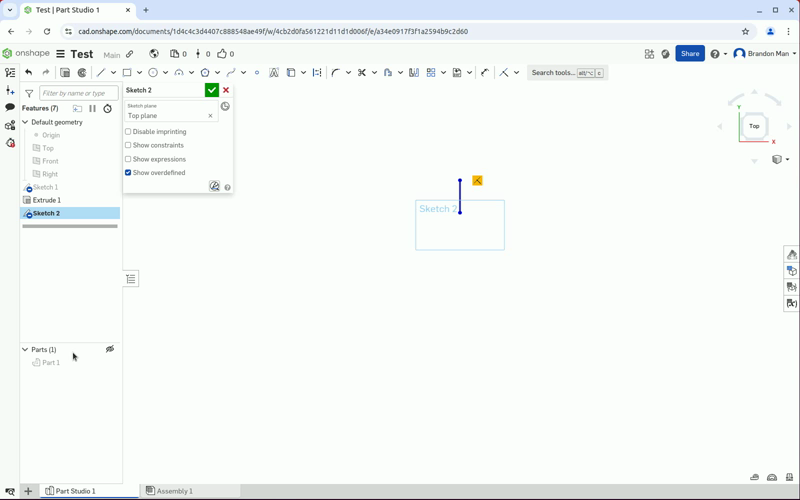
key(shift+y)
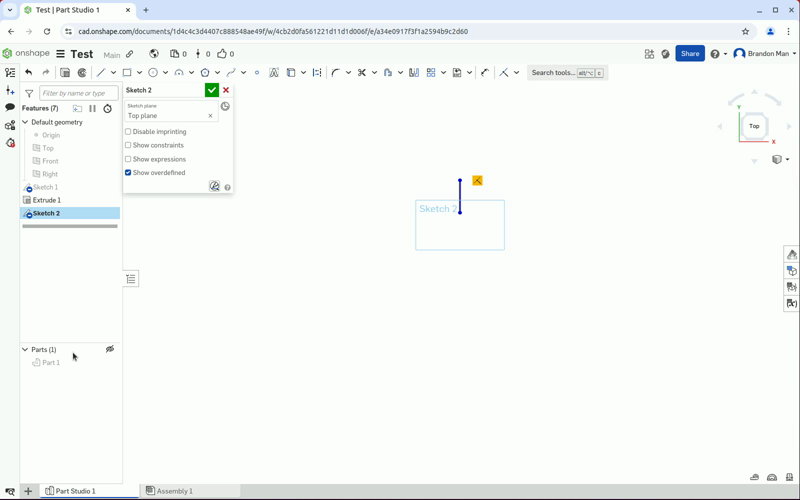
key(shift+e)
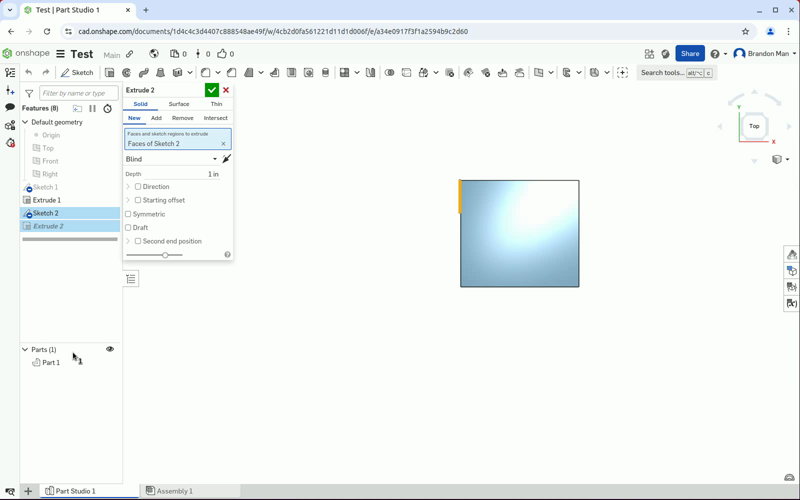
mouse_move(143, 106)
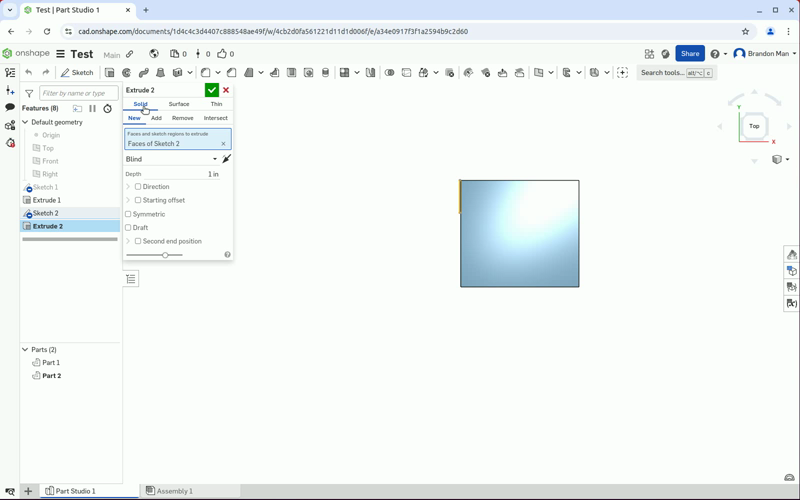
click(143, 106)
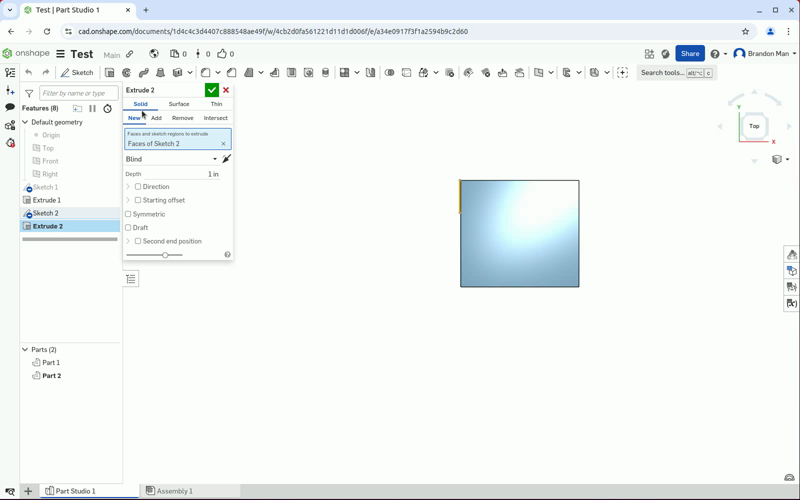
mouse_move(137, 120)
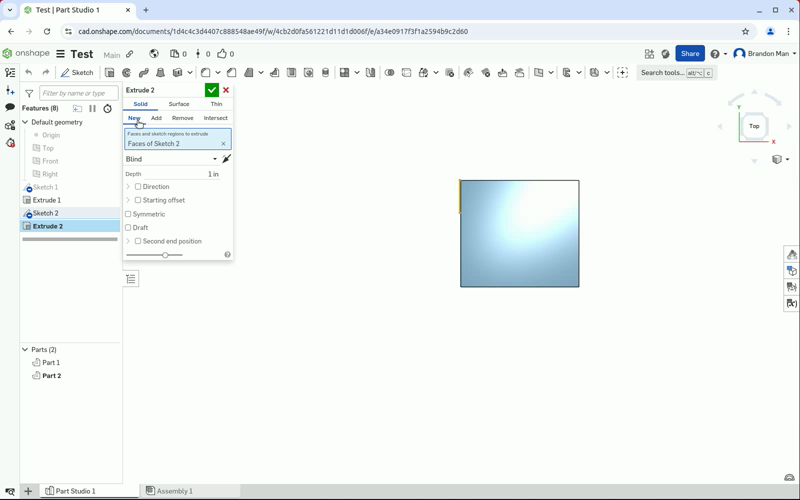
click(137, 120)
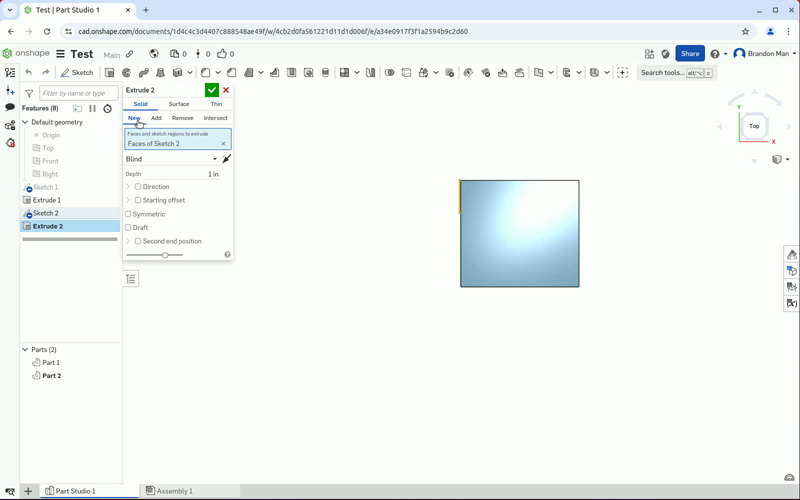
key(tab, 4)
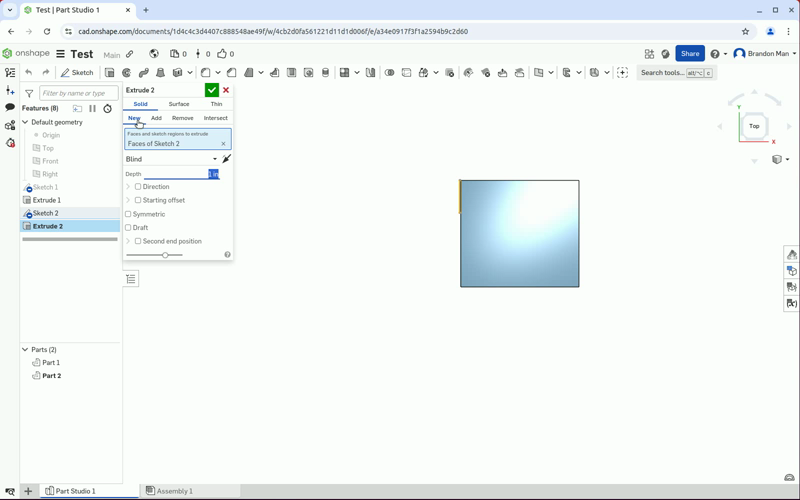
text(1.685)
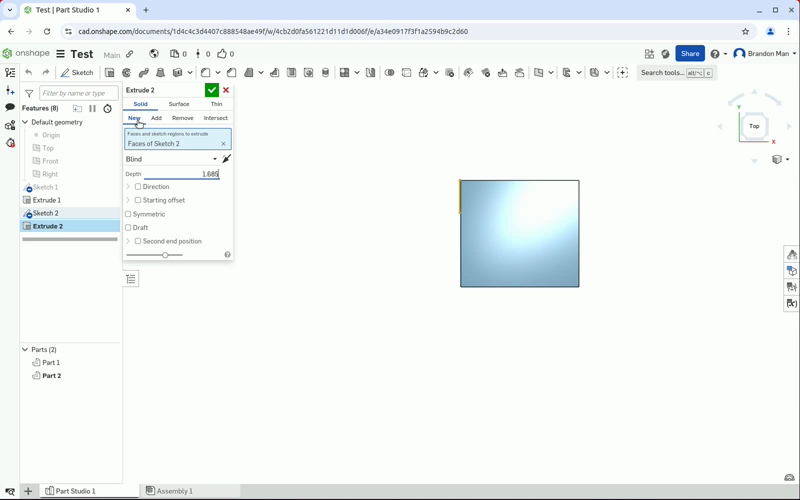
key(enter)
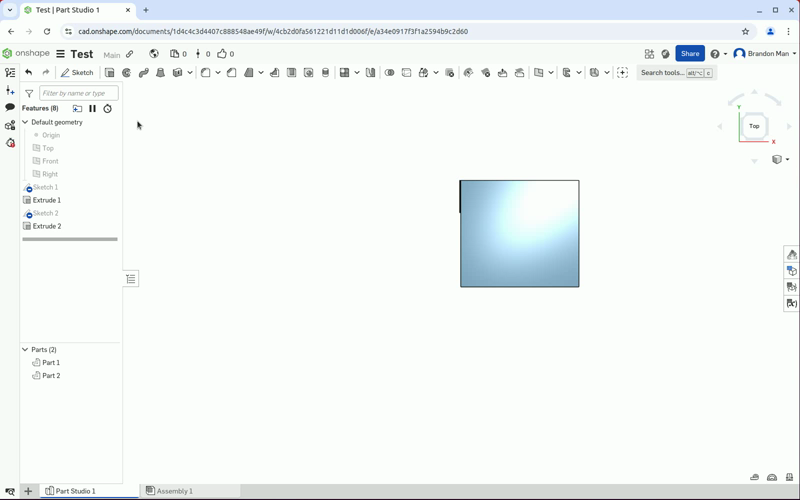
key(shift+h)
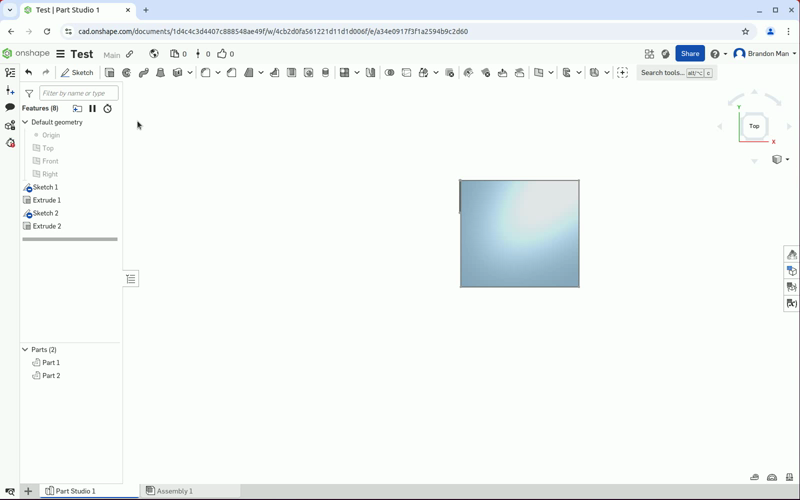
key(shift+h)
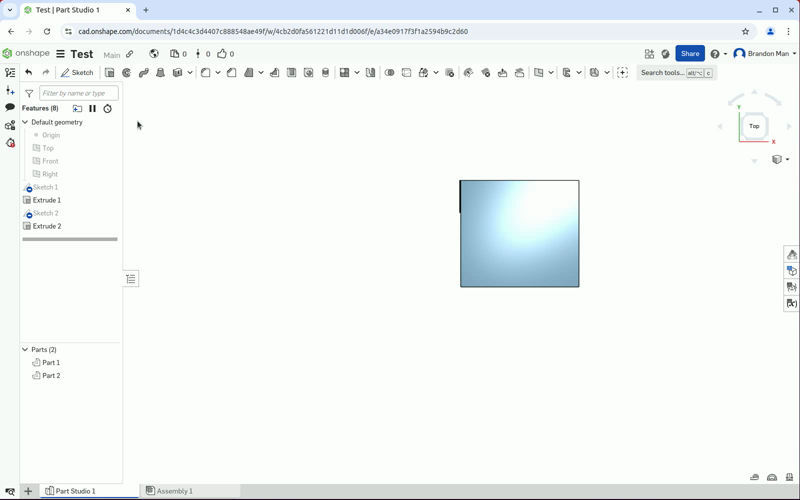
mouse_move(73, 189)
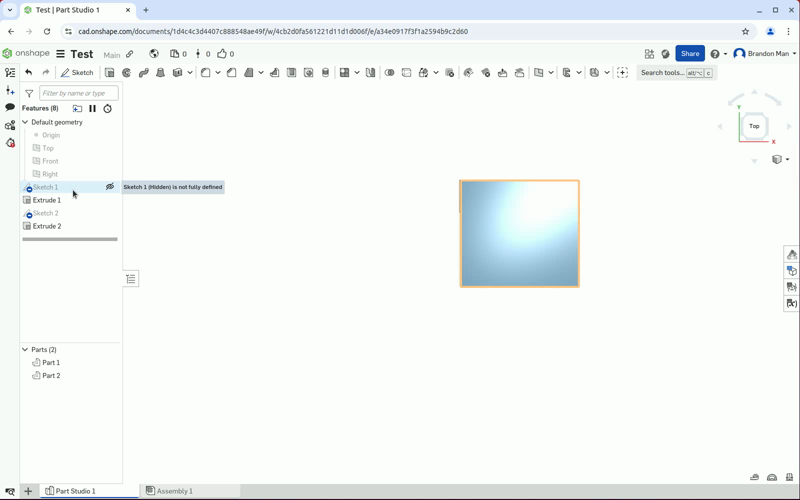
click(73, 189)
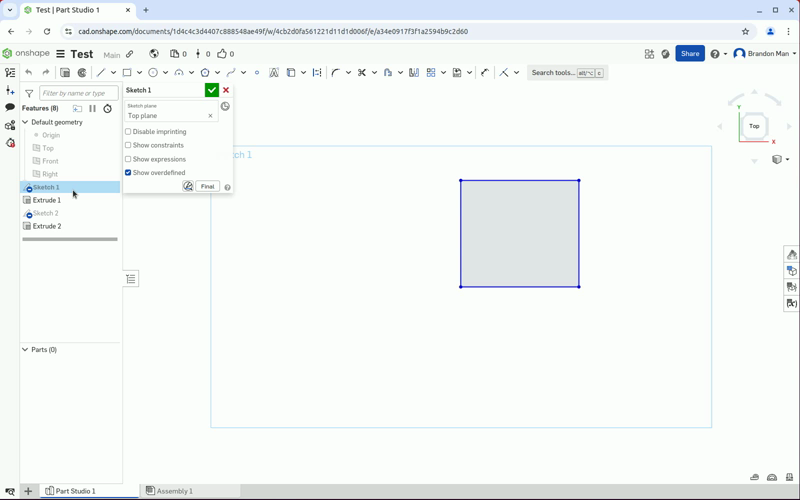
mouse_move(229, 92)
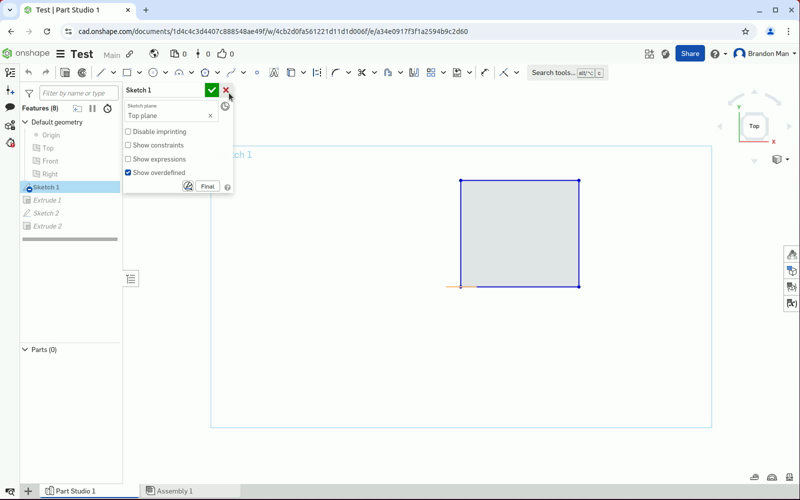
click(229, 92)
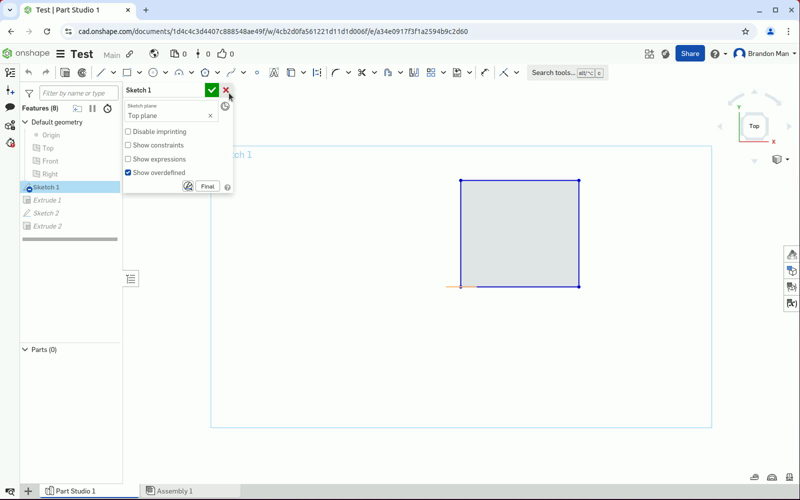
key(shift+s)
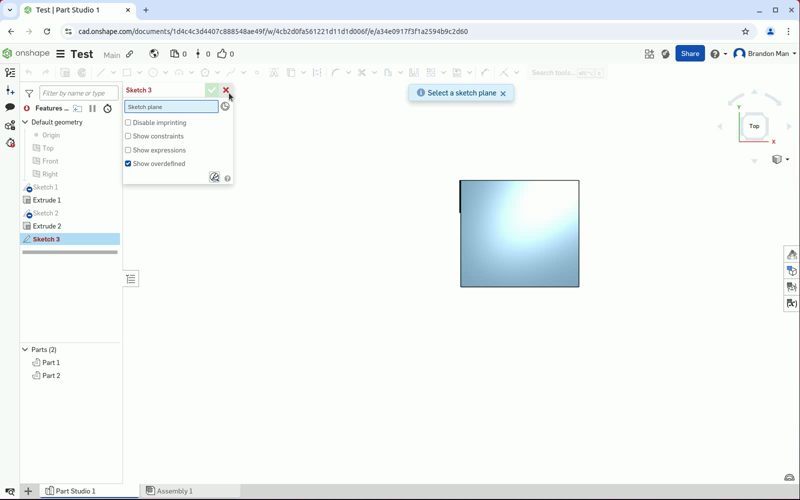
mouse_move(73, 150)
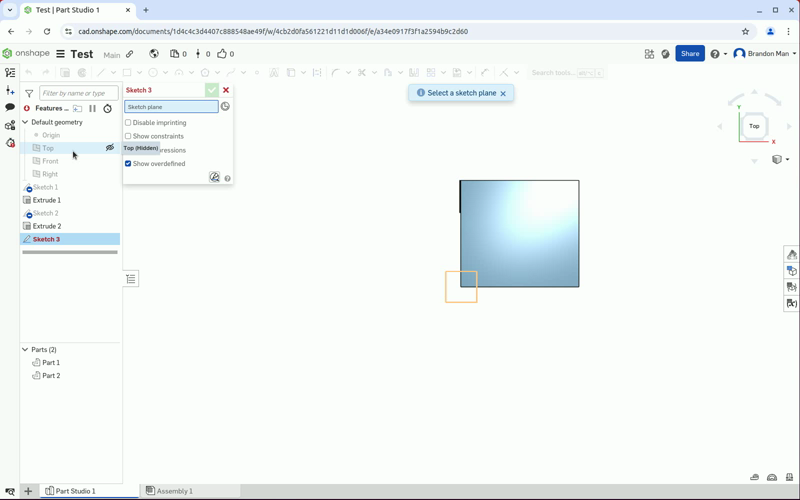
click(73, 150)
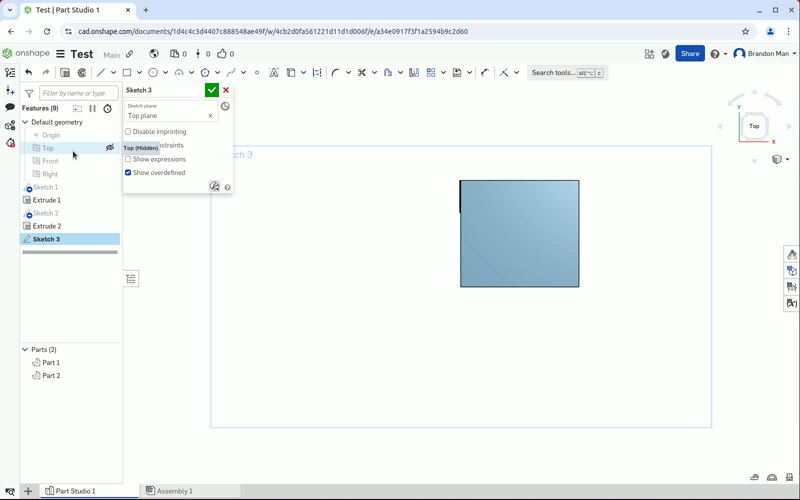
mouse_move(73, 352)
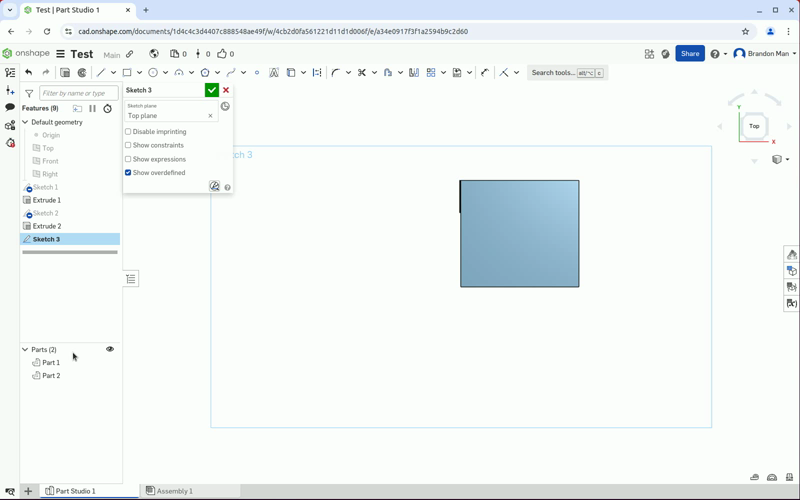
key(y)
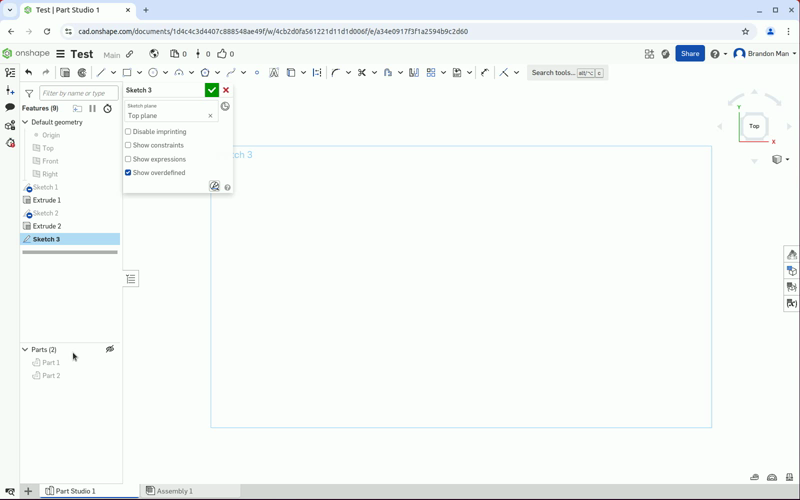
key(l)
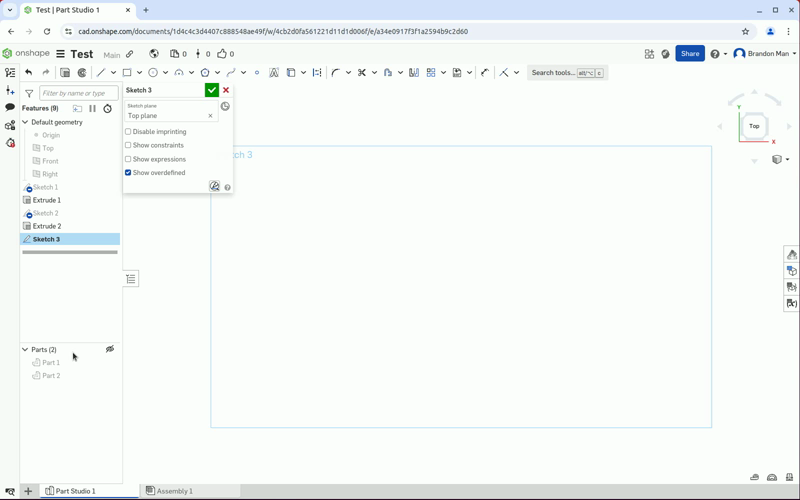
key_down(shift)
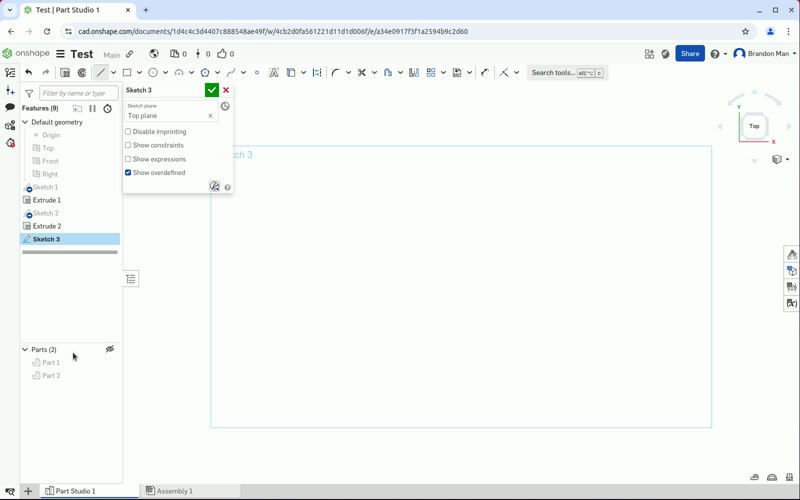
mouse_move(459, 258)
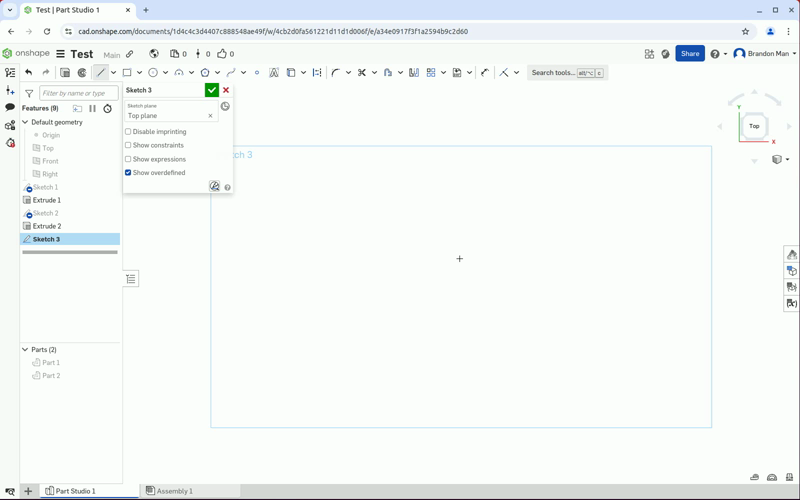
click(459, 258)
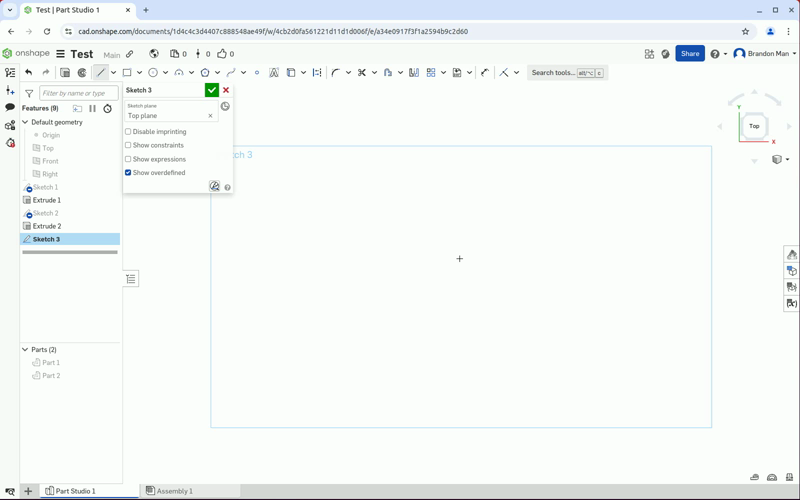
key_up(shift)
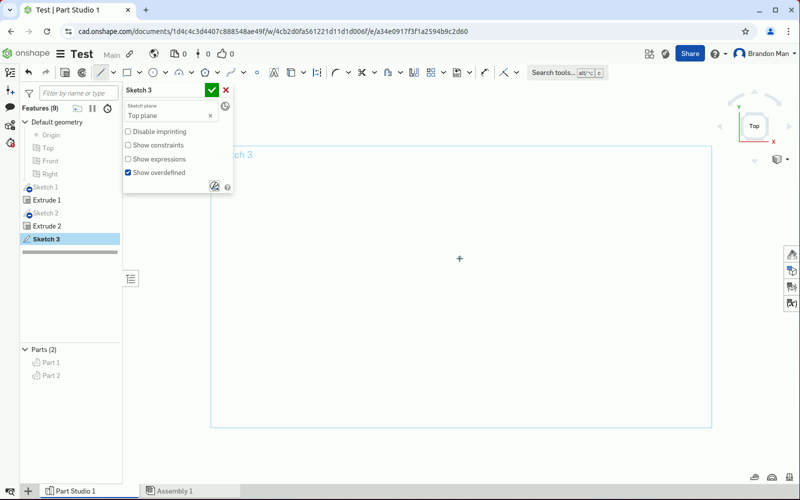
key_down(shift)
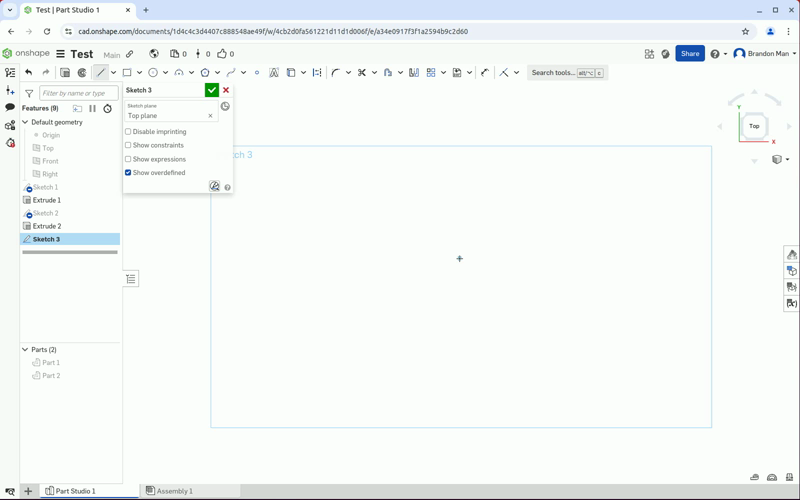
mouse_move(489, 258)
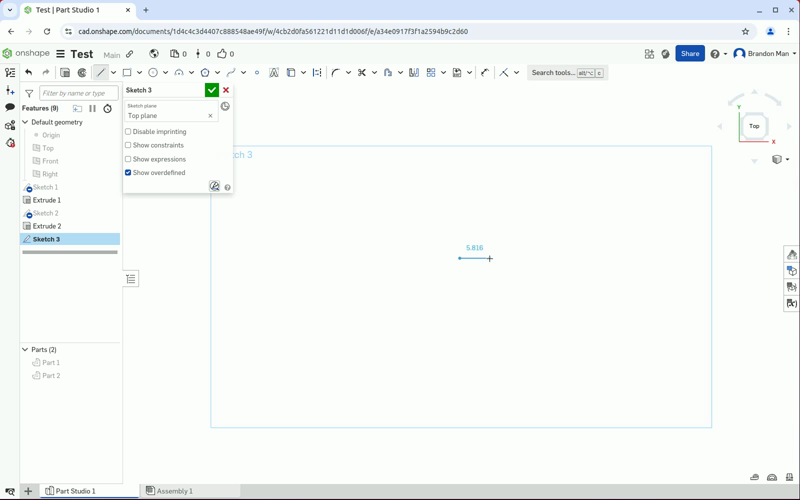
mouse_move(460, 258)
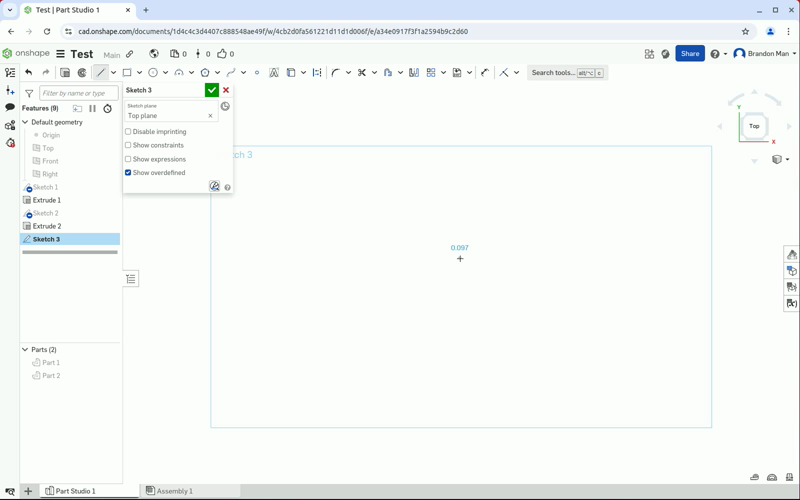
scroll(6)
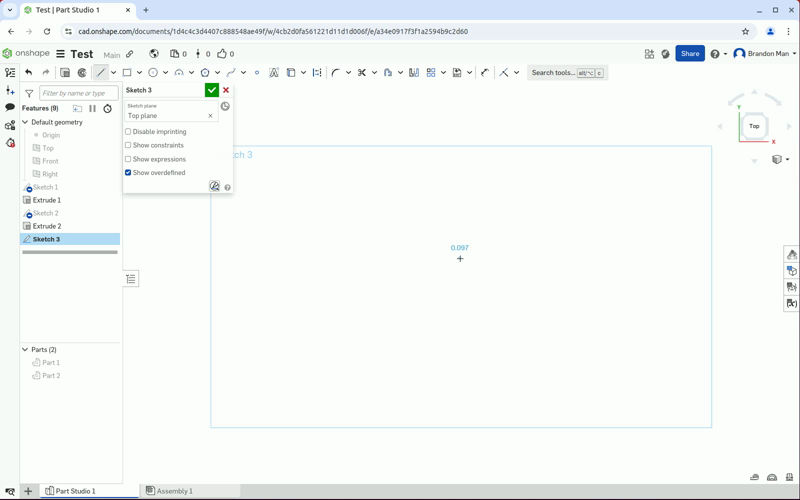
scroll(6)
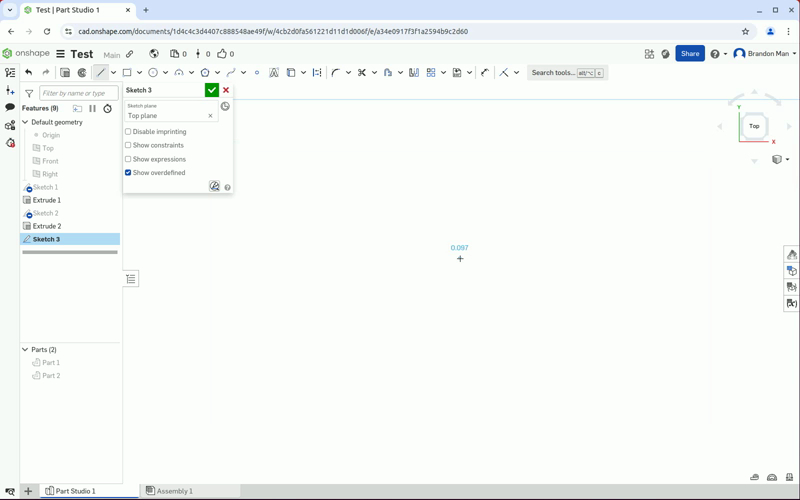
scroll(6)
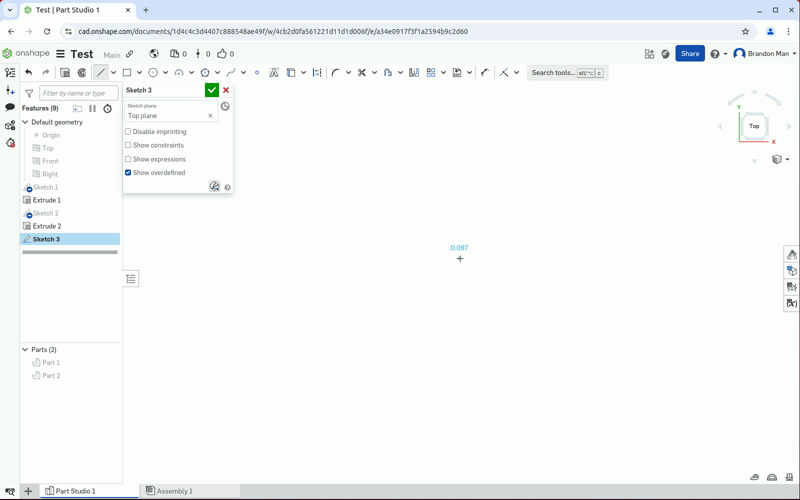
scroll(6)
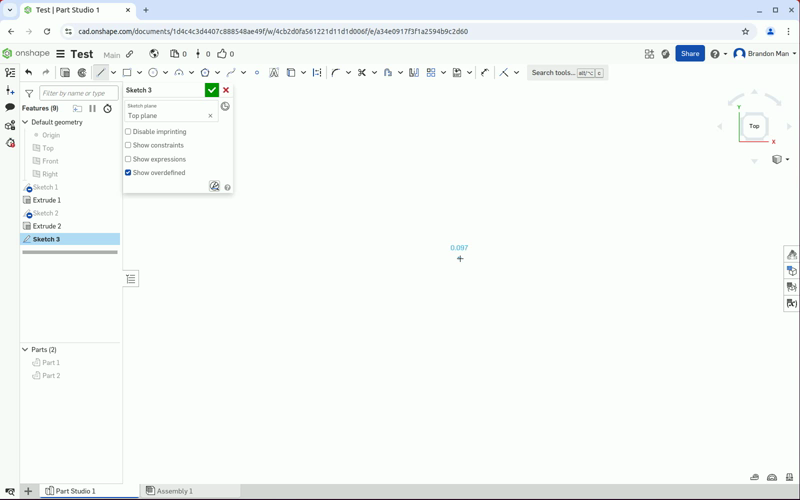
scroll(6)
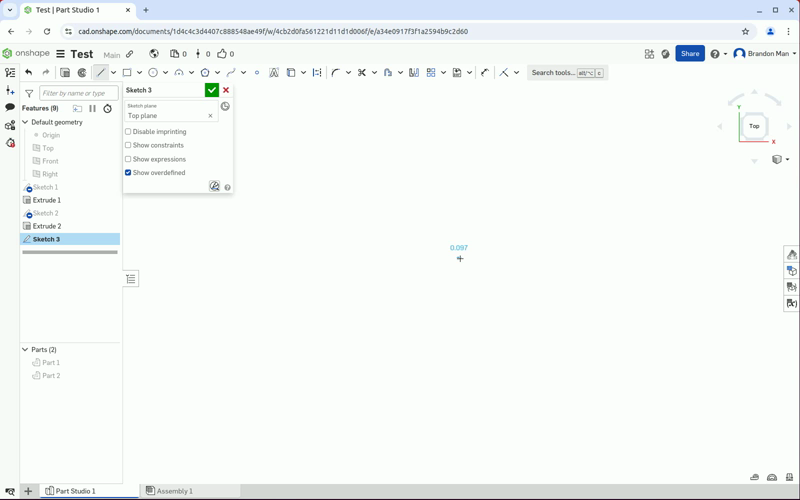
scroll(6)
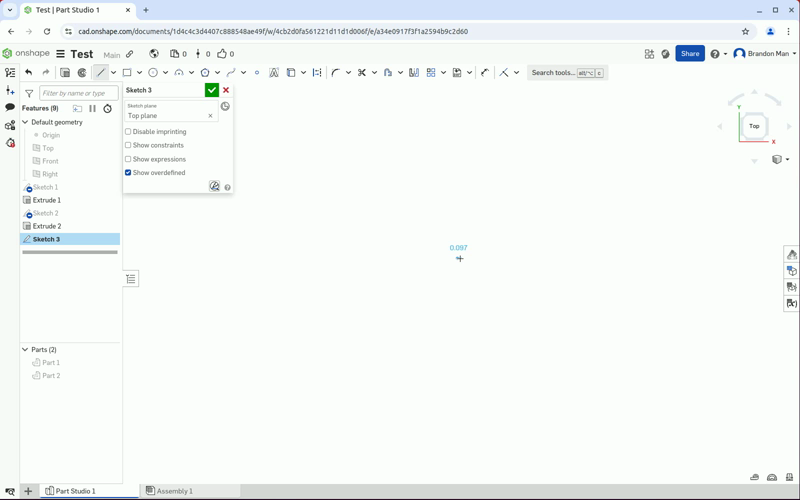
scroll(6)
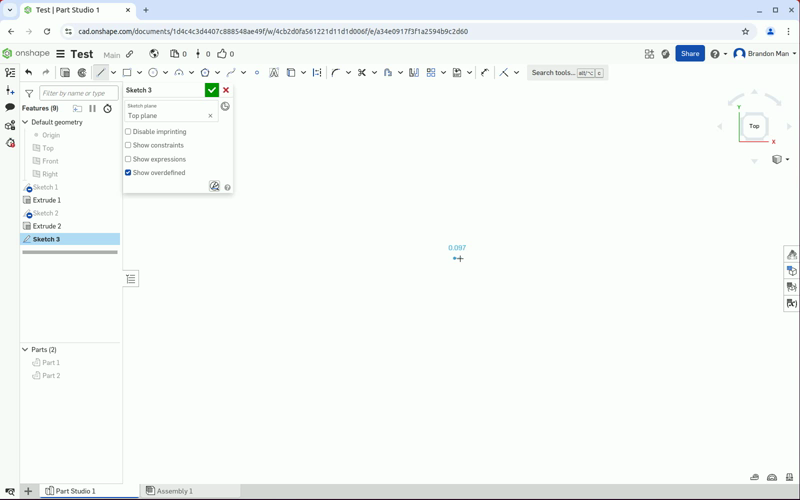
click(460, 258)
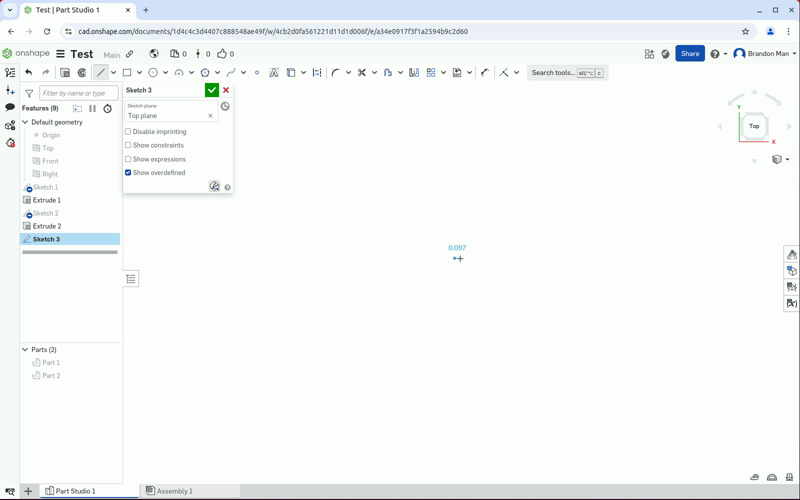
scroll(-6)
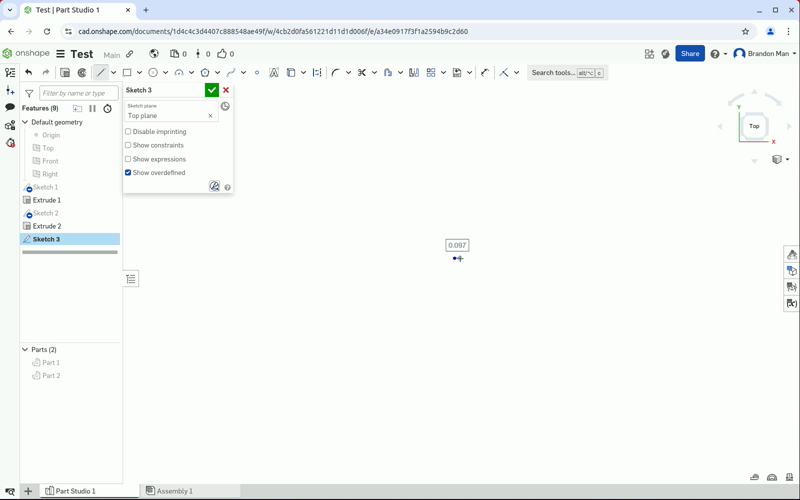
scroll(-6)
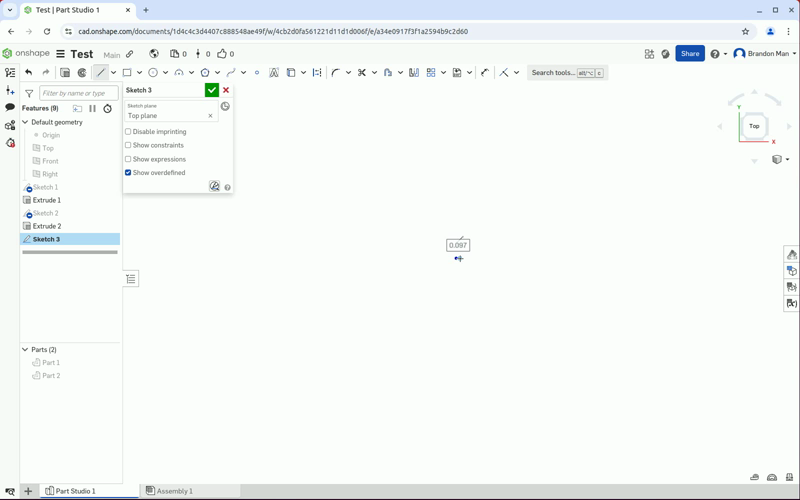
scroll(-6)
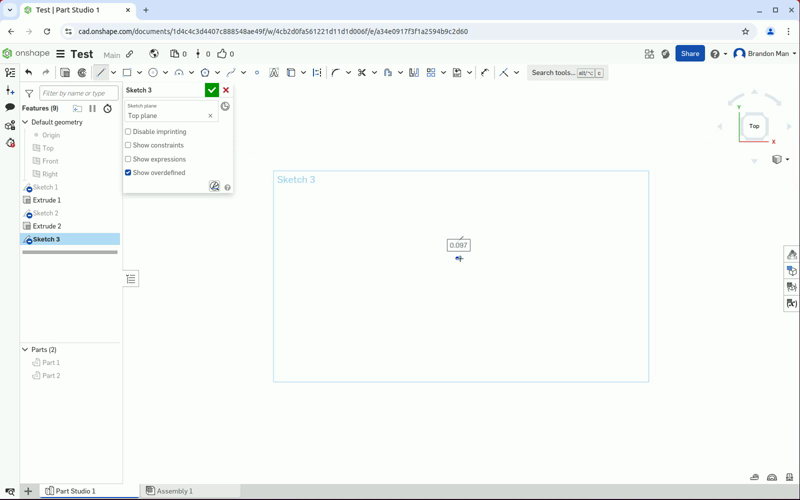
scroll(-6)
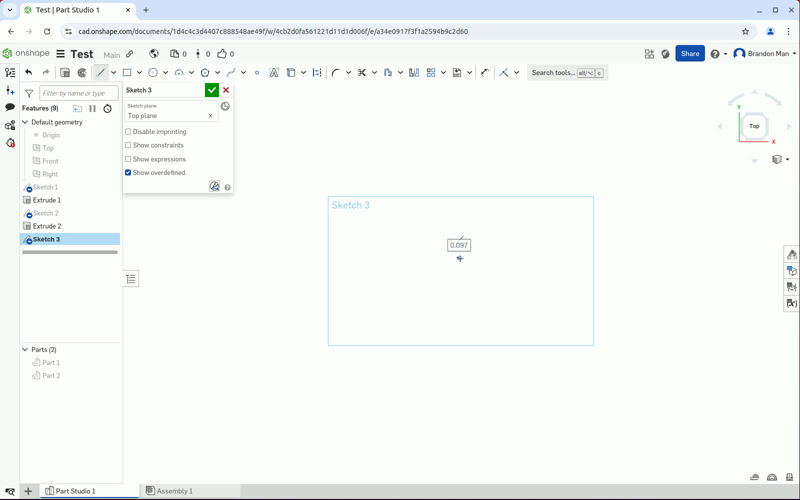
scroll(-6)
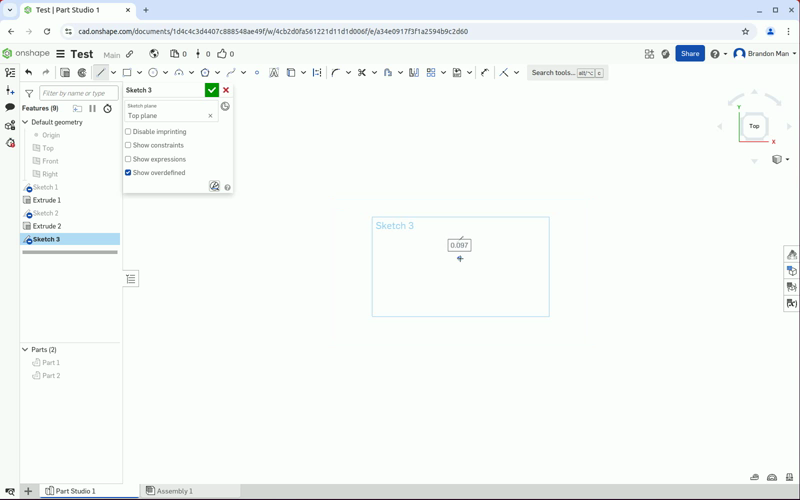
scroll(-6)
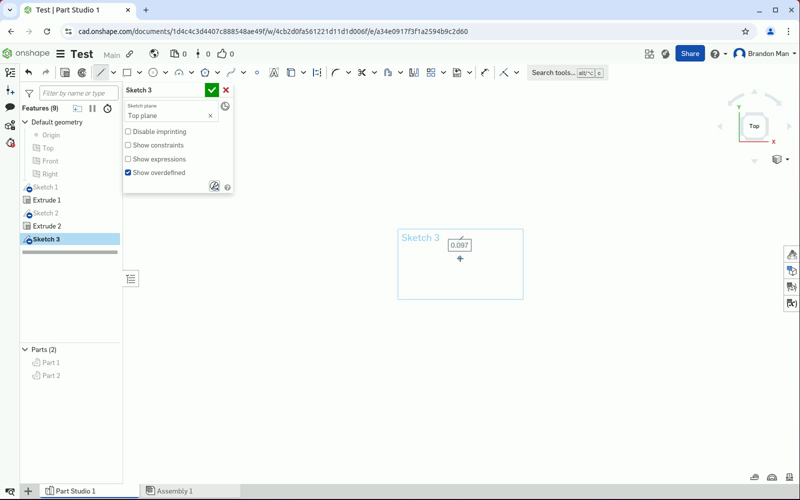
scroll(-6)
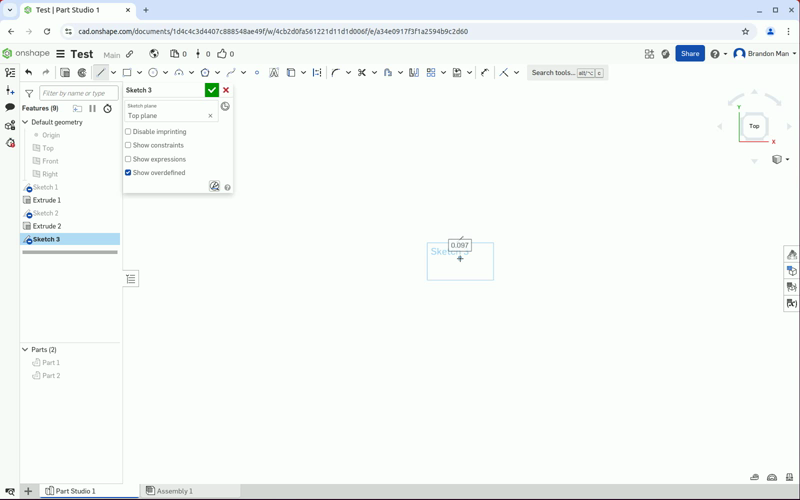
key_up(shift)
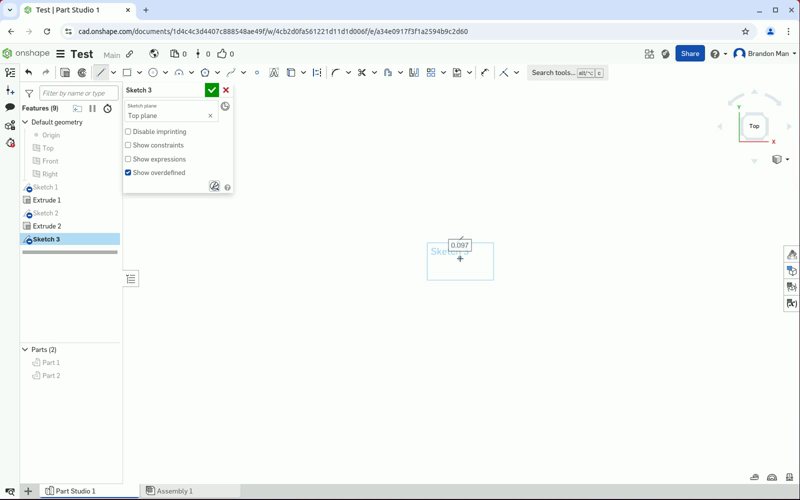
key_down(shift)
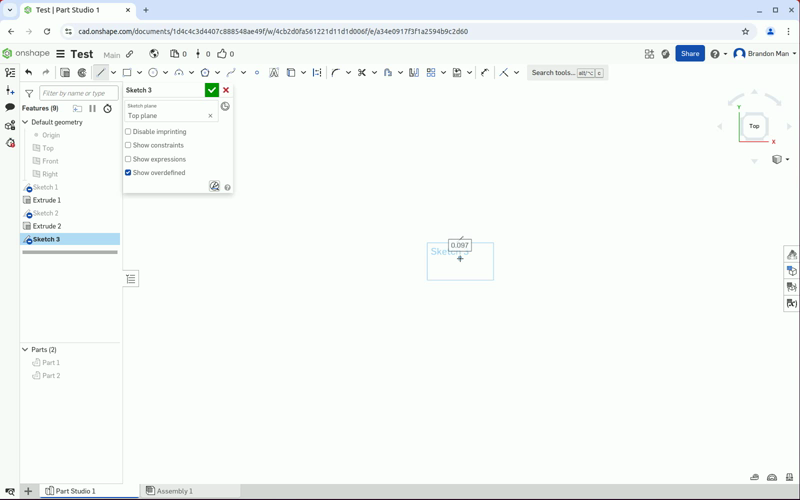
mouse_move(490, 258)
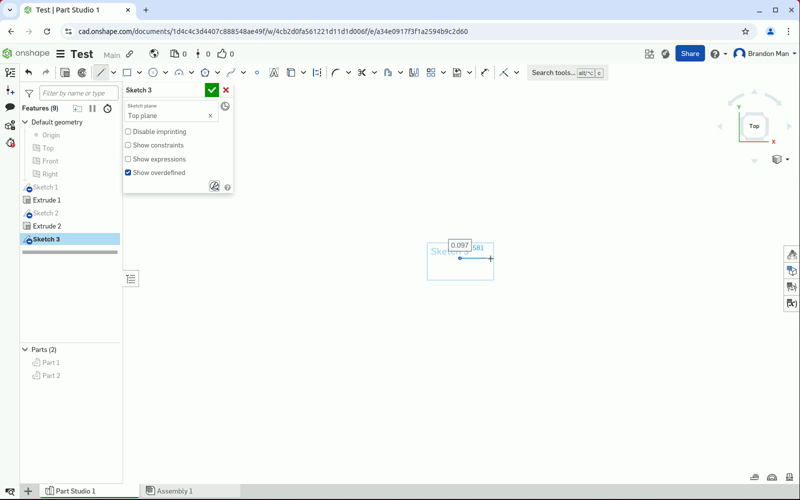
mouse_move(460, 211)
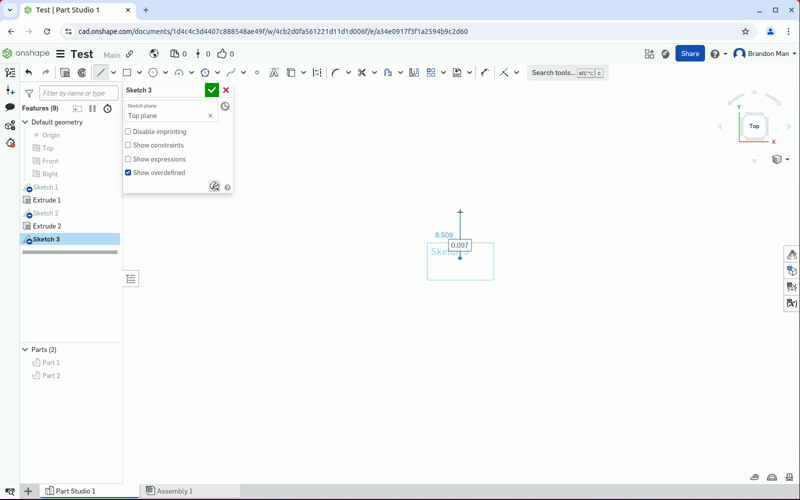
click(460, 211)
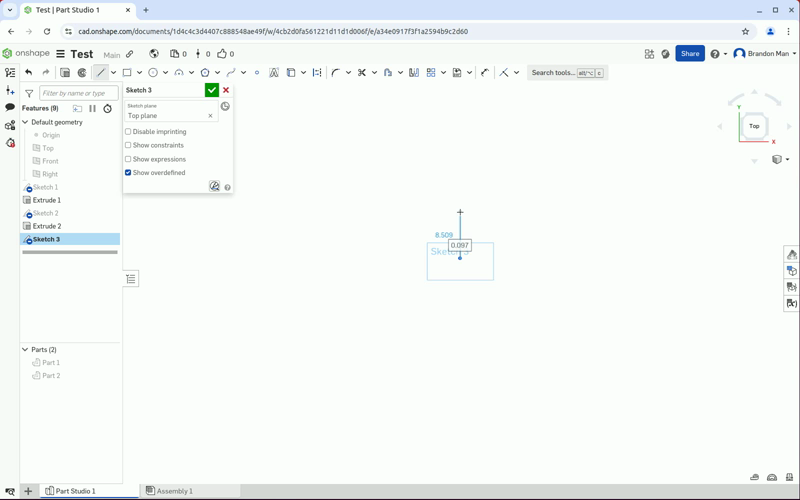
key_up(shift)
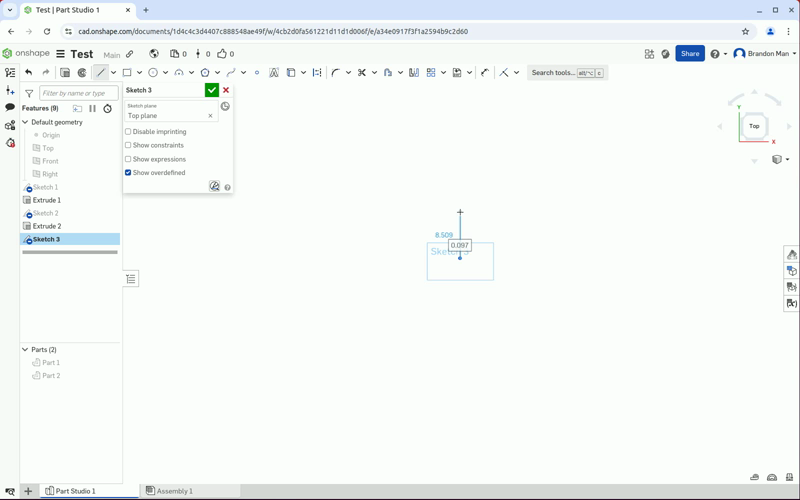
key_down(shift)
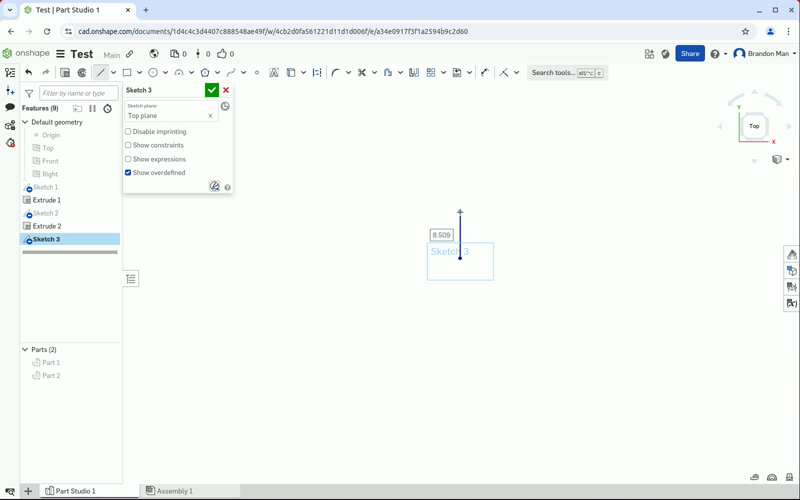
mouse_move(490, 211)
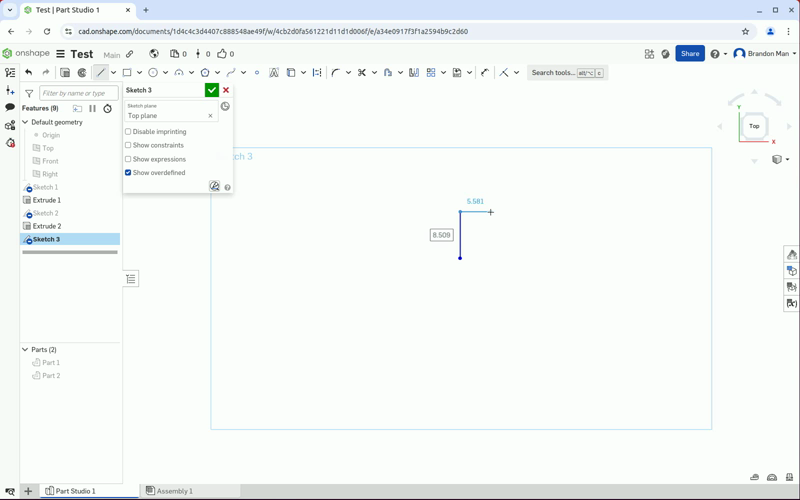
mouse_move(459, 211)
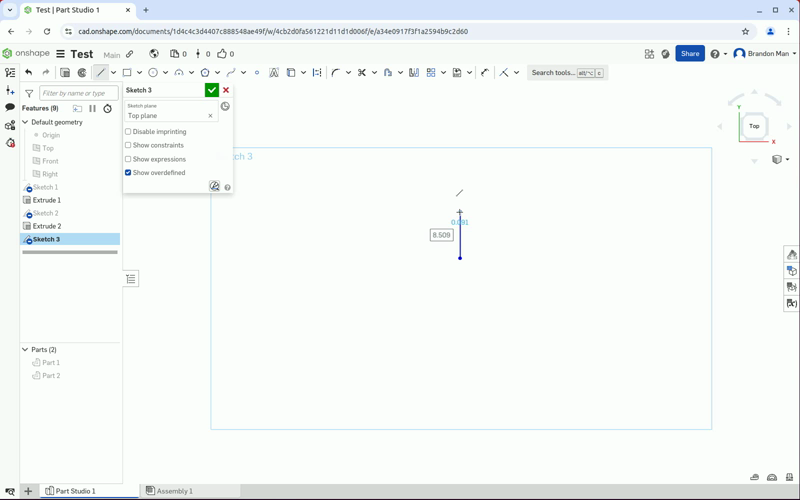
scroll(6)
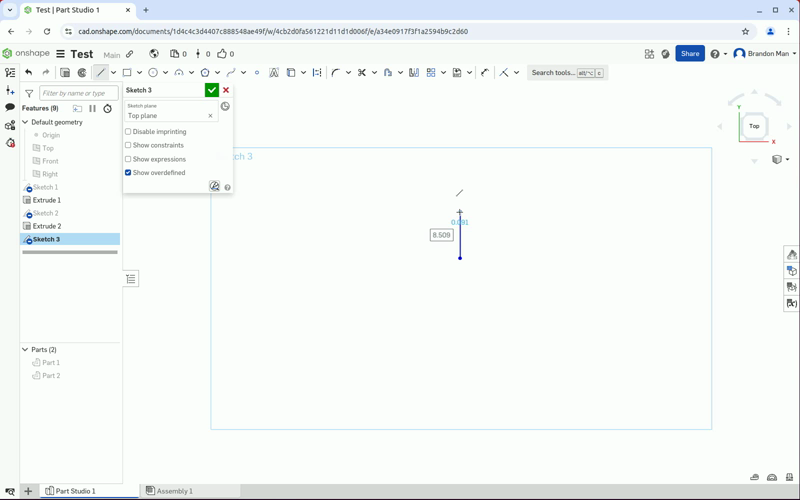
scroll(6)
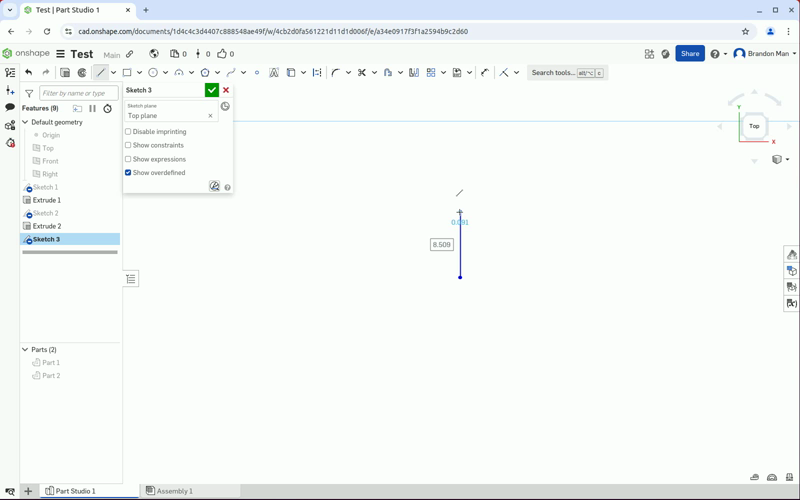
scroll(6)
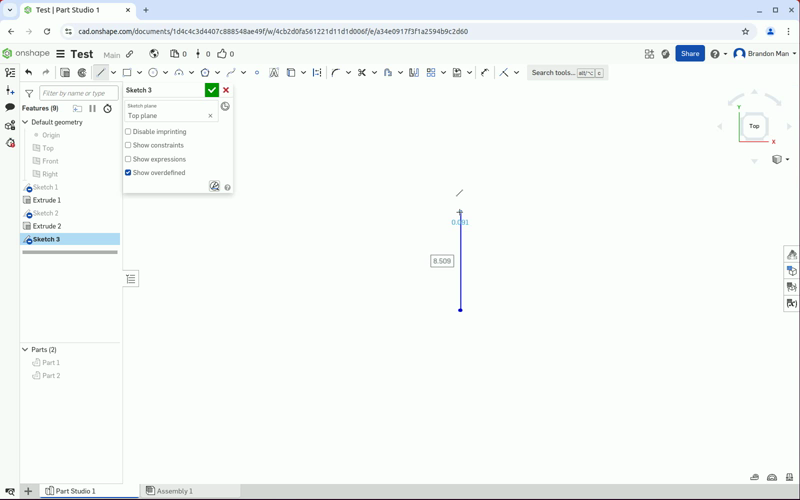
scroll(6)
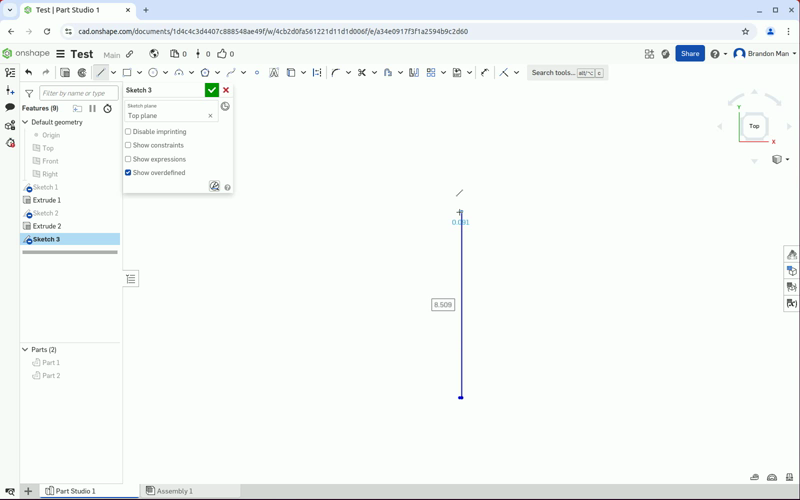
scroll(6)
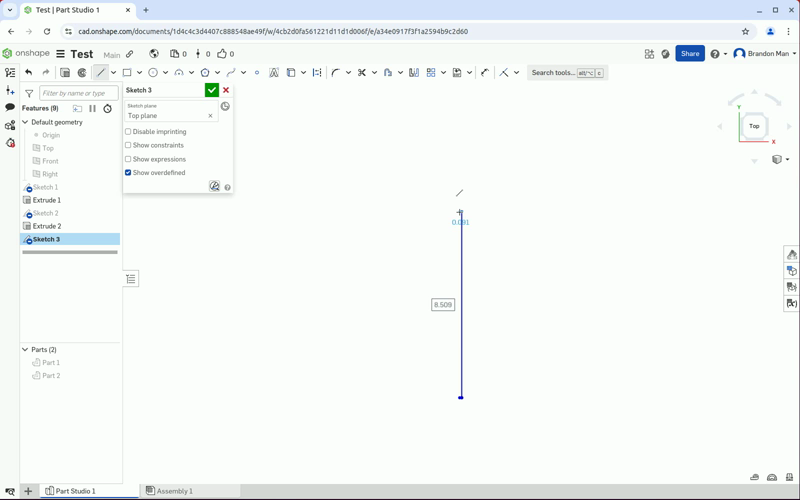
scroll(6)
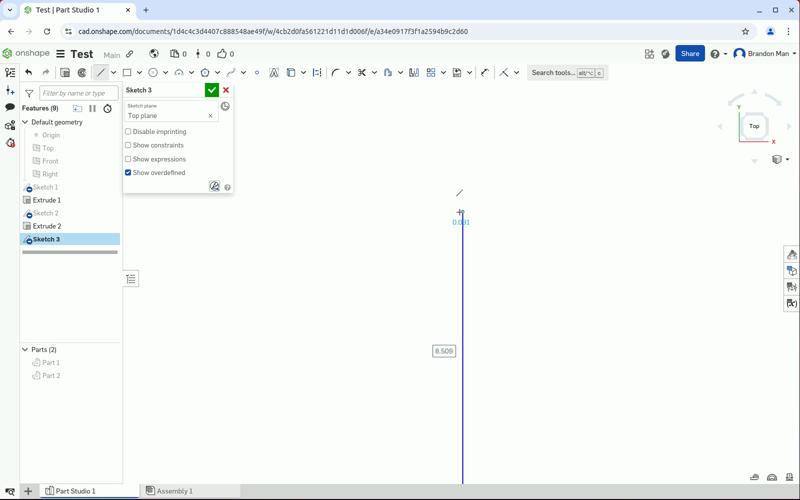
scroll(6)
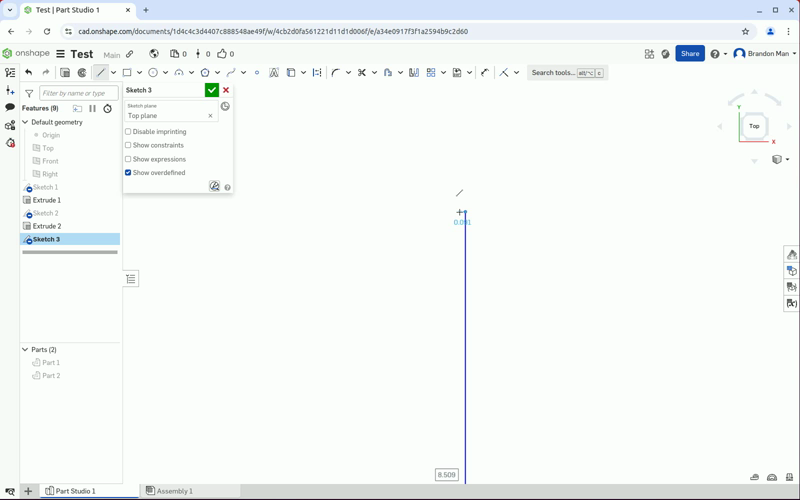
click(459, 211)
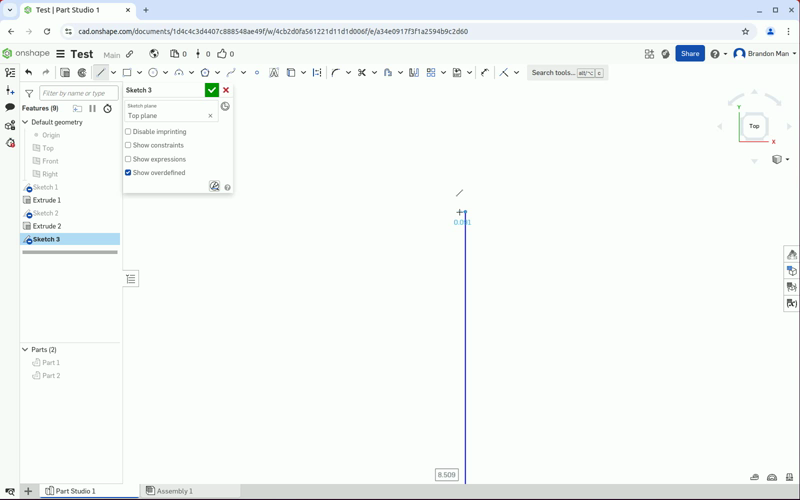
scroll(-6)
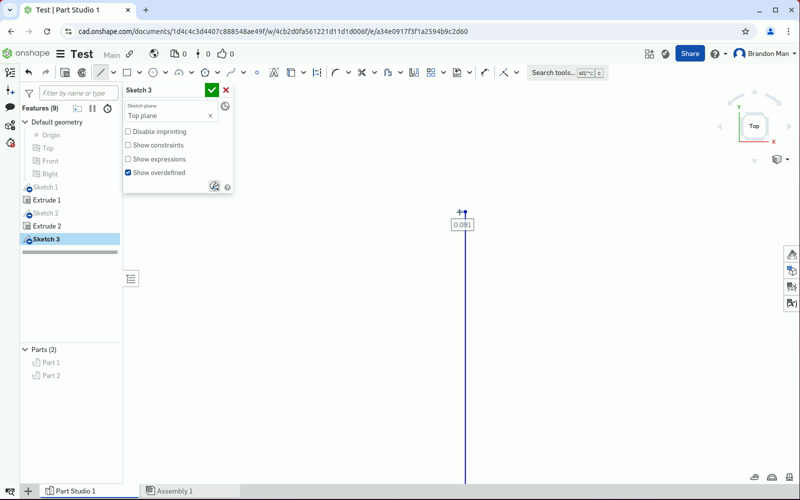
scroll(-6)
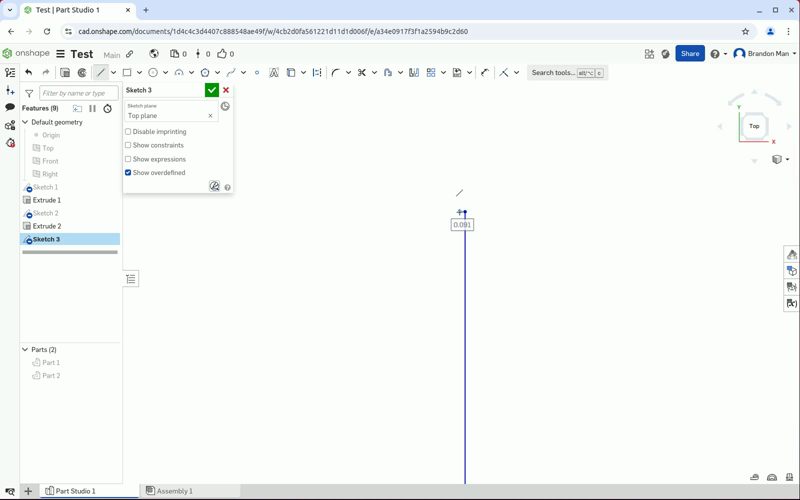
scroll(-6)
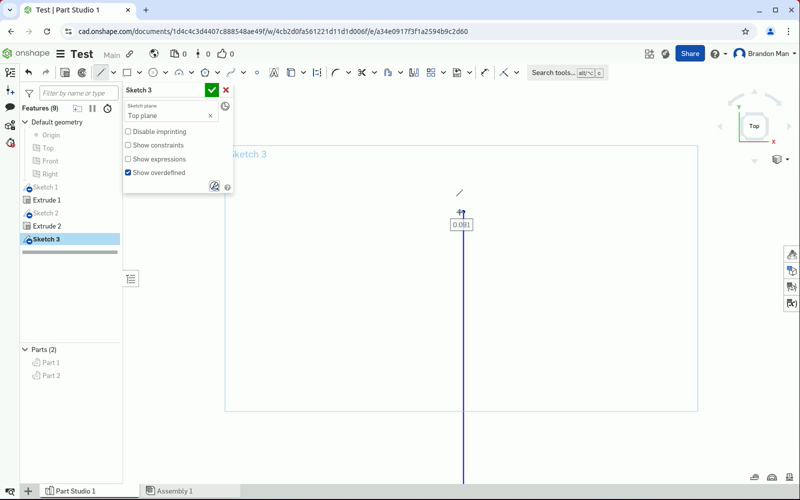
scroll(-6)
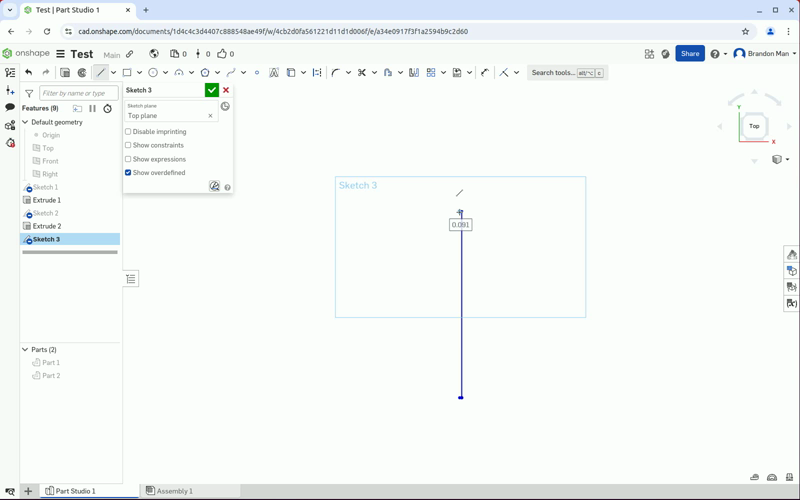
scroll(-6)
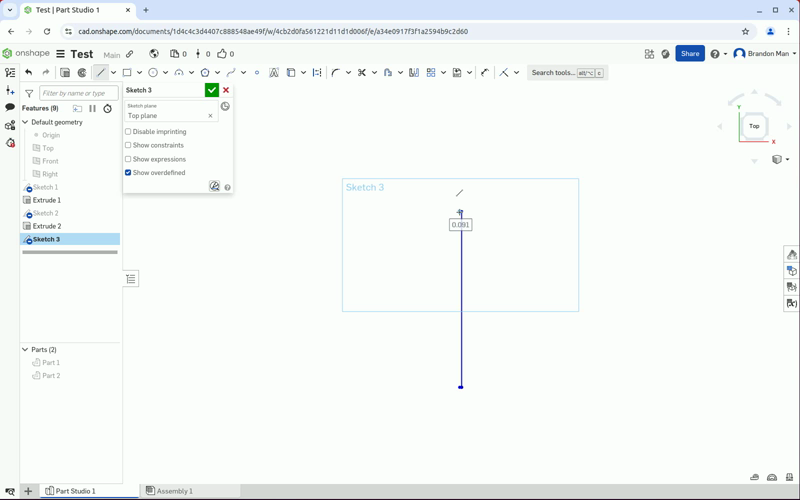
scroll(-6)
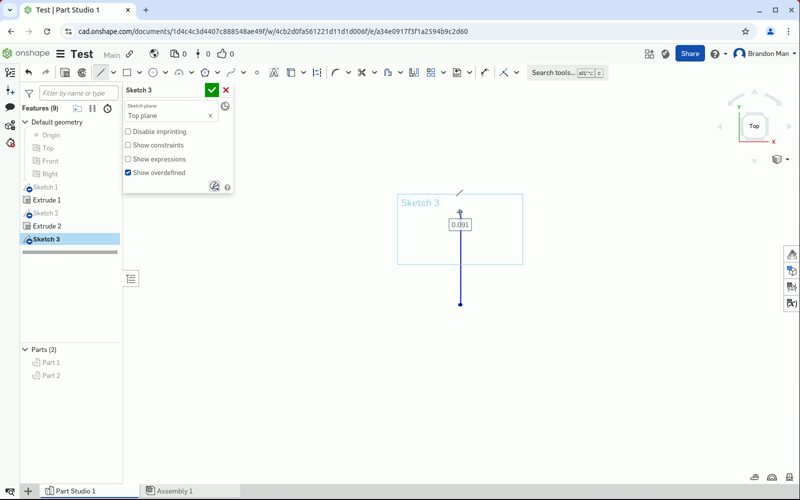
scroll(-6)
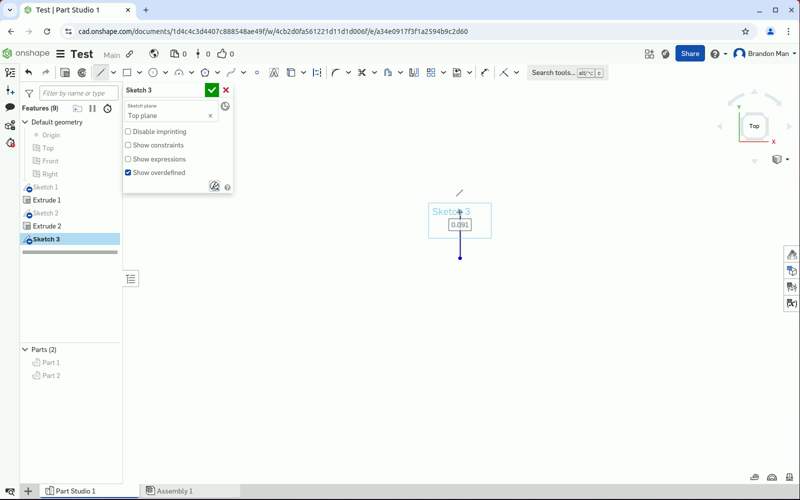
key_up(shift)
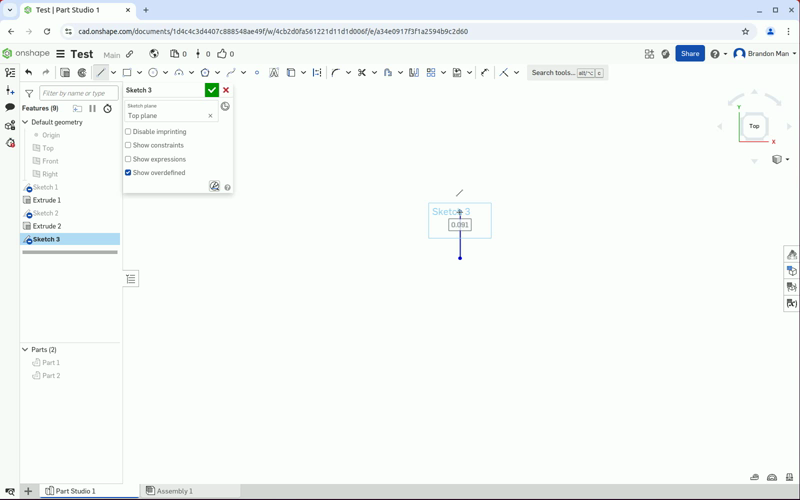
mouse_move(489, 211)
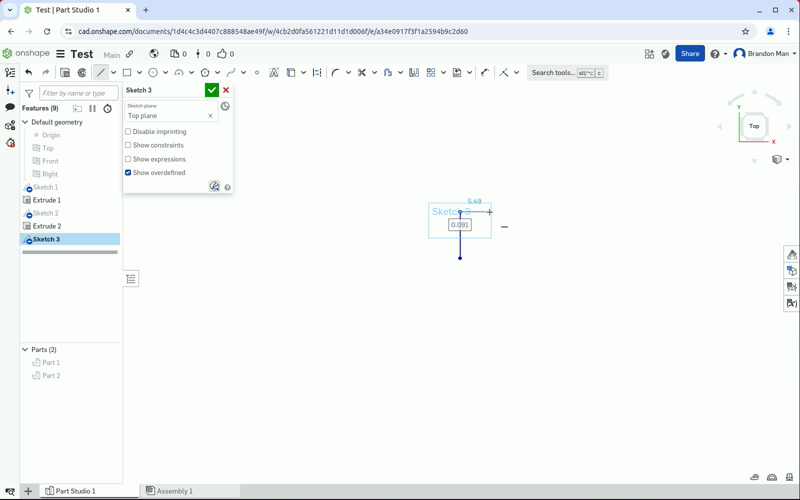
key_down(shift)
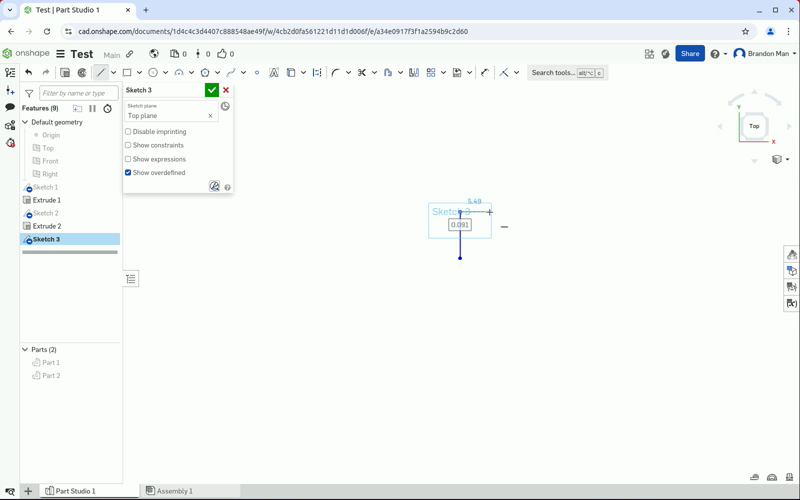
mouse_move(459, 258)
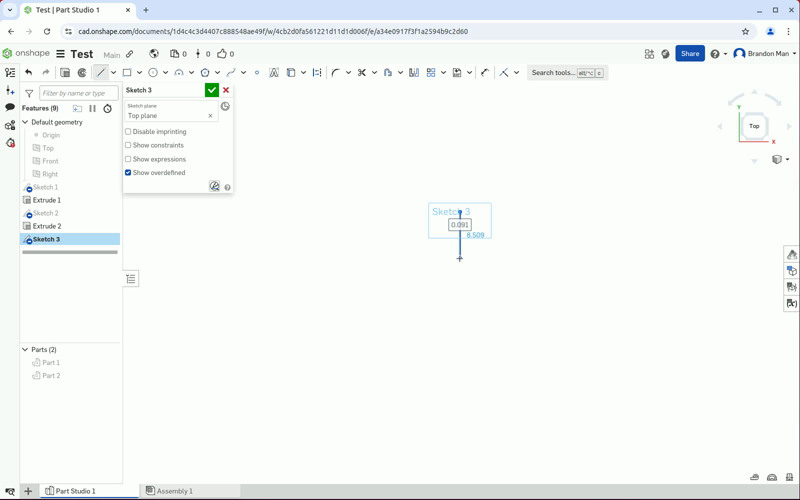
scroll(6)
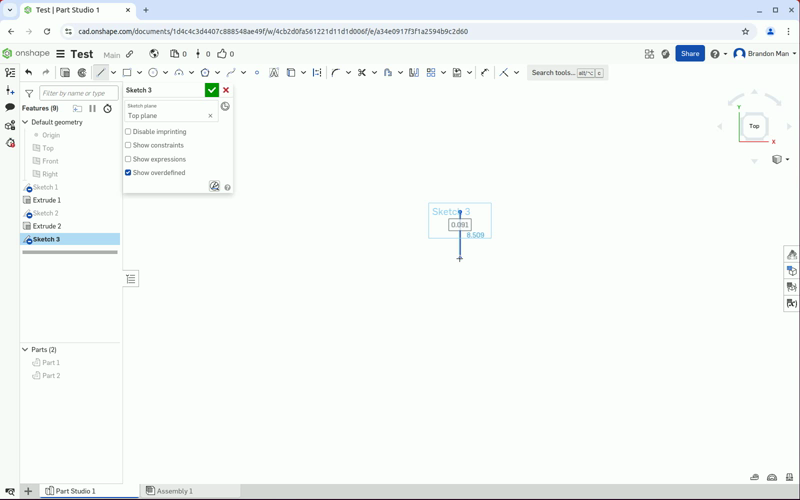
scroll(6)
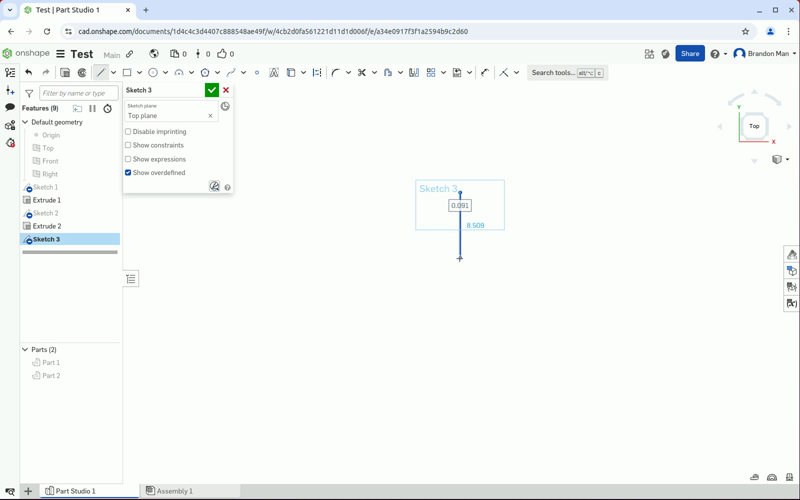
scroll(6)
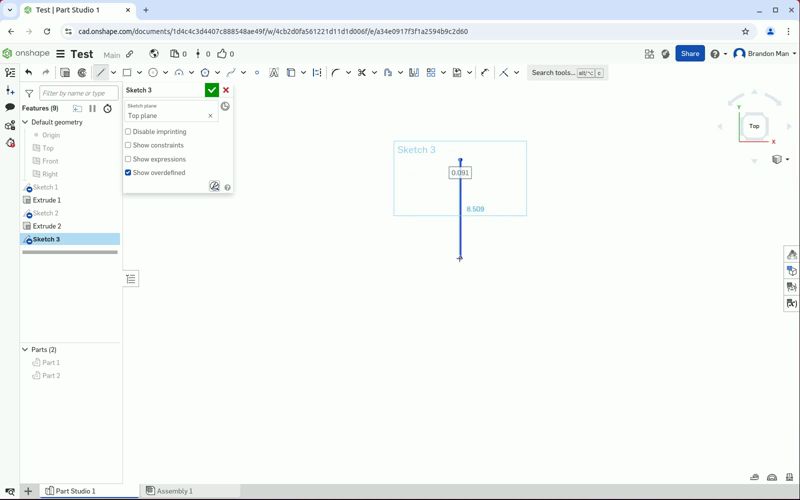
scroll(6)
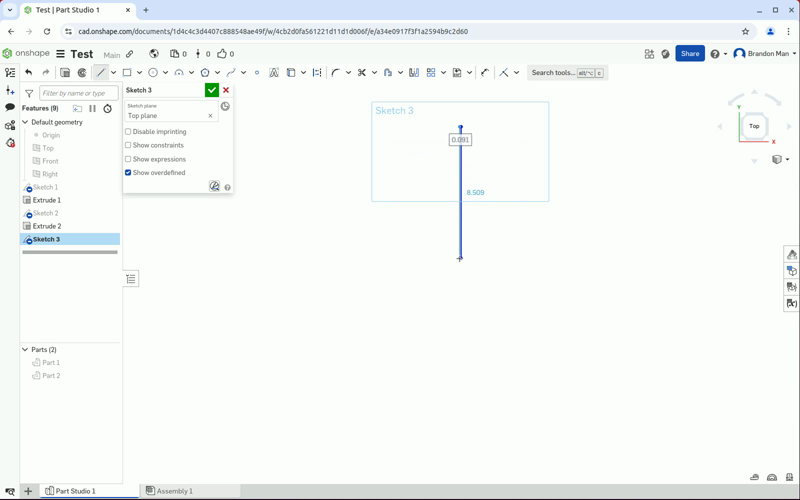
scroll(6)
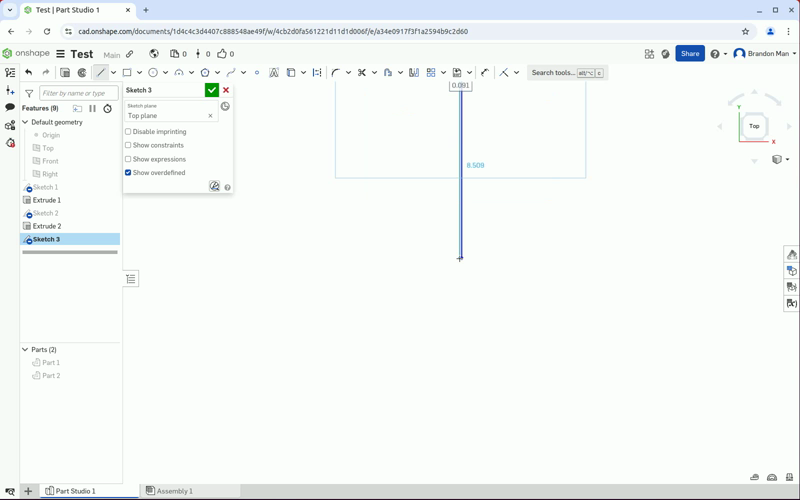
scroll(6)
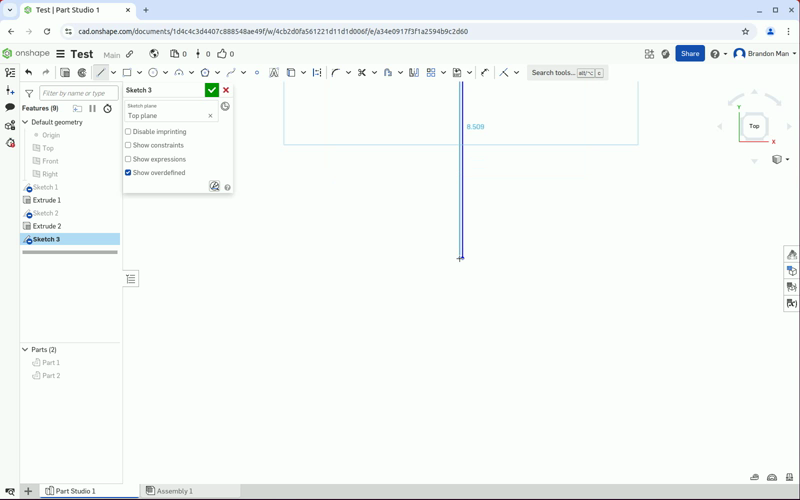
scroll(6)
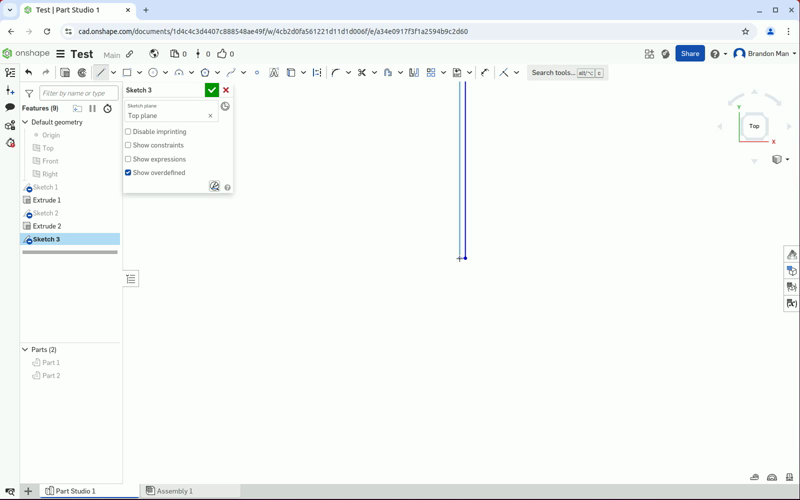
key_up(shift)
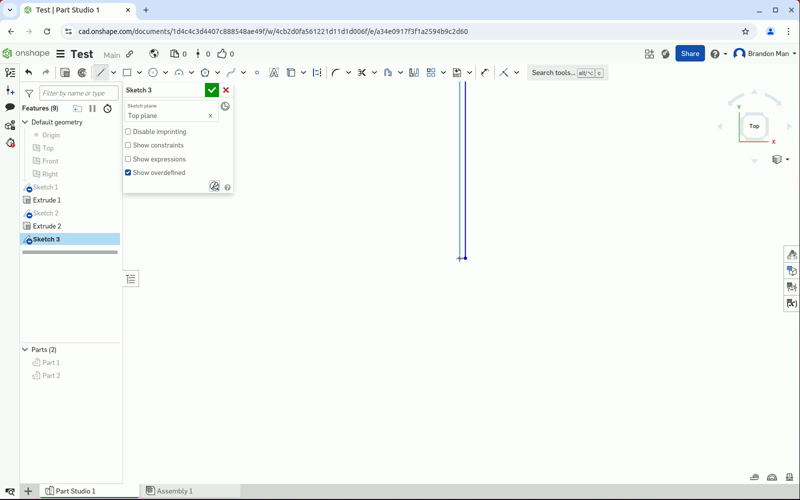
click(459, 258)
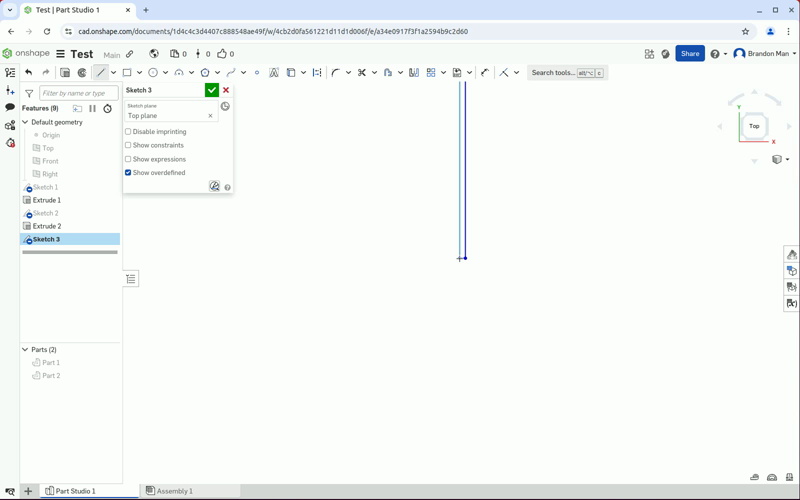
scroll(-6)
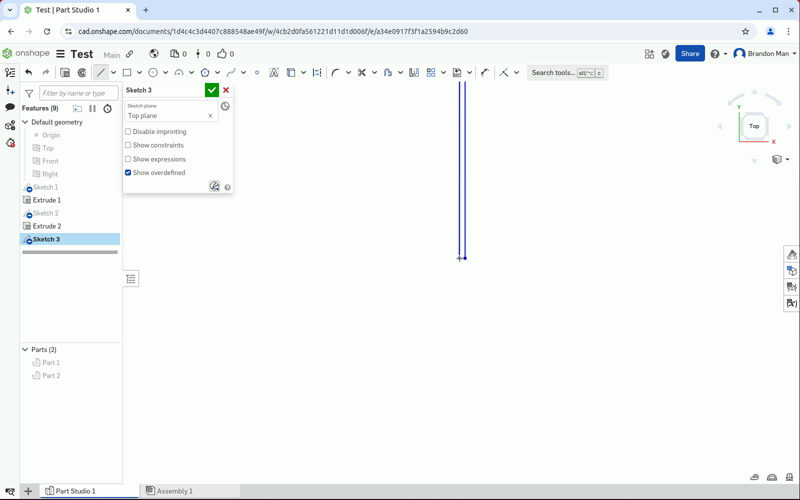
scroll(-6)
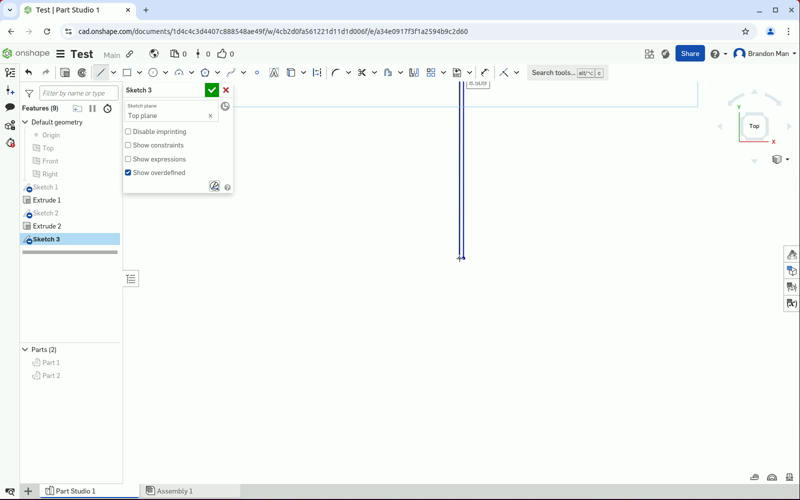
scroll(-6)
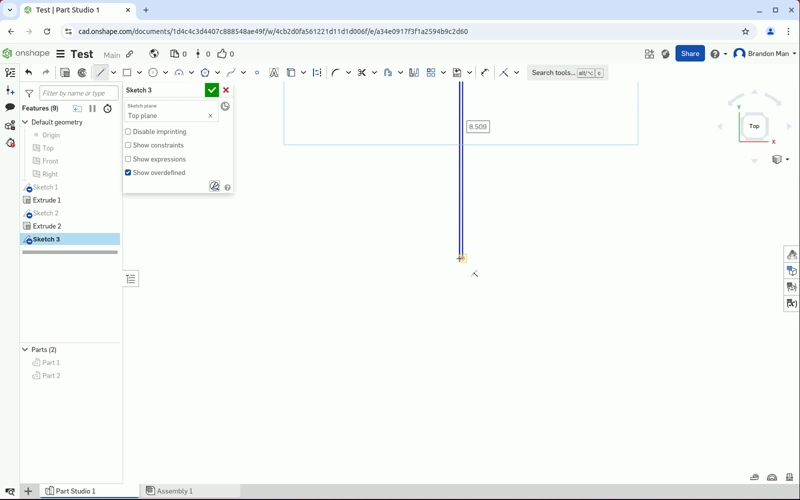
scroll(-6)
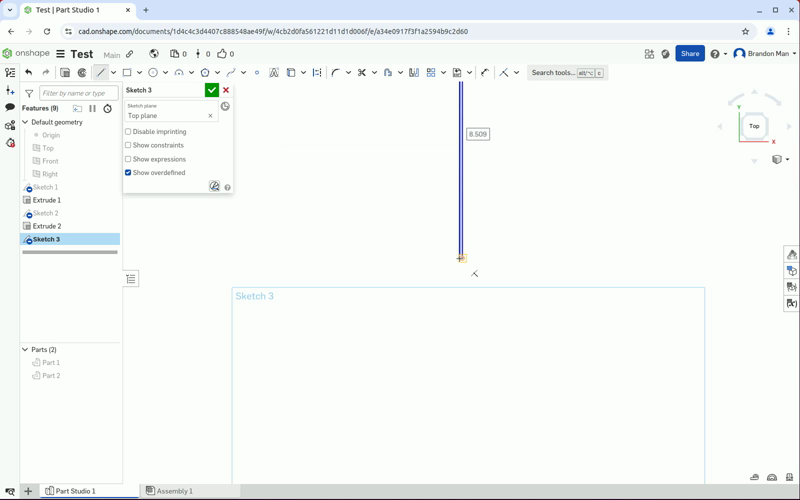
scroll(-6)
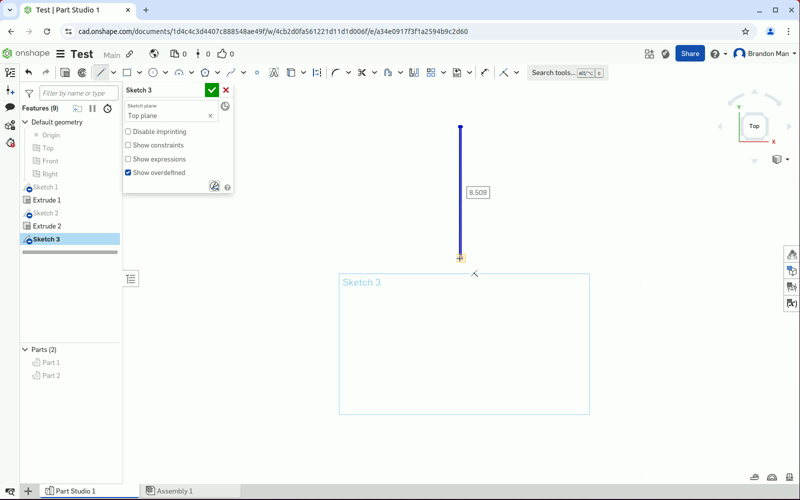
scroll(-6)
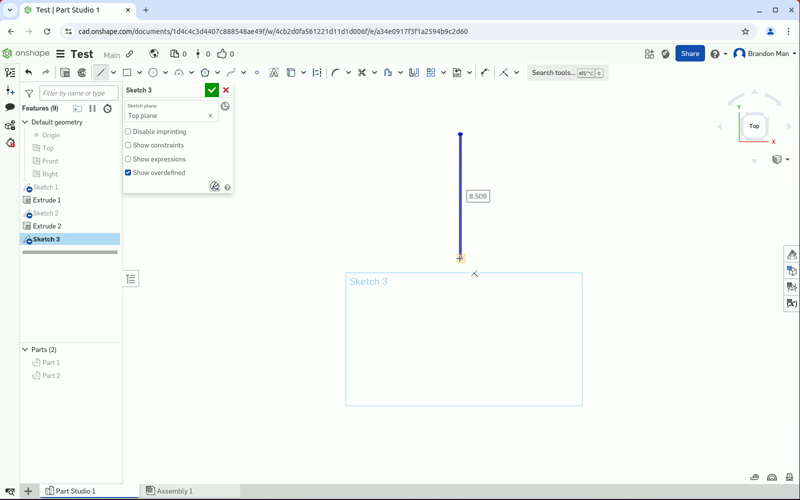
scroll(-6)
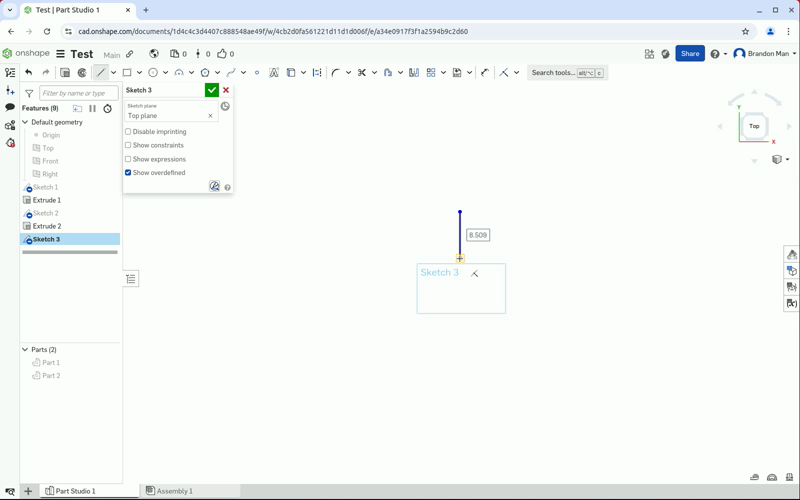
key(esc)
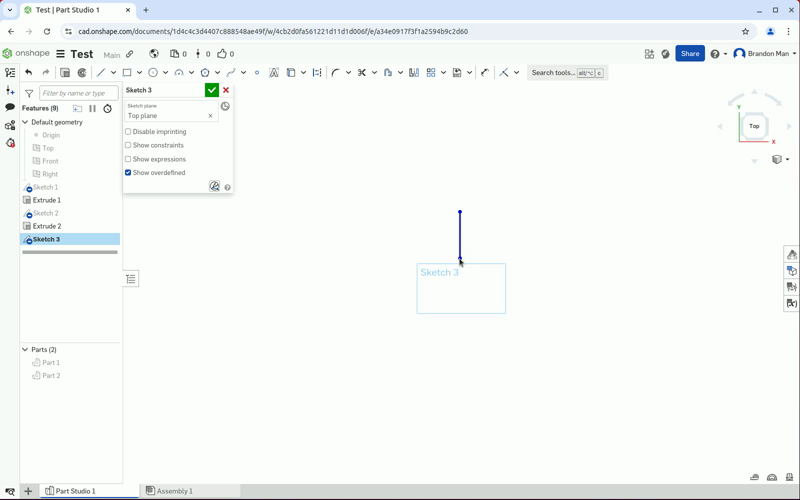
mouse_move(459, 242)
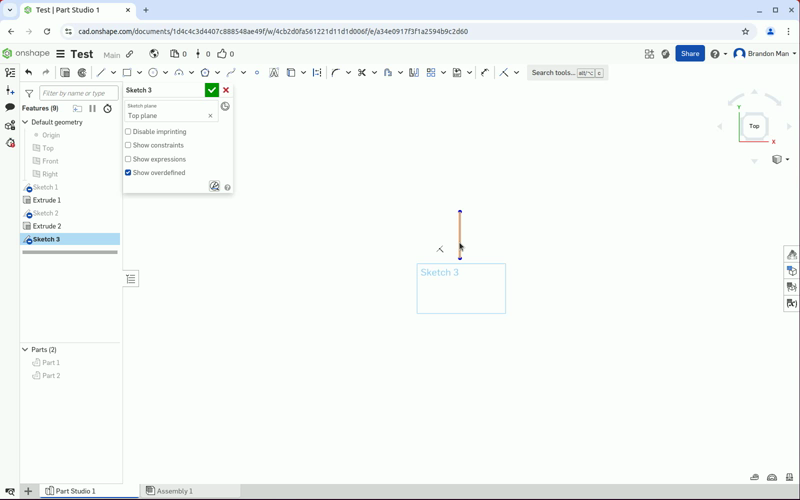
scroll(6)
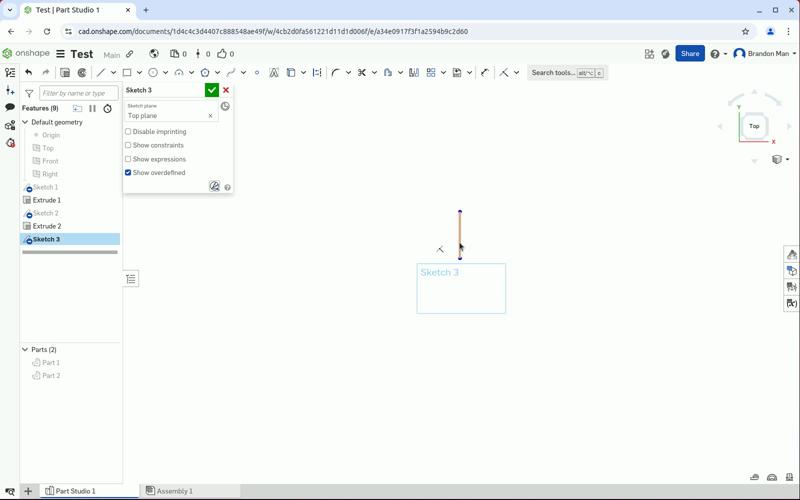
scroll(6)
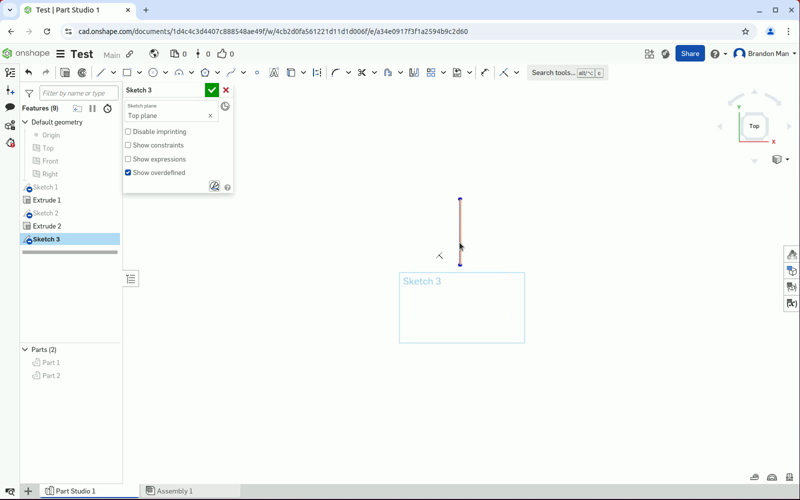
scroll(6)
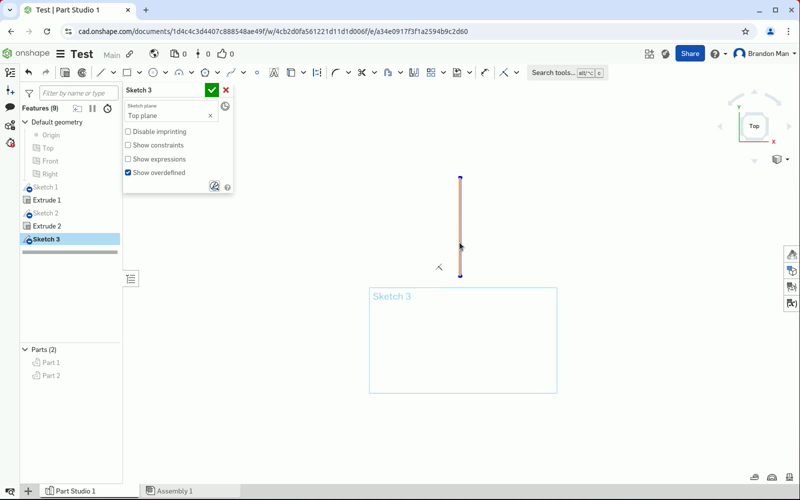
scroll(6)
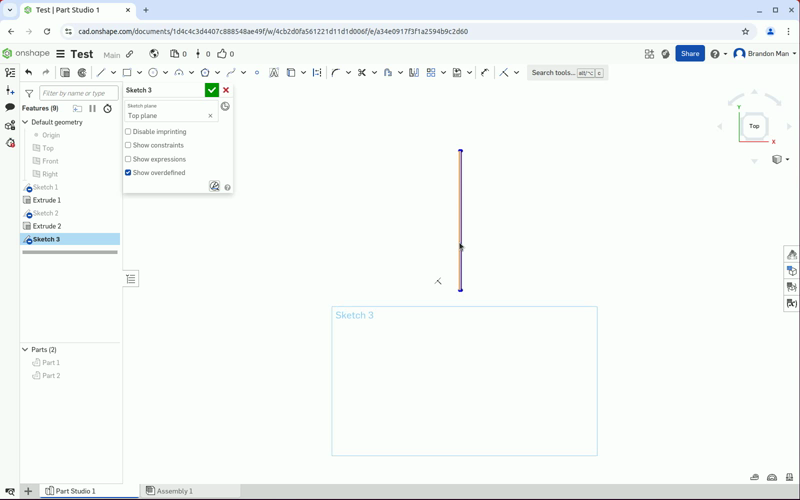
scroll(6)
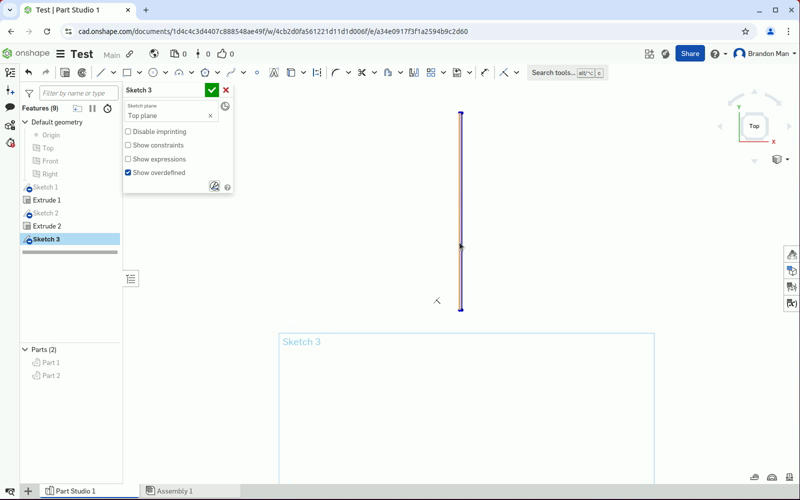
scroll(6)
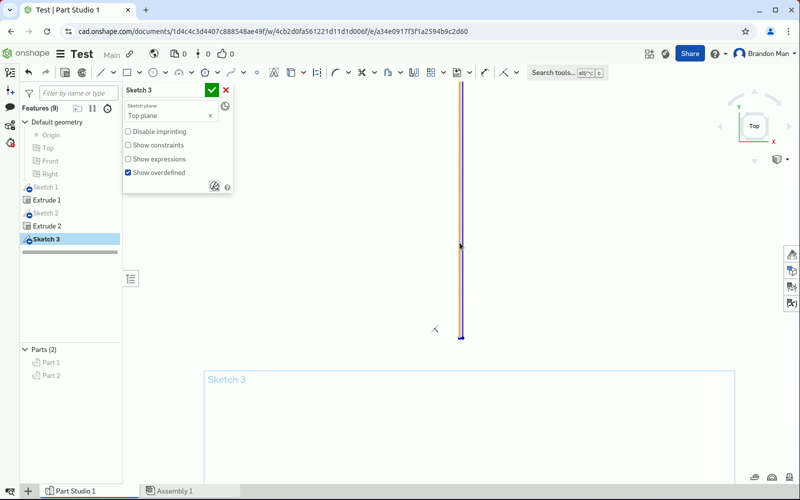
scroll(6)
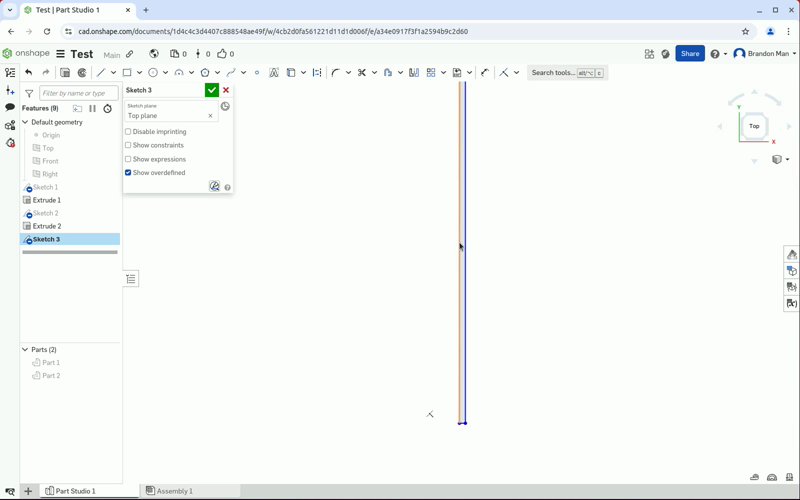
click(459, 242)
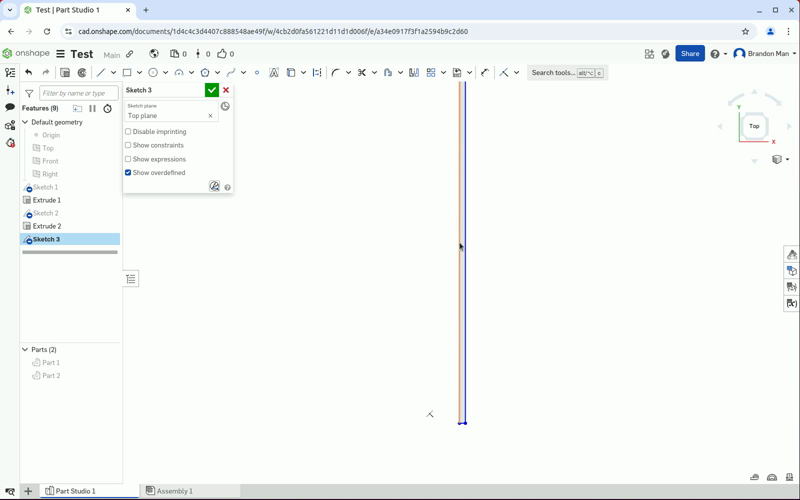
scroll(-6)
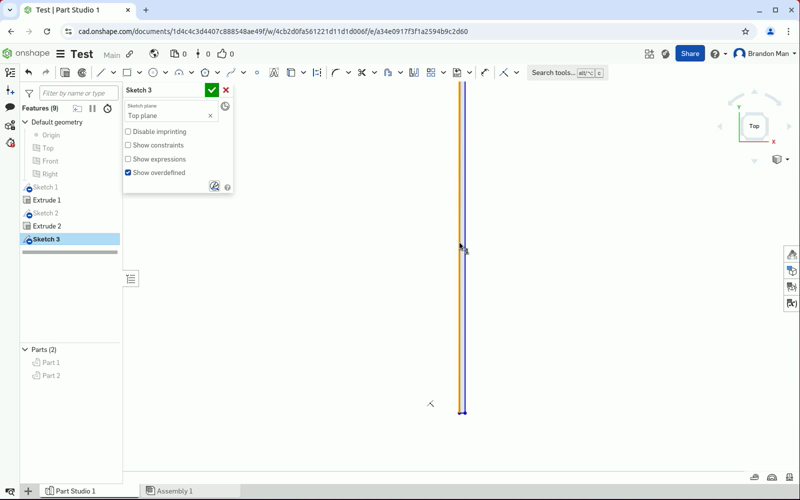
scroll(-6)
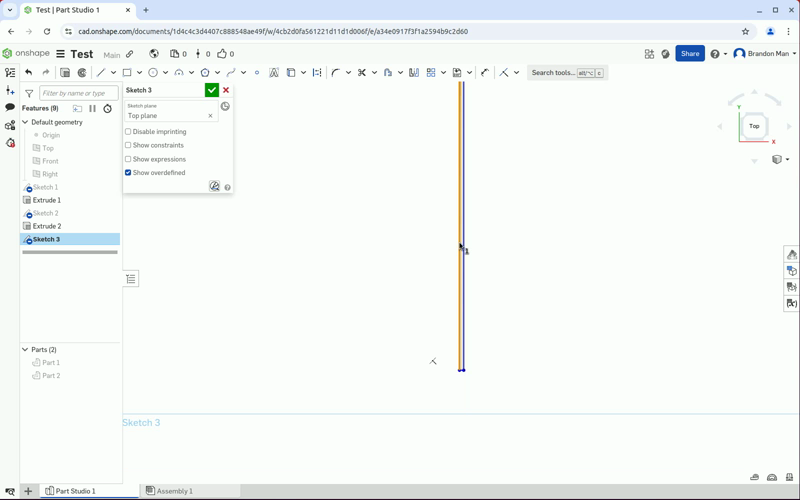
scroll(-6)
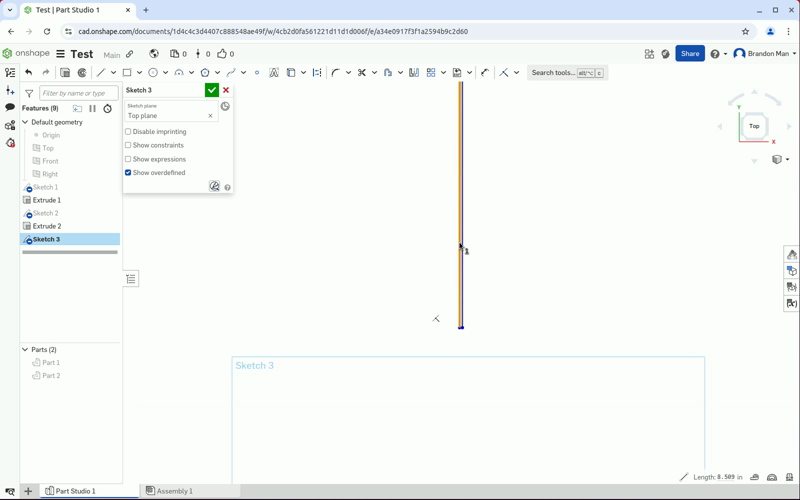
scroll(-6)
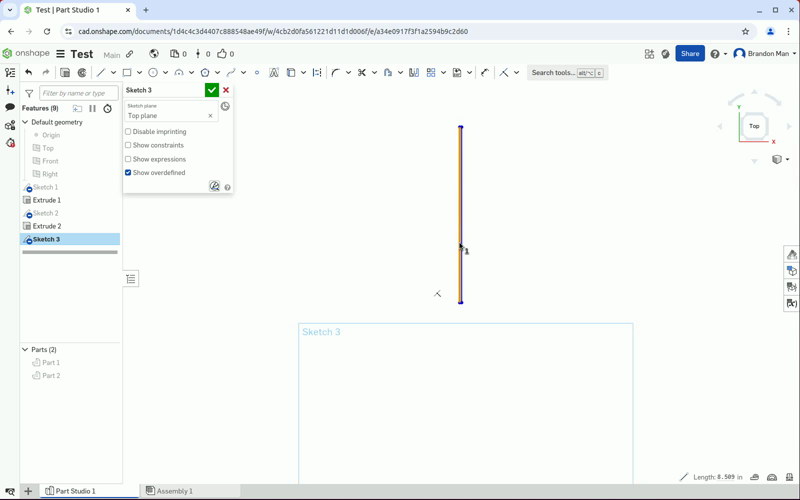
scroll(-6)
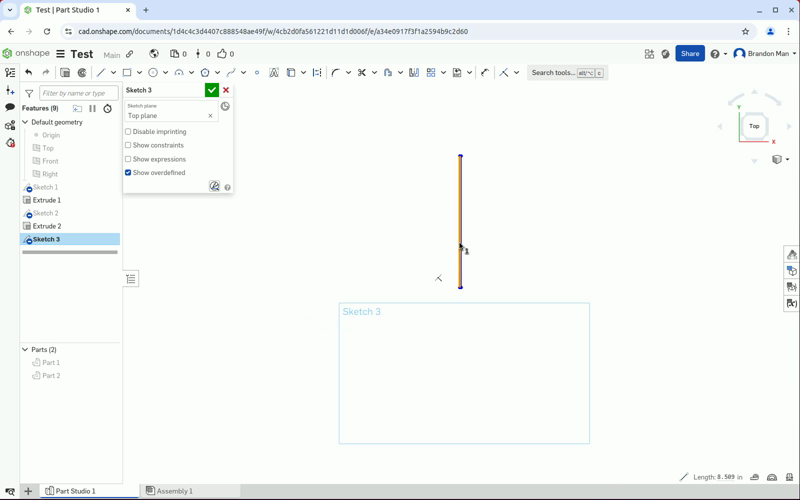
scroll(-6)
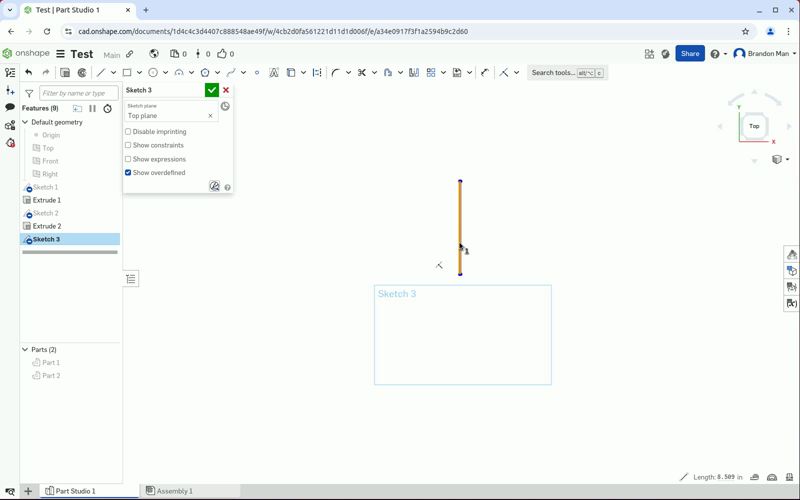
scroll(-6)
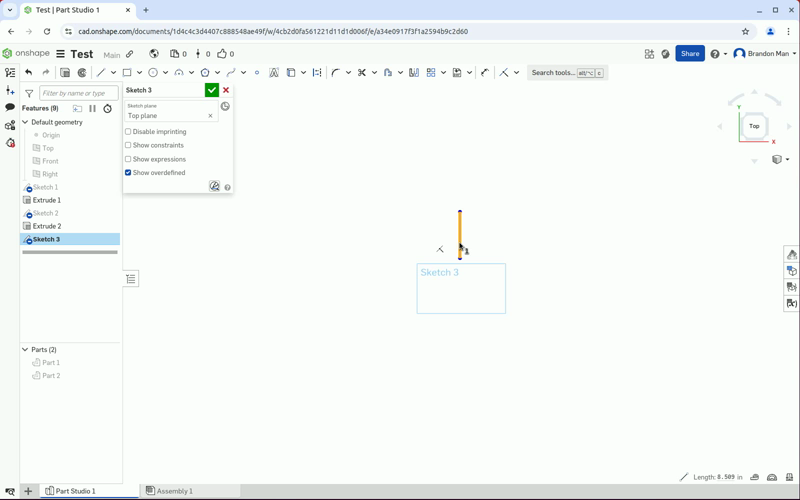
mouse_move(73, 352)
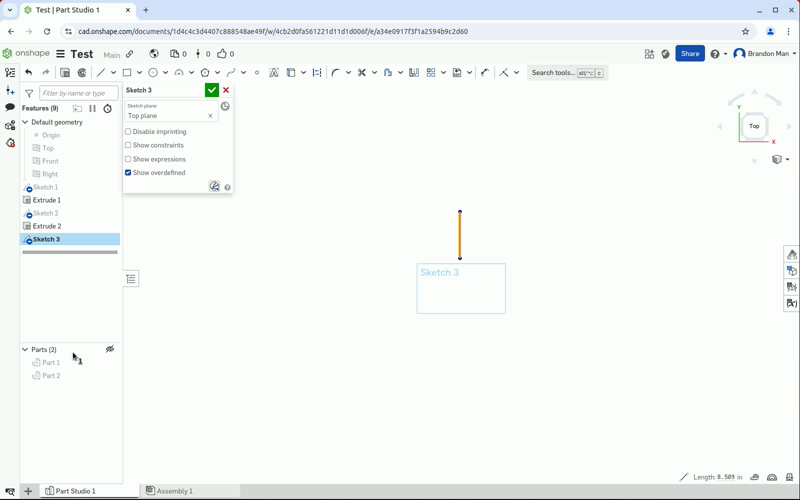
key(shift+y)
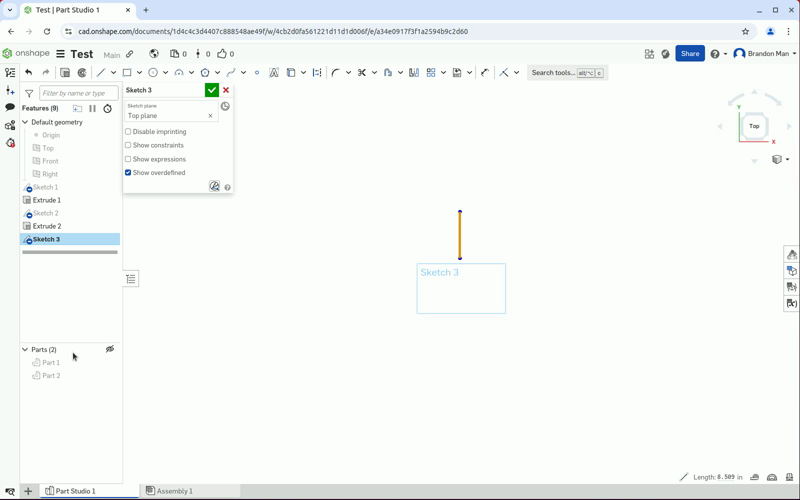
key(shift+e)
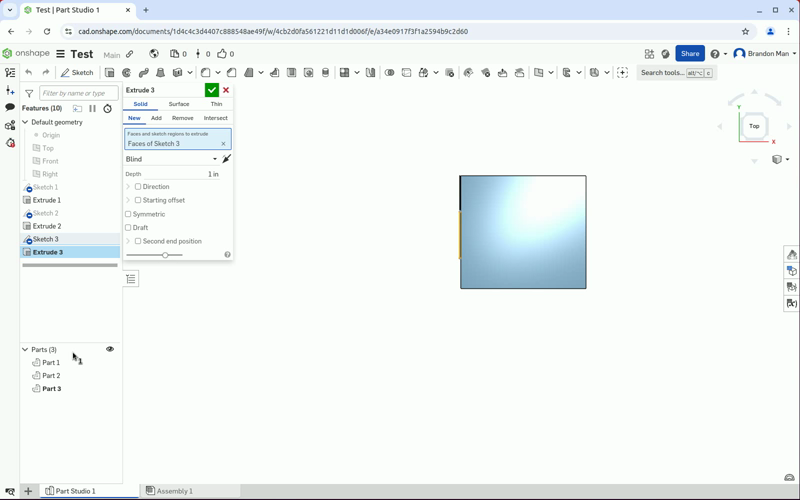
mouse_move(143, 106)
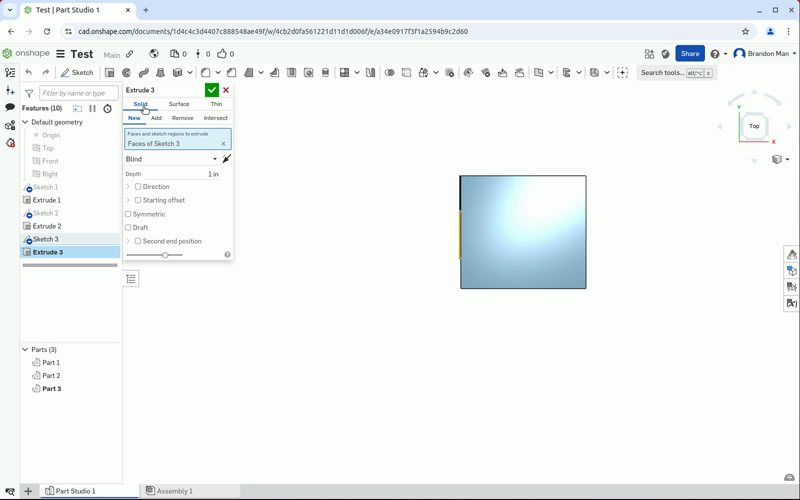
click(143, 106)
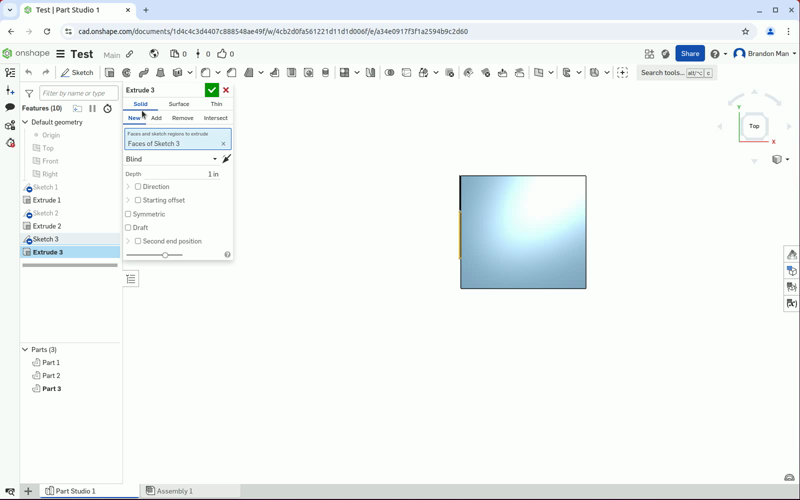
mouse_move(137, 120)
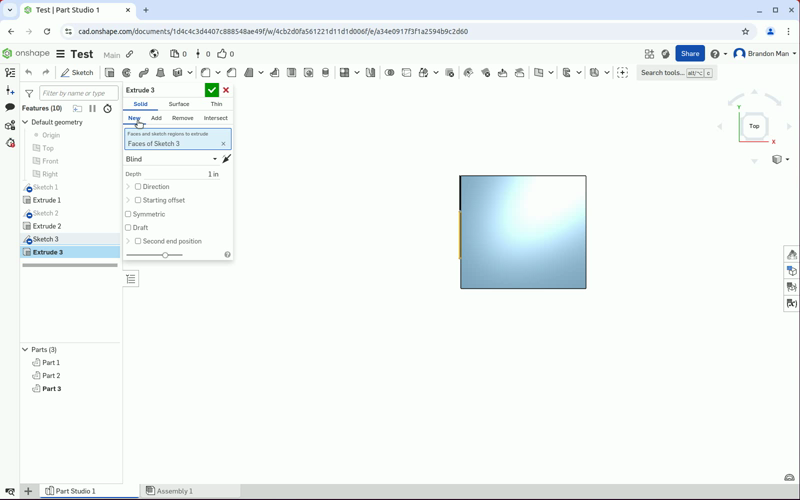
click(137, 120)
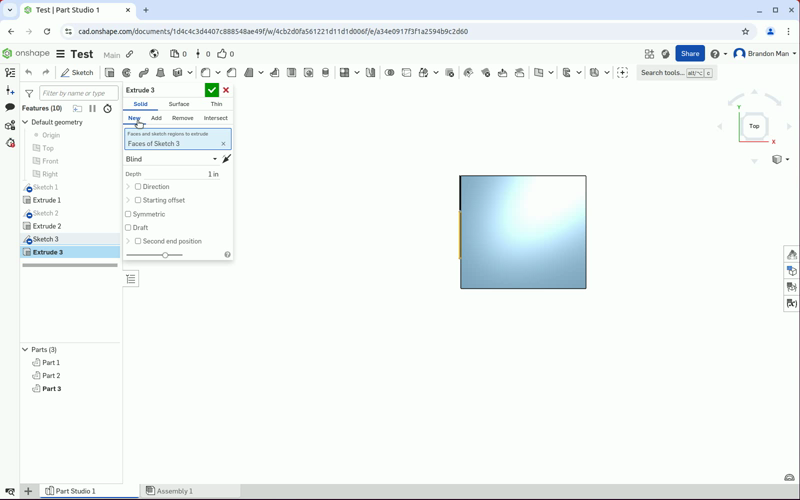
key(tab, 4)
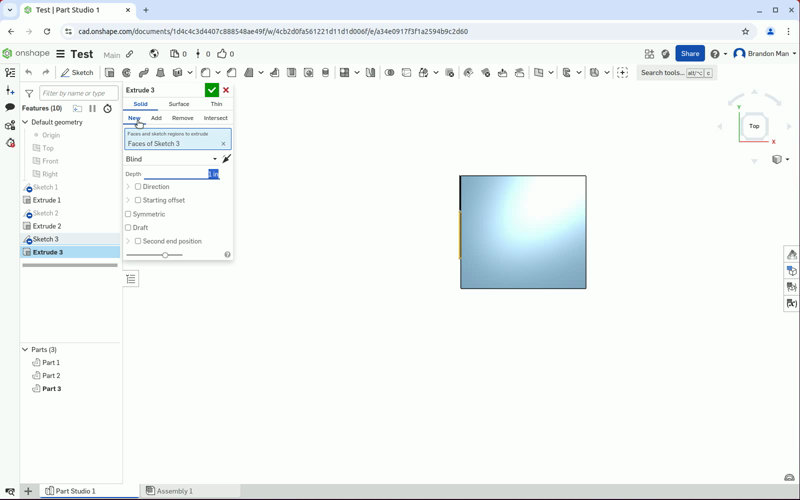
text(3.129)
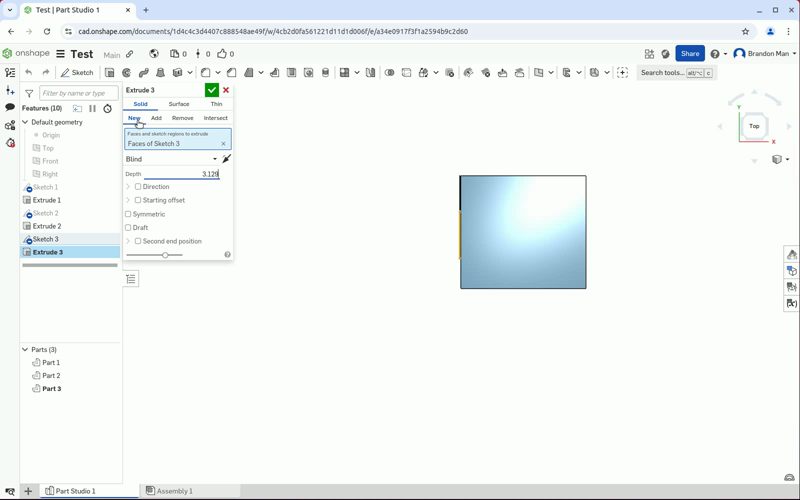
key(enter)
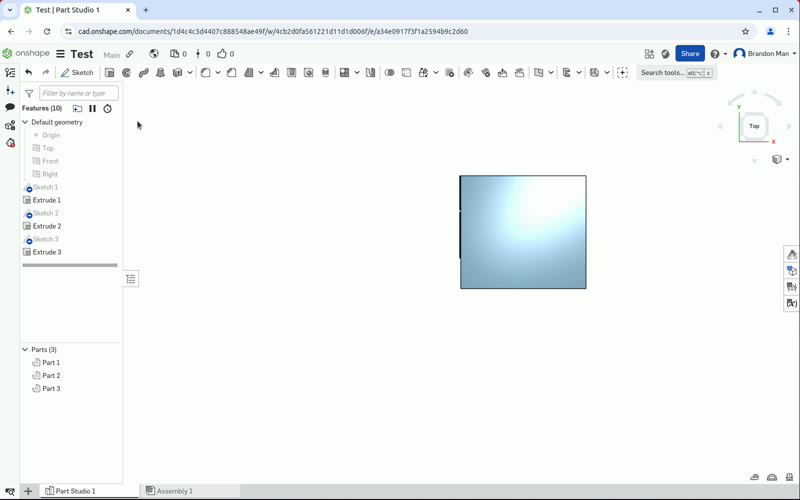
key(shift+h)
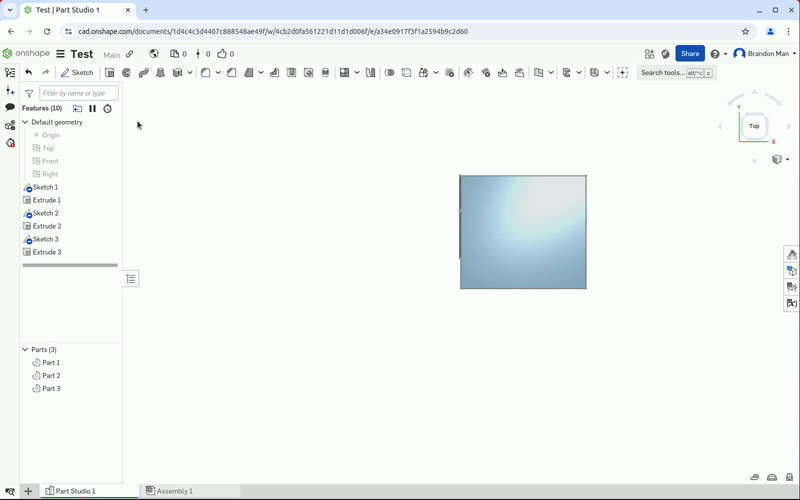
key(shift+h)
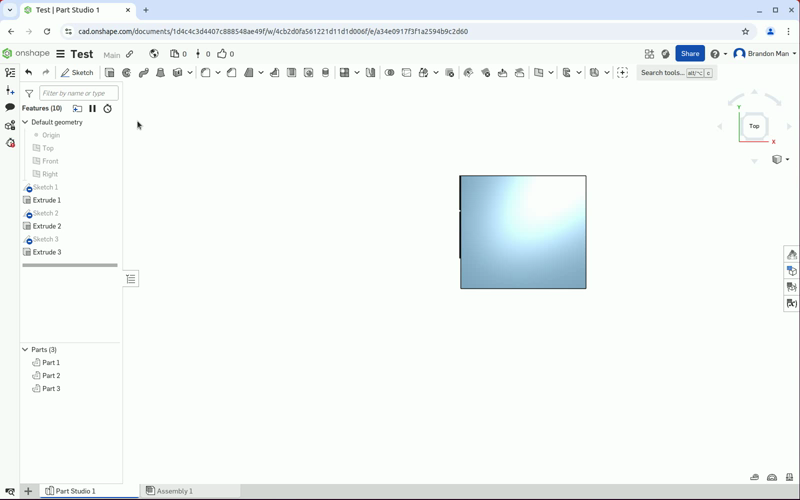
mouse_move(73, 189)
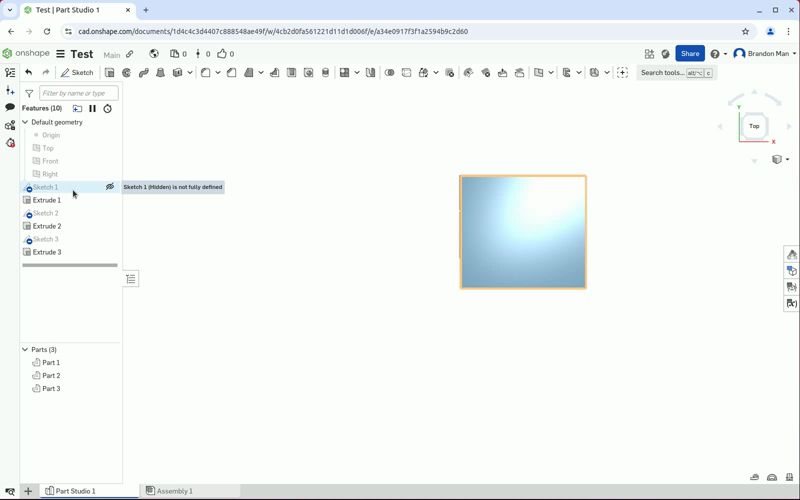
click(73, 189)
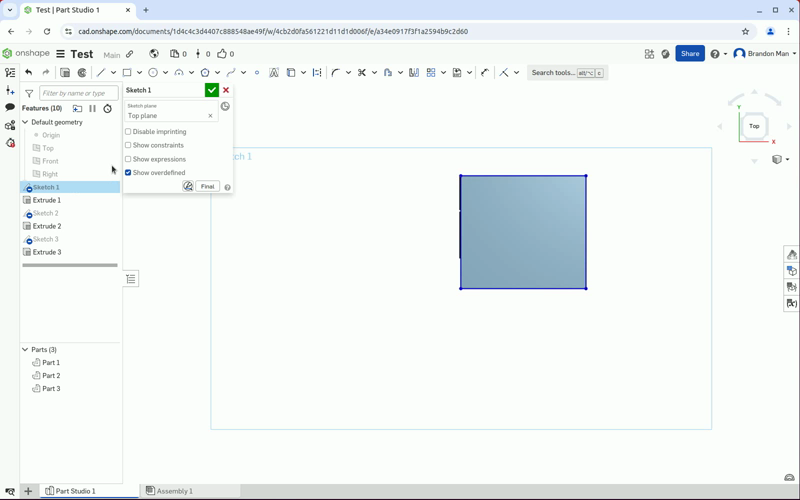
mouse_move(229, 92)
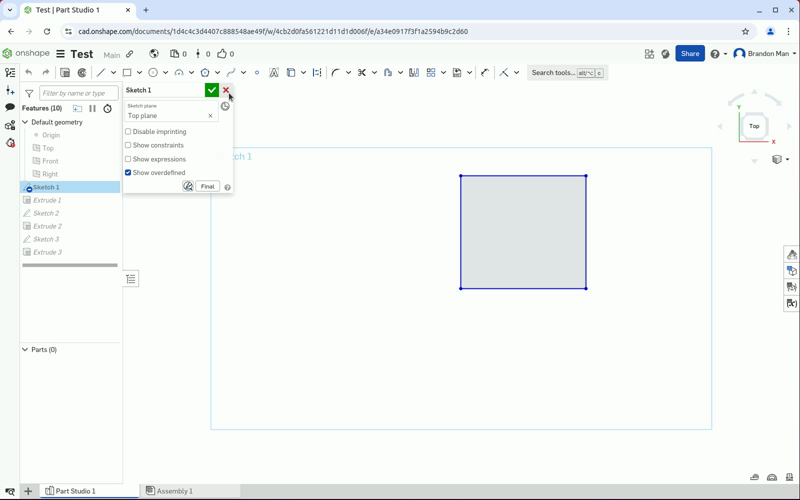
click(229, 92)
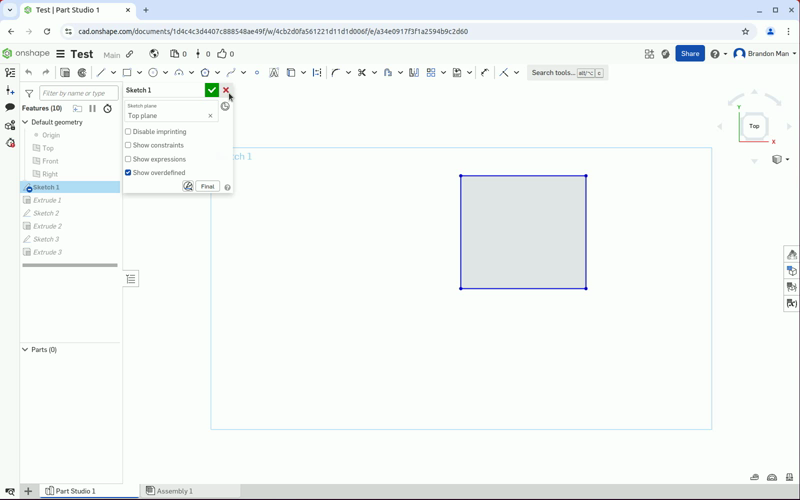
key(shift+s)
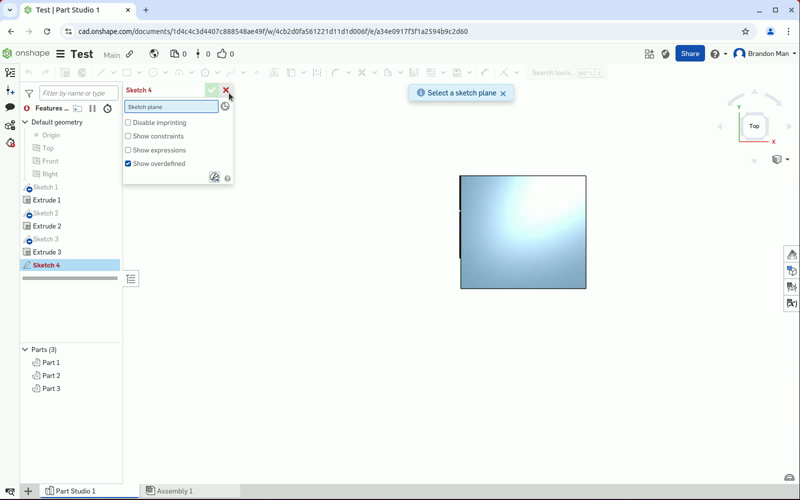
mouse_move(73, 150)
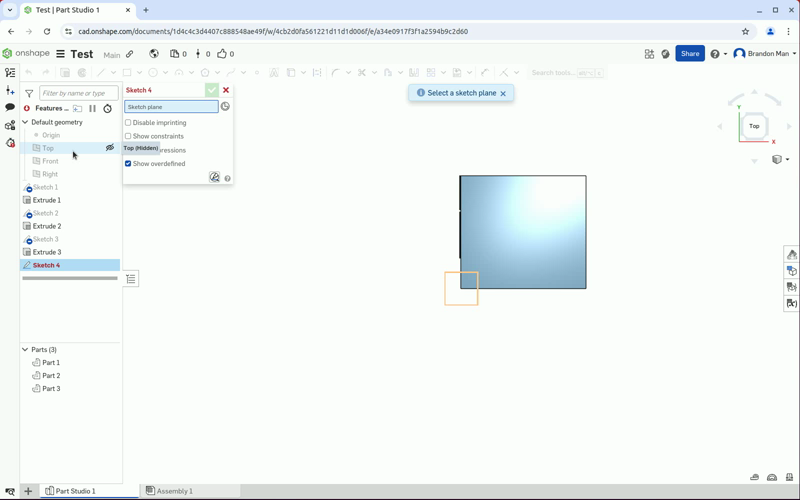
click(73, 150)
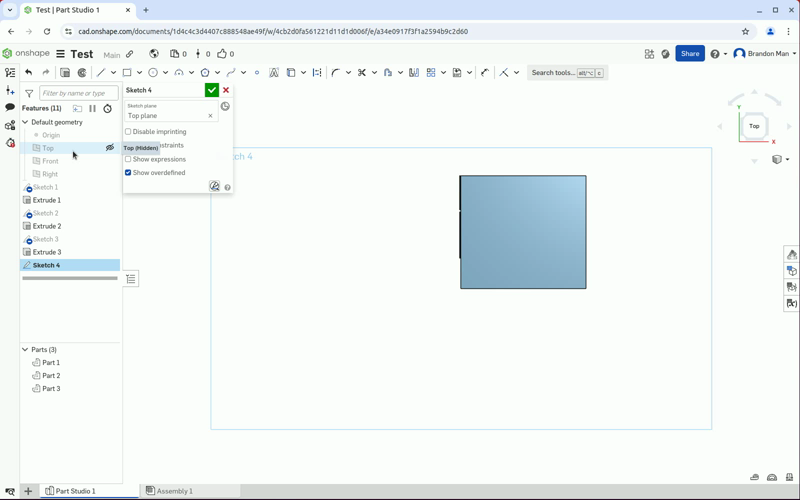
mouse_move(73, 352)
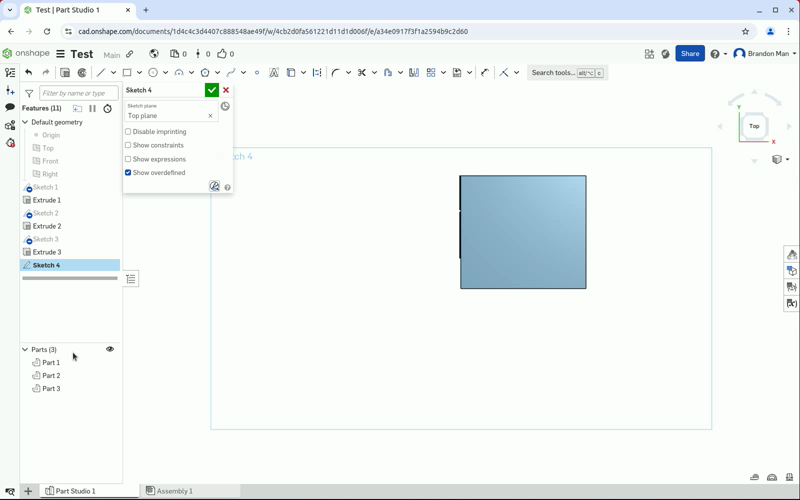
key(y)
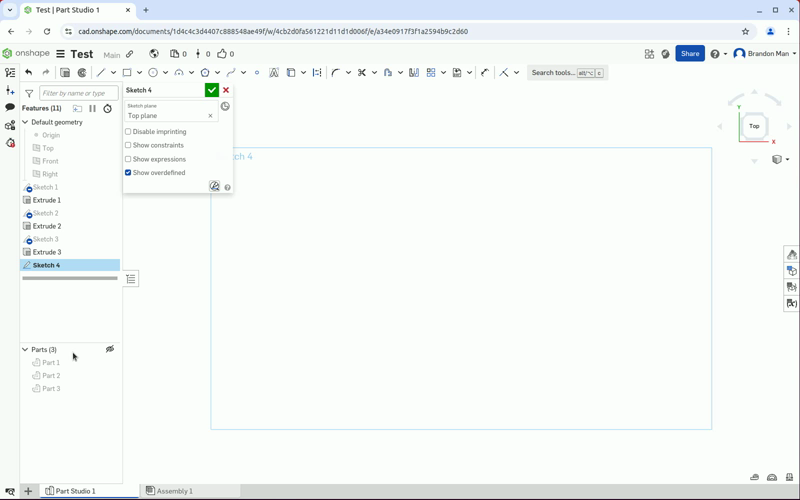
key(l)
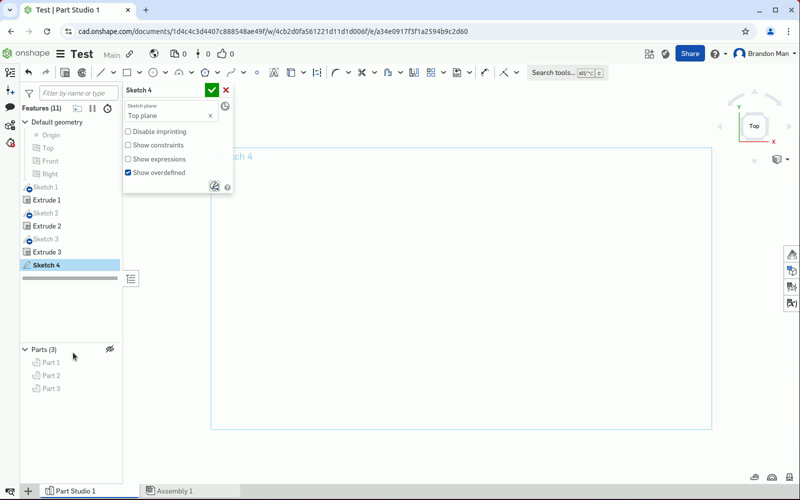
key_down(shift)
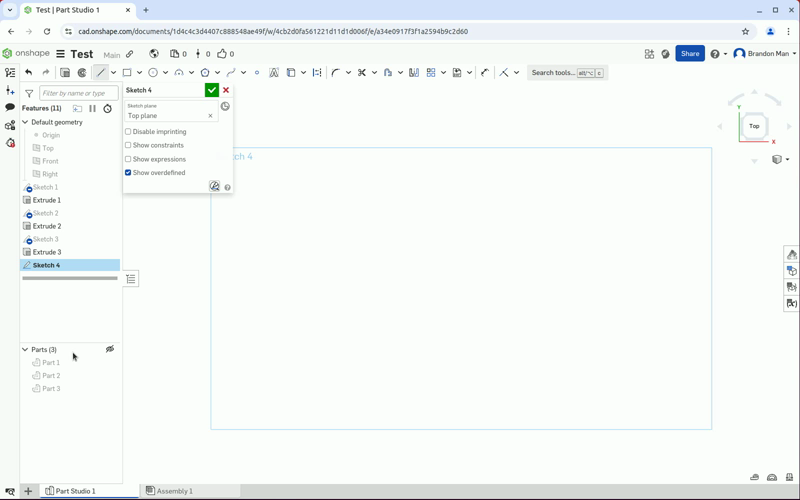
mouse_move(459, 282)
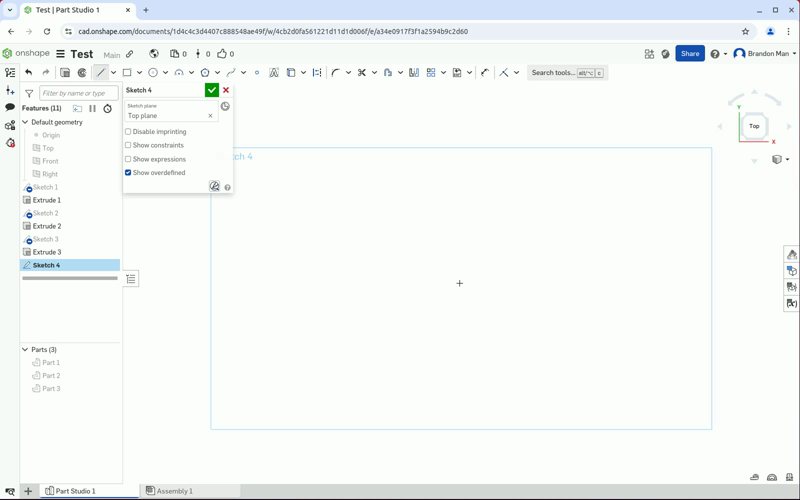
click(459, 282)
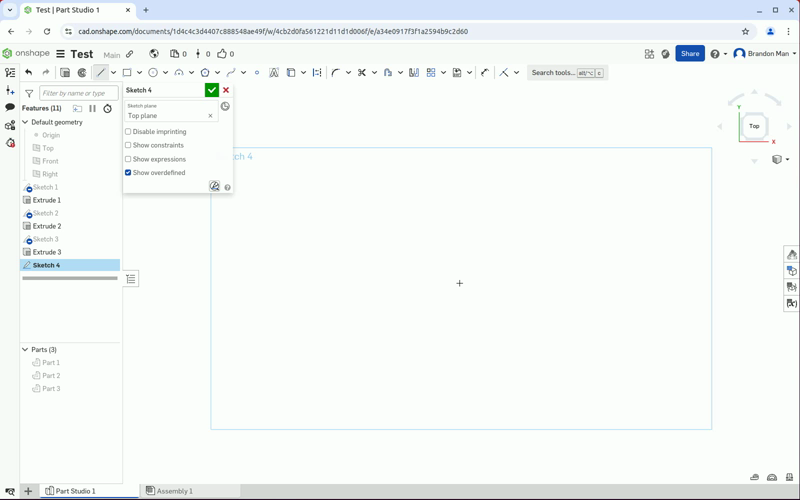
key_up(shift)
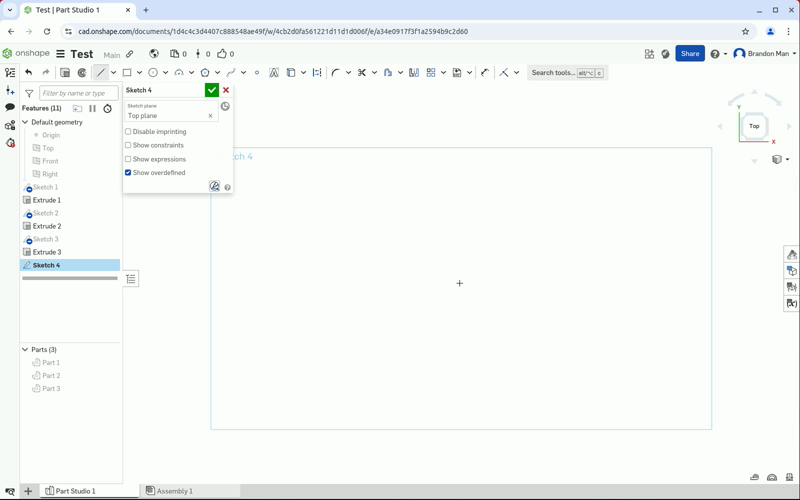
key_down(shift)
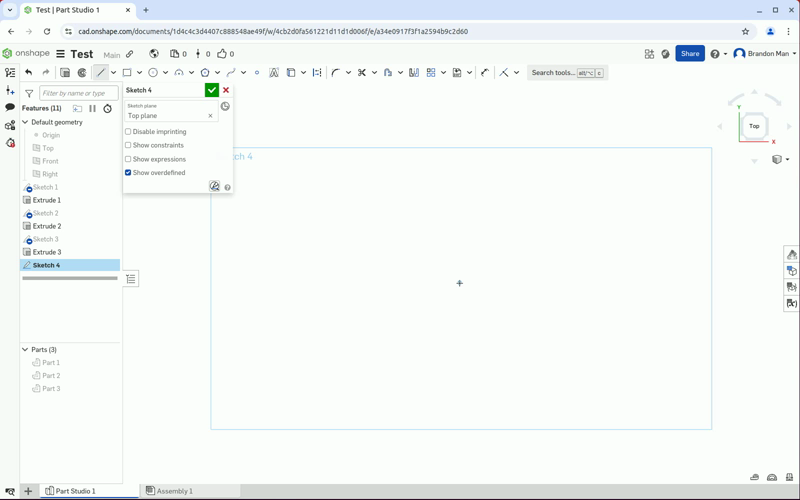
mouse_move(489, 282)
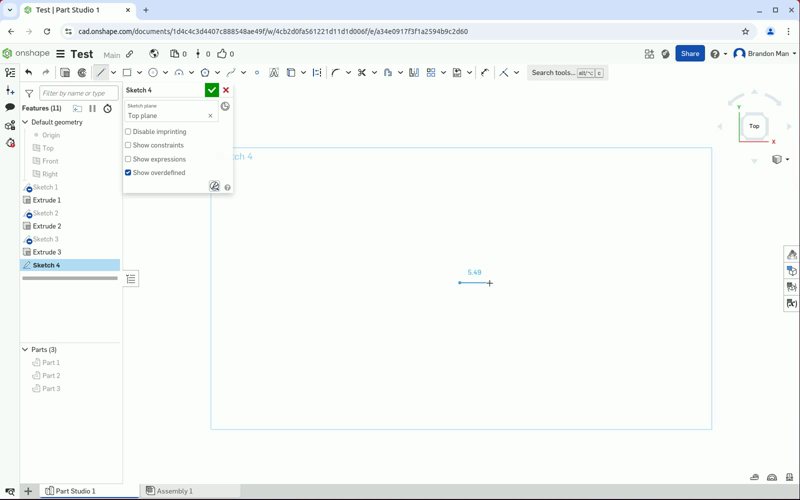
mouse_move(460, 282)
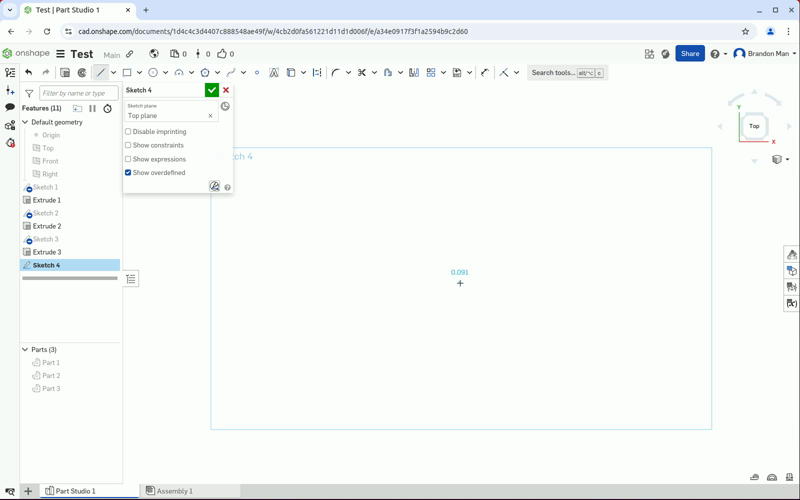
scroll(6)
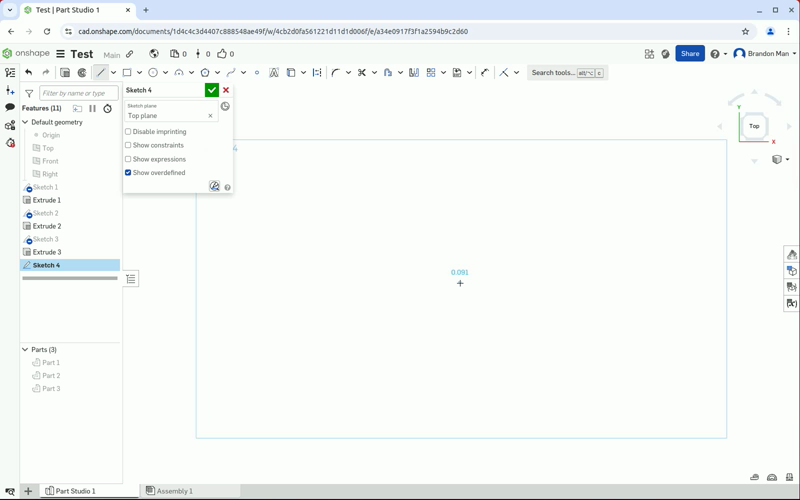
scroll(6)
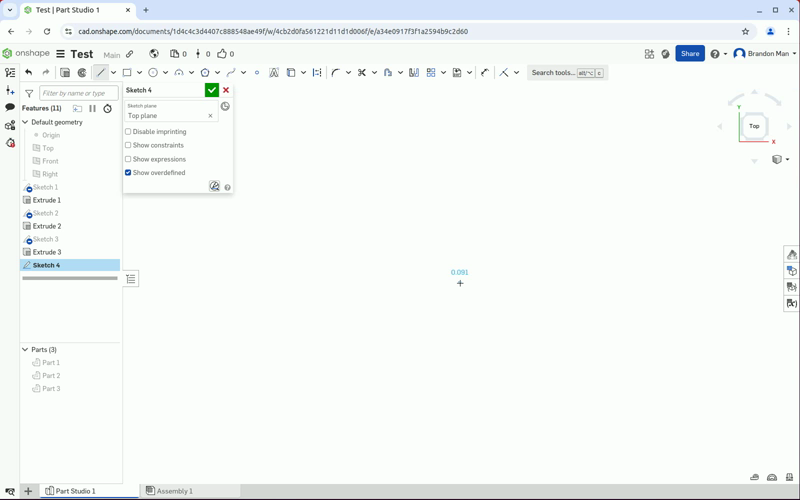
scroll(6)
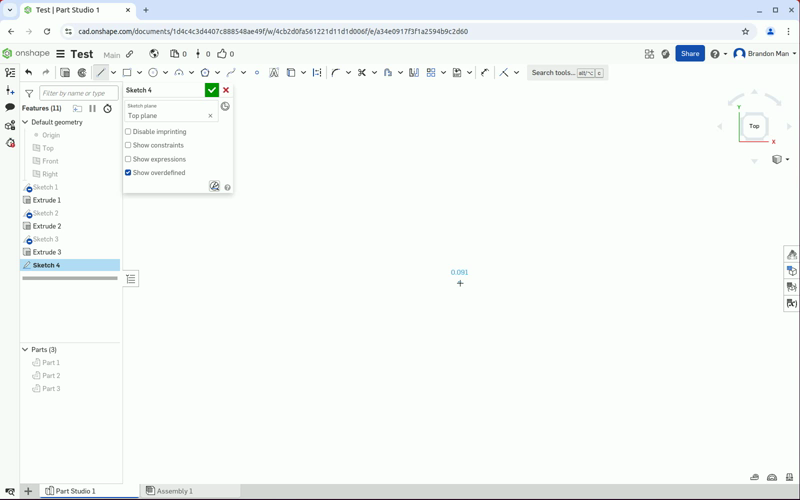
scroll(6)
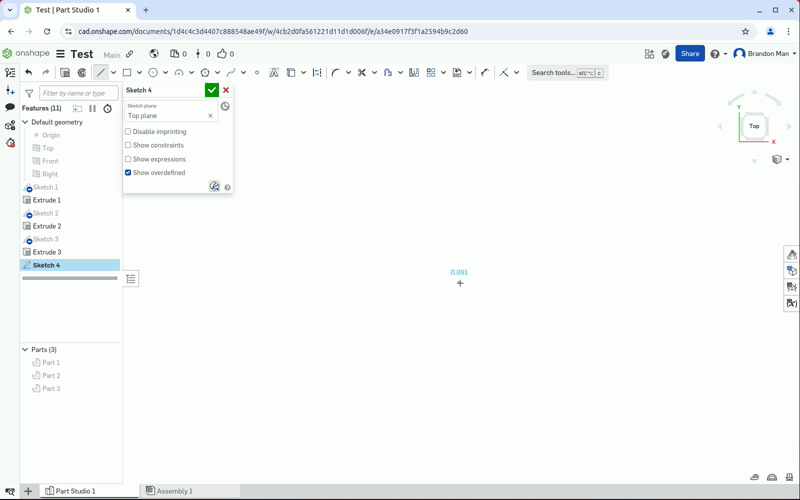
scroll(6)
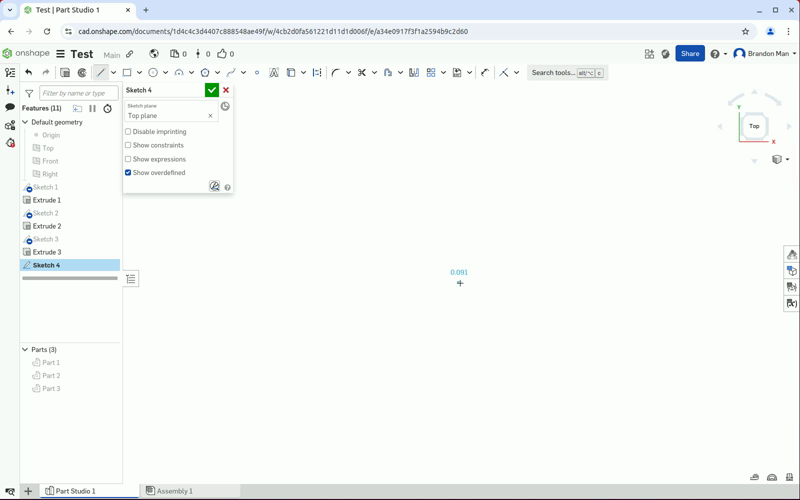
scroll(6)
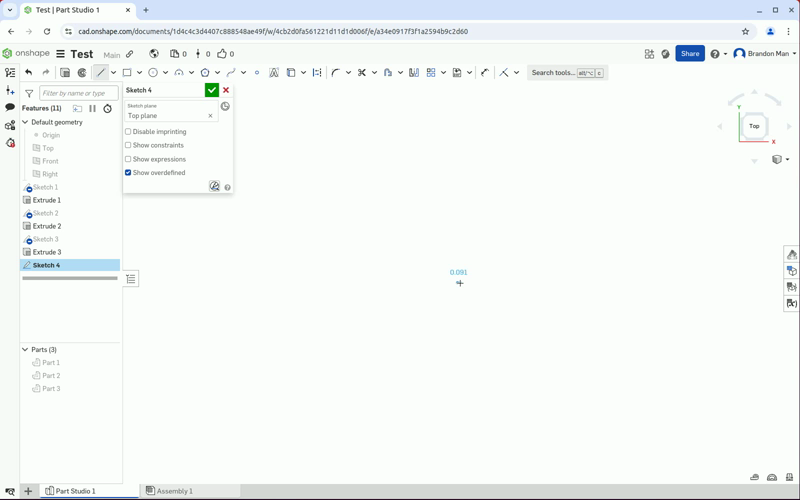
scroll(6)
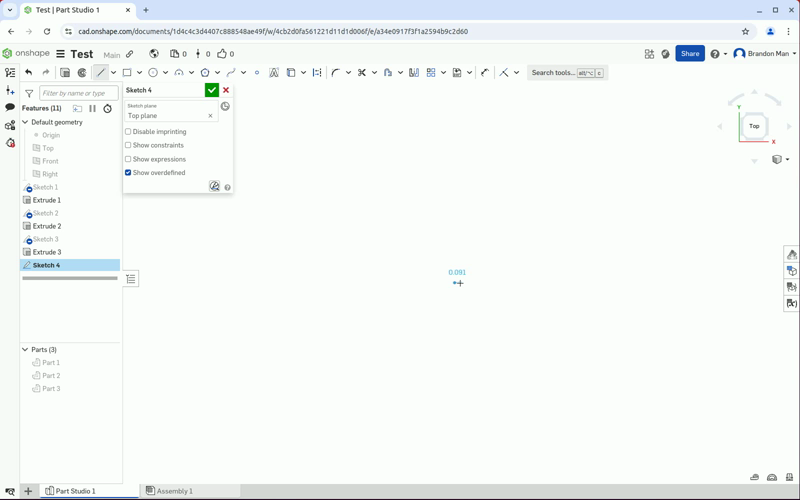
click(460, 282)
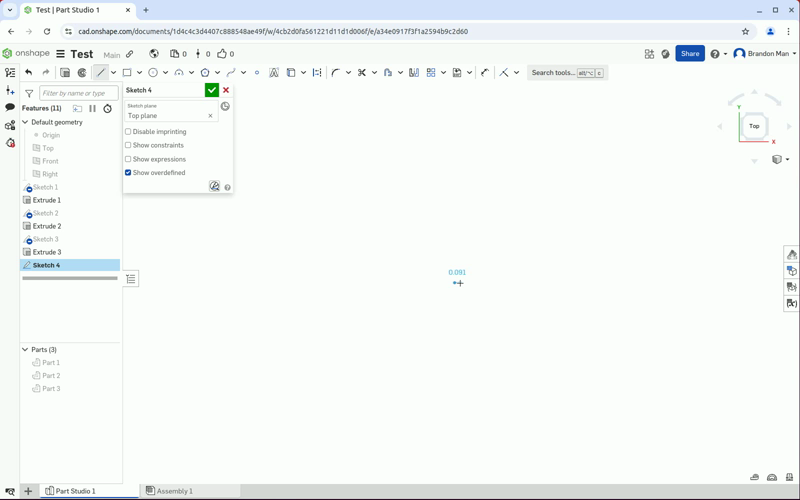
scroll(-6)
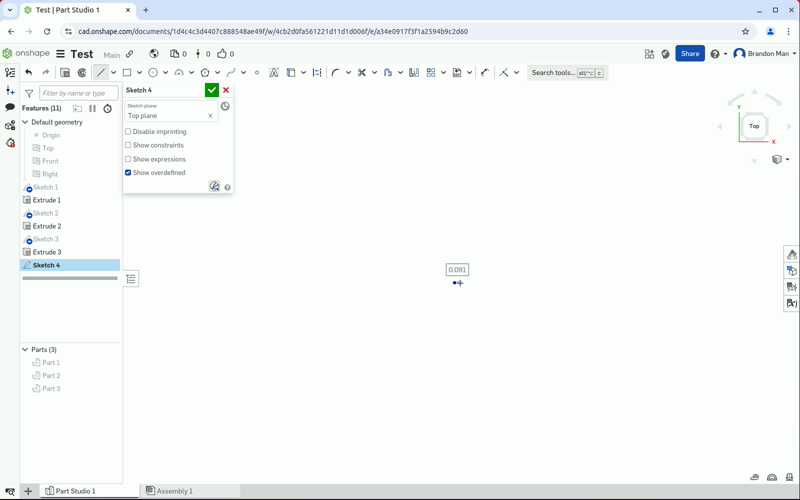
scroll(-6)
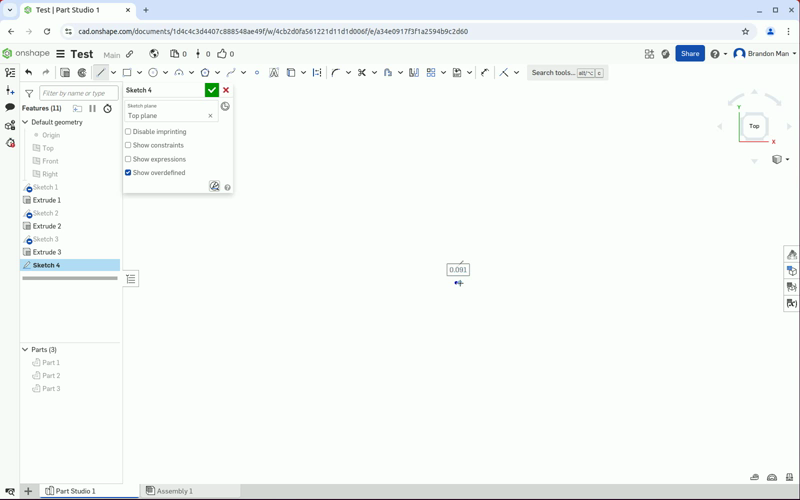
scroll(-6)
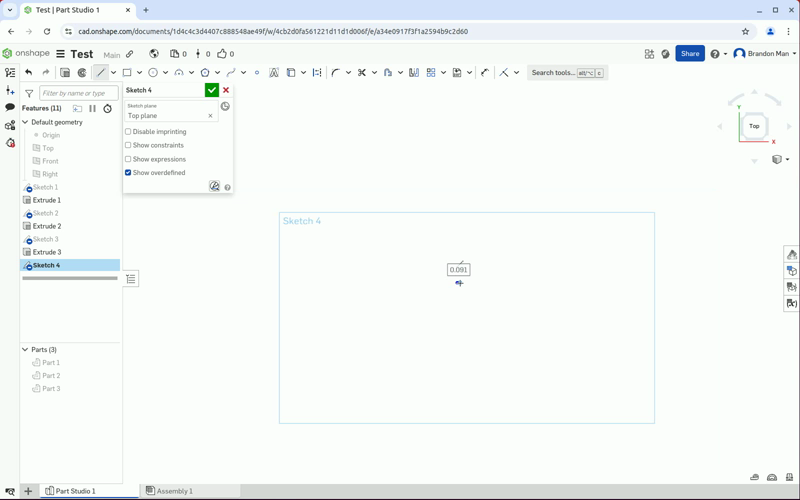
scroll(-6)
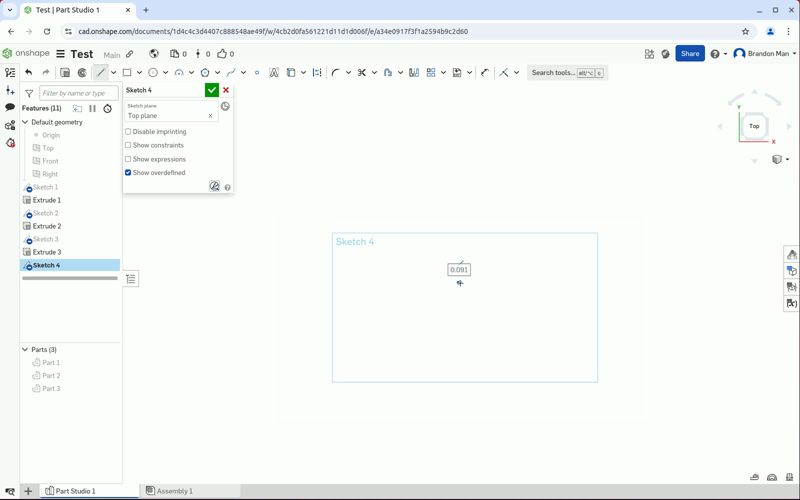
scroll(-6)
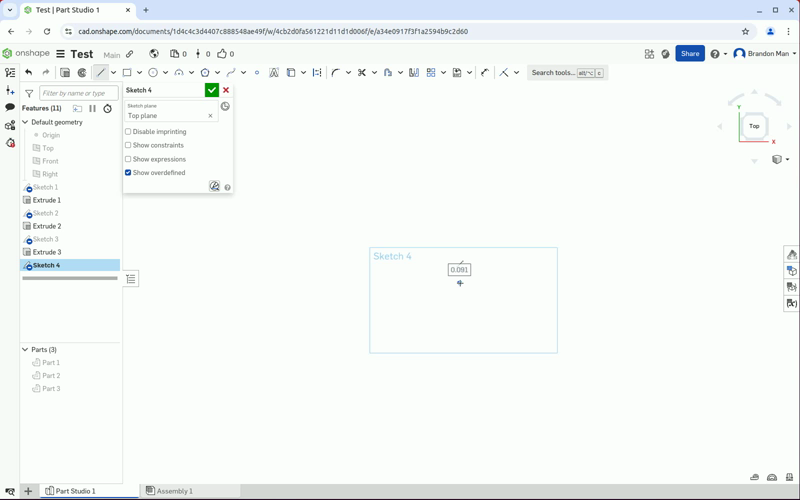
scroll(-6)
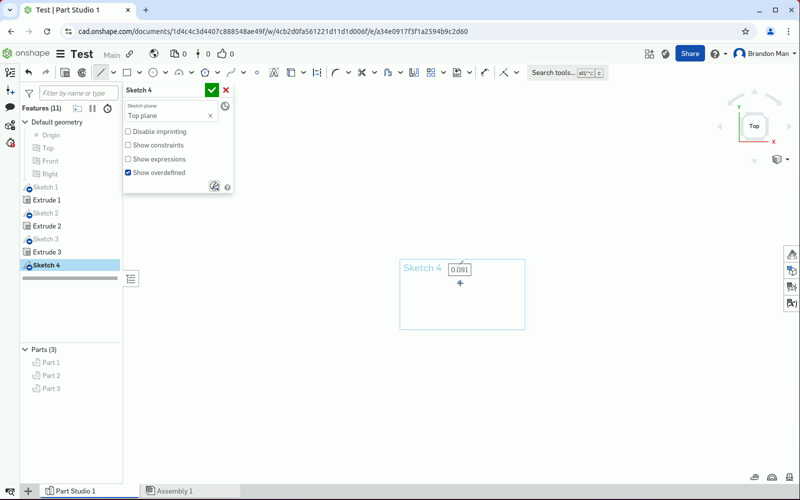
scroll(-6)
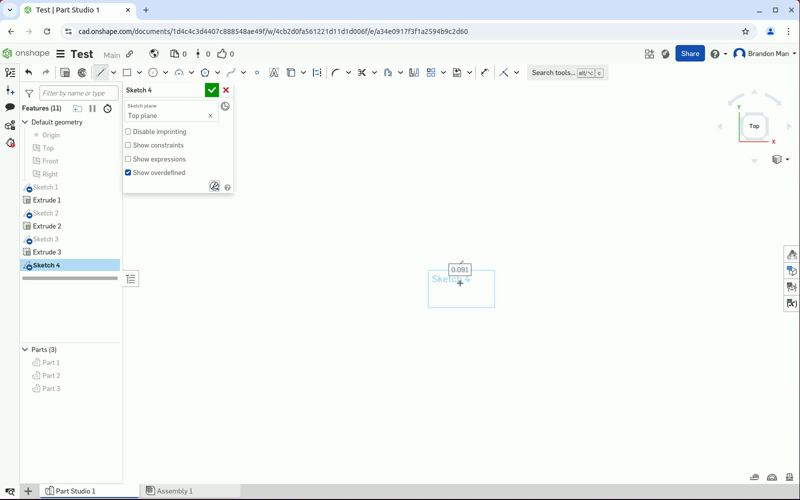
key_up(shift)
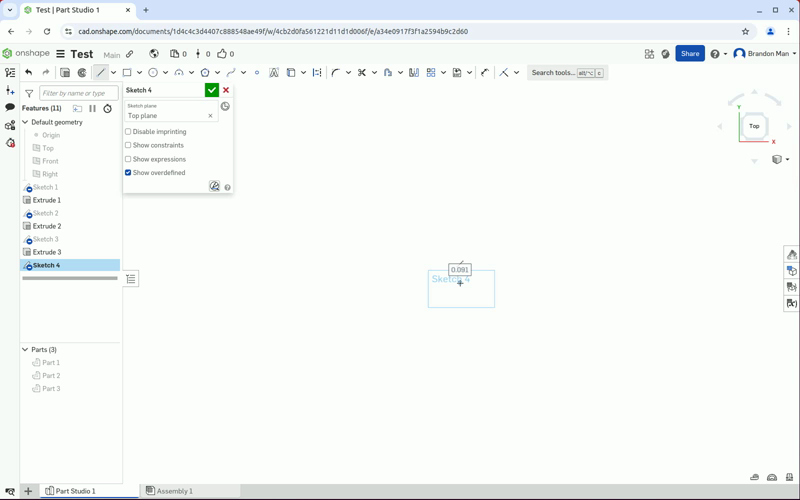
key_down(shift)
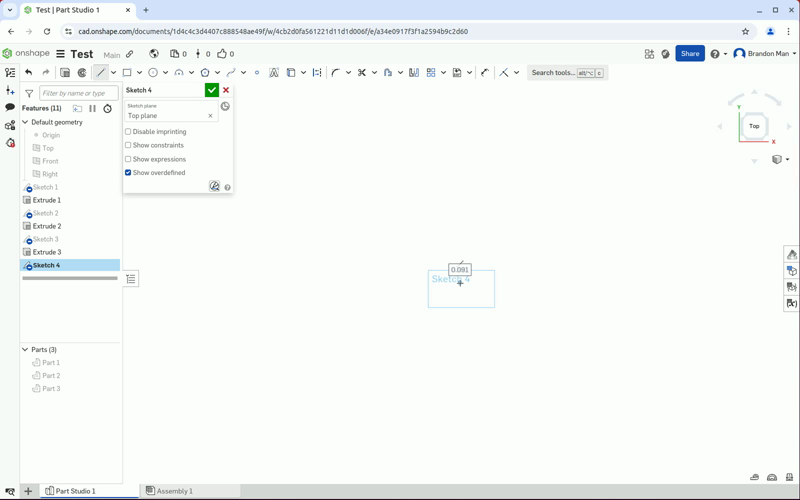
mouse_move(490, 282)
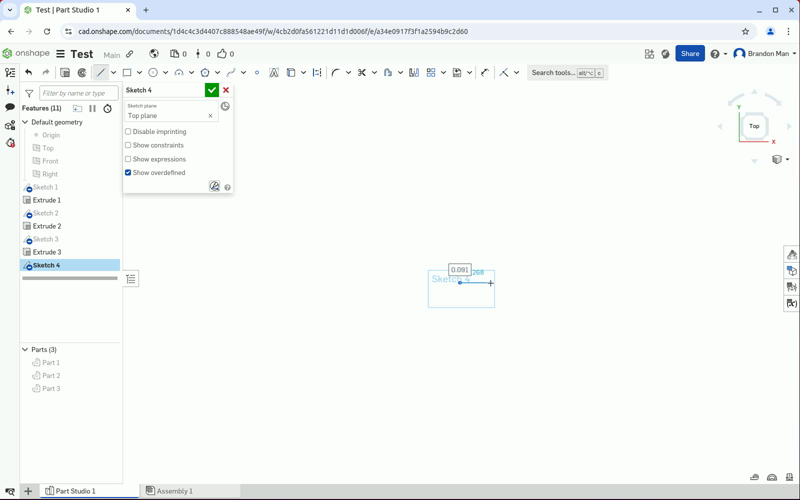
mouse_move(460, 257)
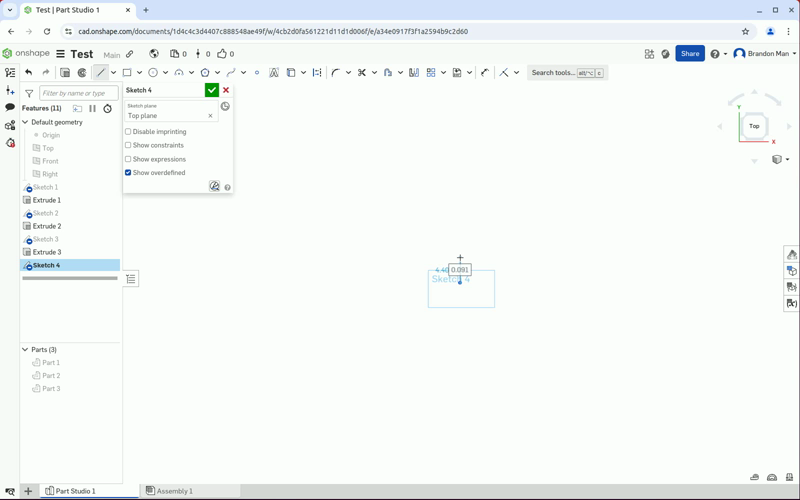
click(460, 257)
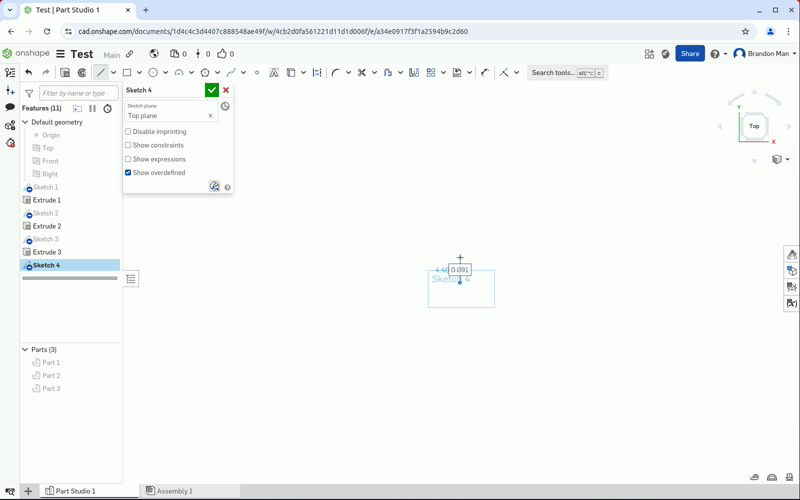
key_up(shift)
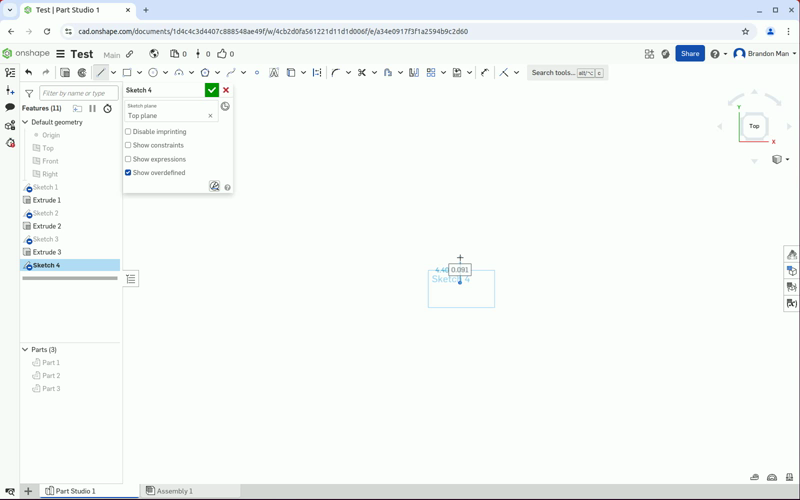
key_down(shift)
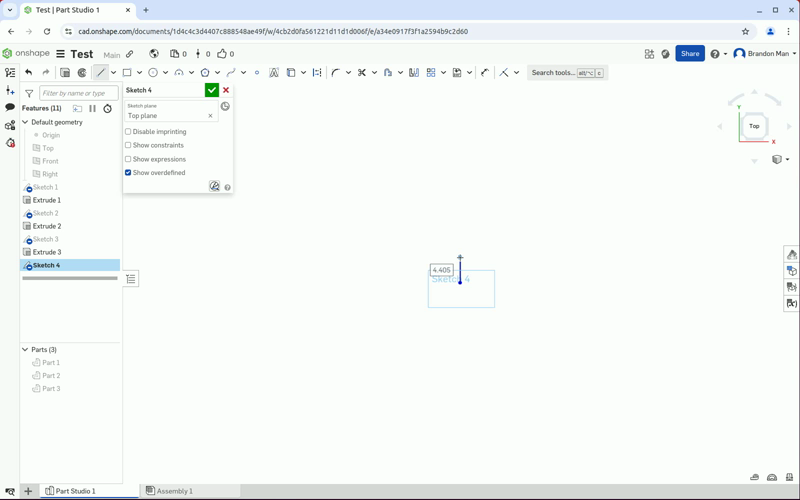
mouse_move(490, 257)
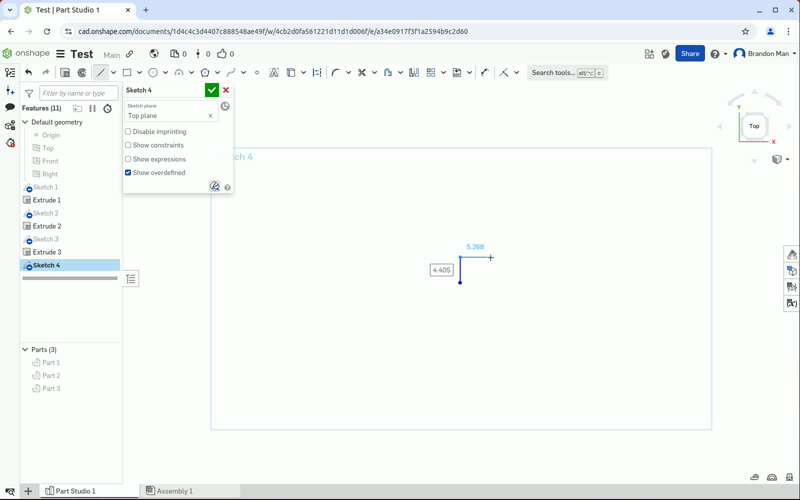
mouse_move(459, 257)
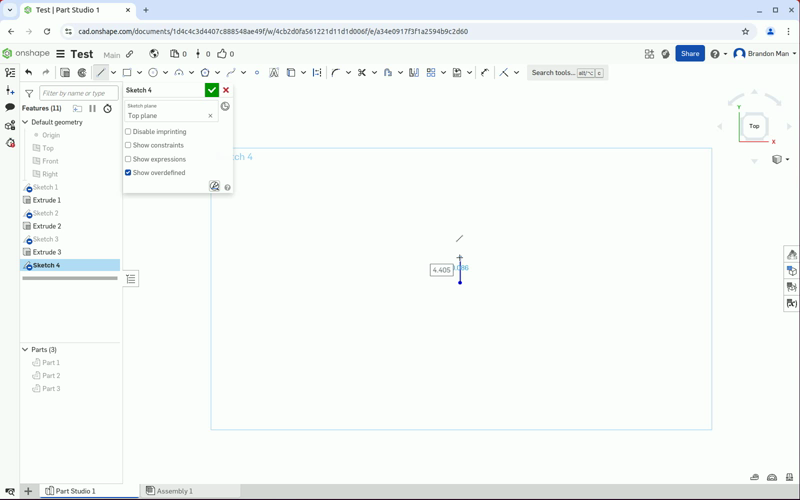
scroll(6)
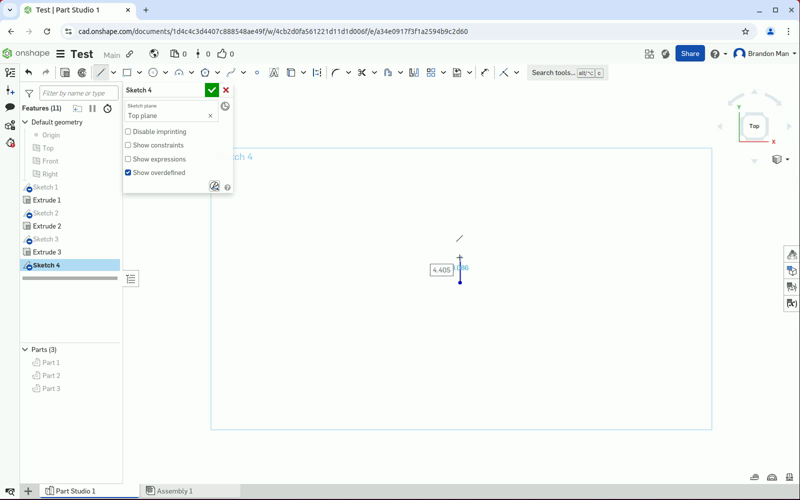
scroll(6)
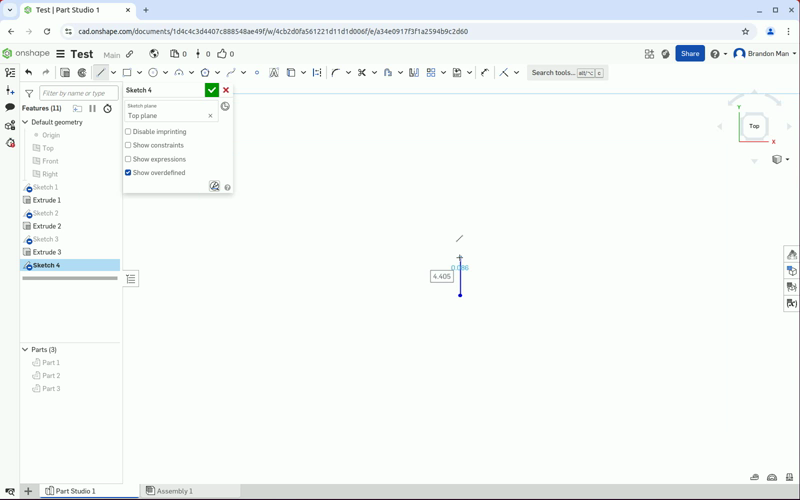
scroll(6)
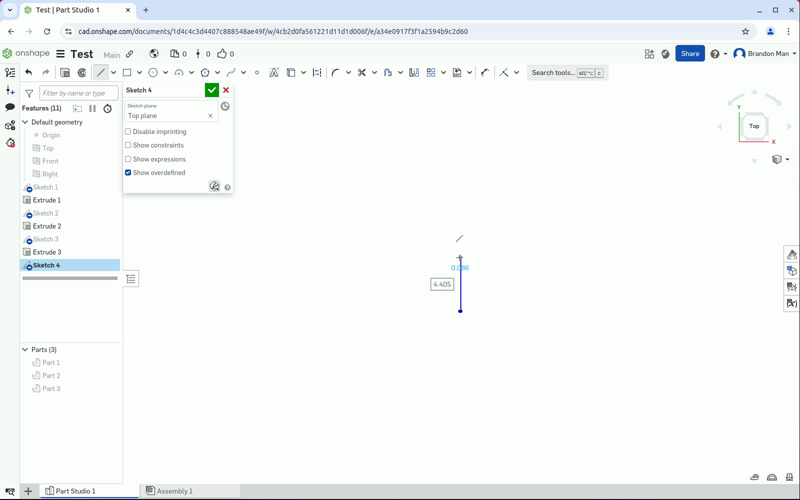
scroll(6)
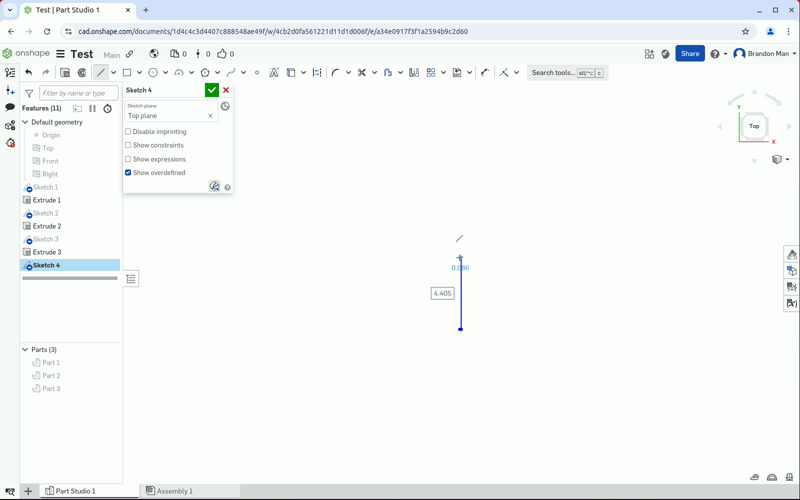
scroll(6)
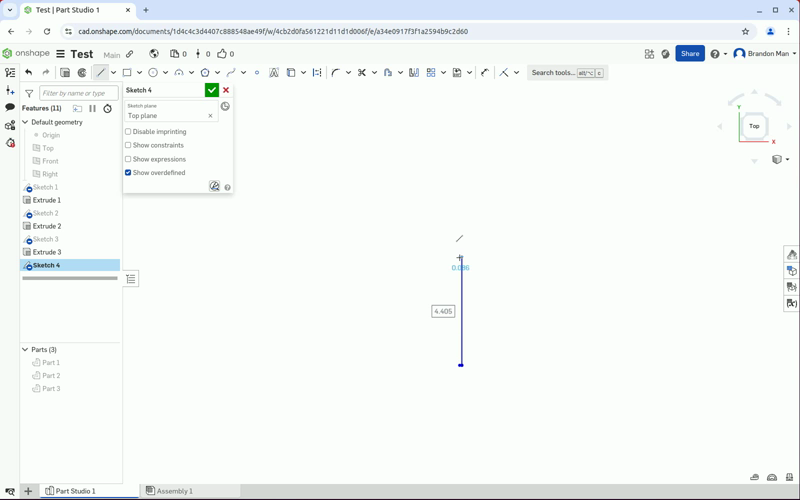
scroll(6)
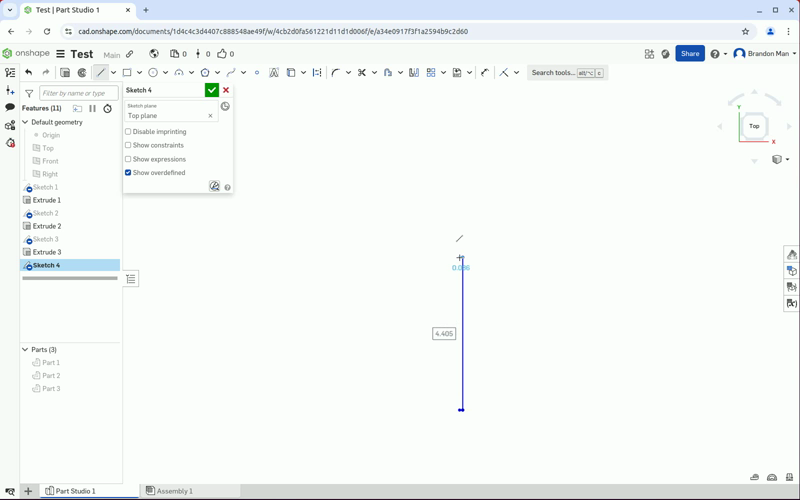
scroll(6)
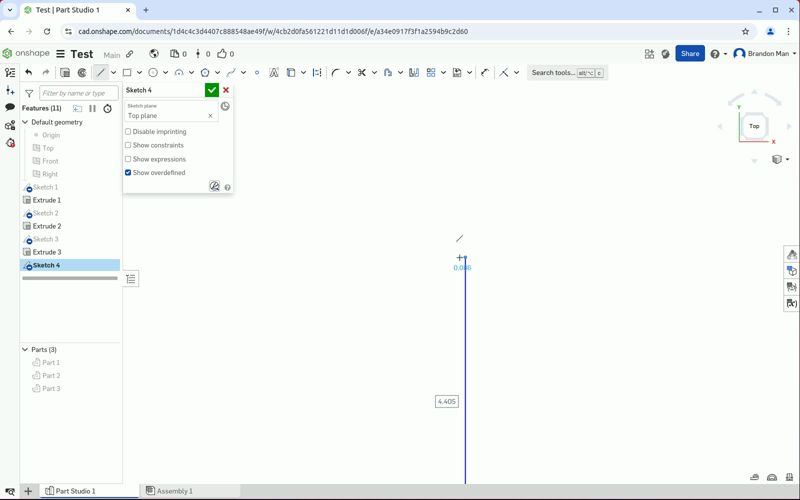
click(459, 257)
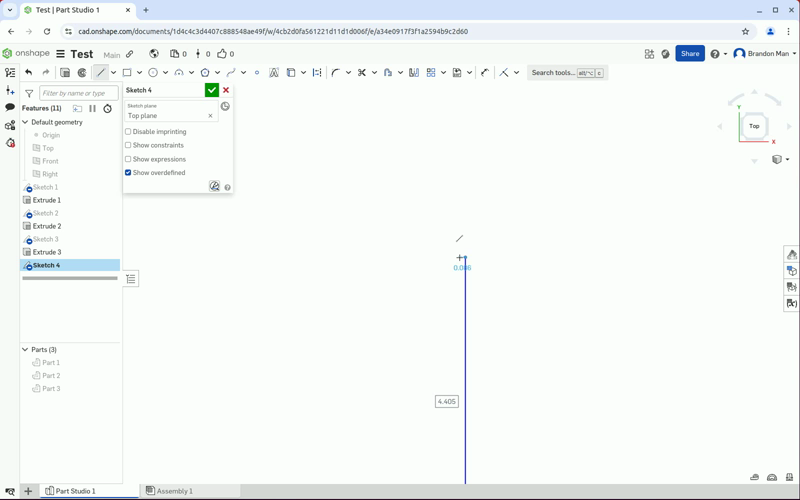
scroll(-6)
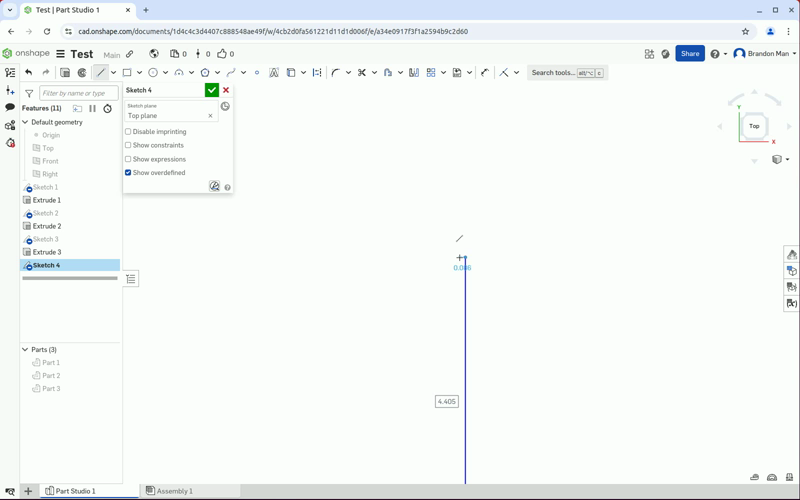
scroll(-6)
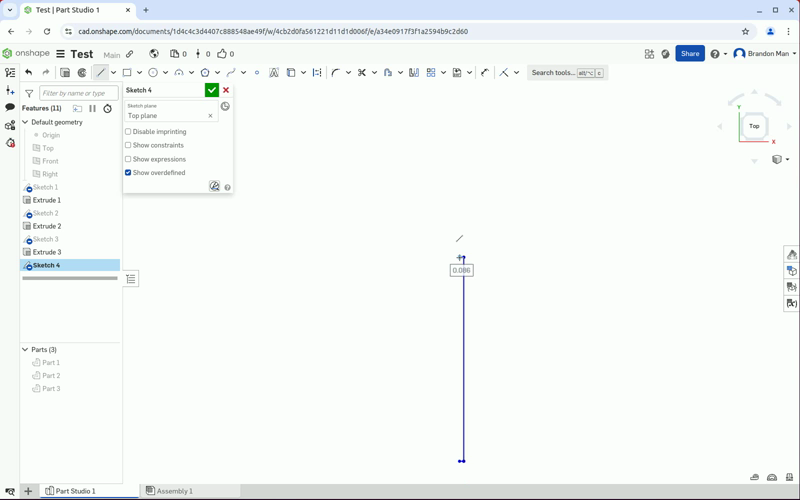
scroll(-6)
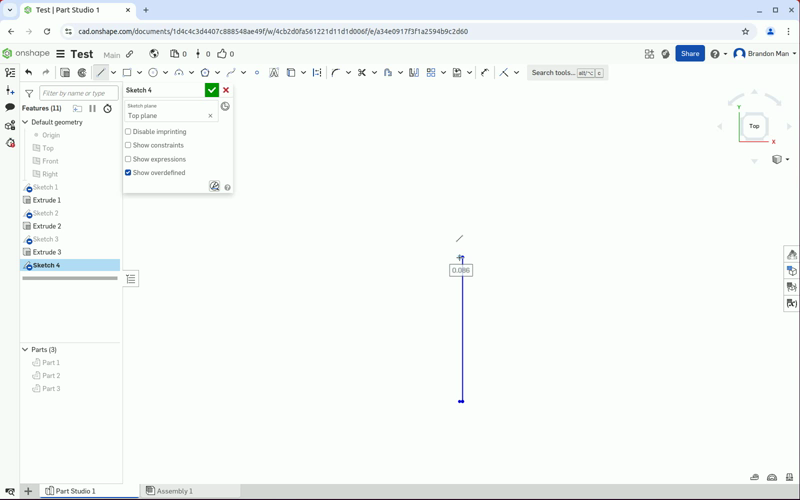
scroll(-6)
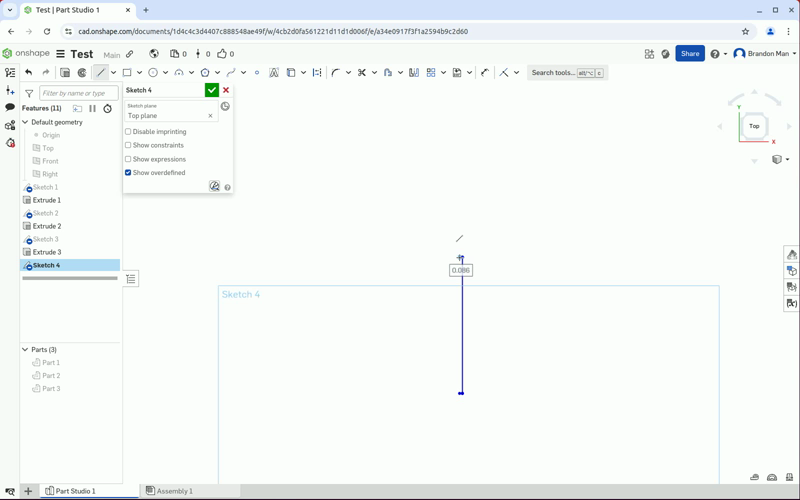
scroll(-6)
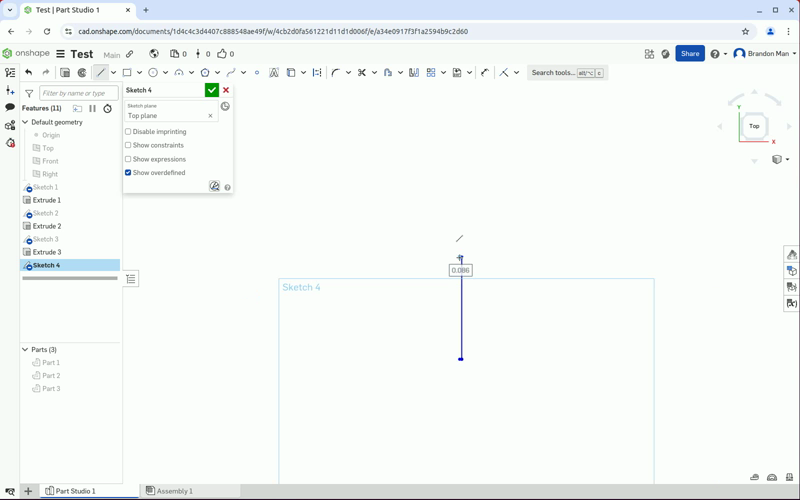
scroll(-6)
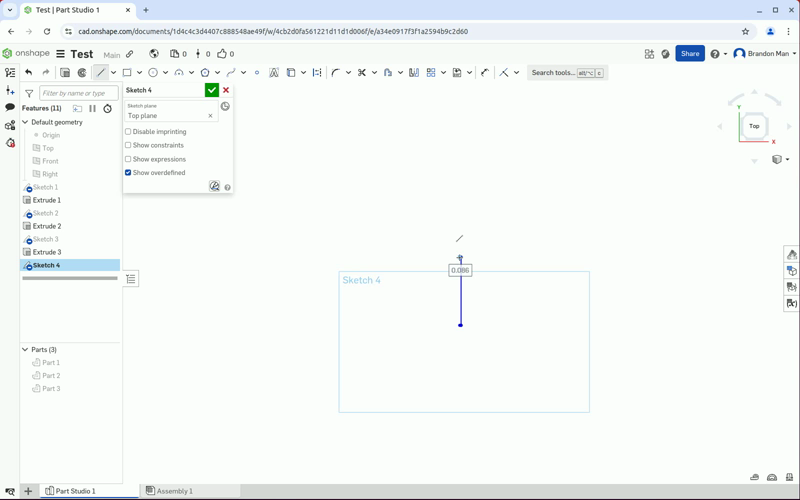
scroll(-6)
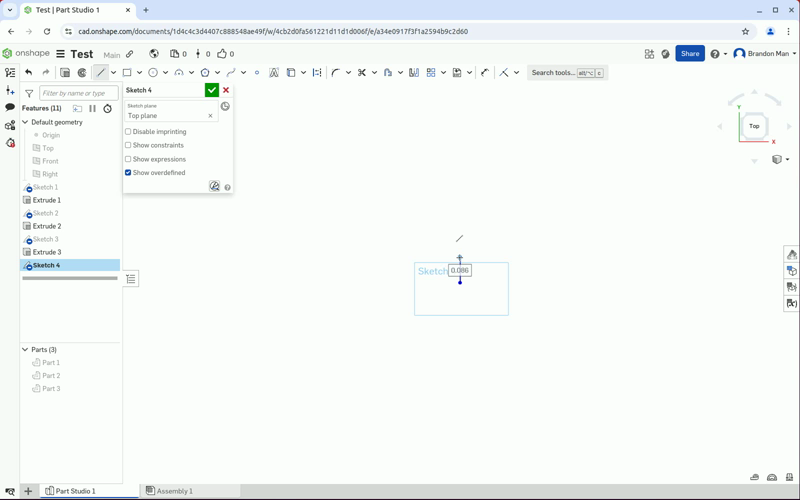
key_up(shift)
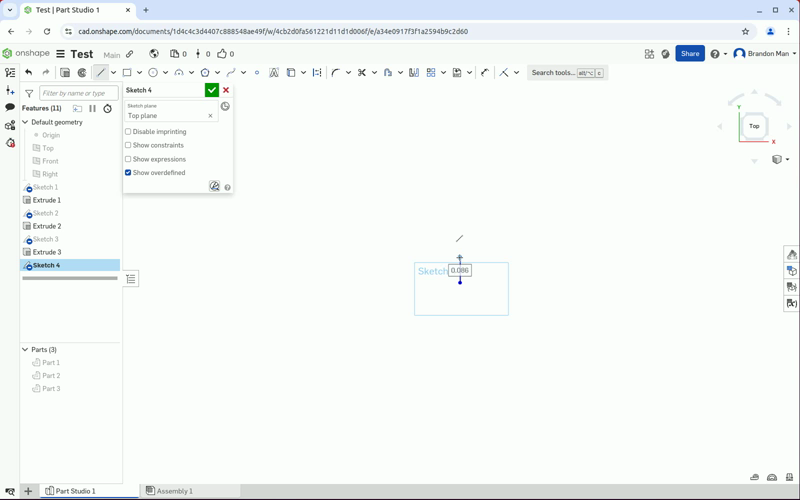
mouse_move(489, 257)
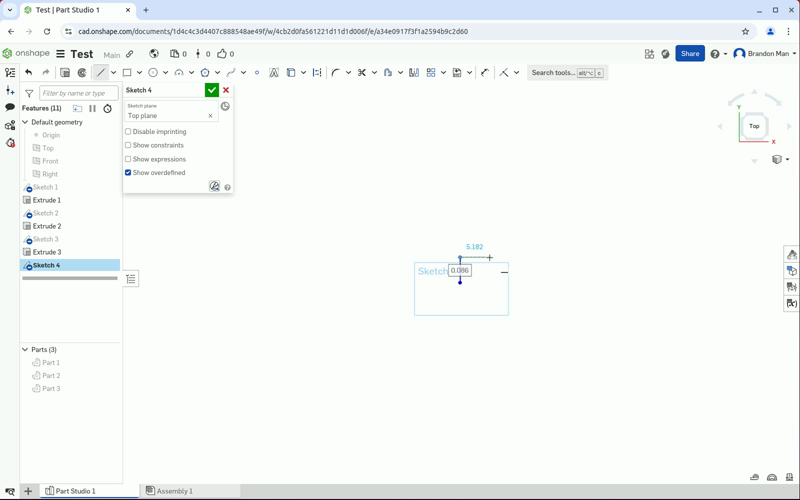
key_down(shift)
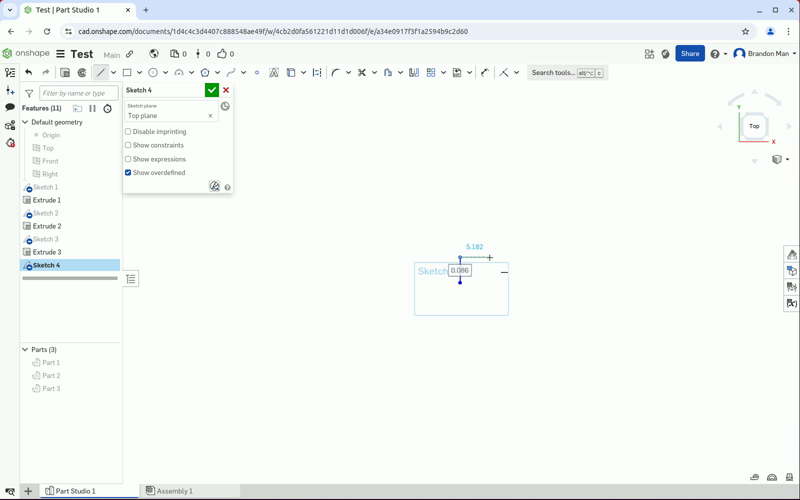
mouse_move(459, 282)
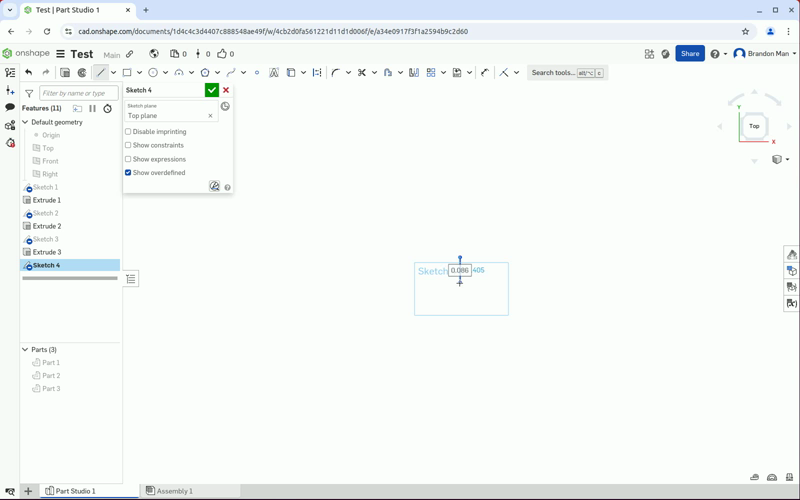
scroll(6)
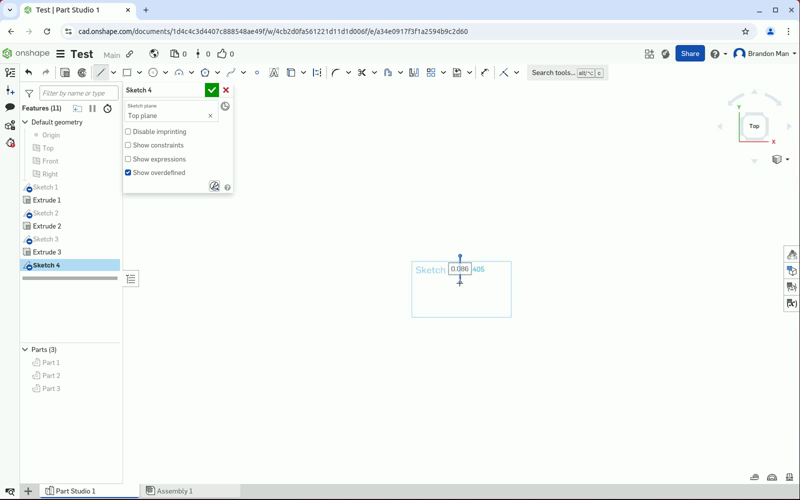
scroll(6)
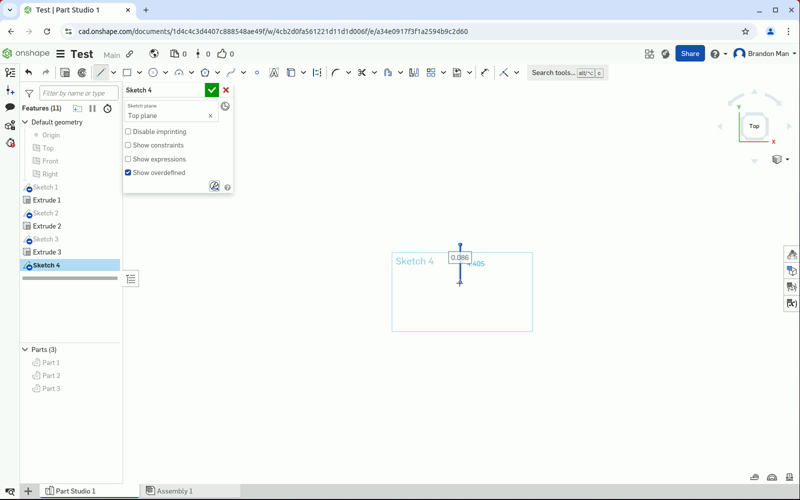
scroll(6)
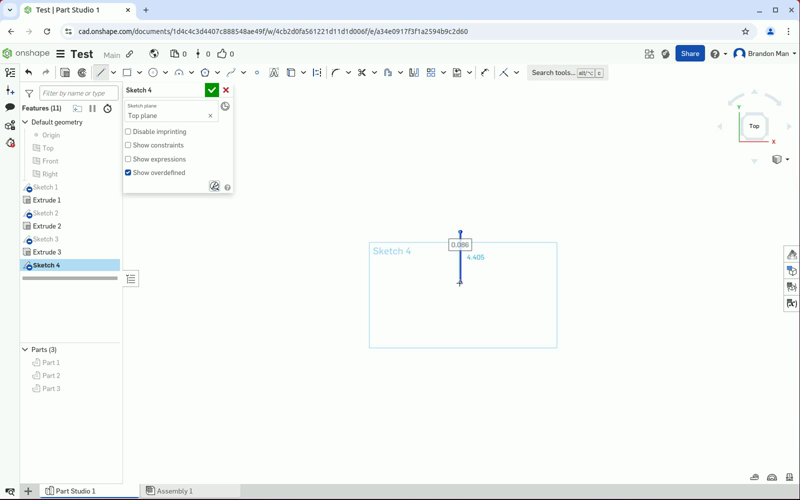
scroll(6)
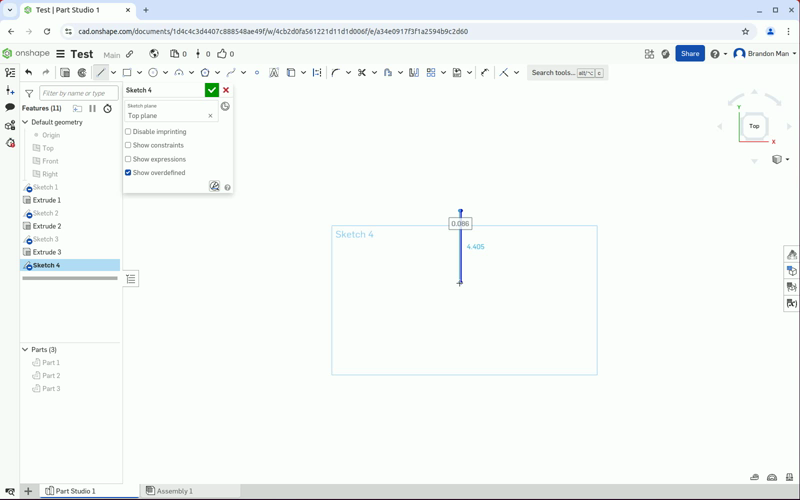
scroll(6)
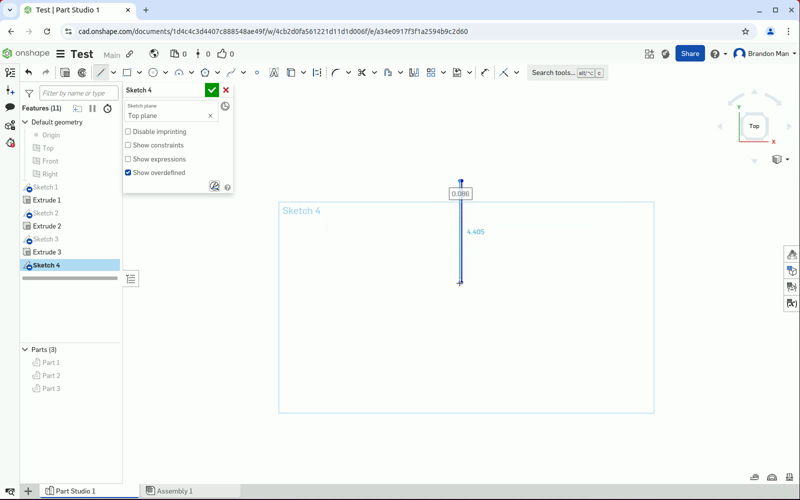
scroll(6)
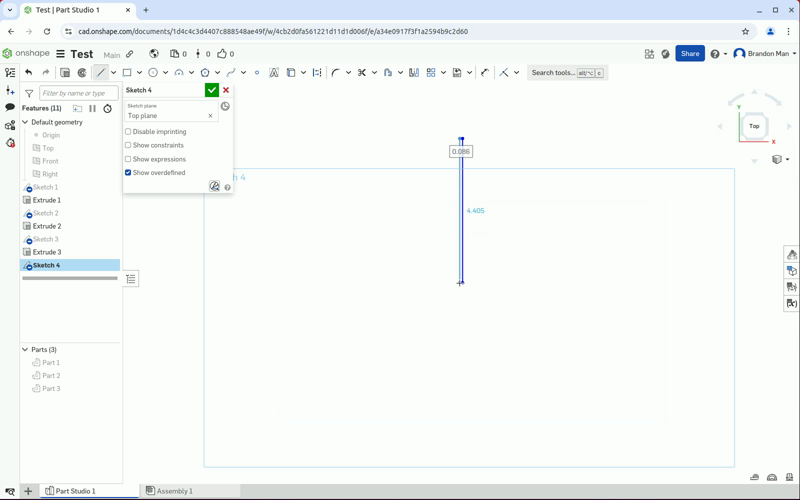
scroll(6)
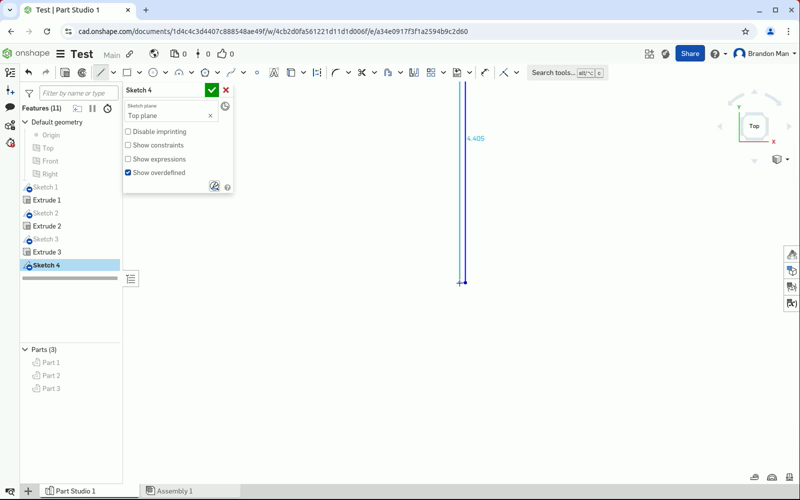
key_up(shift)
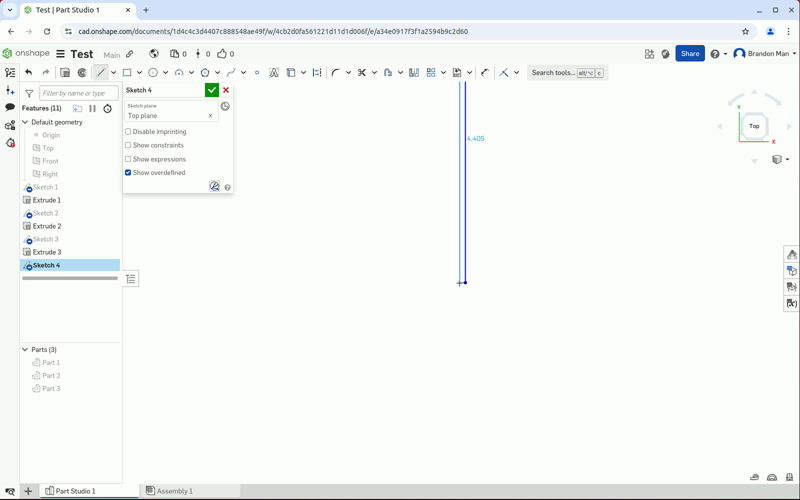
click(459, 282)
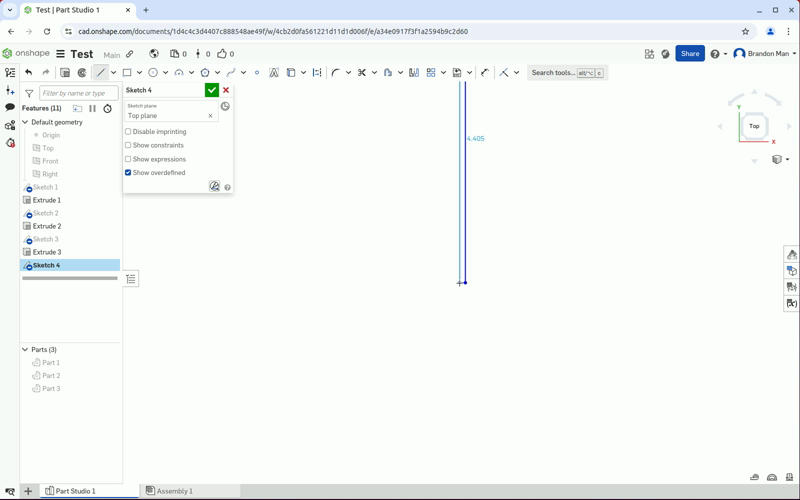
scroll(-6)
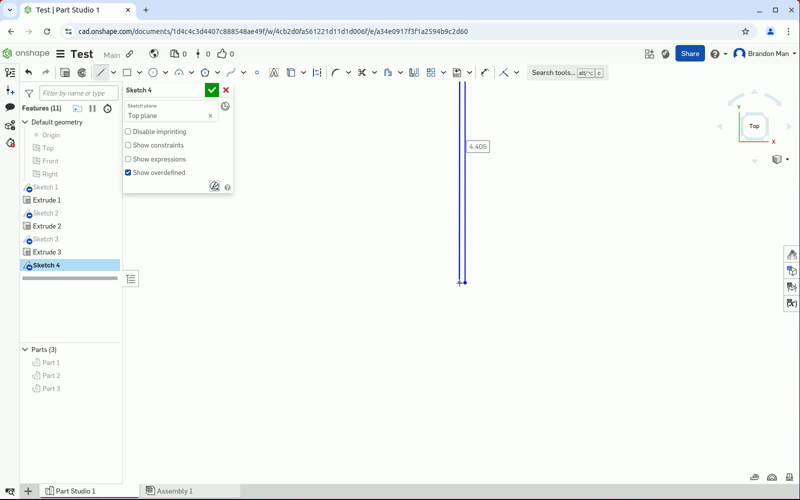
scroll(-6)
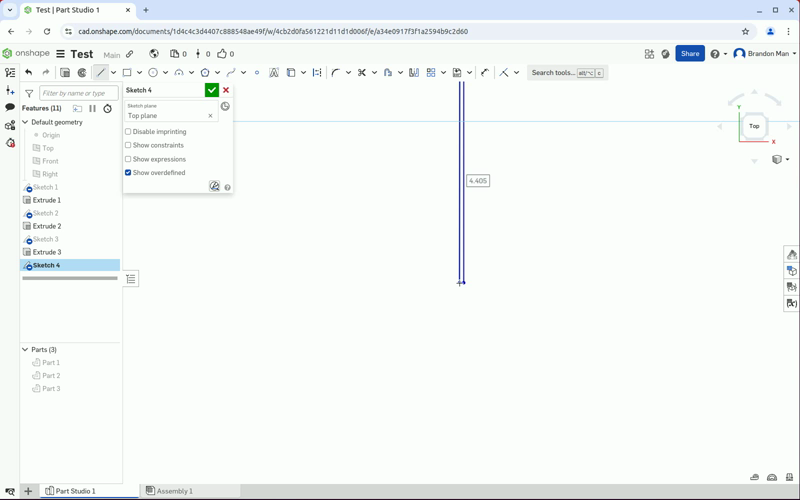
scroll(-6)
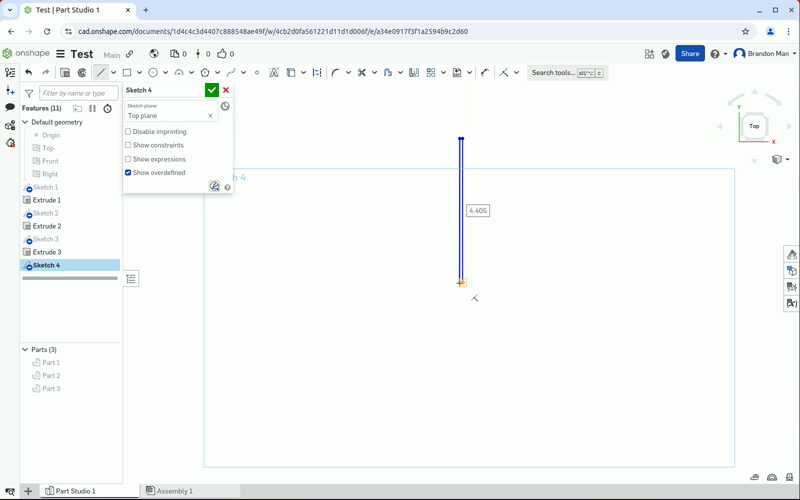
scroll(-6)
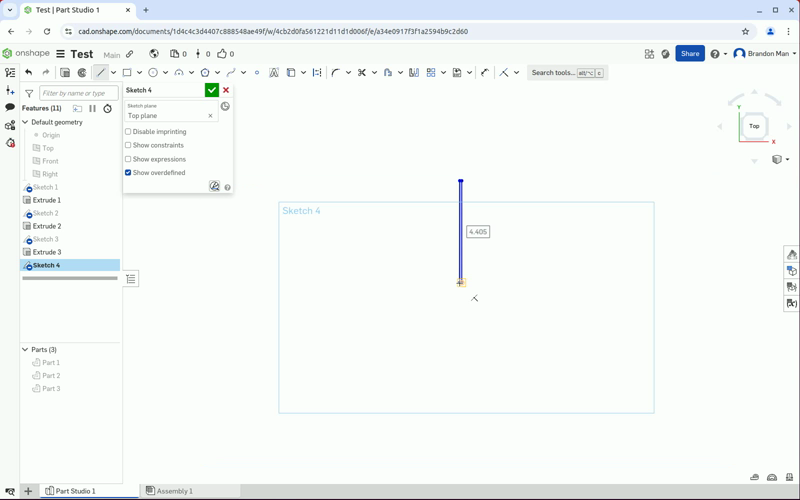
scroll(-6)
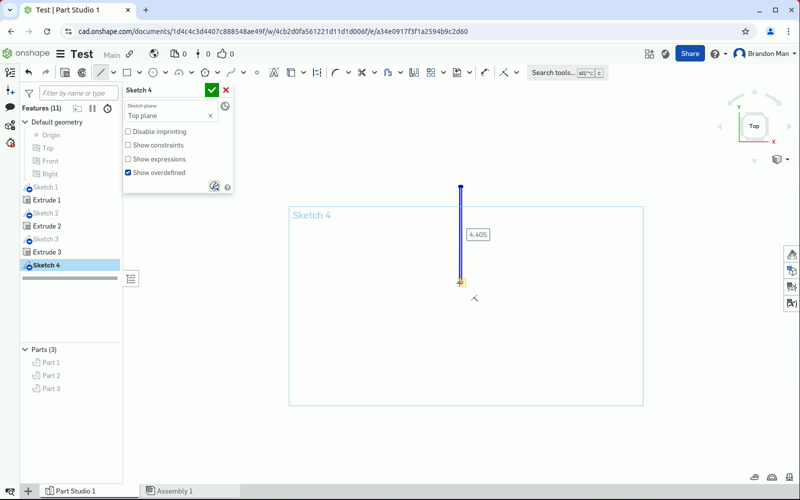
scroll(-6)
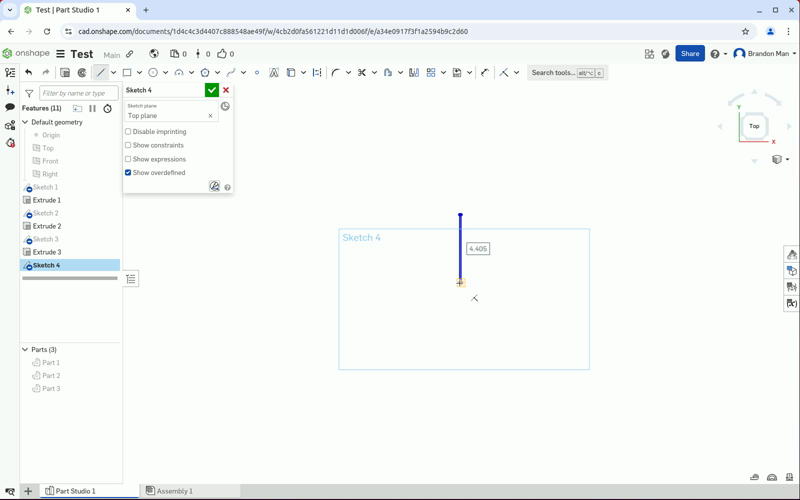
scroll(-6)
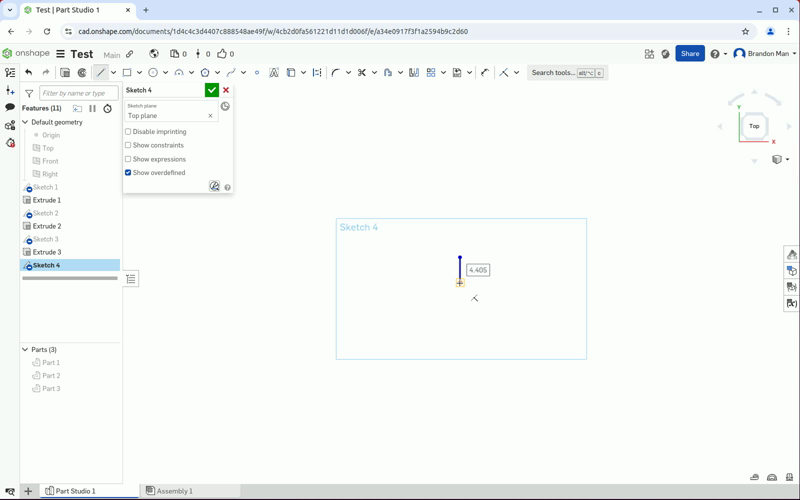
key(esc)
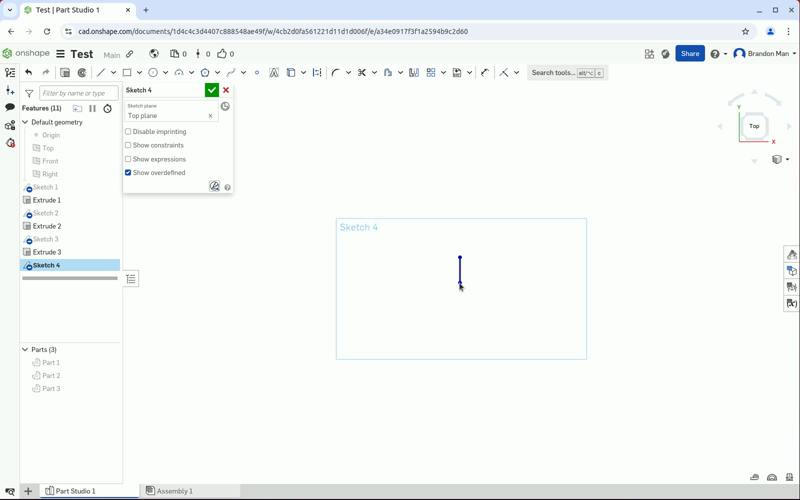
mouse_move(459, 264)
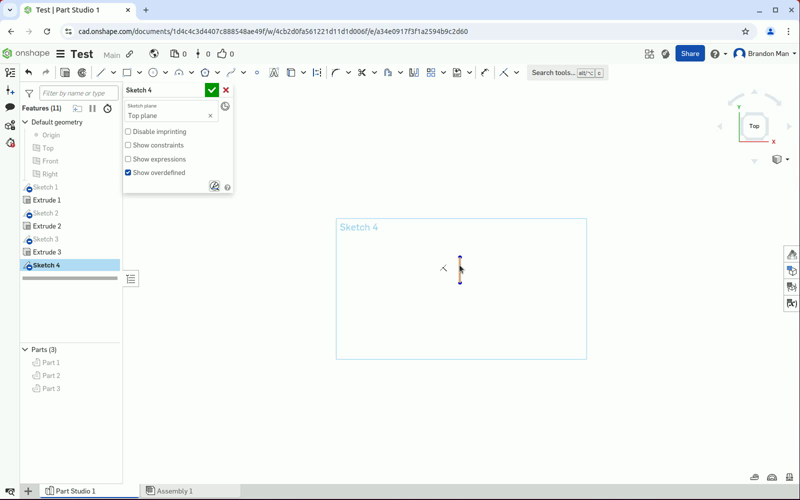
scroll(6)
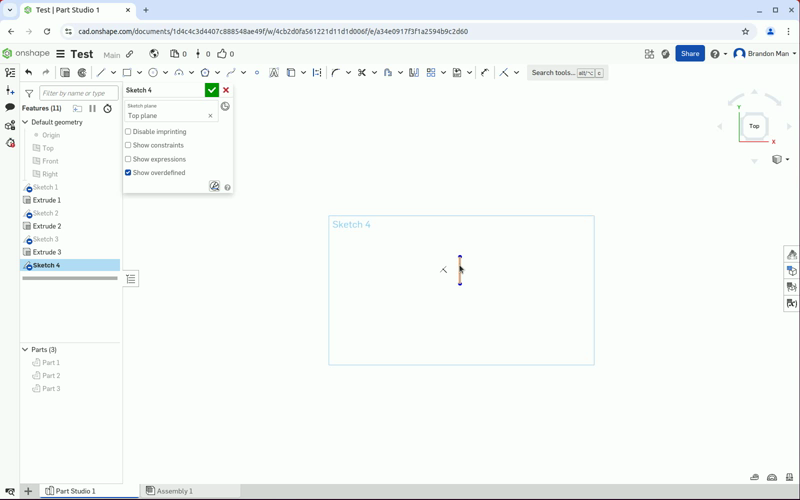
scroll(6)
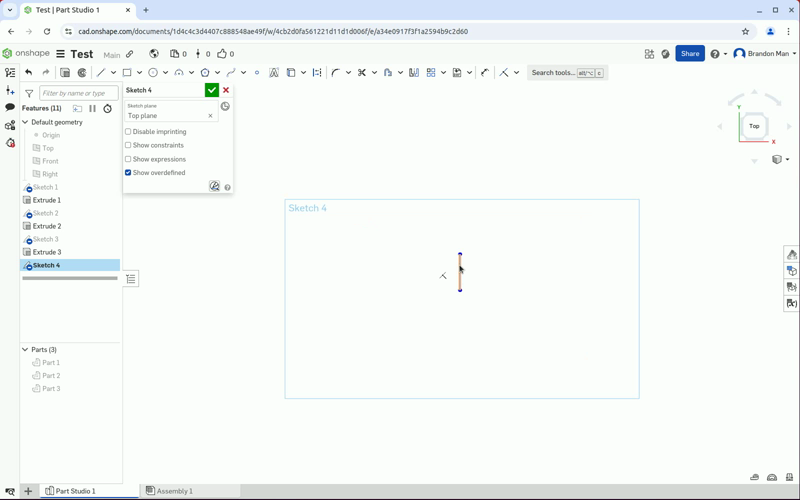
scroll(6)
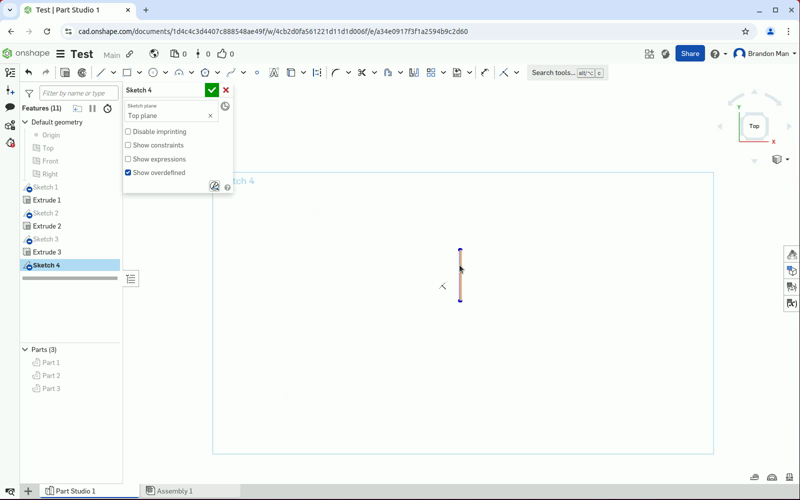
scroll(6)
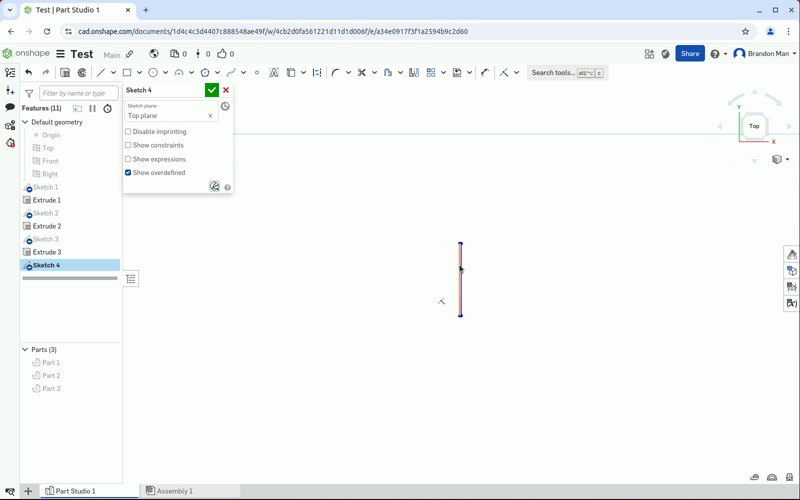
scroll(6)
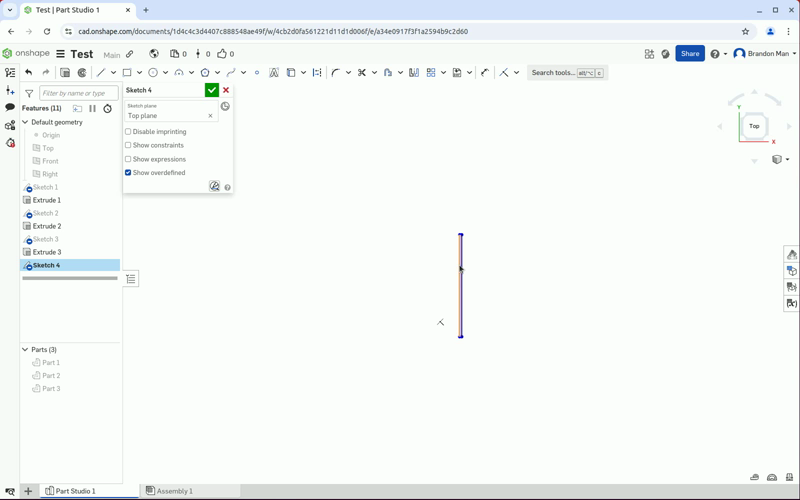
scroll(6)
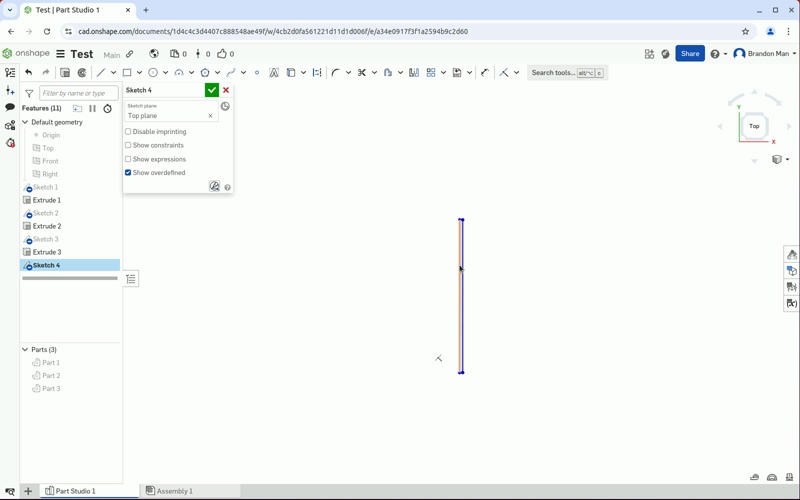
scroll(6)
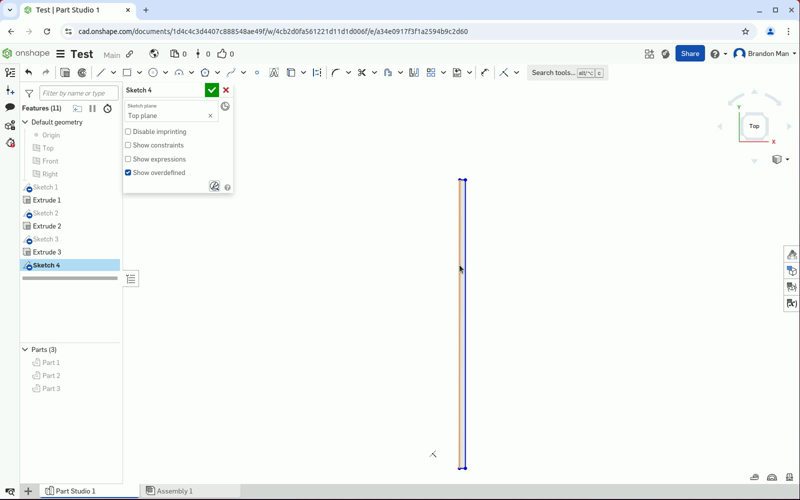
click(459, 264)
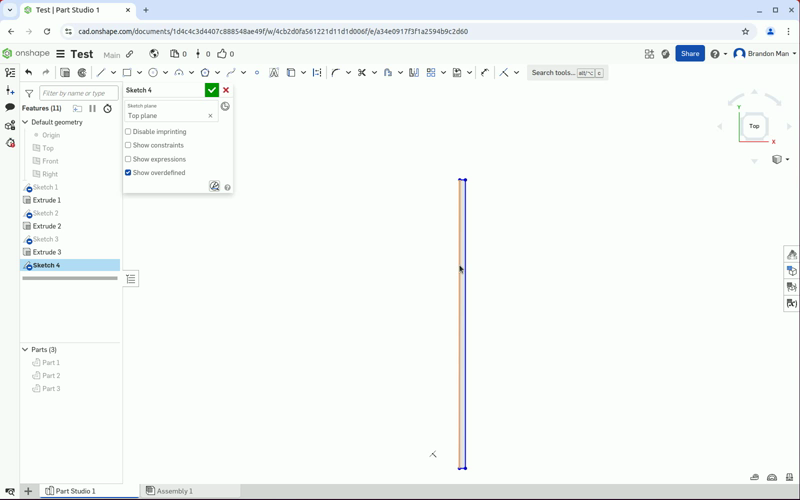
scroll(-6)
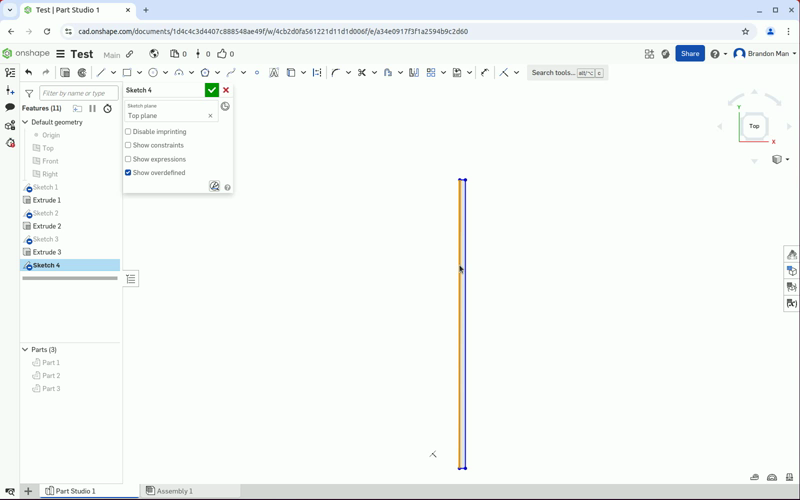
scroll(-6)
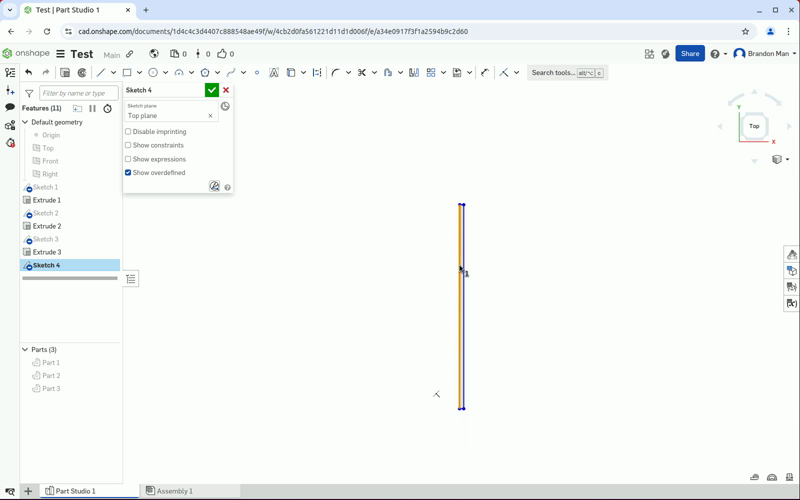
scroll(-6)
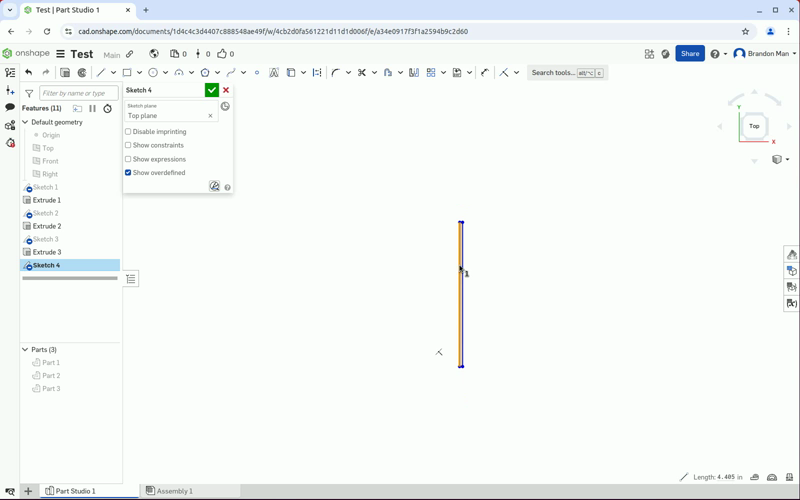
scroll(-6)
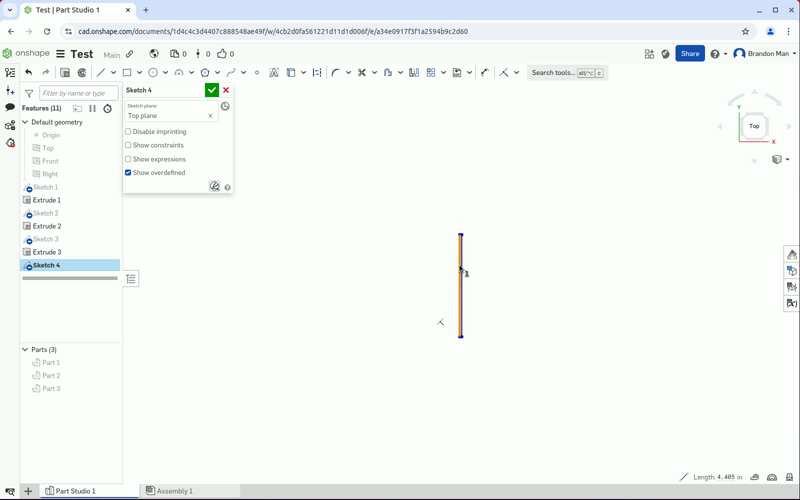
scroll(-6)
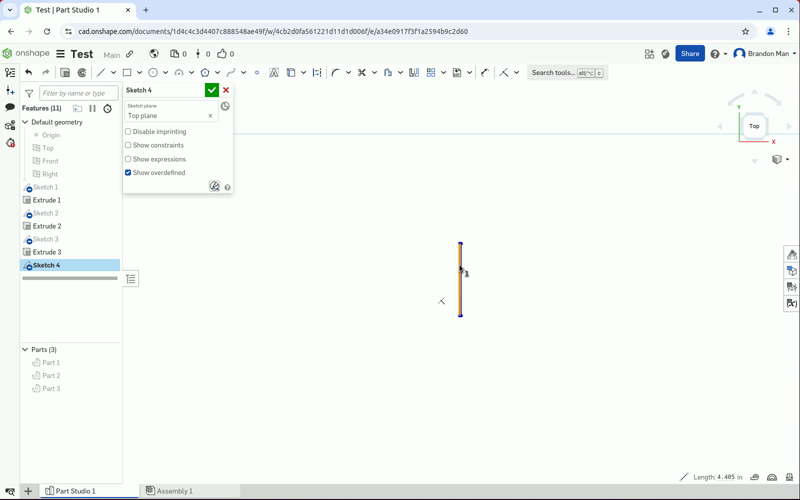
scroll(-6)
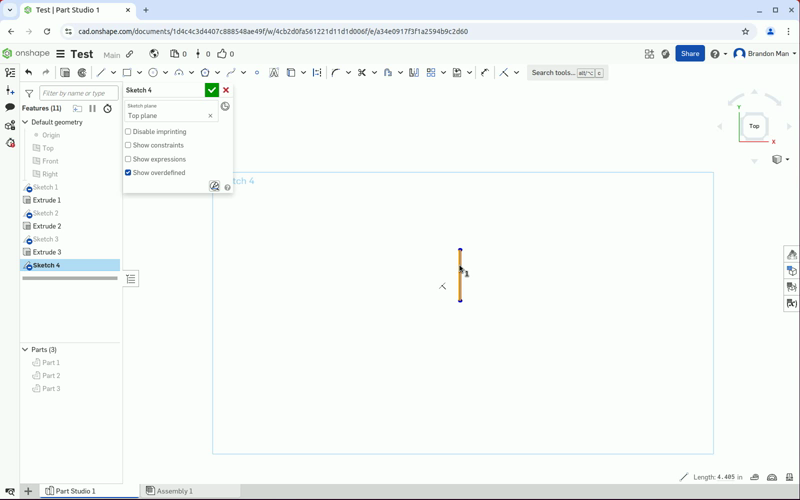
scroll(-6)
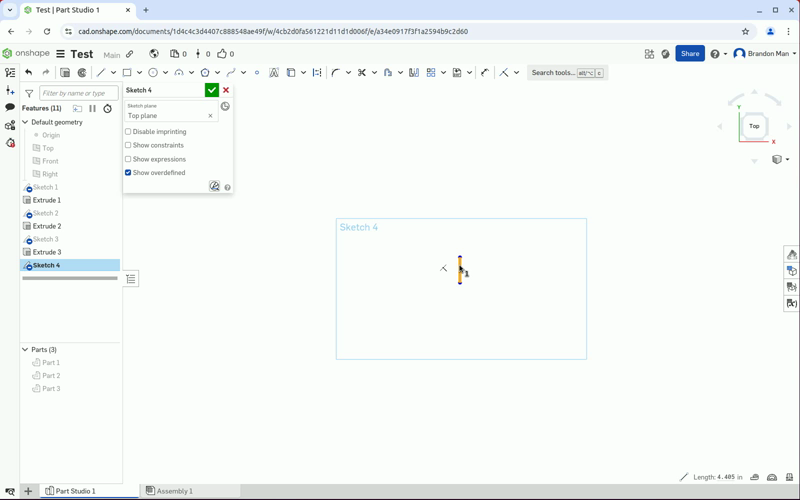
mouse_move(73, 352)
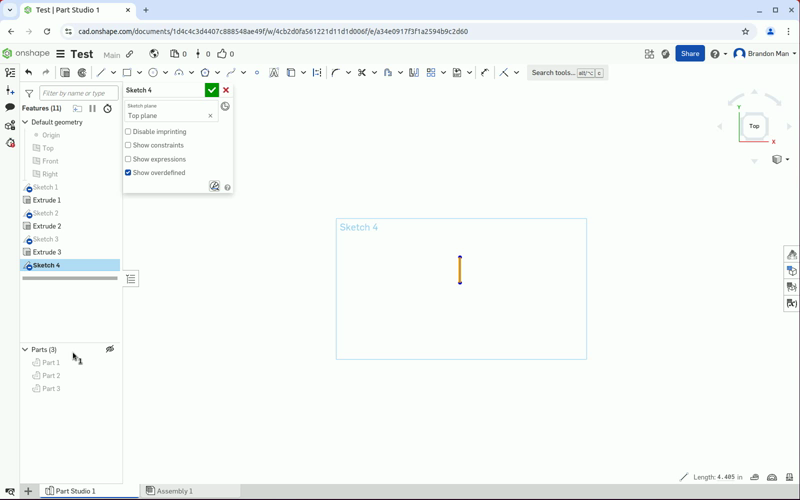
key(shift+y)
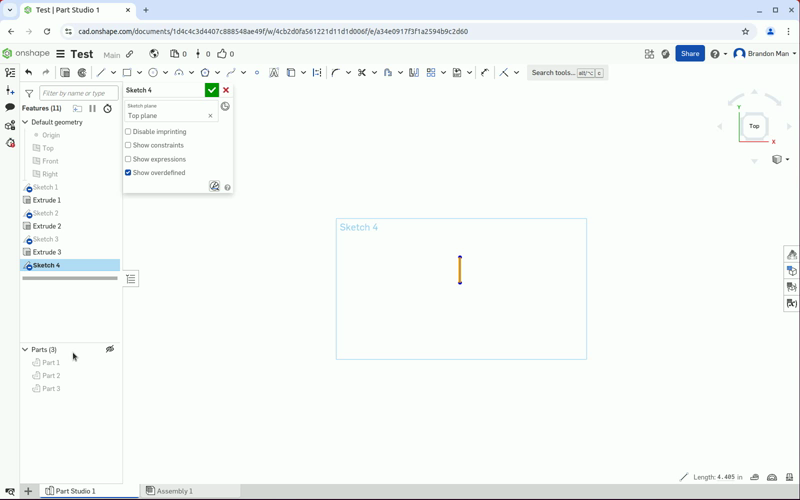
key(shift+e)
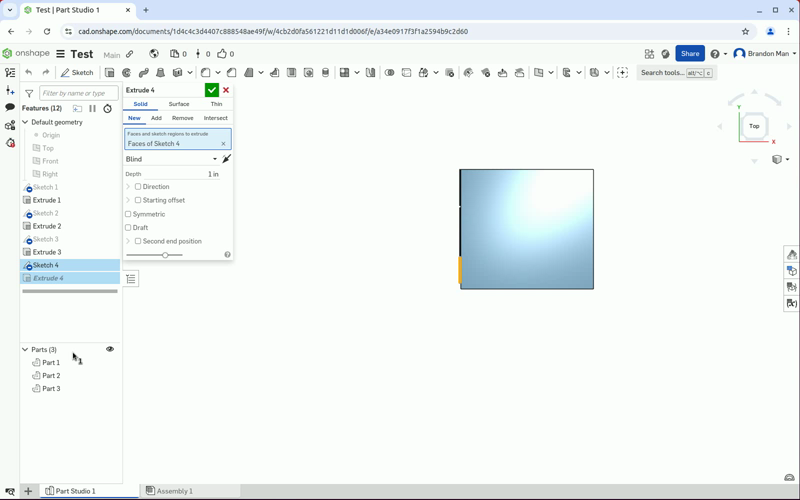
mouse_move(143, 106)
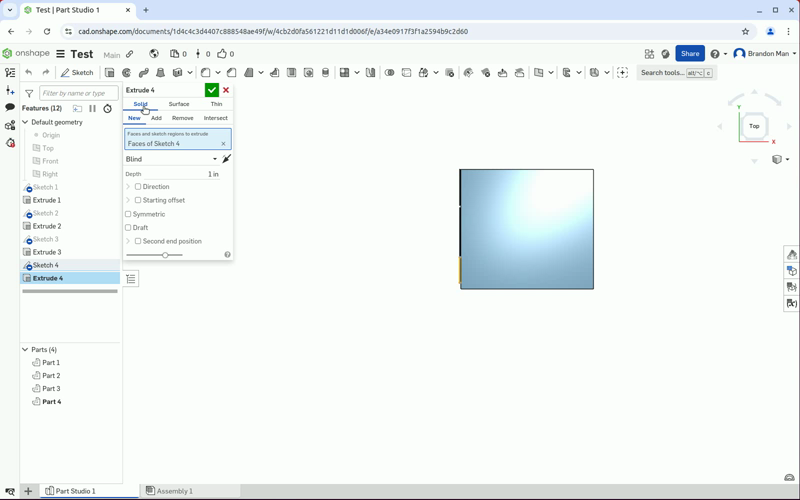
click(143, 106)
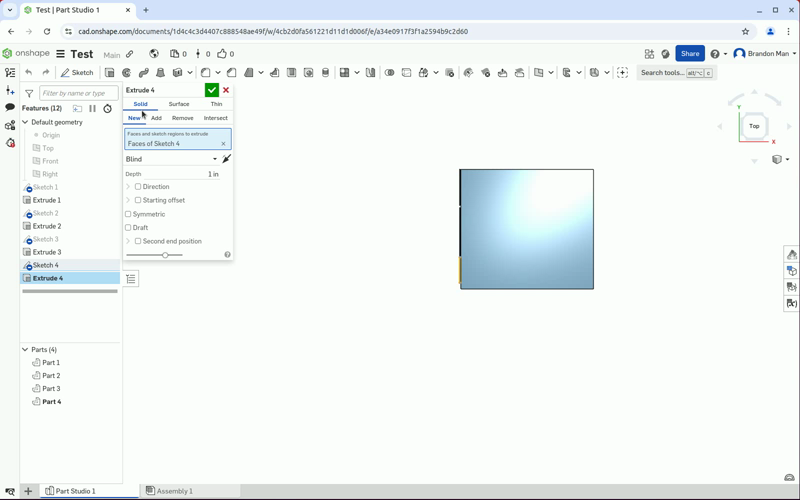
mouse_move(137, 120)
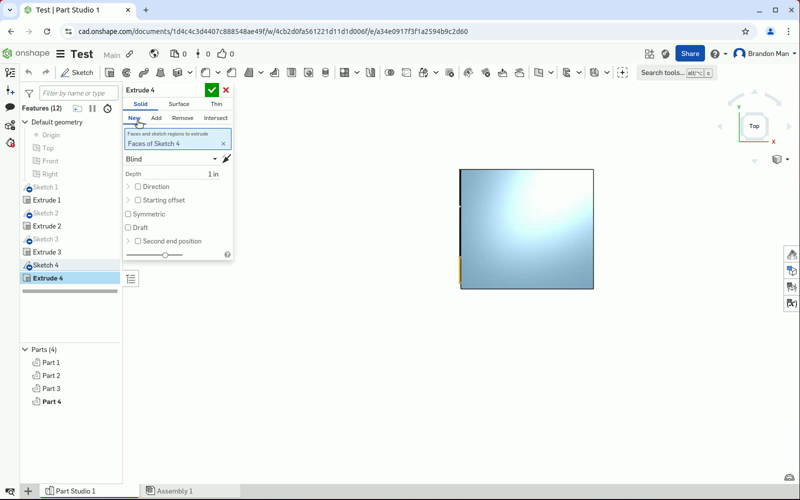
click(137, 120)
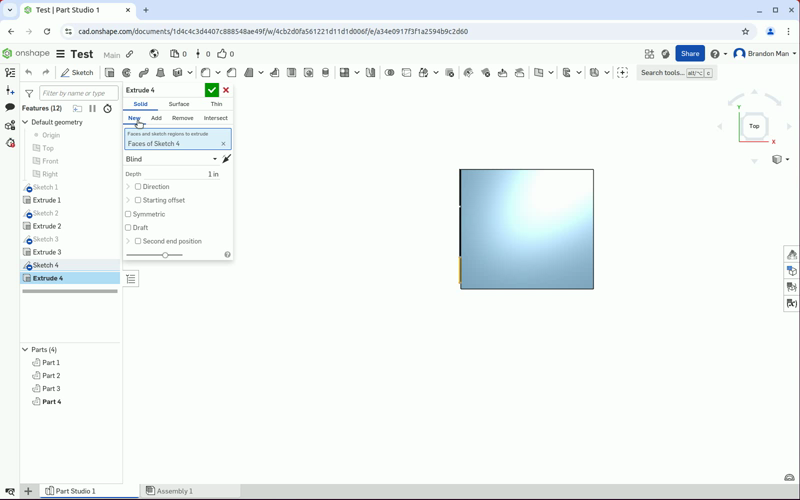
key(tab, 4)
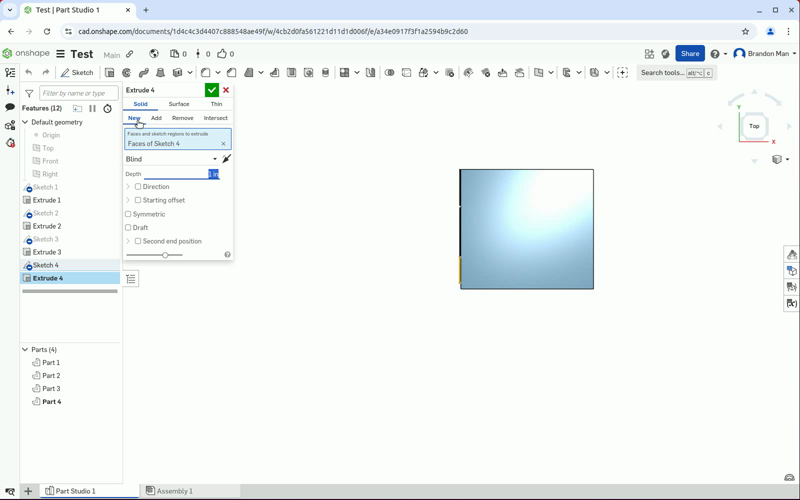
text(2.648)
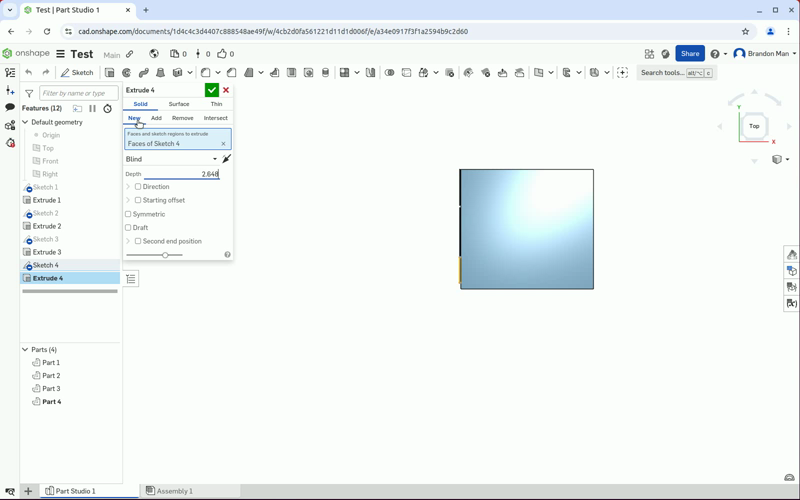
key(enter)
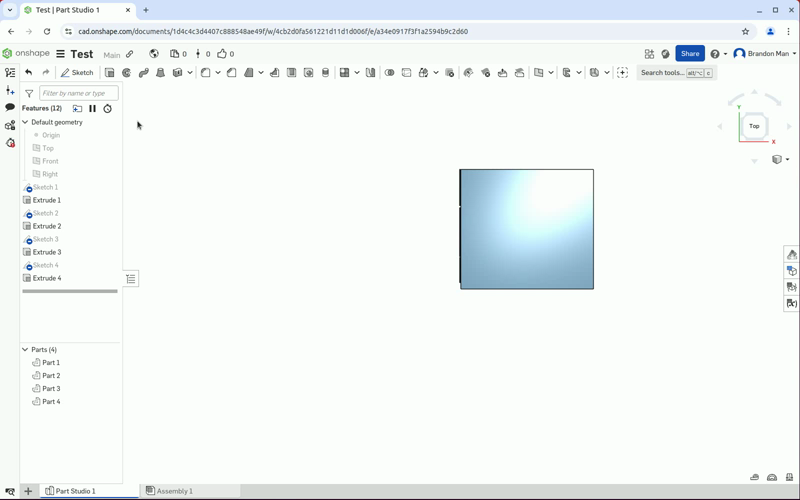
key(shift+h)
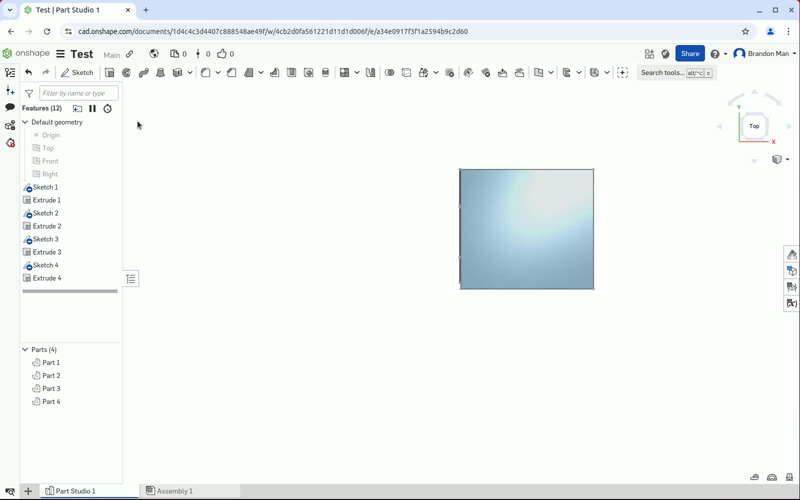
key(shift+h)
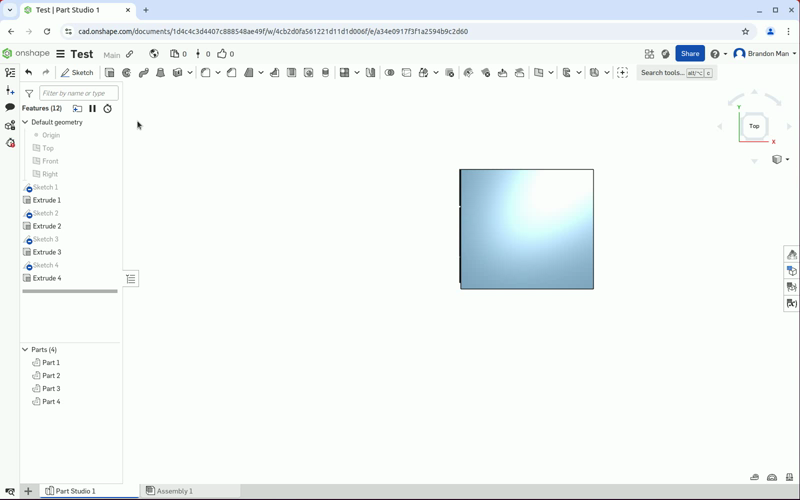
mouse_move(73, 189)
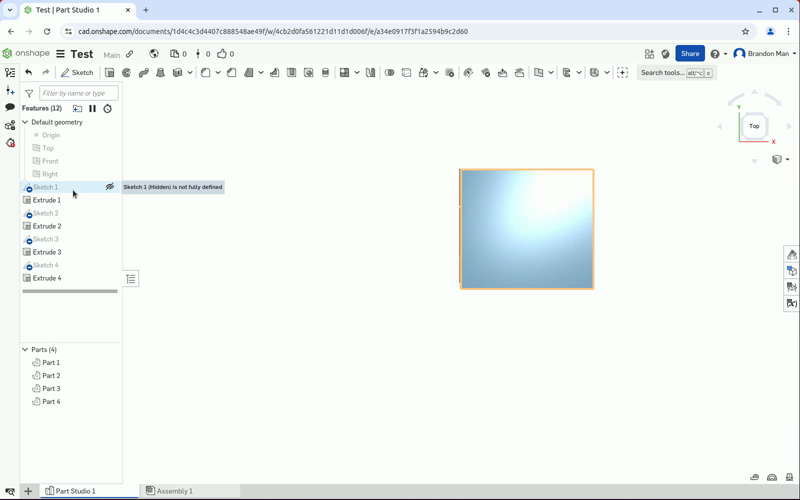
click(73, 189)
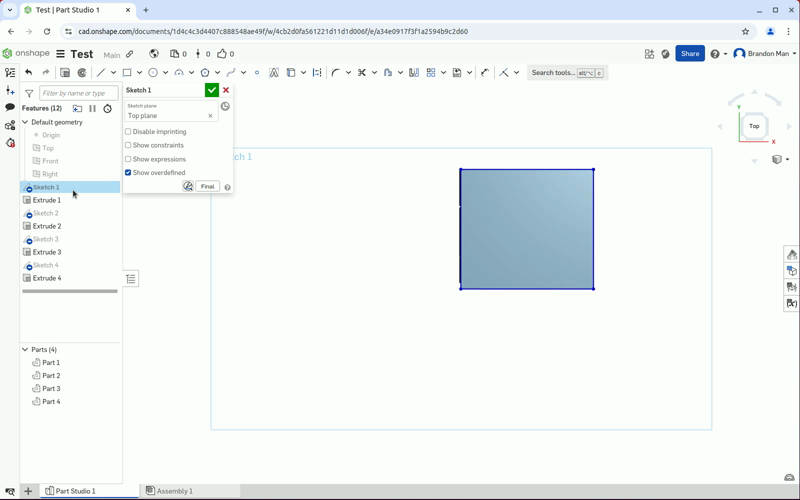
mouse_move(229, 92)
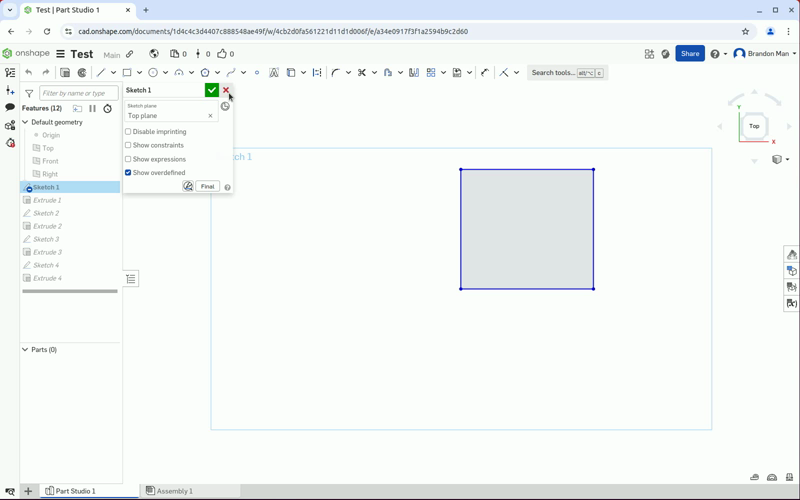
click(229, 92)
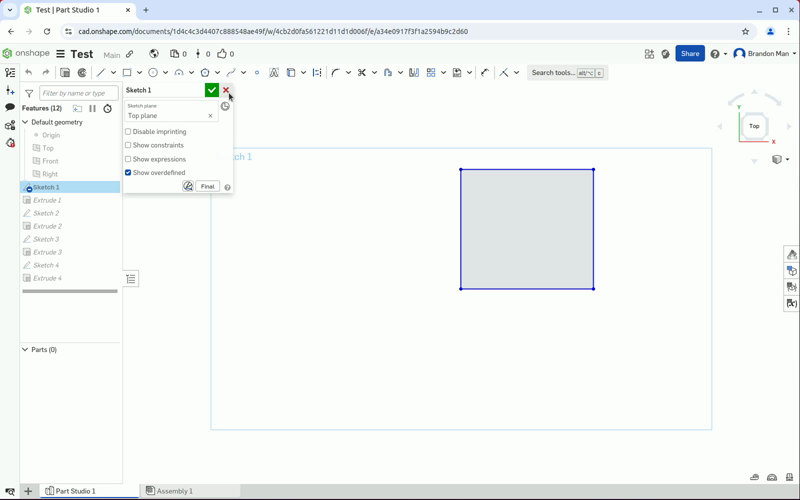
key(shift+s)
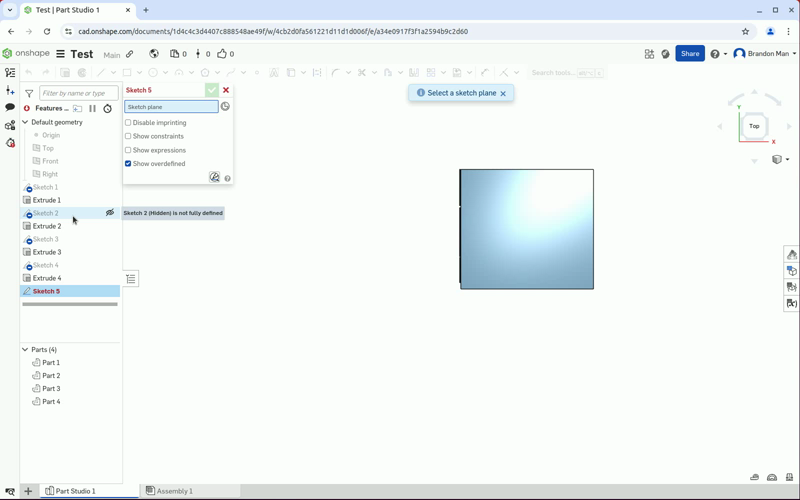
scroll(3)
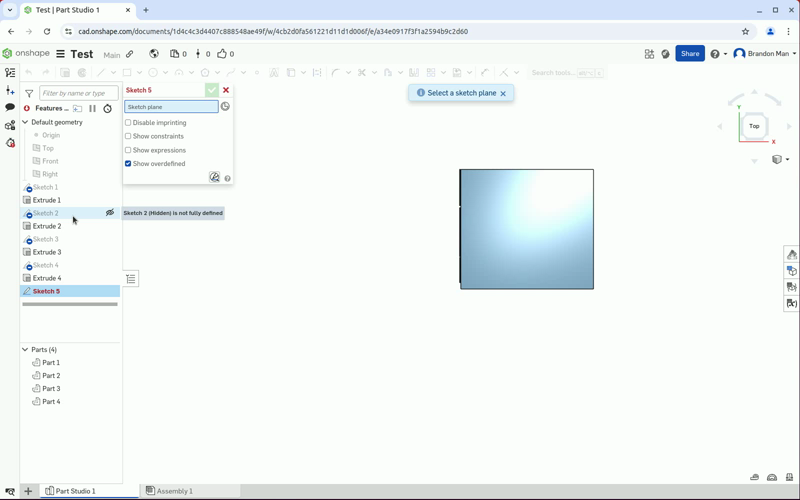
mouse_move(73, 150)
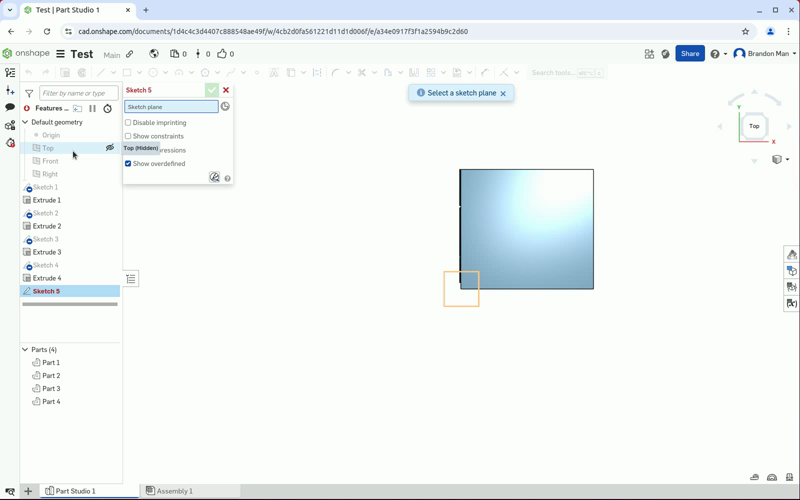
click(73, 150)
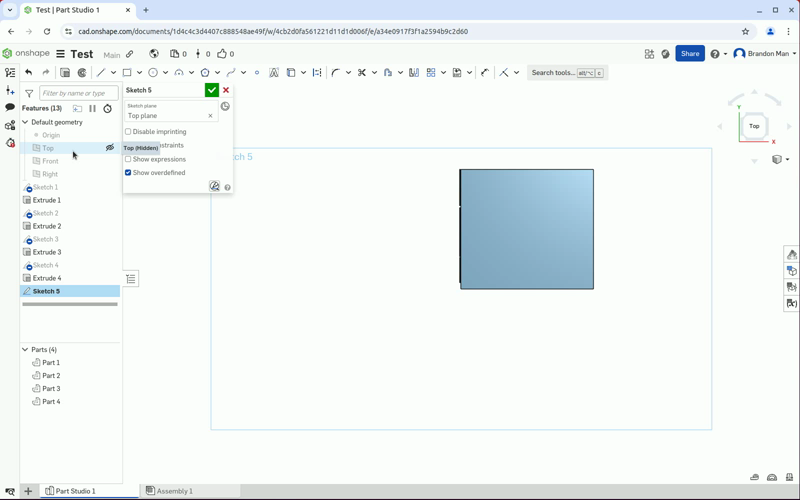
mouse_move(73, 352)
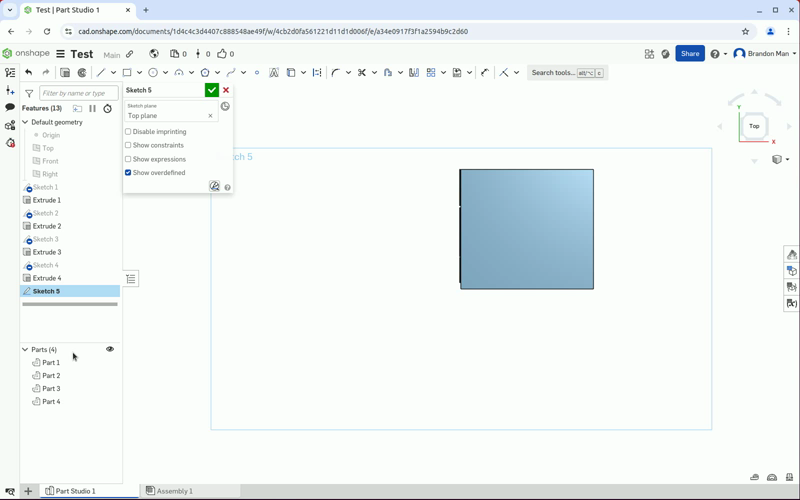
key(y)
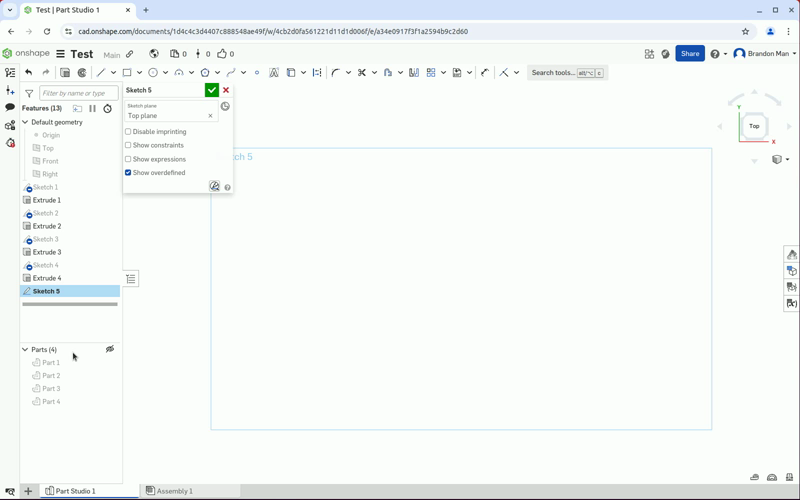
key(l)
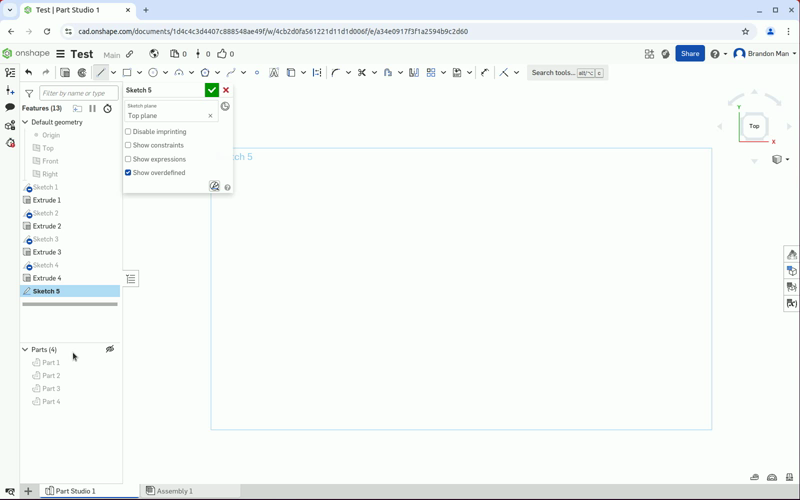
key_down(shift)
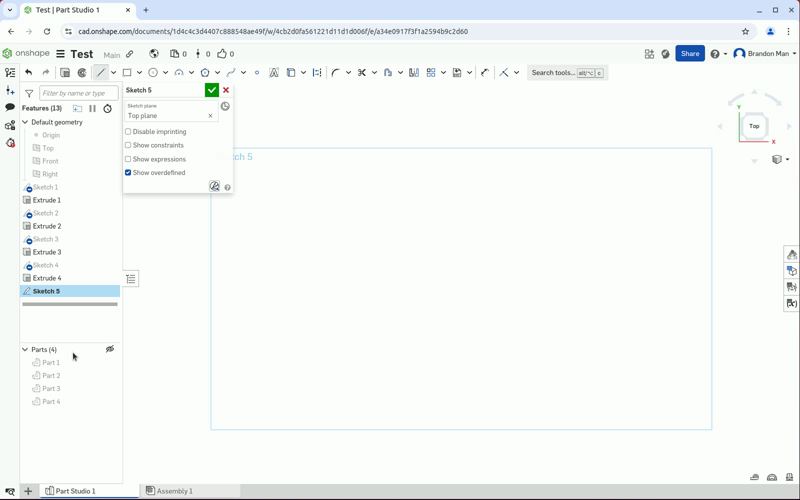
mouse_move(459, 284)
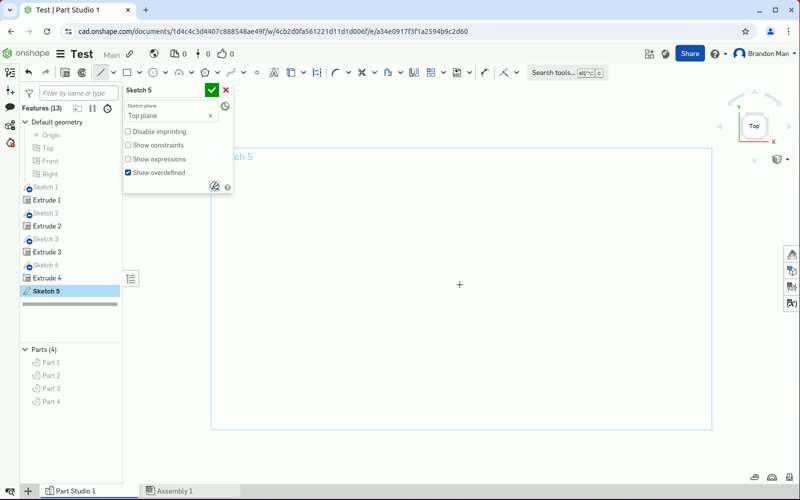
click(459, 284)
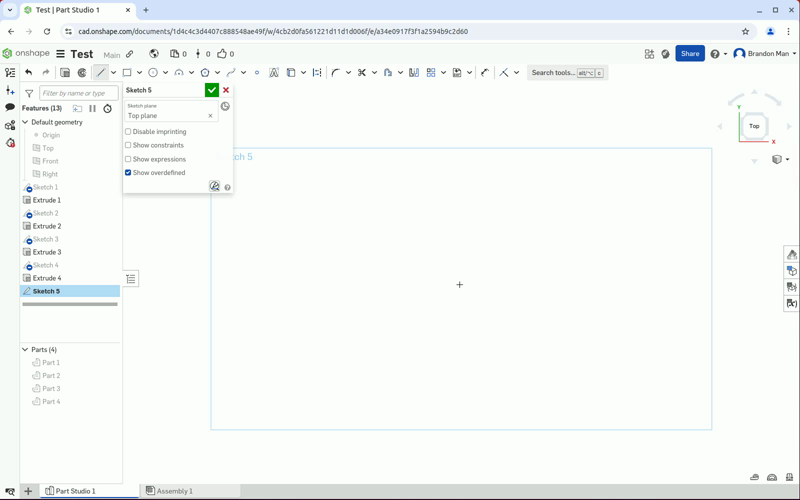
key_up(shift)
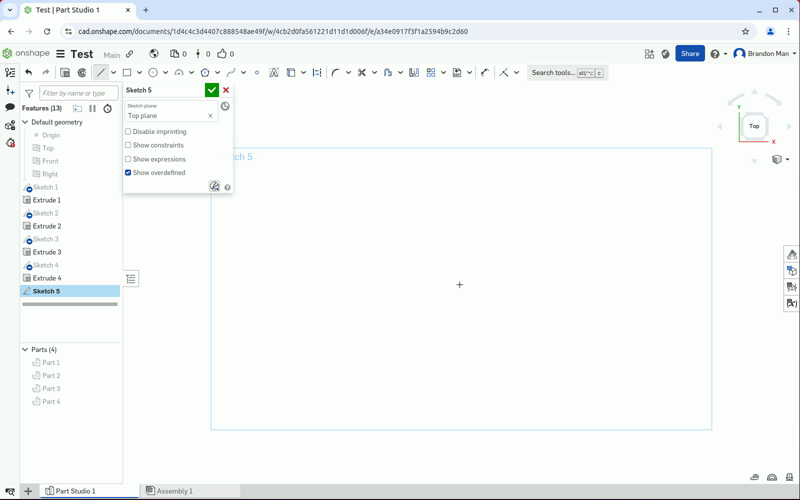
key_down(shift)
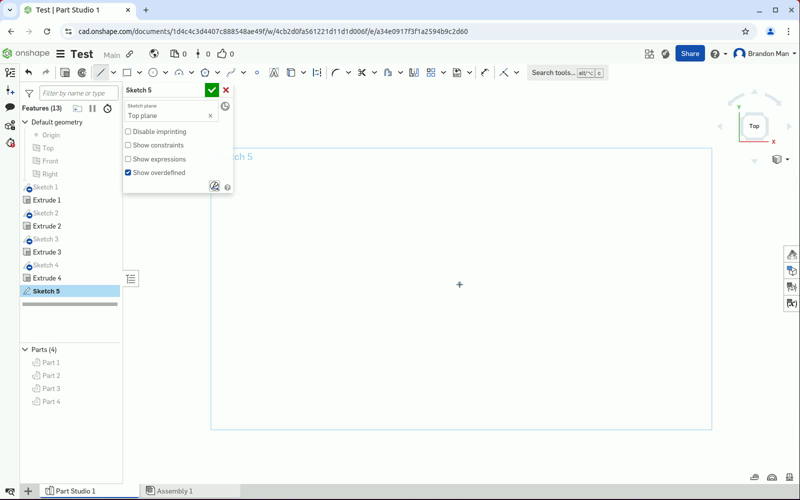
mouse_move(573, 284)
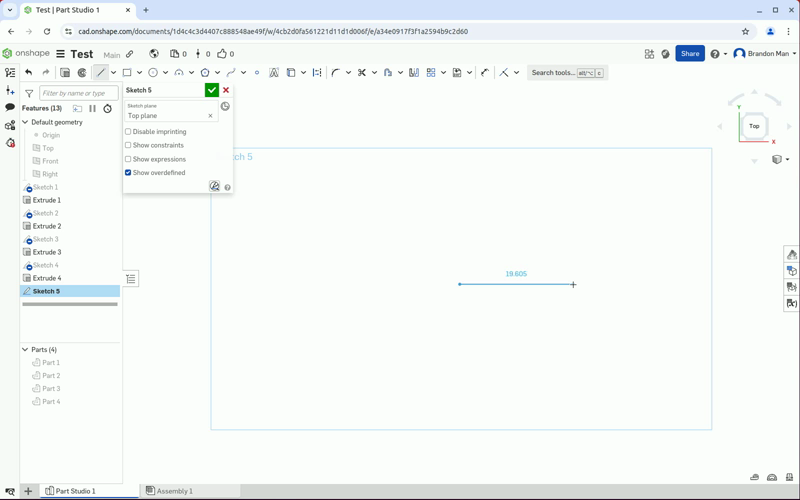
click(573, 284)
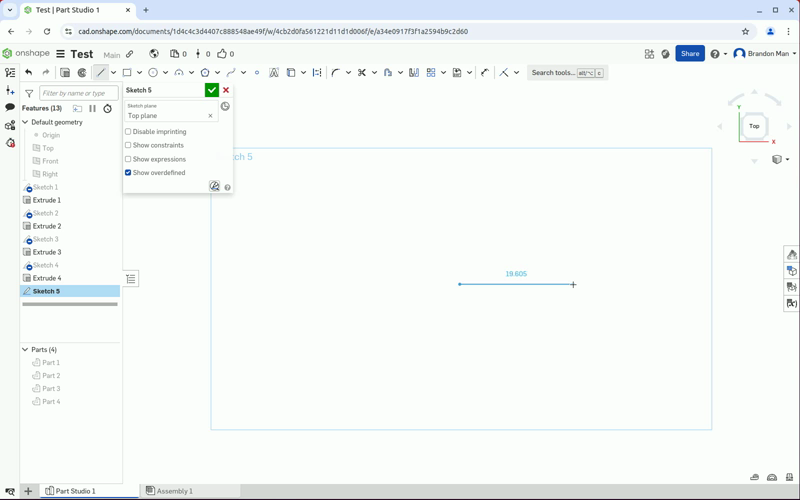
key_up(shift)
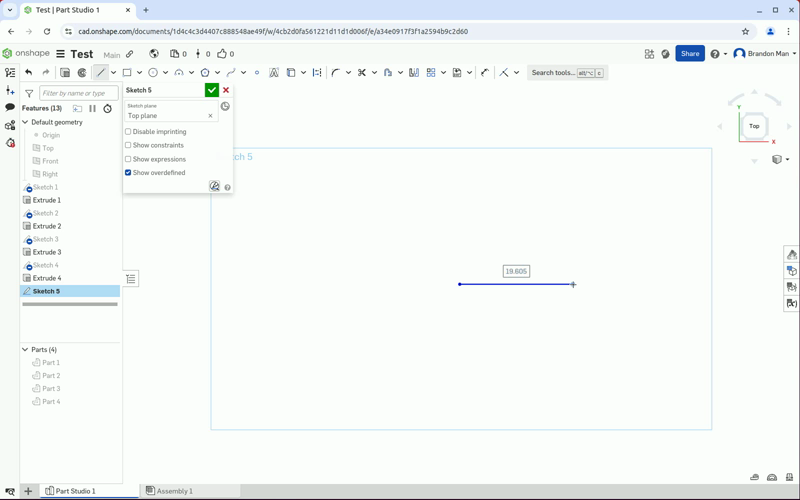
key_down(shift)
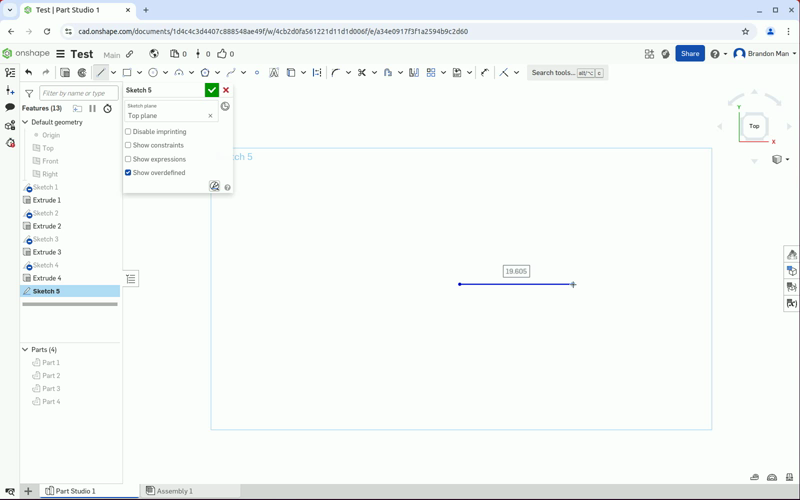
mouse_move(589, 284)
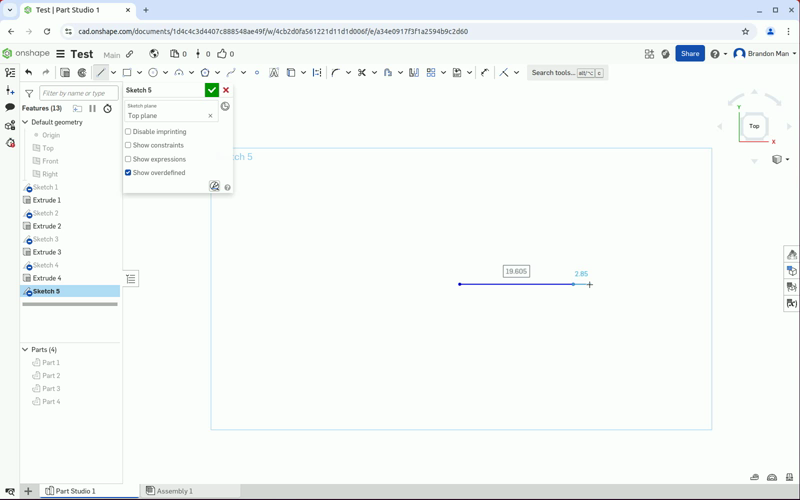
mouse_move(573, 282)
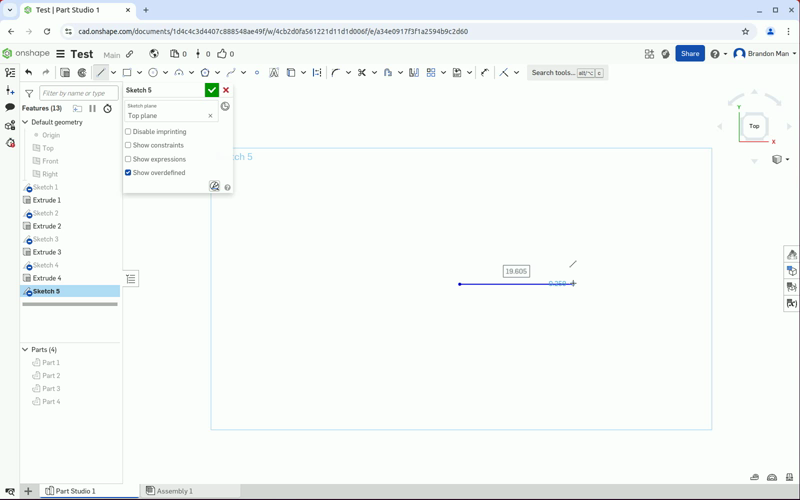
scroll(6)
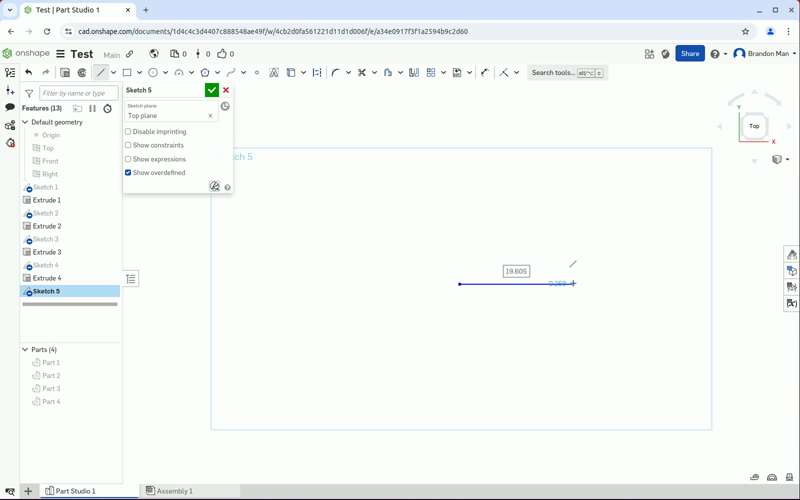
scroll(6)
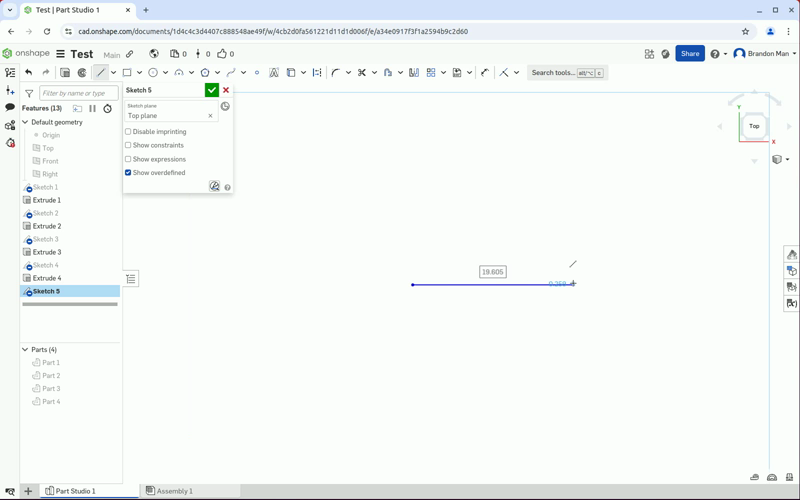
scroll(6)
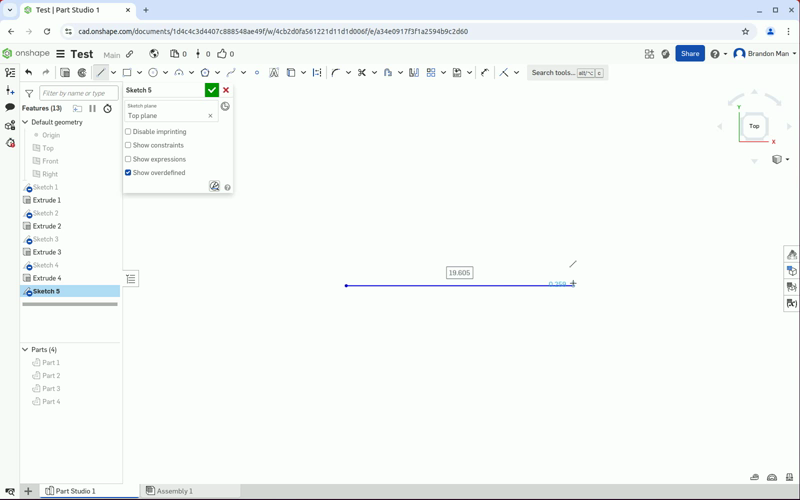
scroll(6)
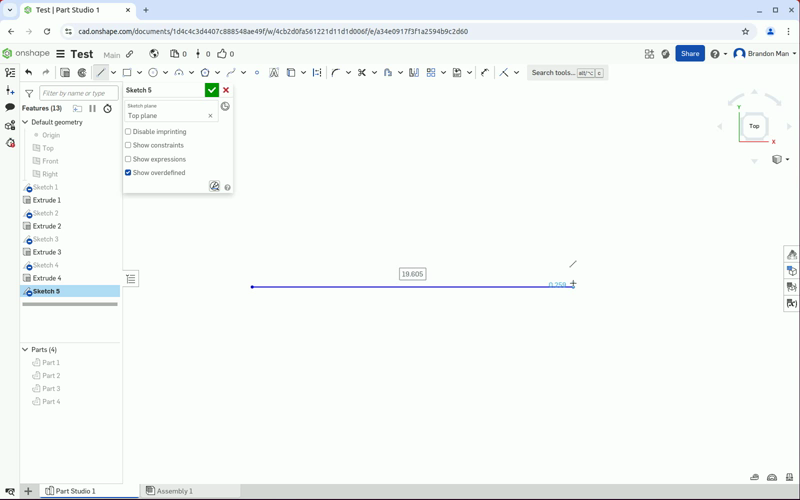
scroll(6)
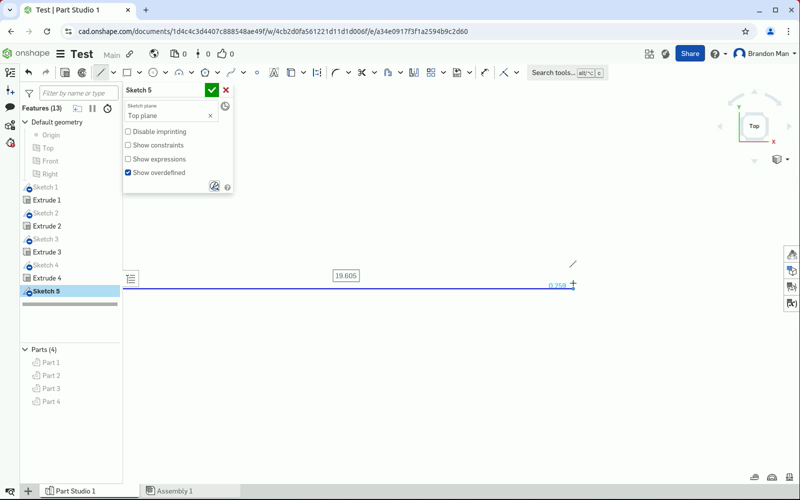
scroll(6)
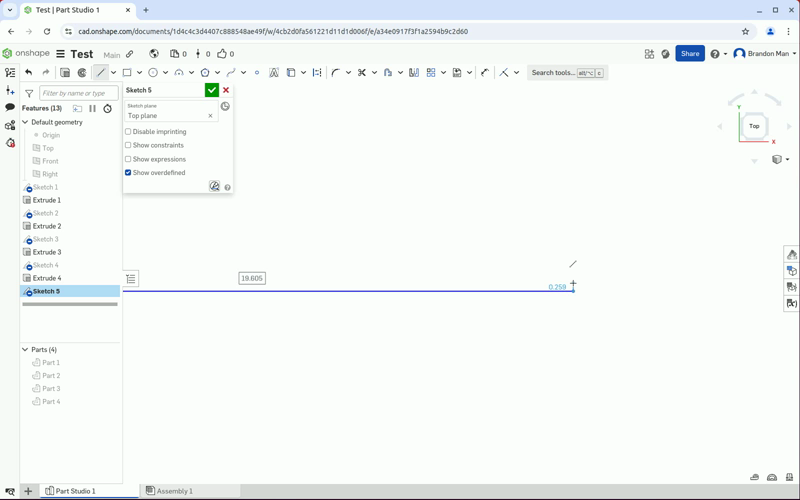
scroll(6)
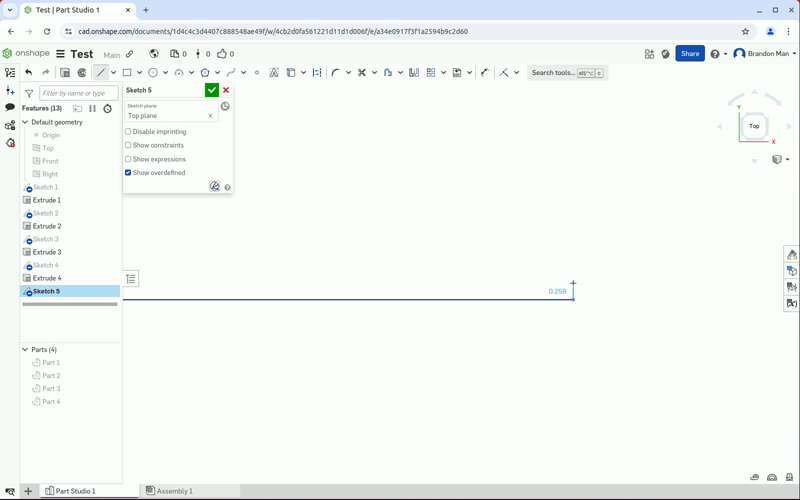
click(573, 282)
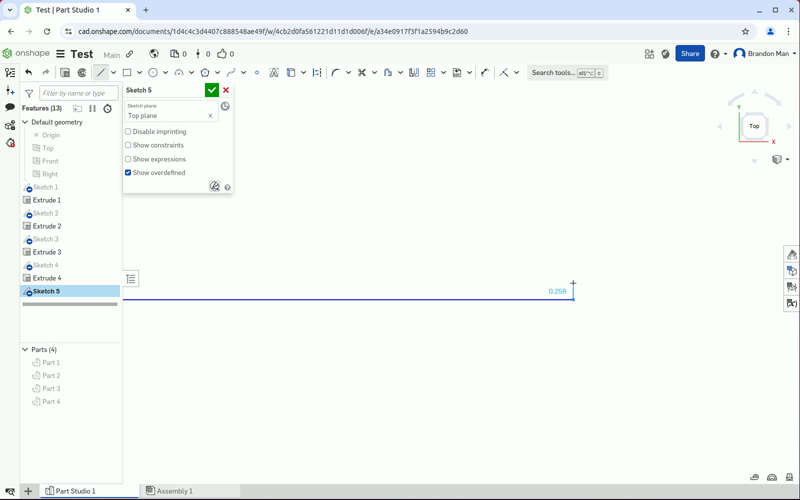
scroll(-6)
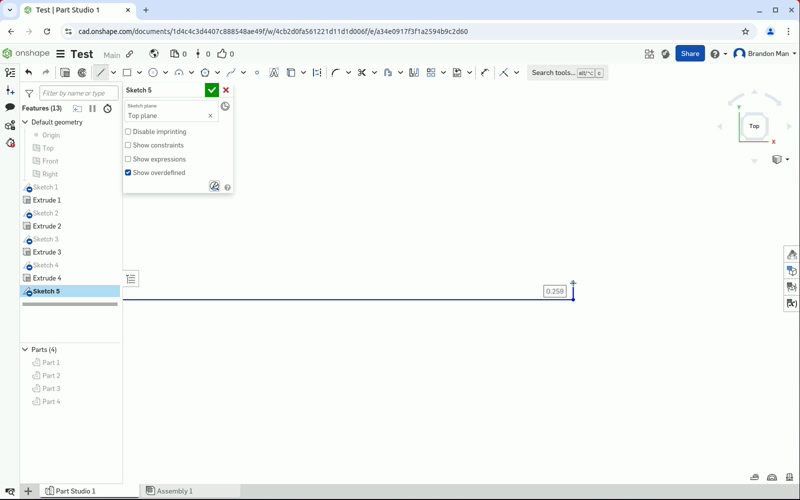
scroll(-6)
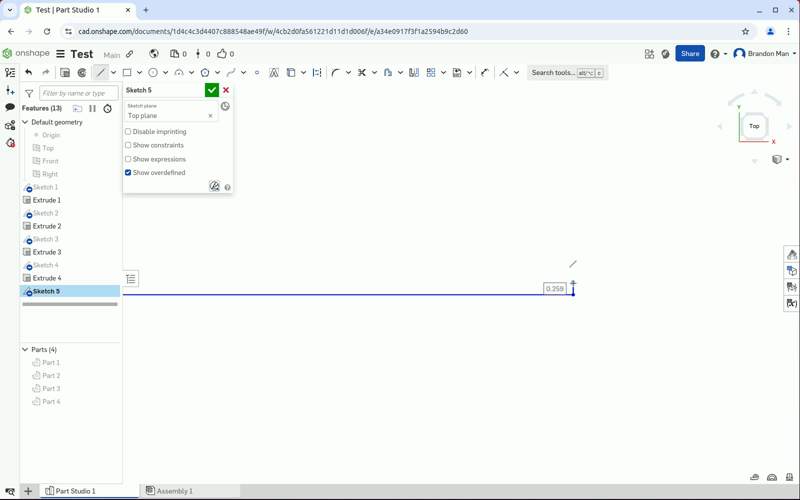
scroll(-6)
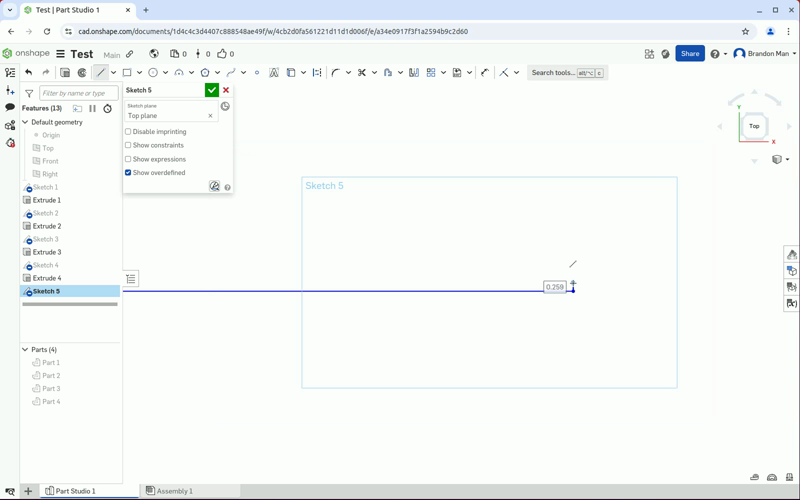
scroll(-6)
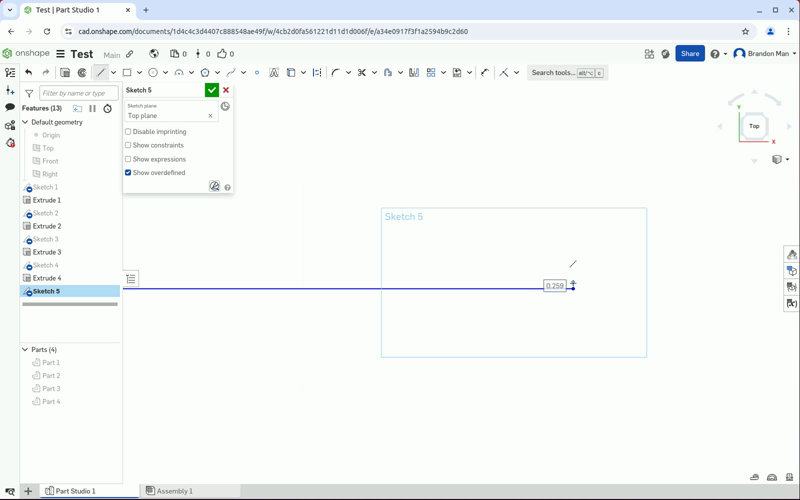
scroll(-6)
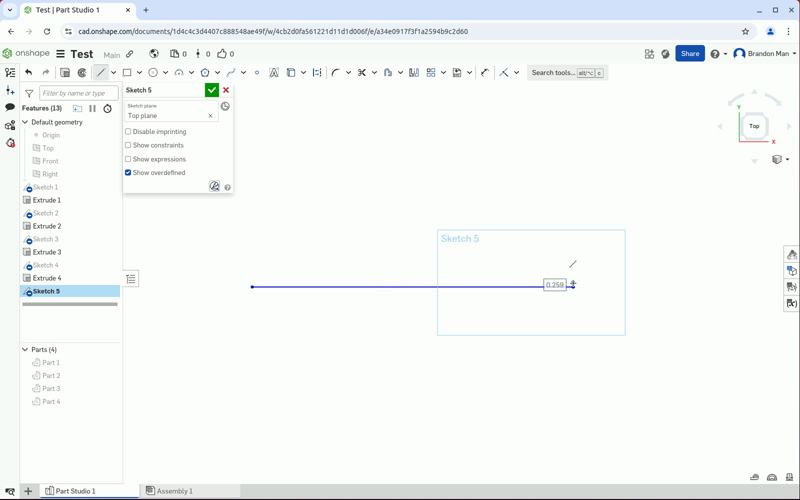
scroll(-6)
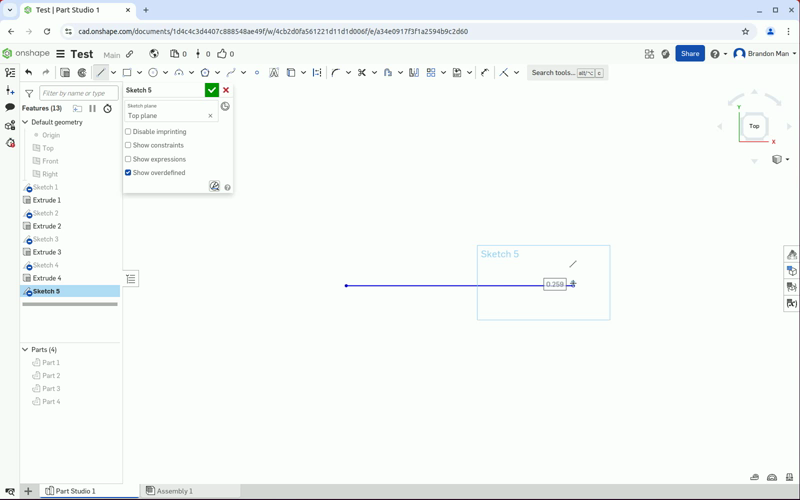
scroll(-6)
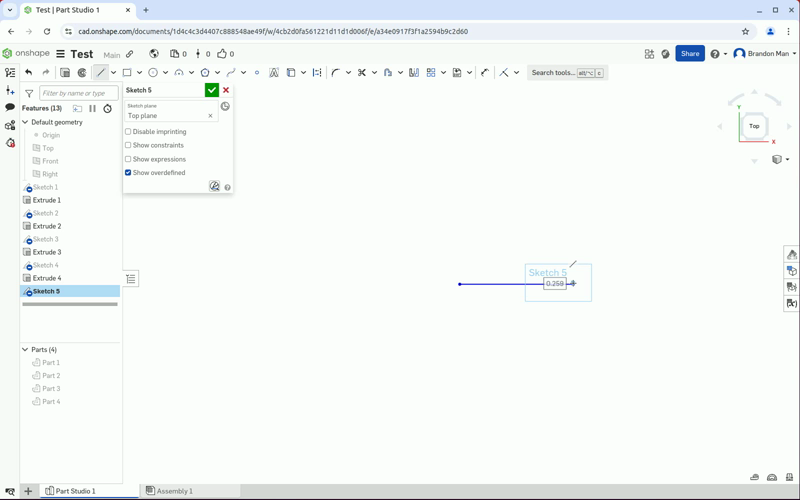
key_up(shift)
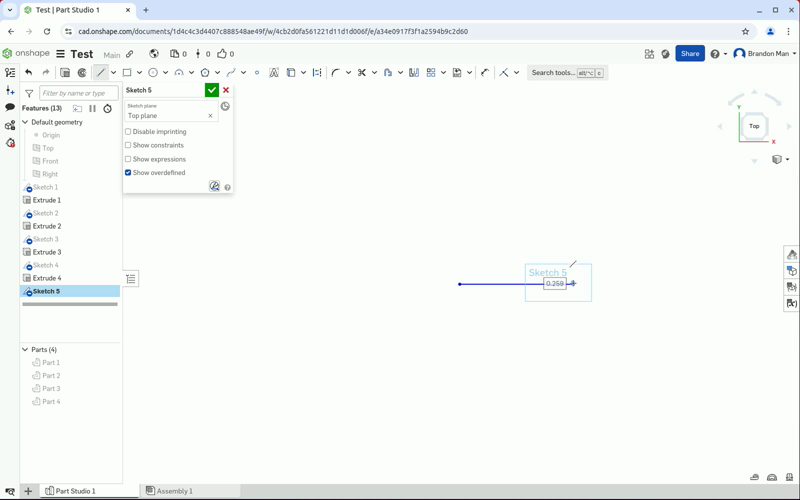
key_down(shift)
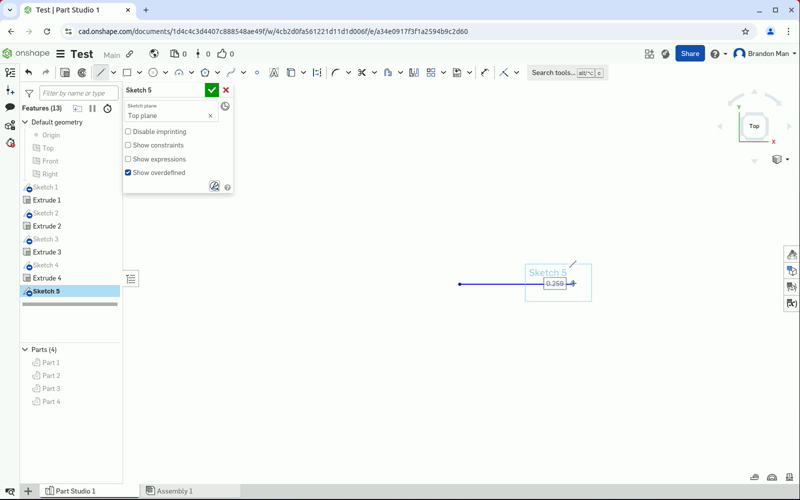
mouse_move(589, 282)
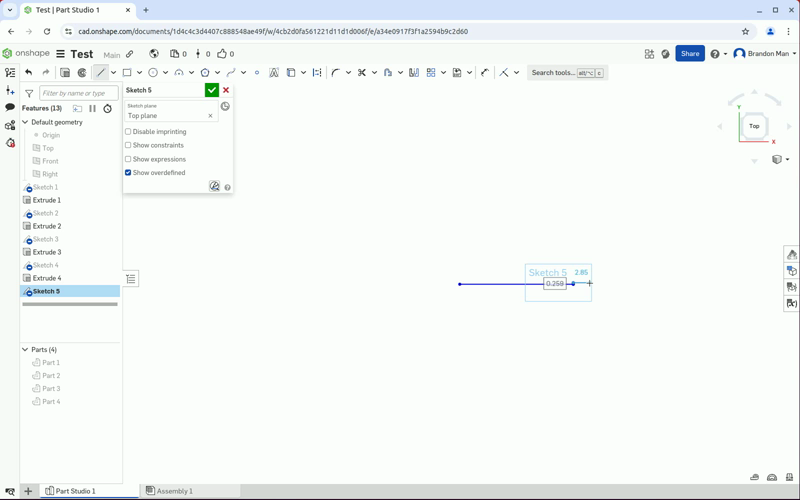
mouse_move(572, 282)
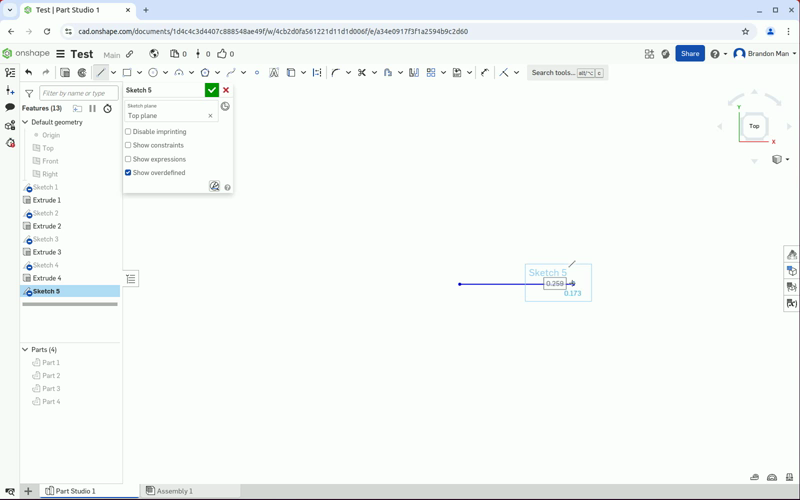
scroll(6)
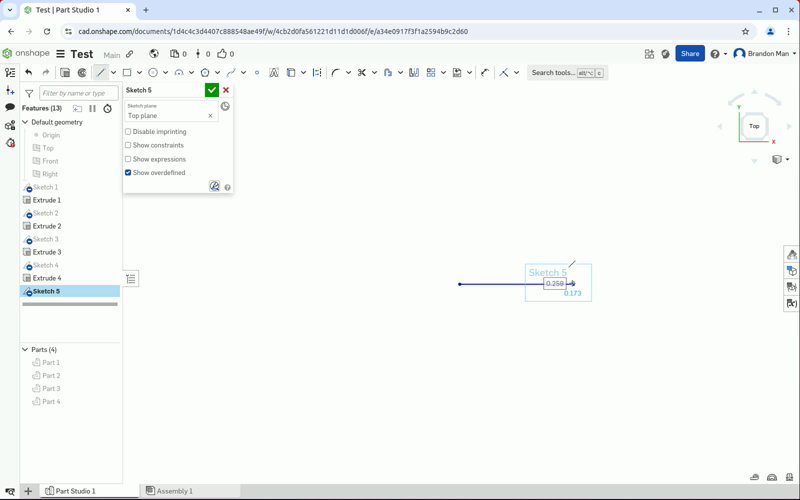
scroll(6)
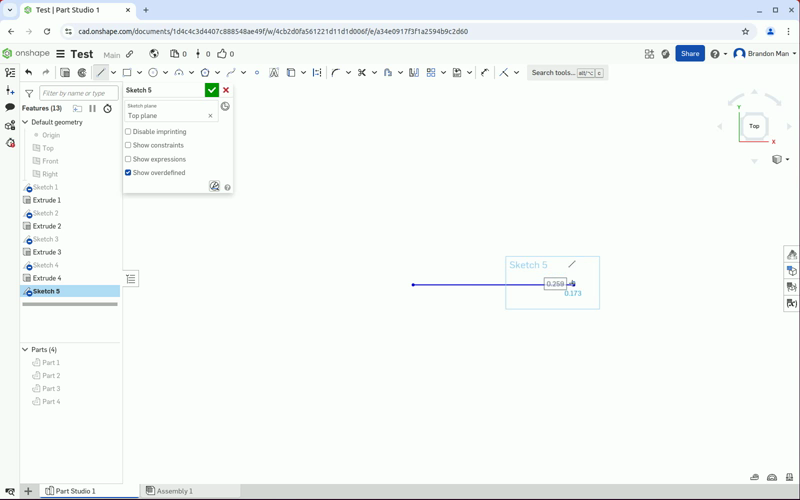
scroll(6)
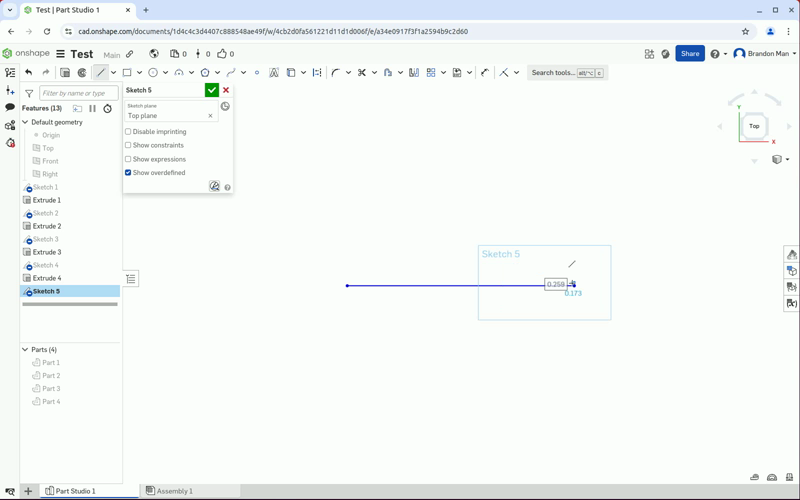
scroll(6)
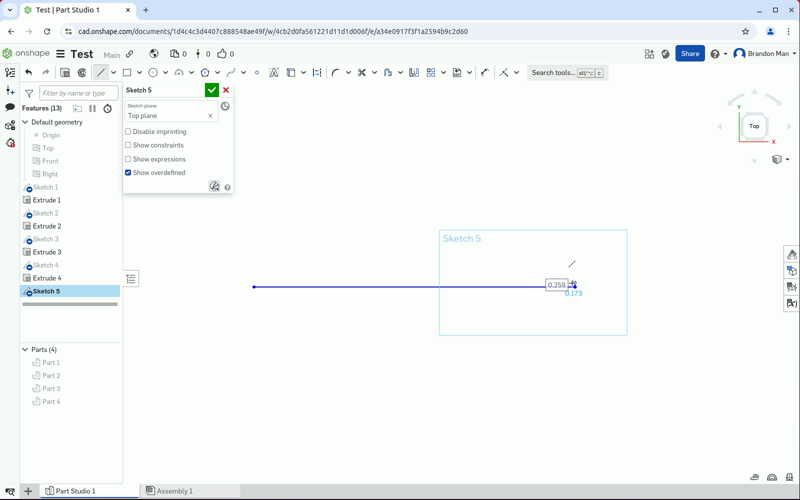
scroll(6)
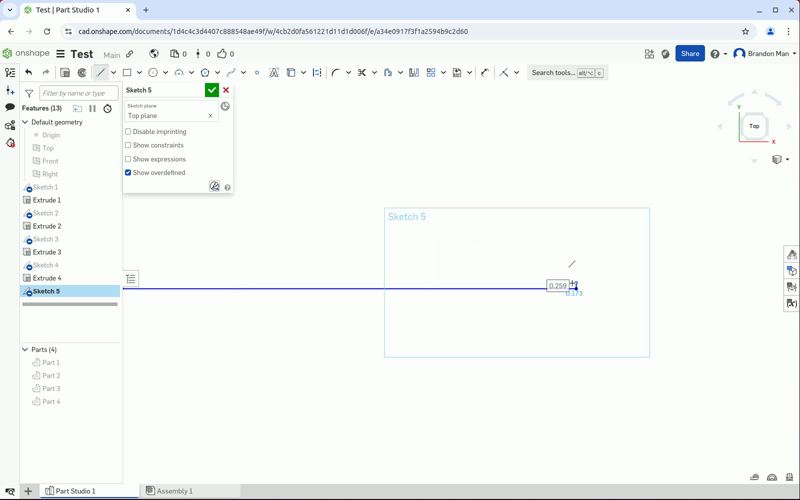
scroll(6)
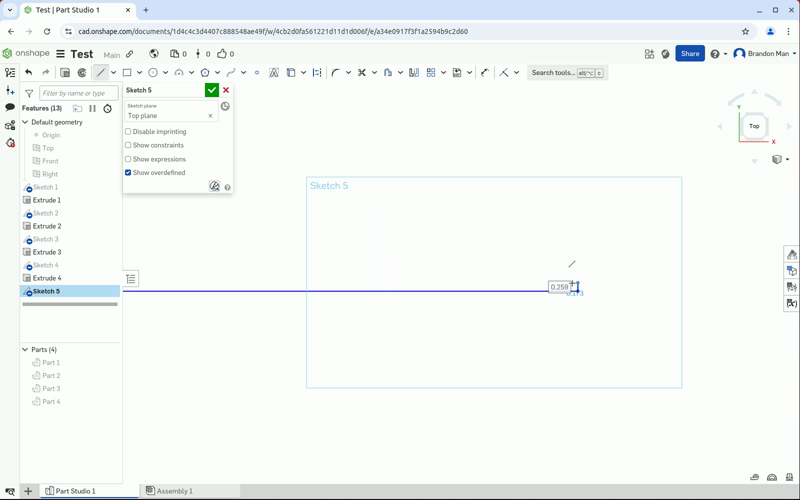
scroll(6)
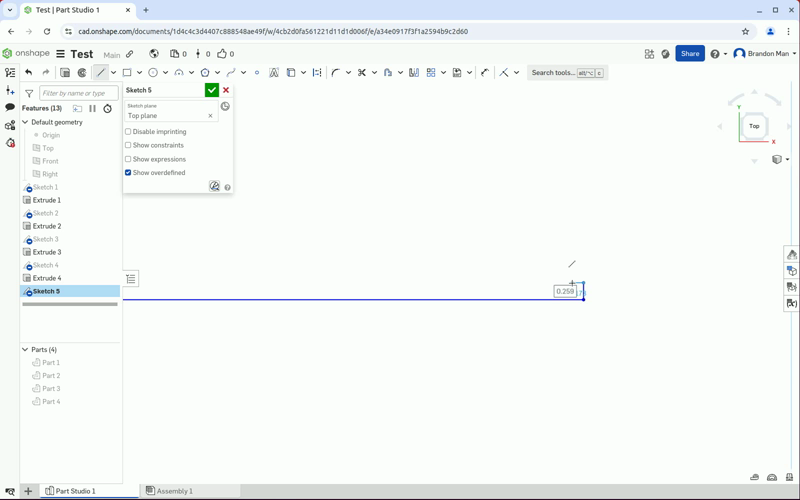
click(572, 282)
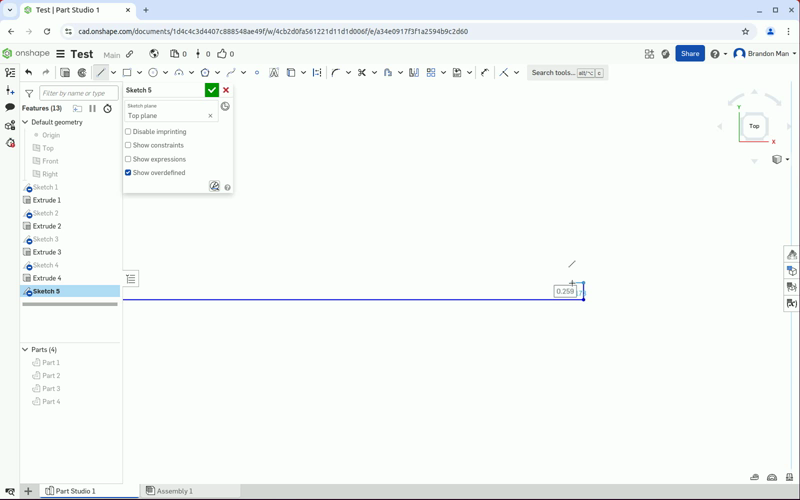
scroll(-6)
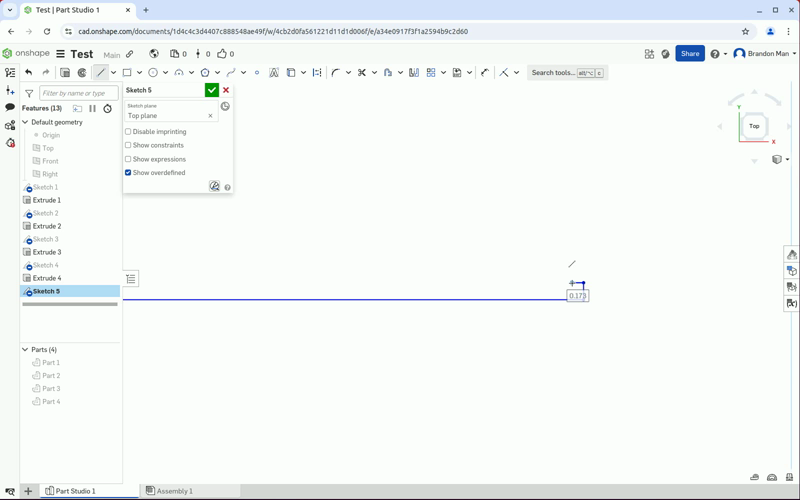
scroll(-6)
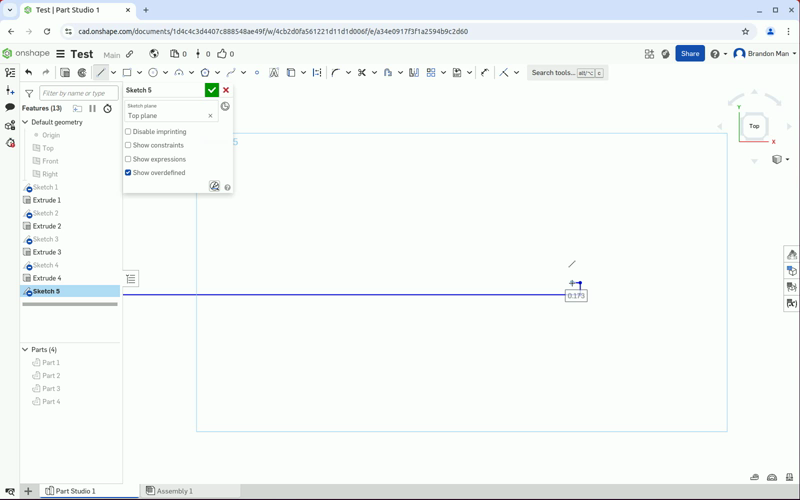
scroll(-6)
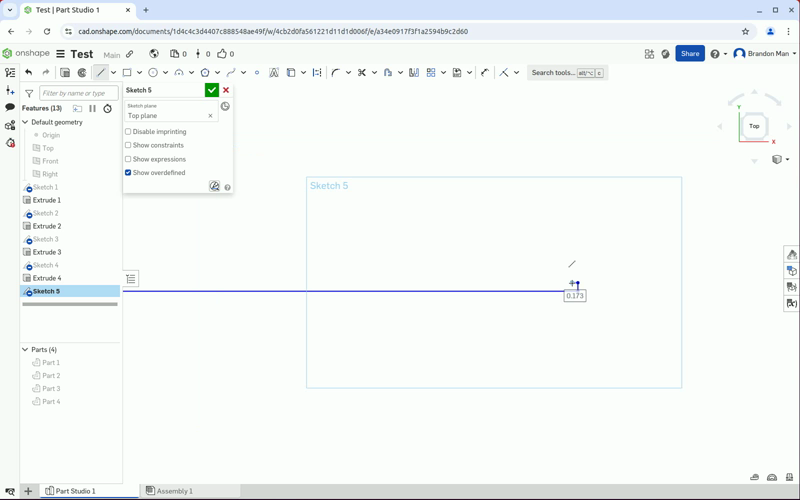
scroll(-6)
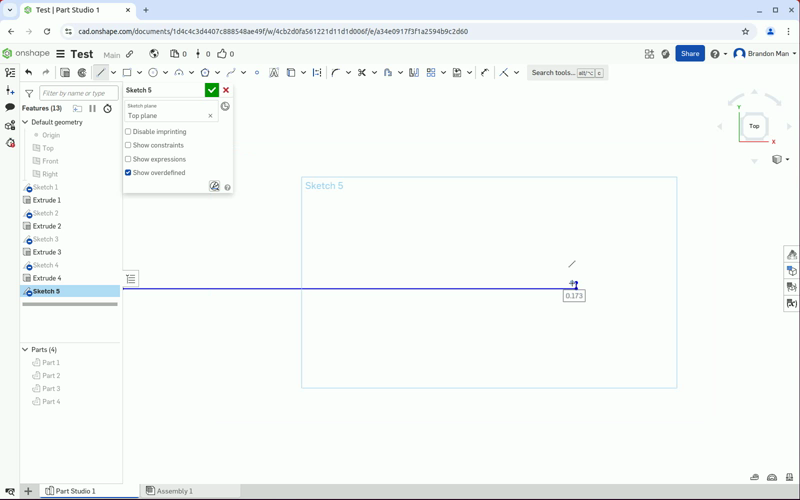
scroll(-6)
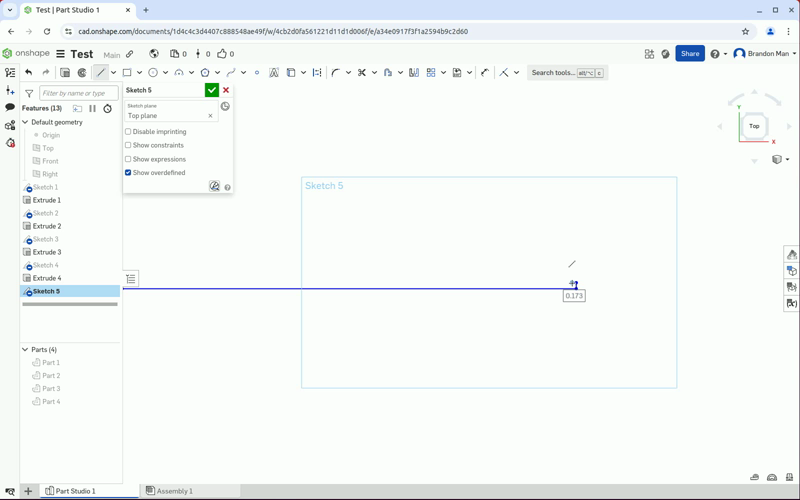
scroll(-6)
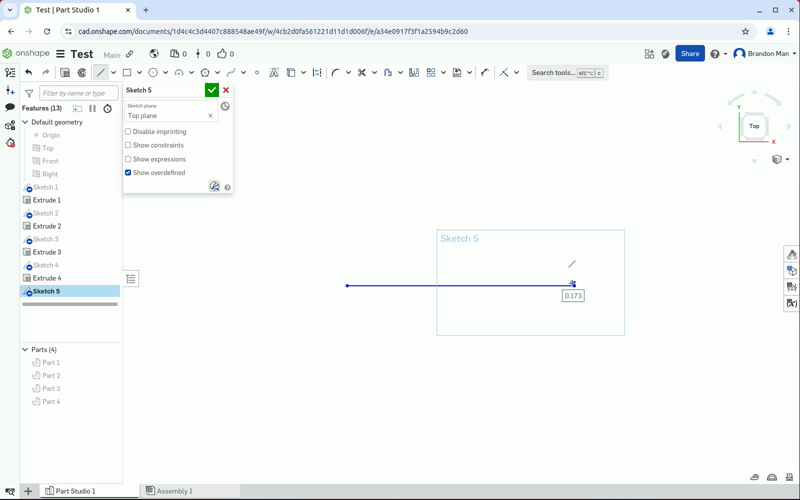
scroll(-6)
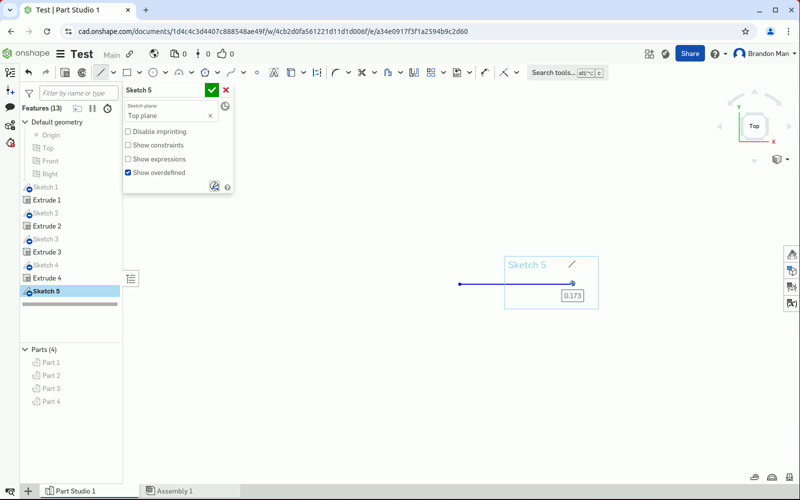
key_up(shift)
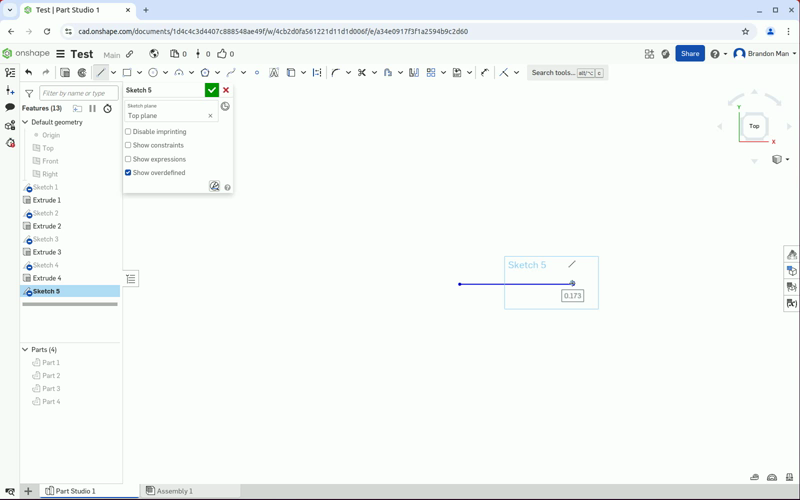
key_down(shift)
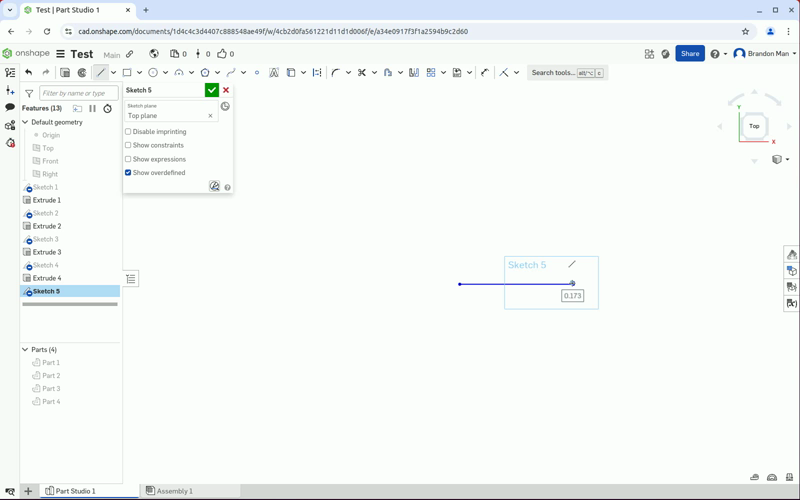
mouse_move(460, 282)
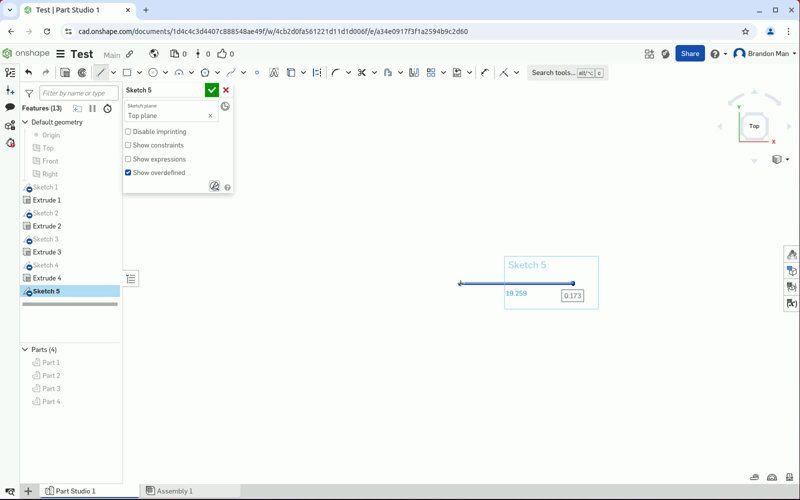
scroll(6)
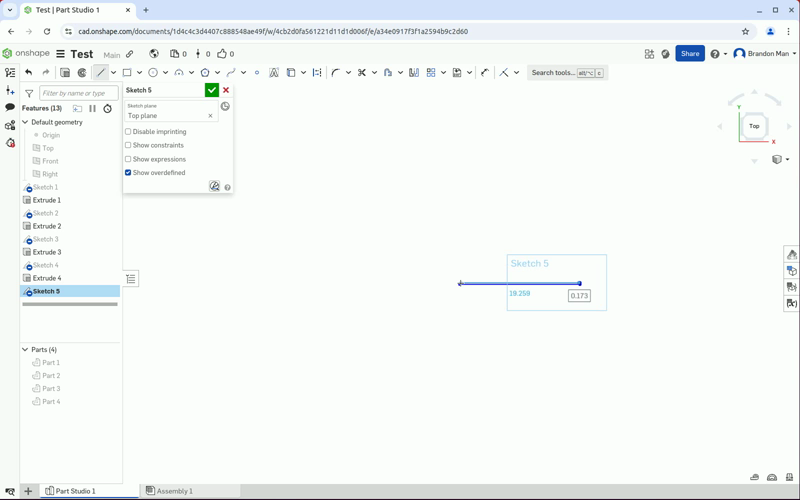
scroll(6)
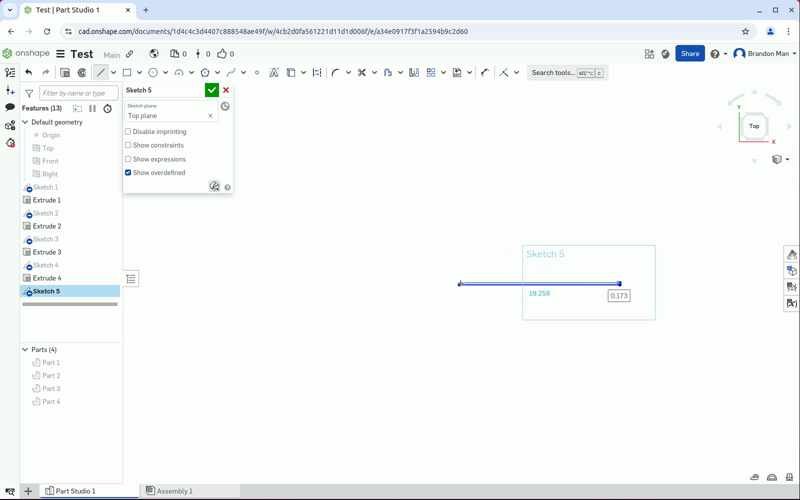
scroll(6)
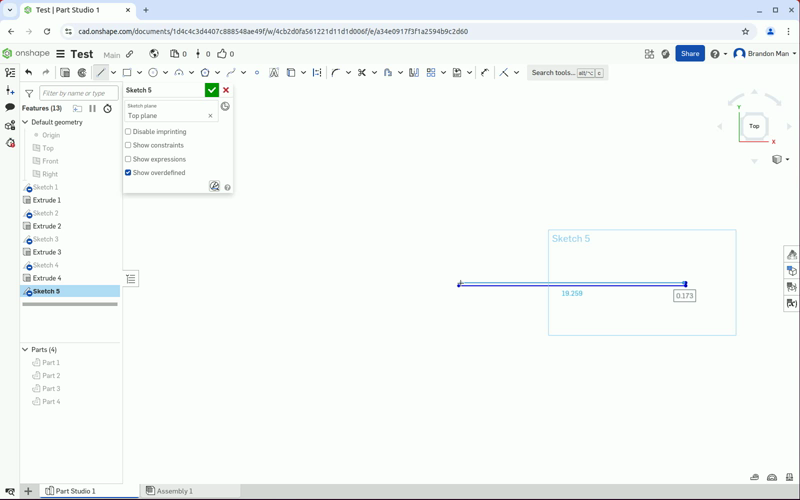
scroll(6)
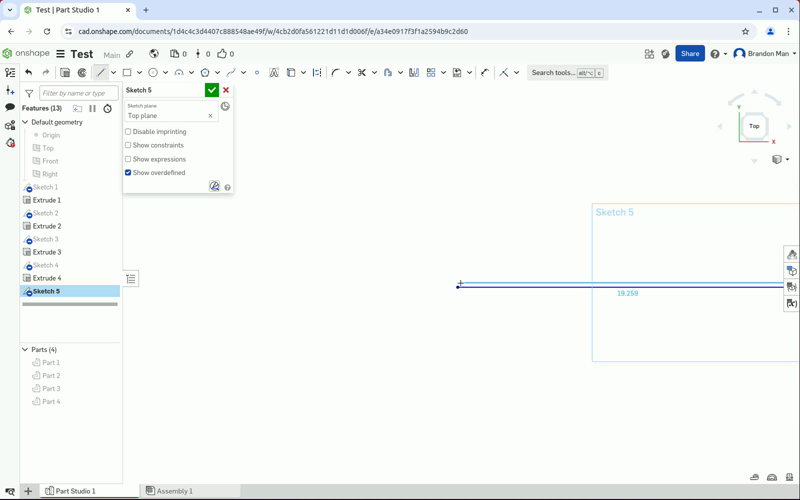
scroll(6)
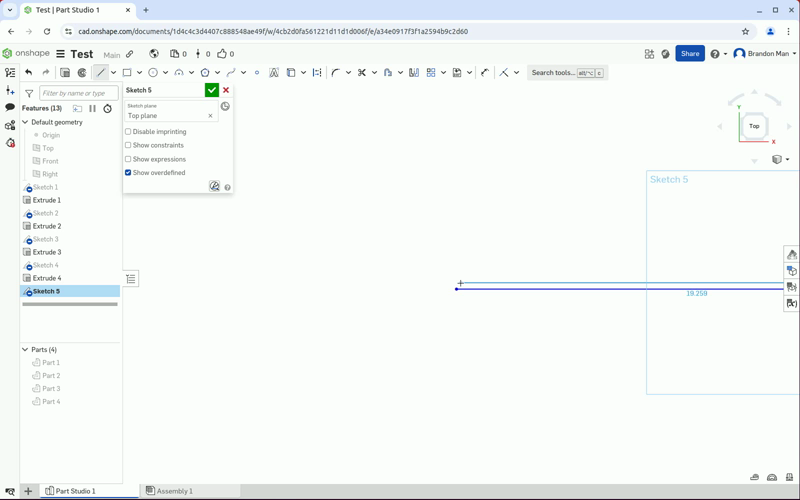
scroll(6)
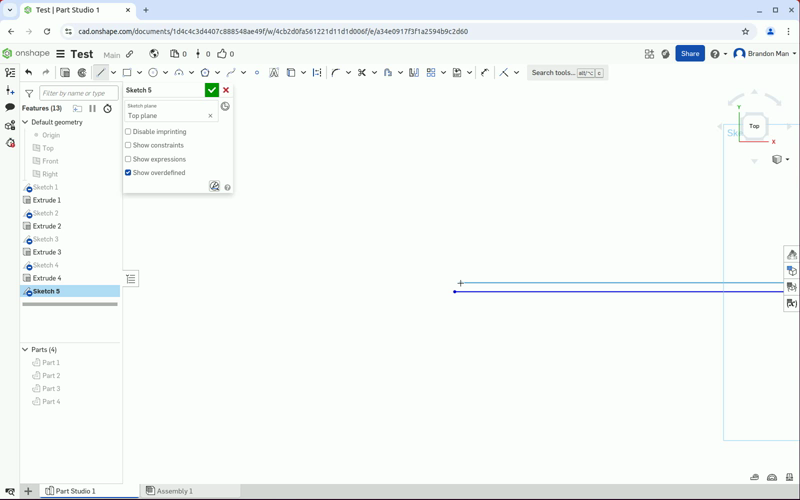
scroll(6)
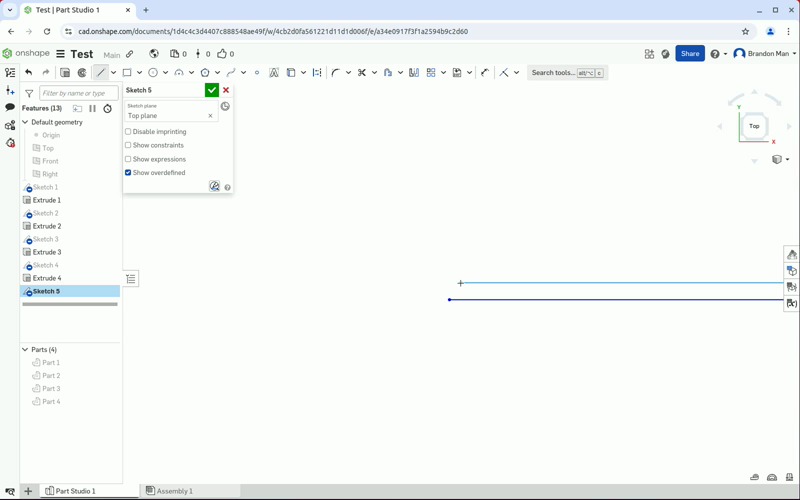
click(460, 282)
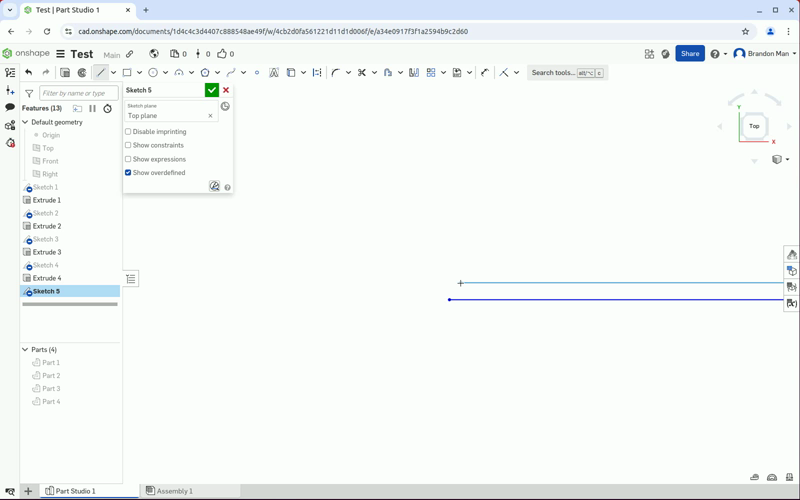
scroll(-6)
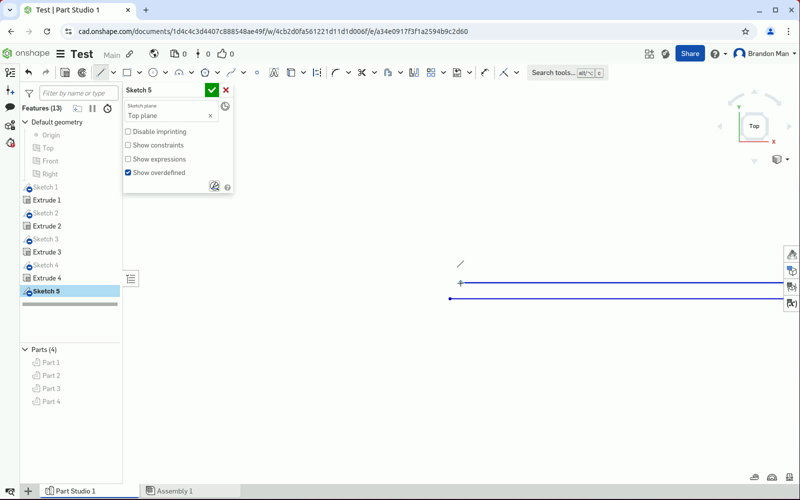
scroll(-6)
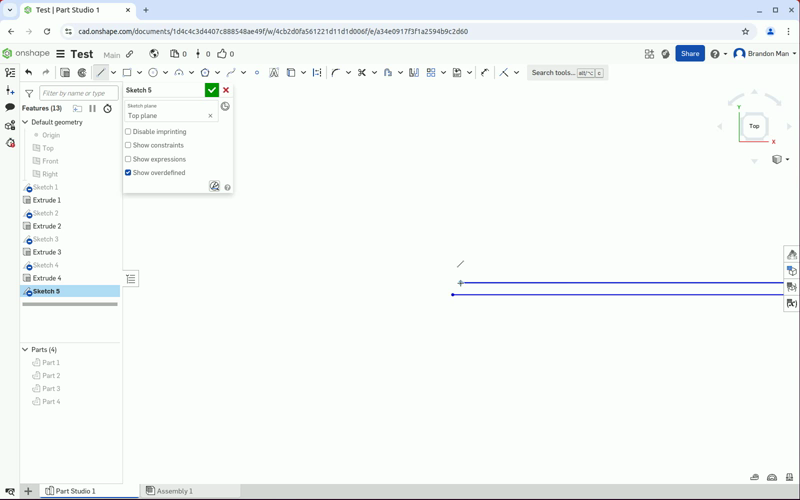
scroll(-6)
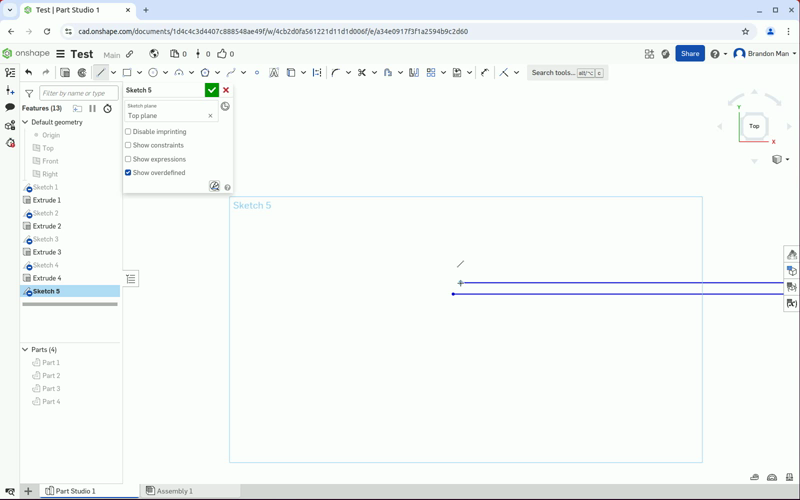
scroll(-6)
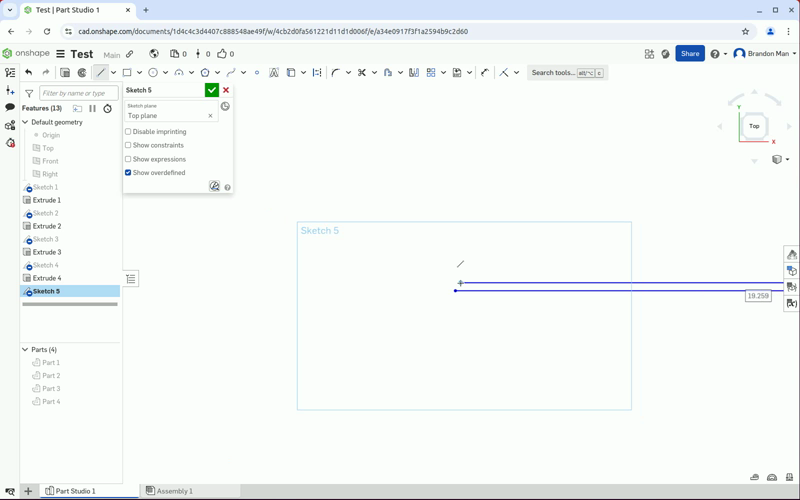
scroll(-6)
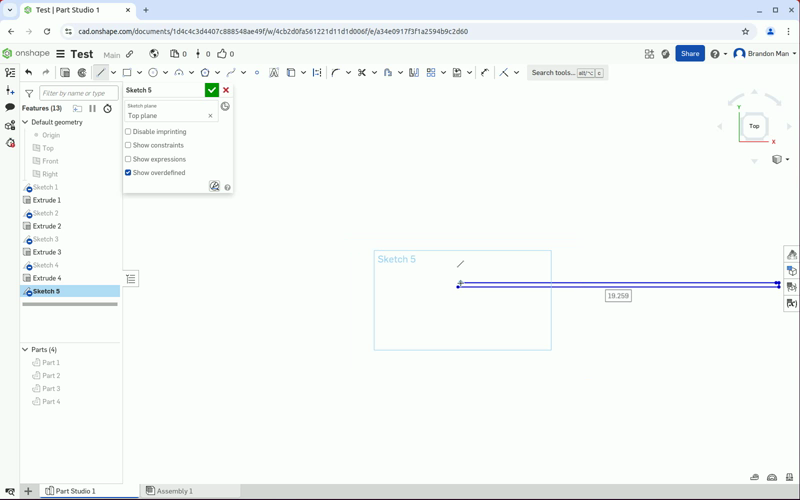
scroll(-6)
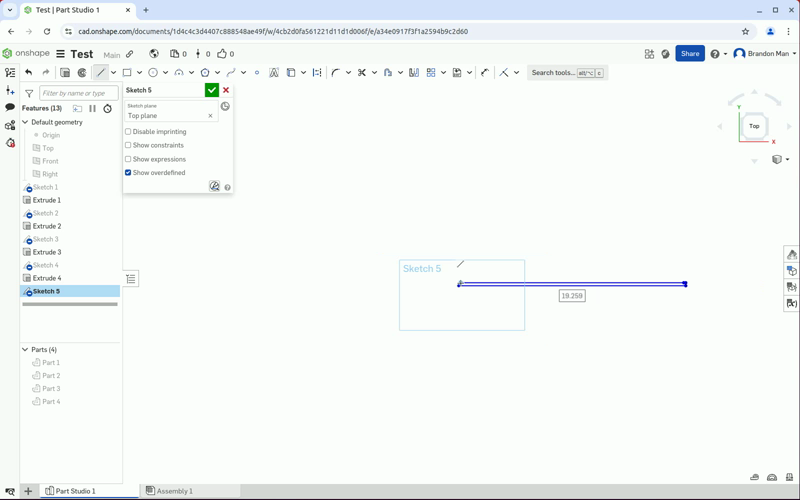
scroll(-6)
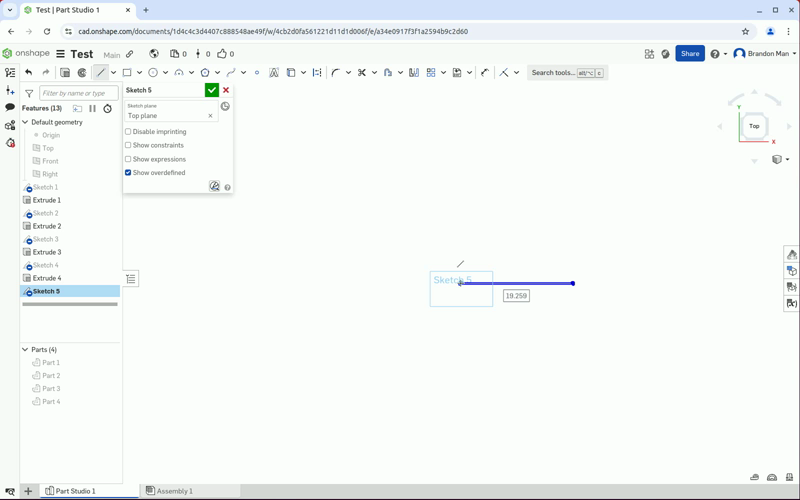
key_up(shift)
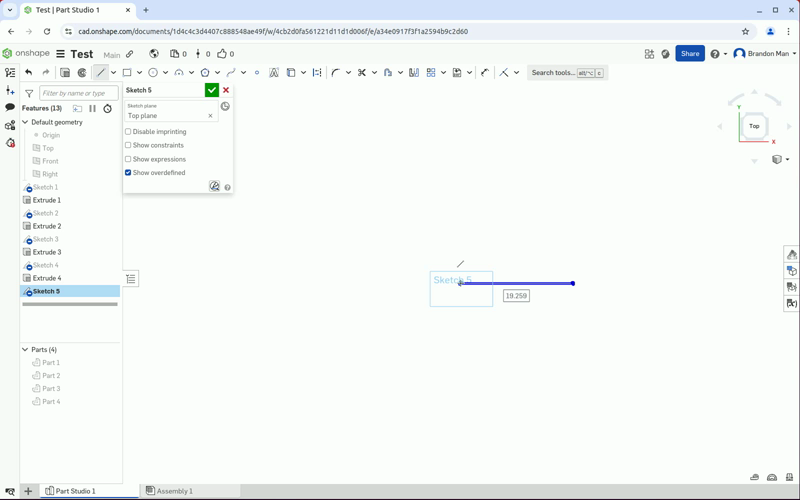
key_down(shift)
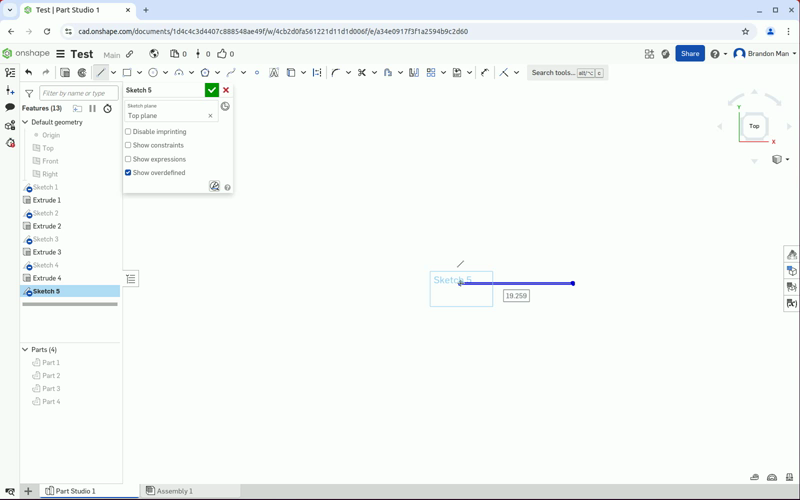
mouse_move(490, 282)
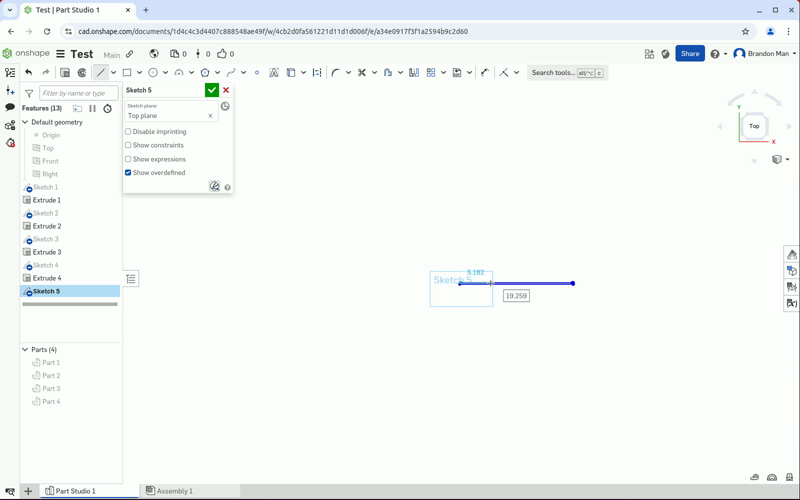
mouse_move(459, 282)
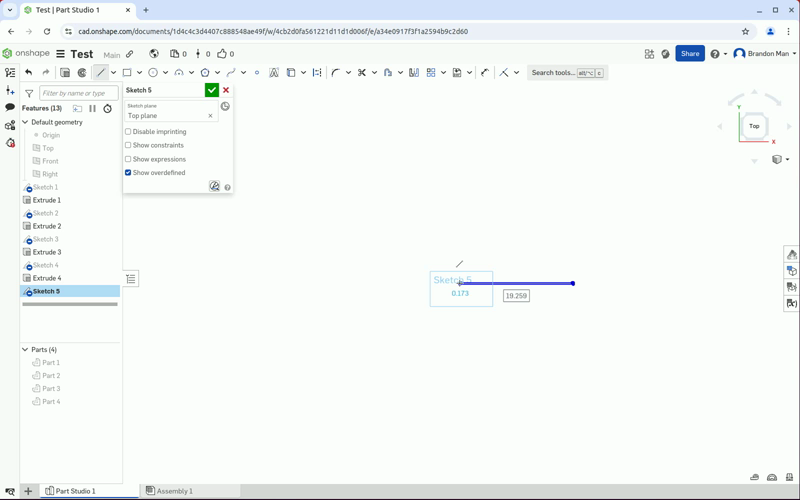
scroll(6)
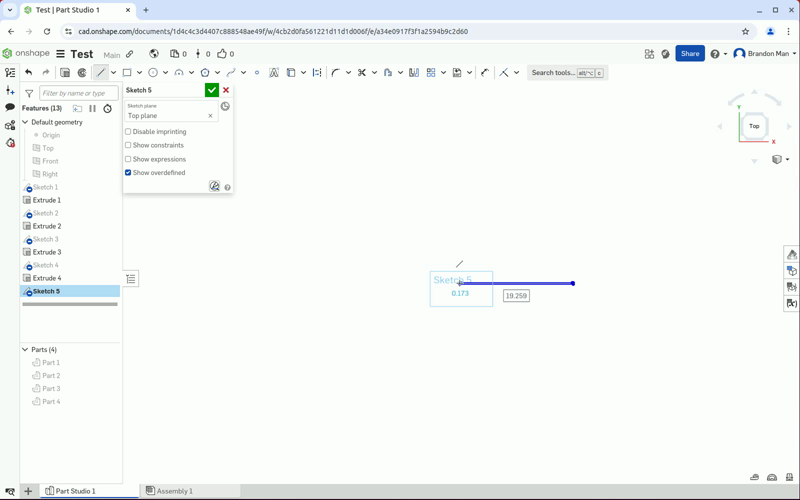
scroll(6)
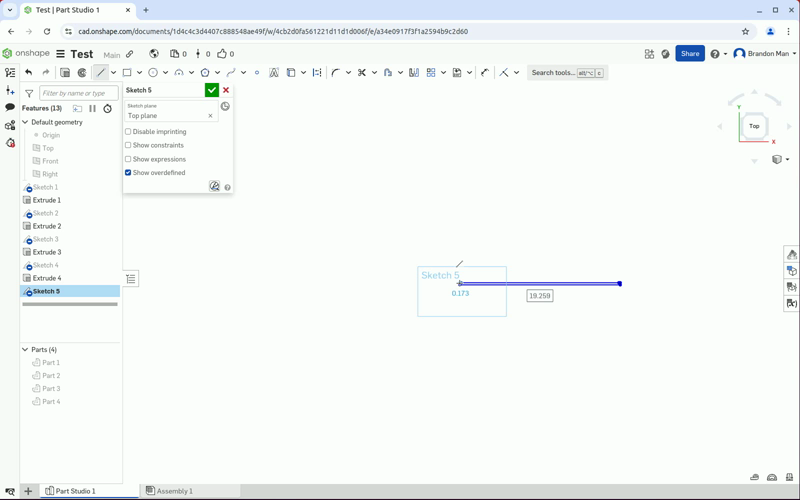
scroll(6)
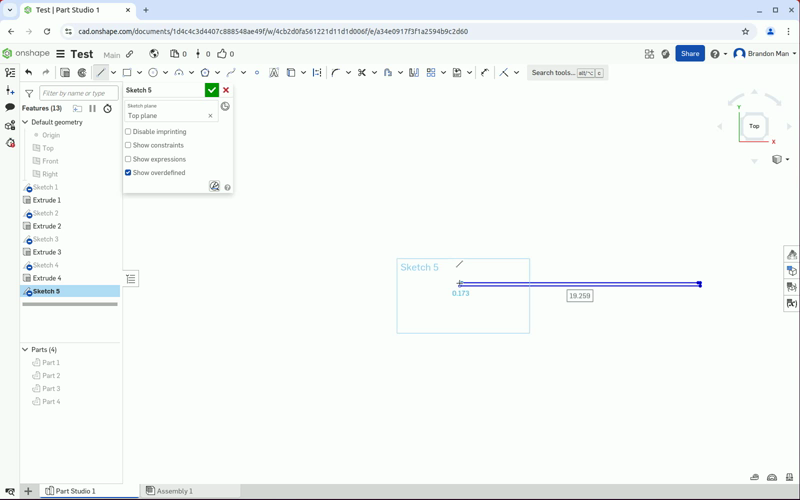
scroll(6)
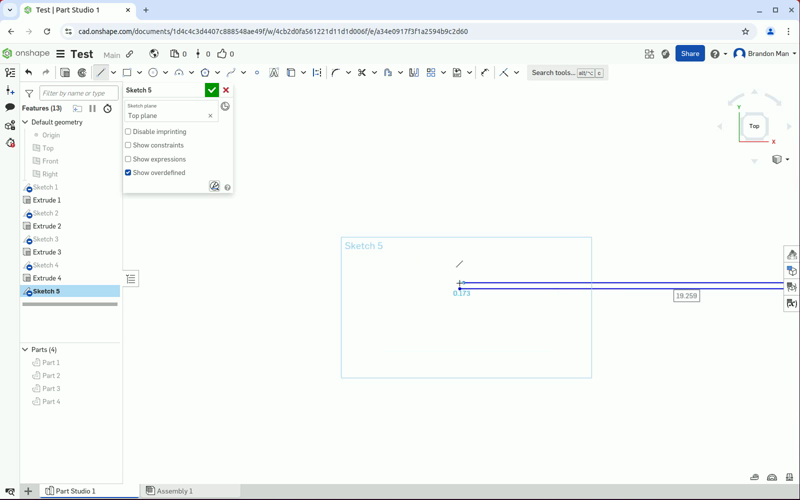
scroll(6)
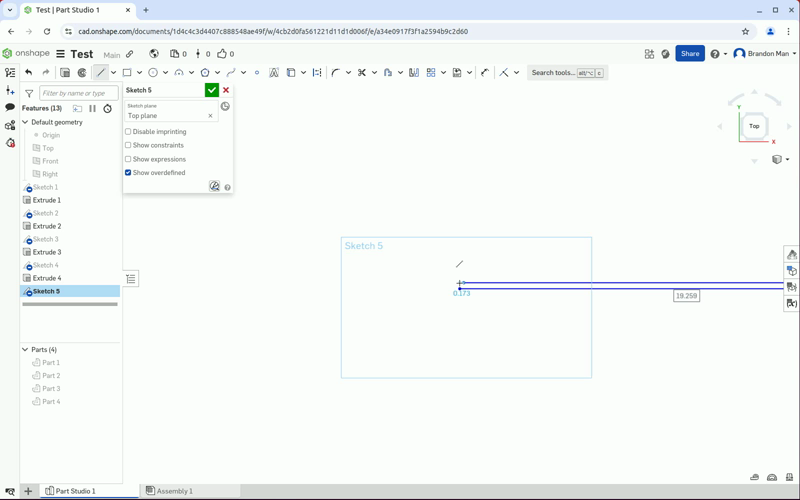
scroll(6)
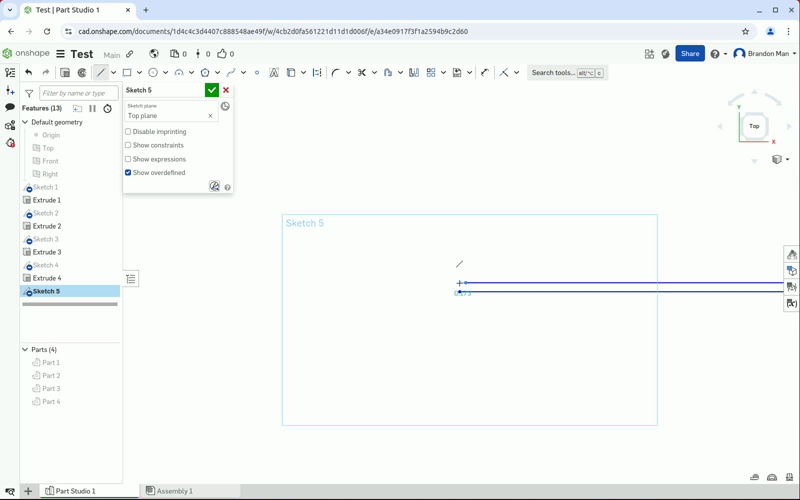
scroll(6)
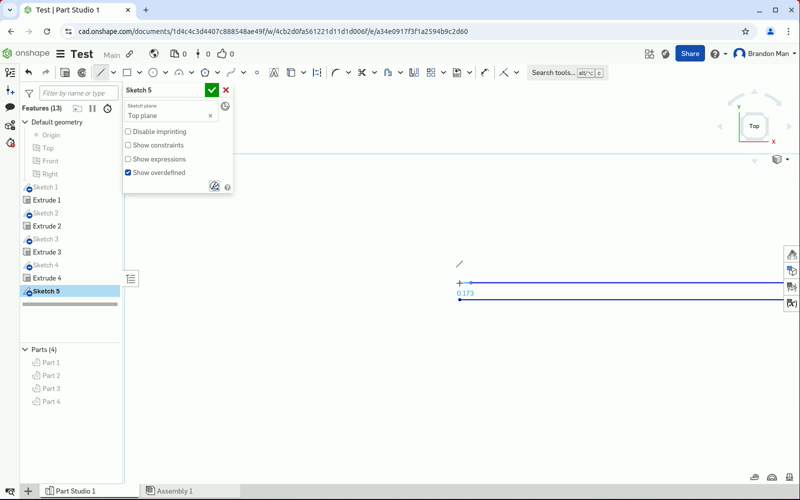
click(459, 282)
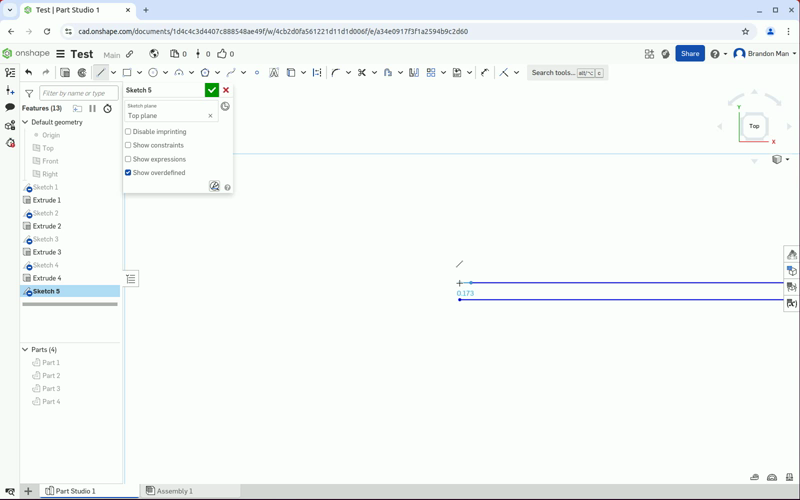
scroll(-6)
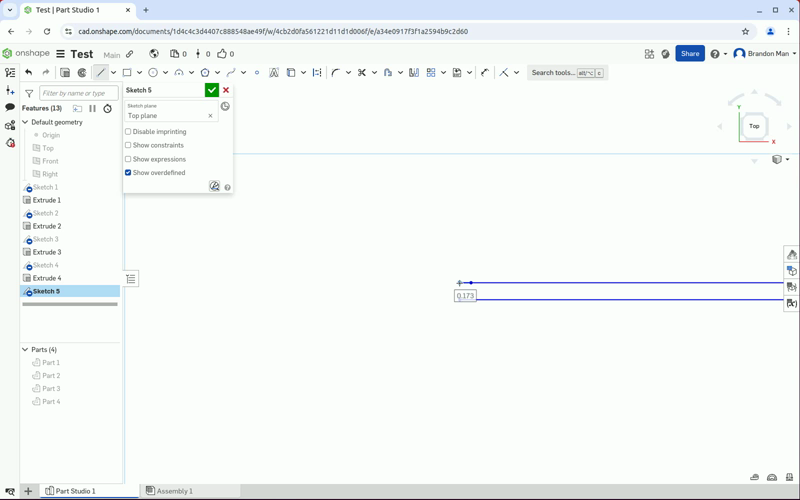
scroll(-6)
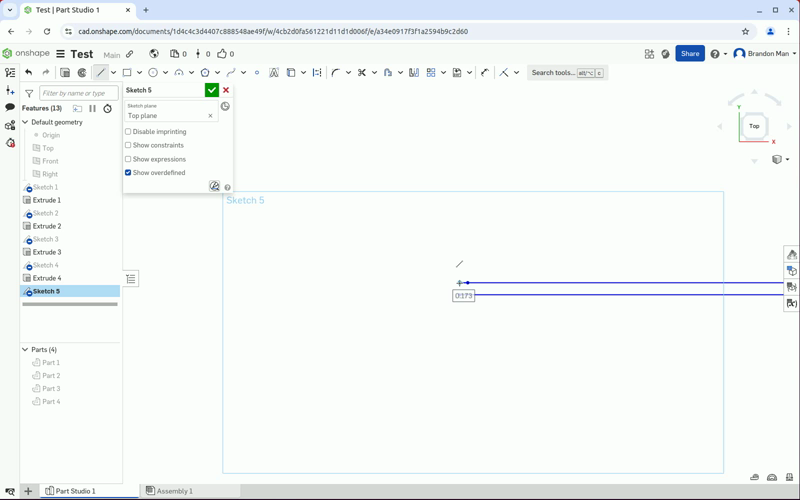
scroll(-6)
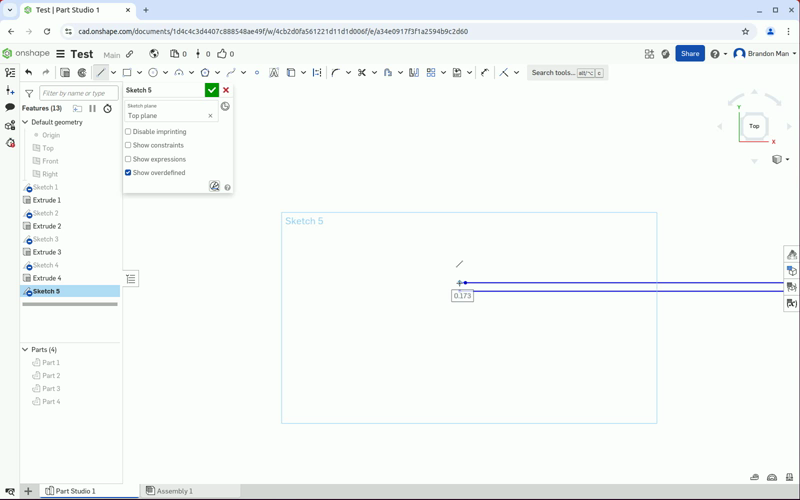
scroll(-6)
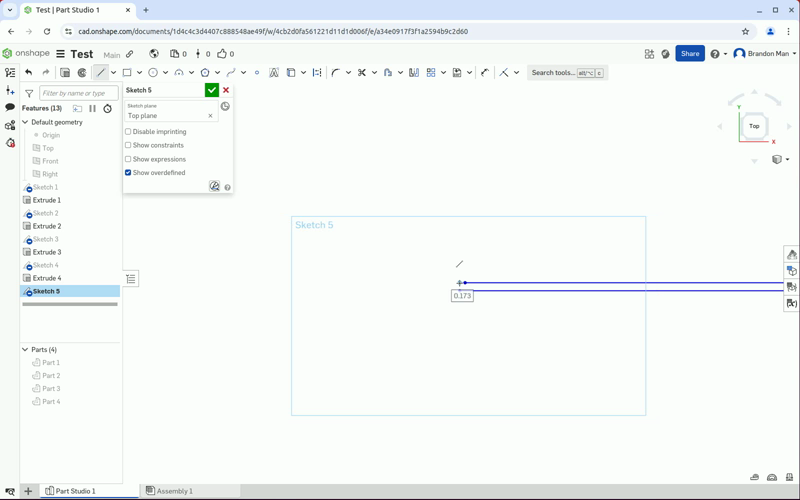
scroll(-6)
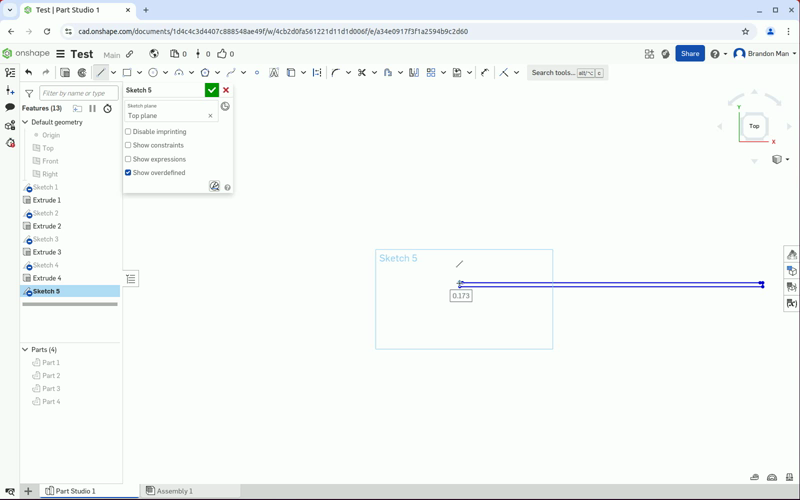
scroll(-6)
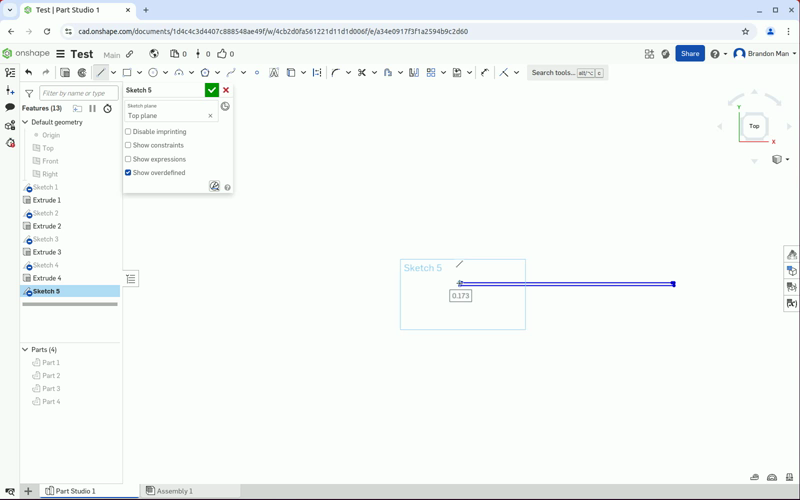
scroll(-6)
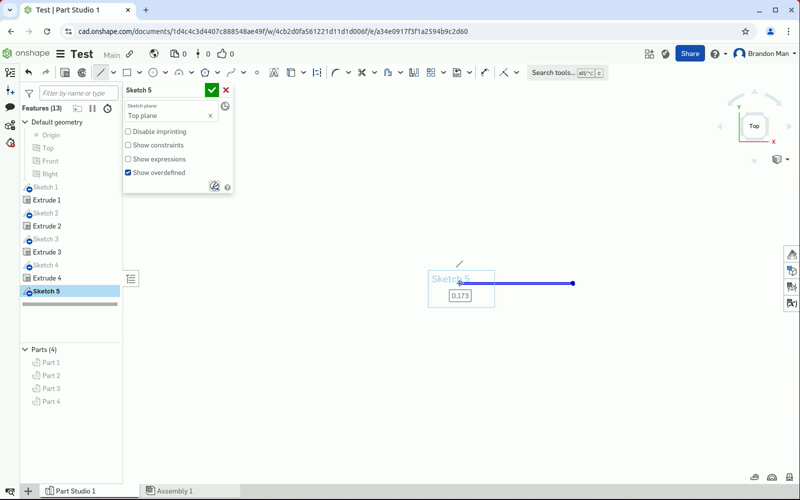
key_up(shift)
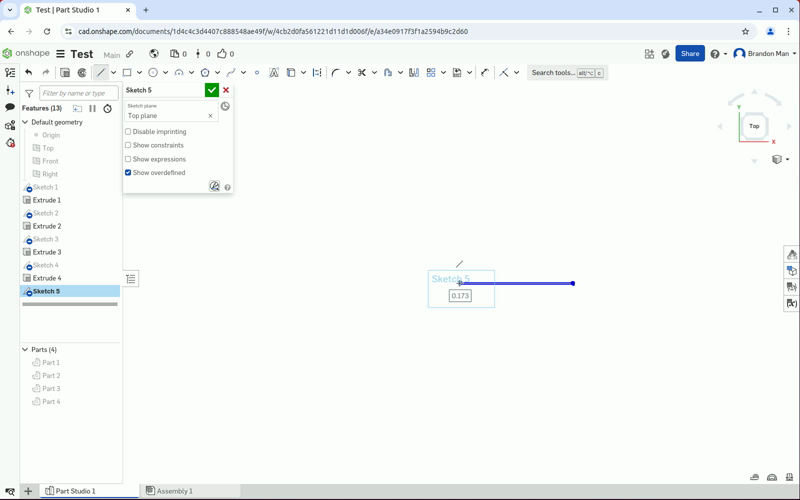
mouse_move(489, 282)
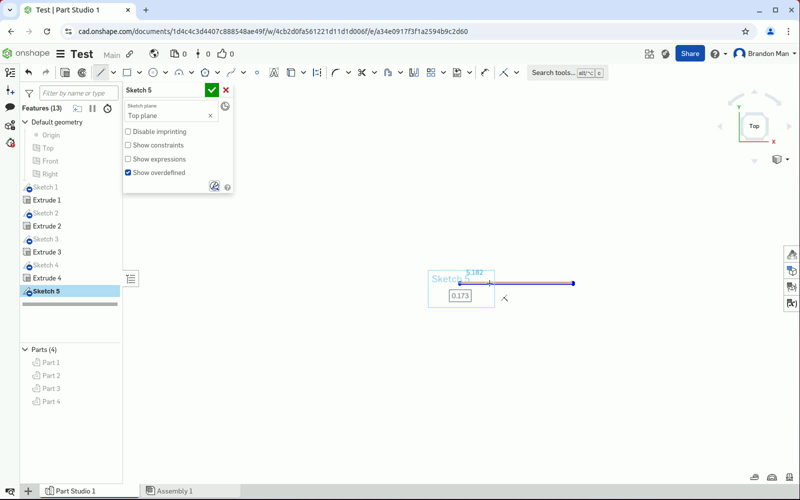
key_down(shift)
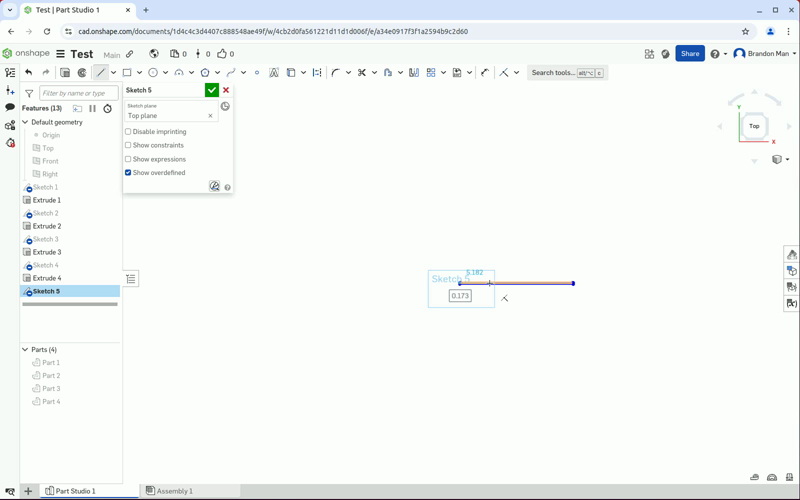
mouse_move(459, 284)
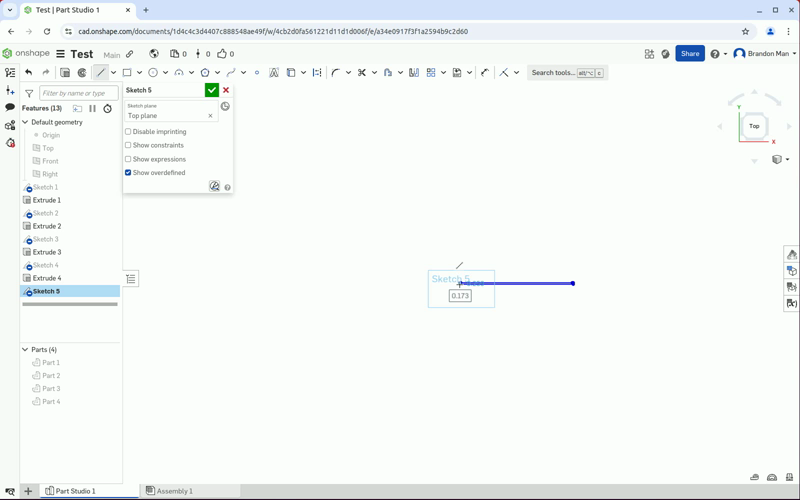
scroll(6)
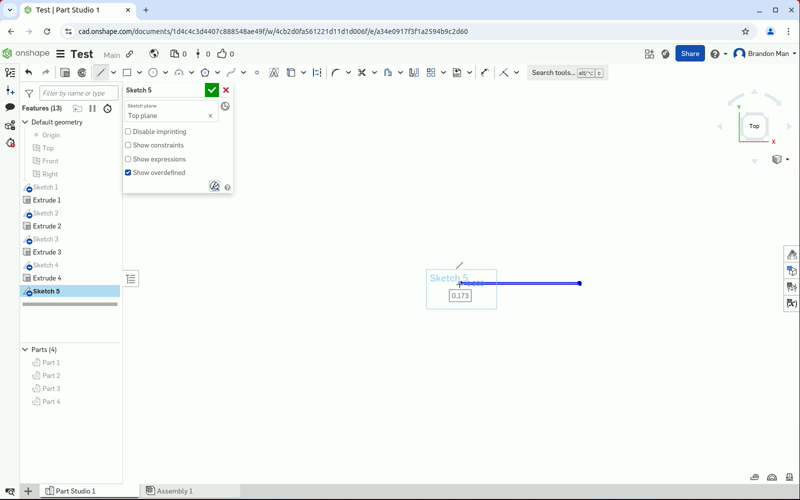
scroll(6)
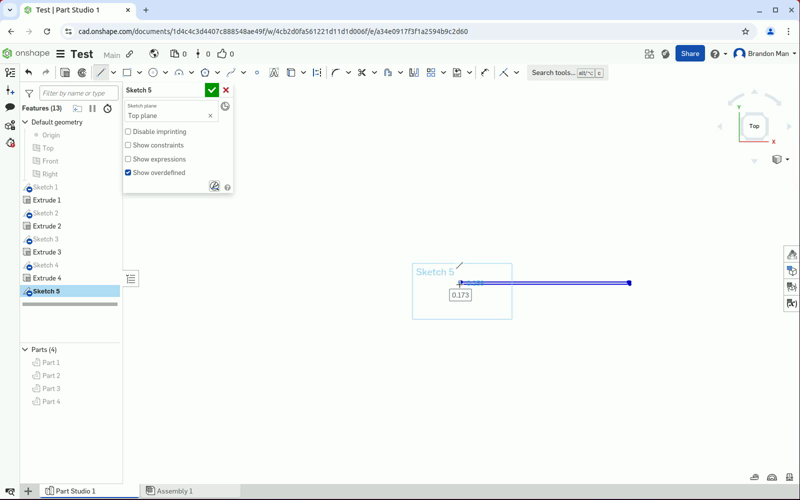
scroll(6)
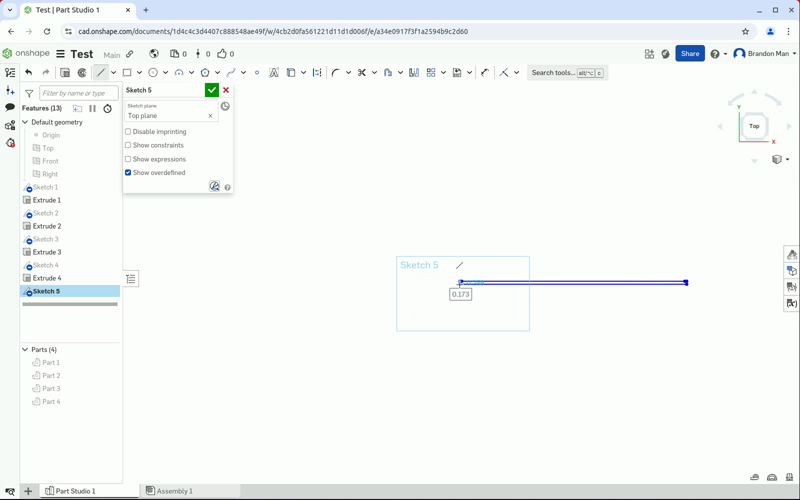
scroll(6)
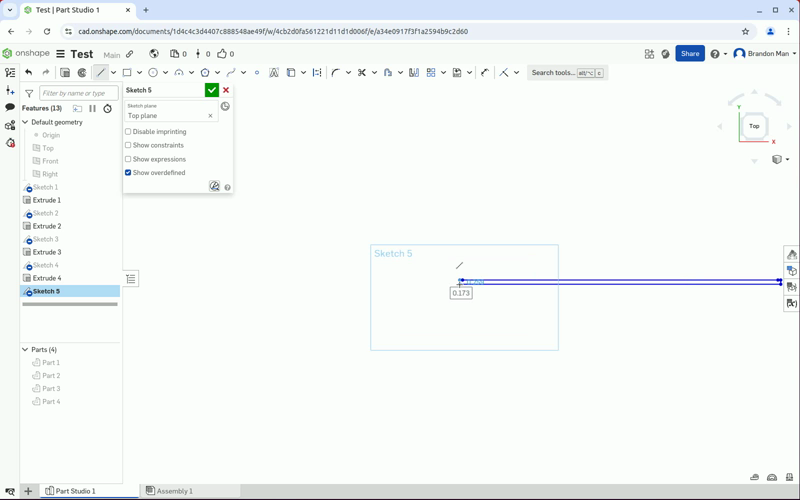
scroll(6)
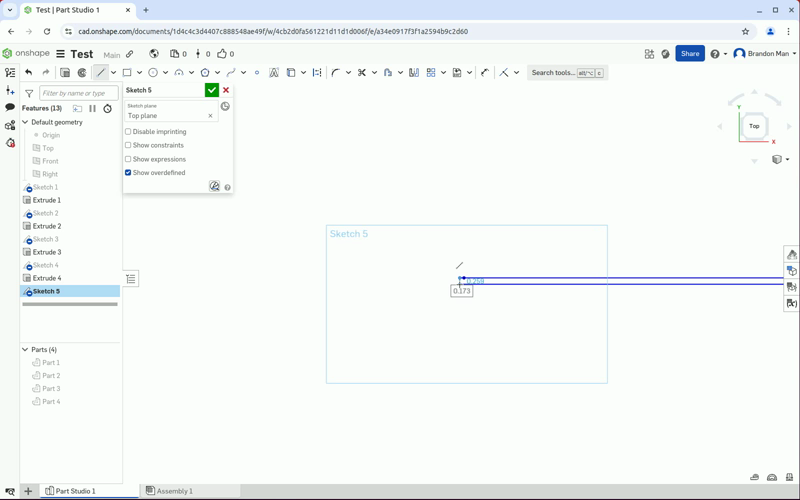
scroll(6)
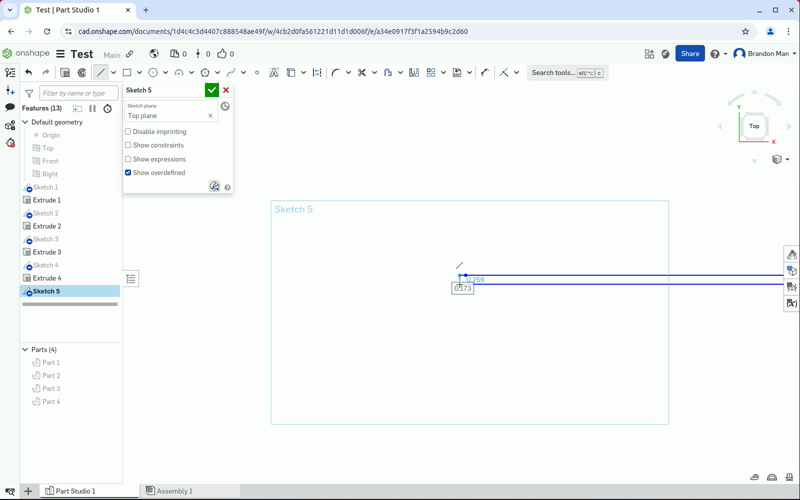
scroll(6)
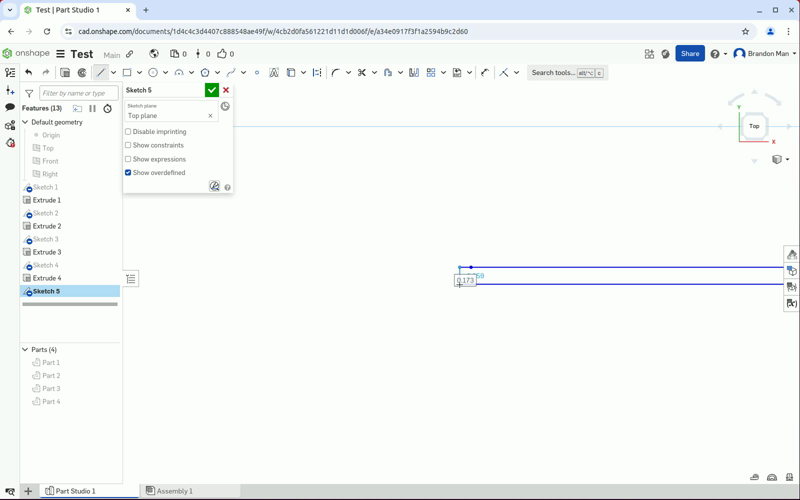
key_up(shift)
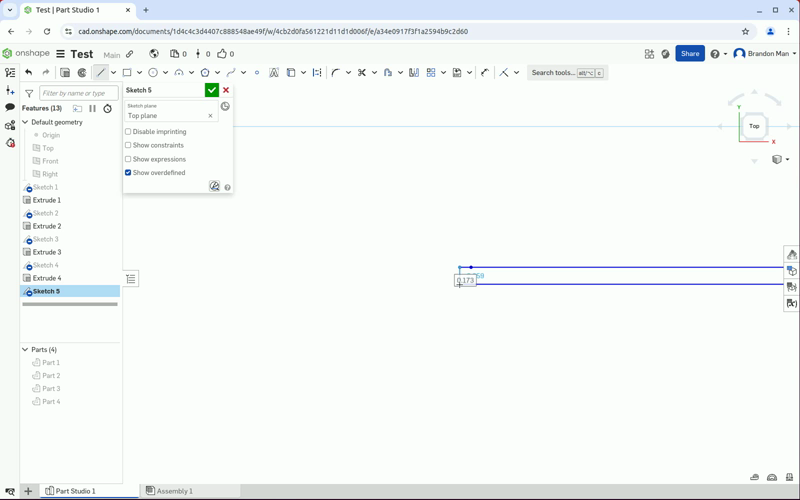
click(459, 284)
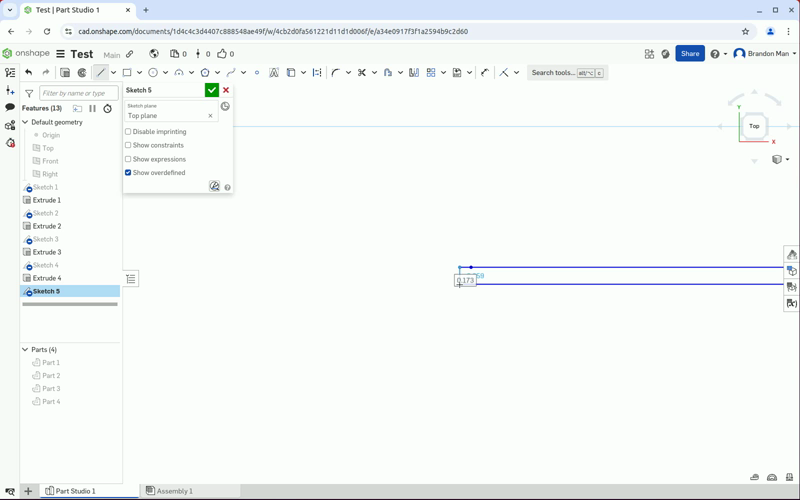
scroll(-6)
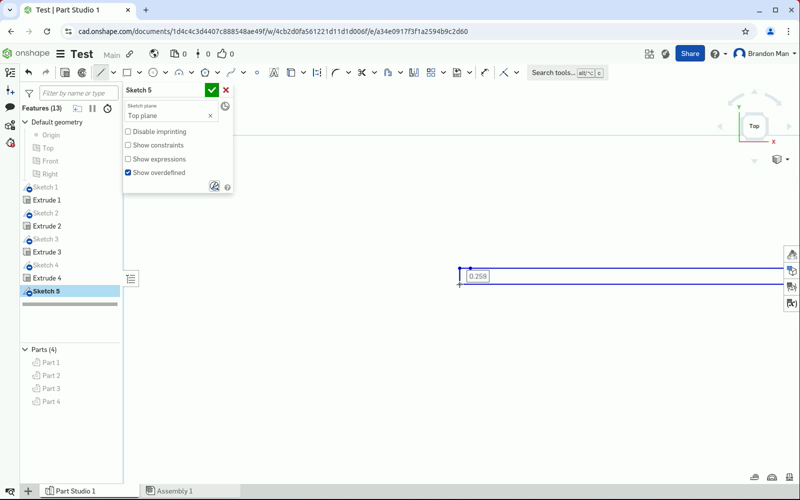
scroll(-6)
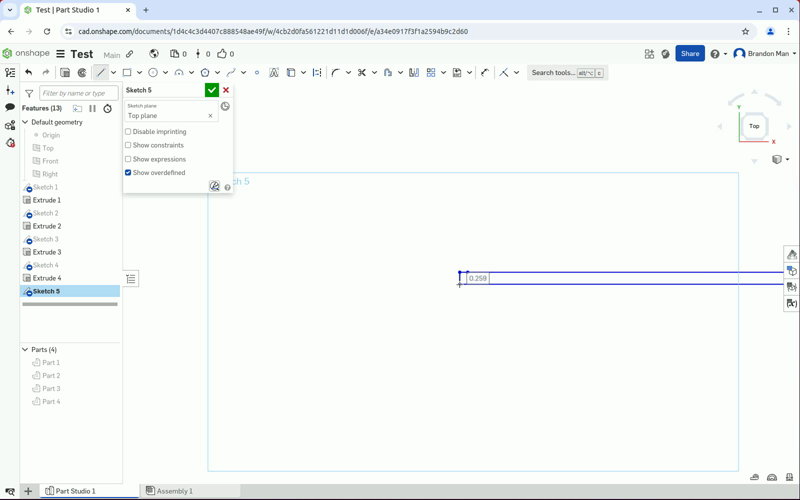
scroll(-6)
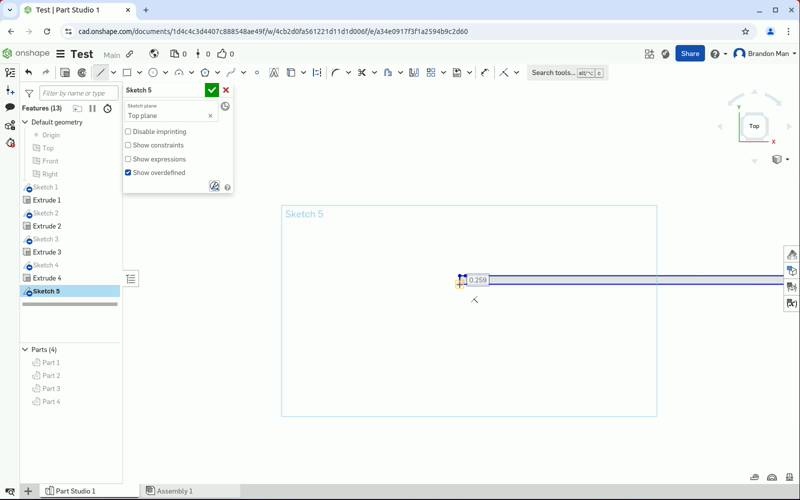
scroll(-6)
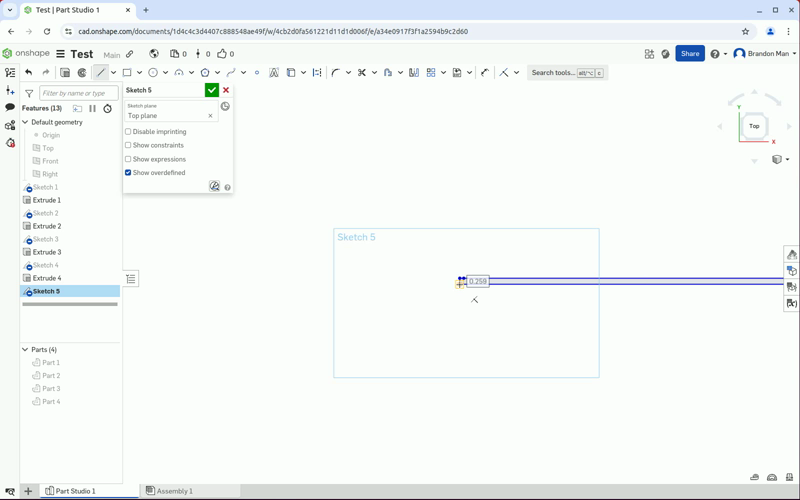
scroll(-6)
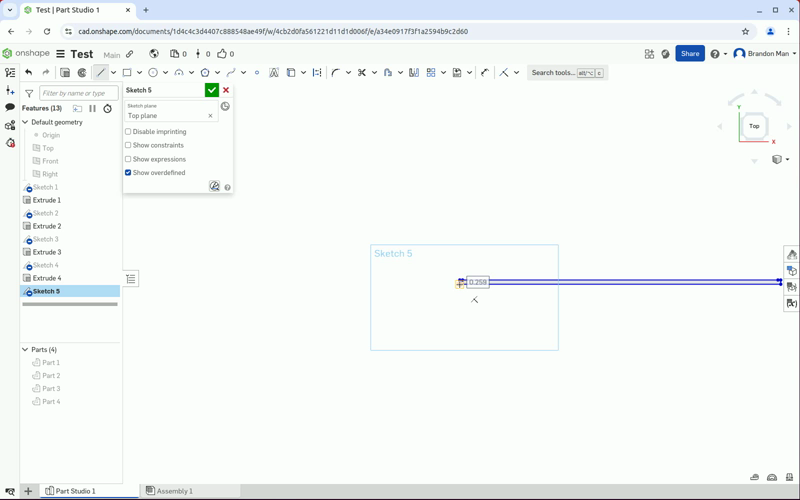
scroll(-6)
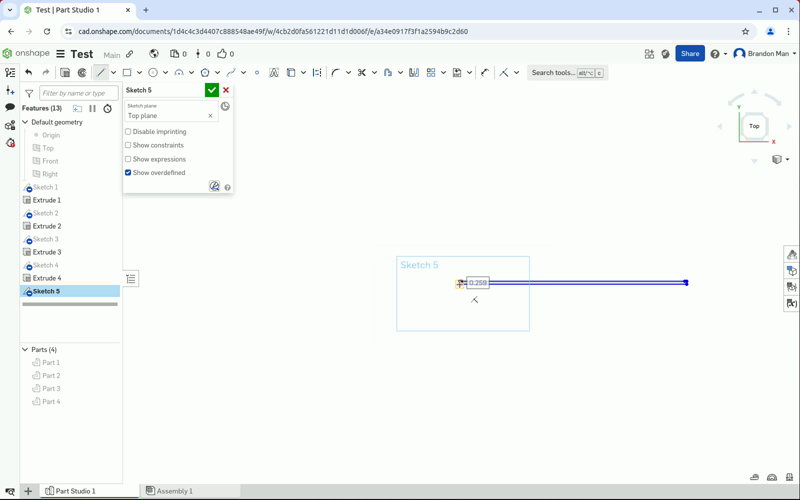
scroll(-6)
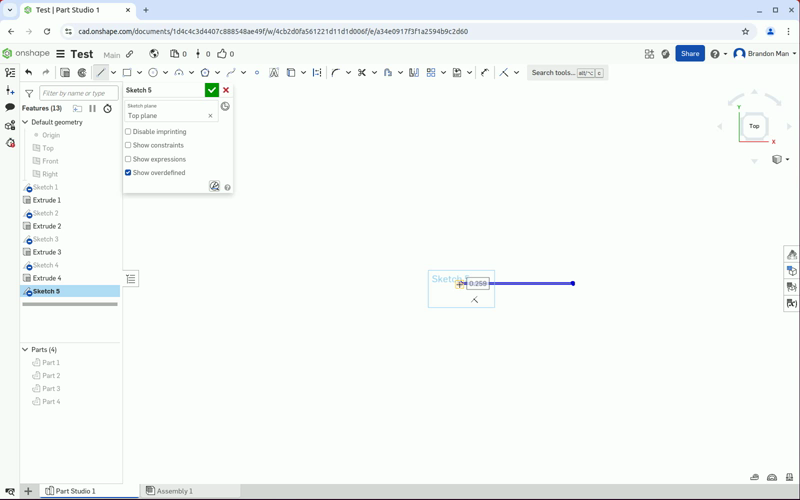
key(esc)
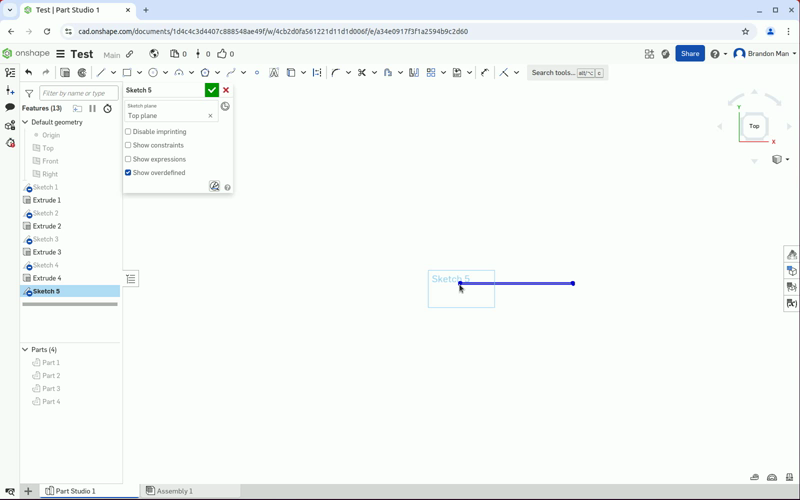
mouse_move(482, 283)
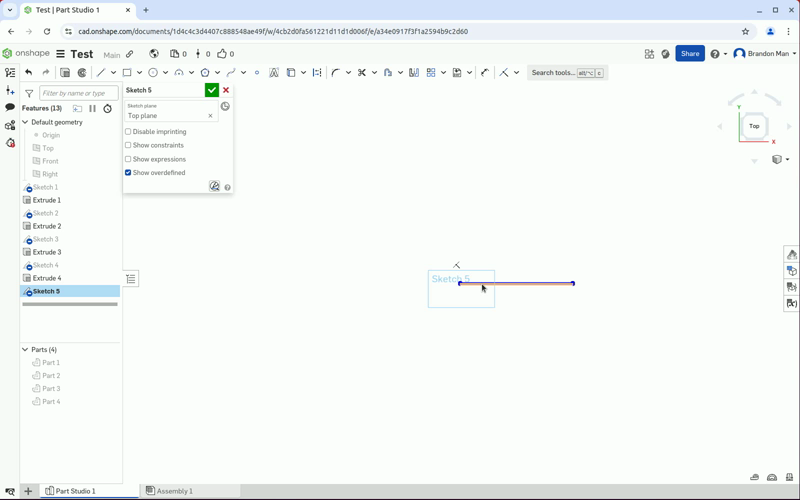
scroll(6)
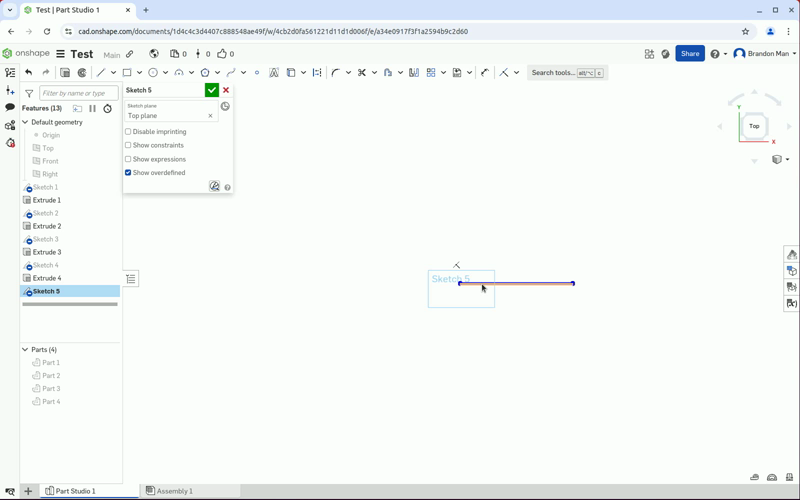
scroll(6)
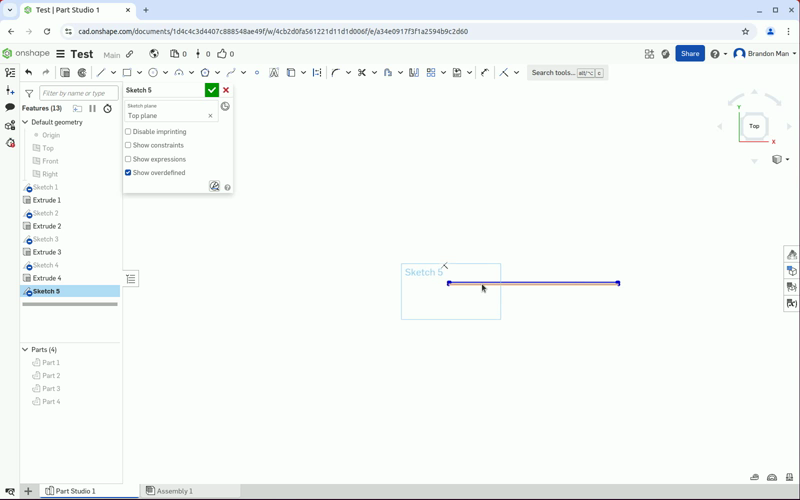
scroll(6)
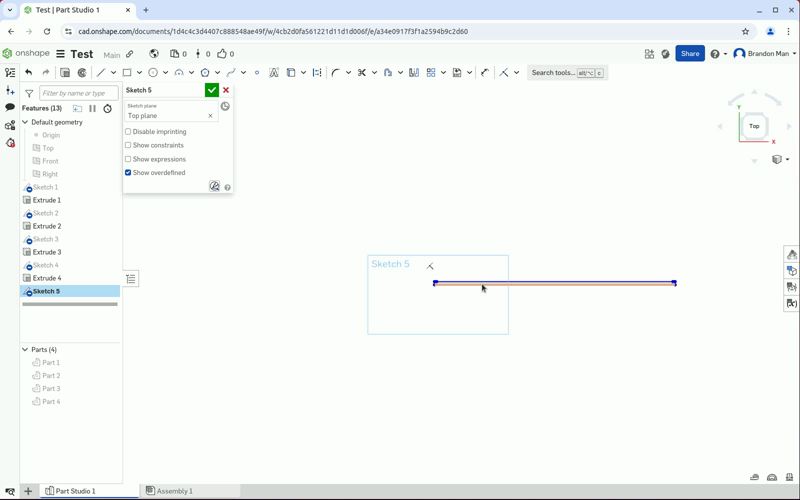
scroll(6)
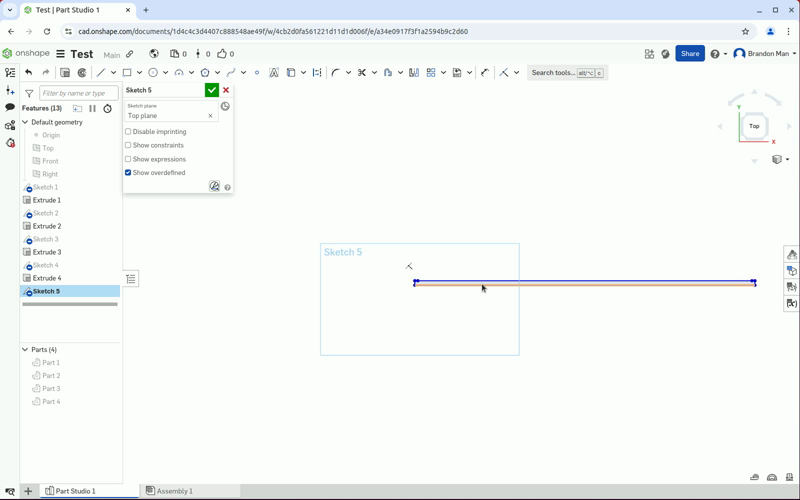
scroll(6)
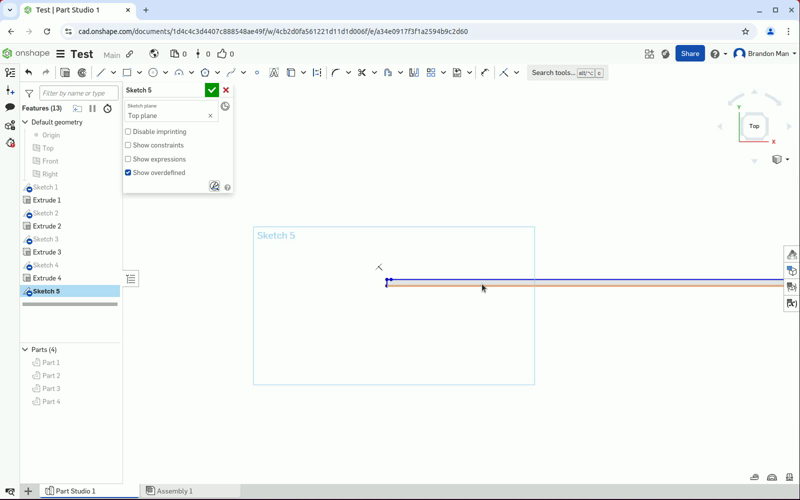
scroll(6)
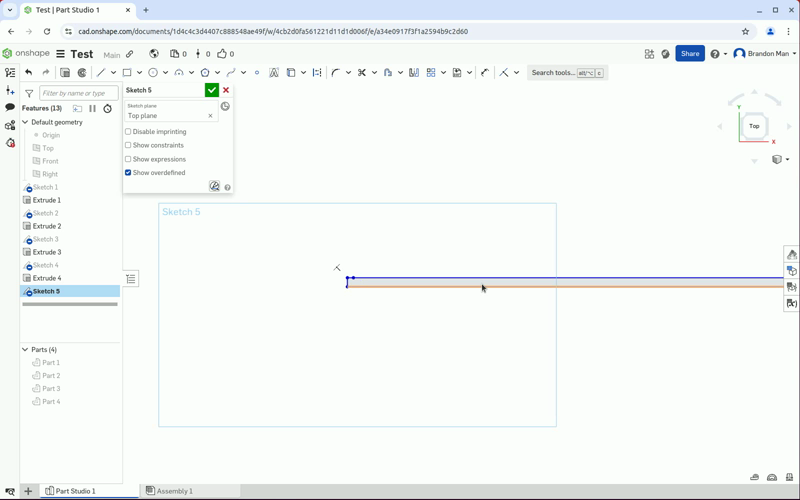
scroll(6)
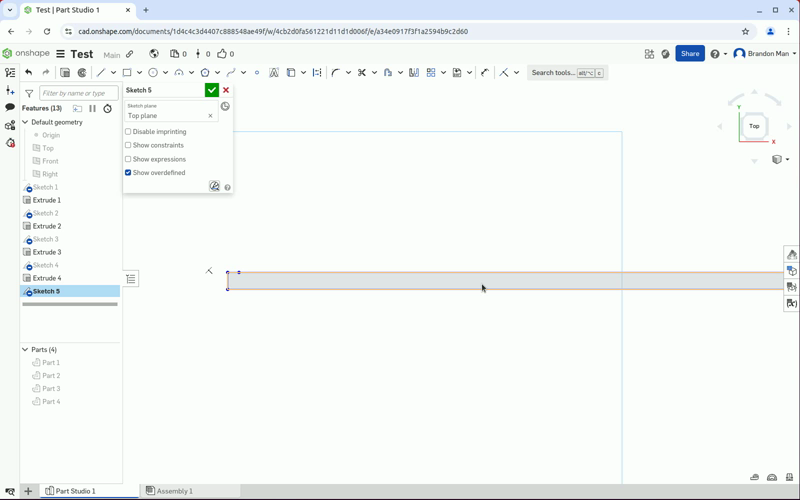
click(482, 283)
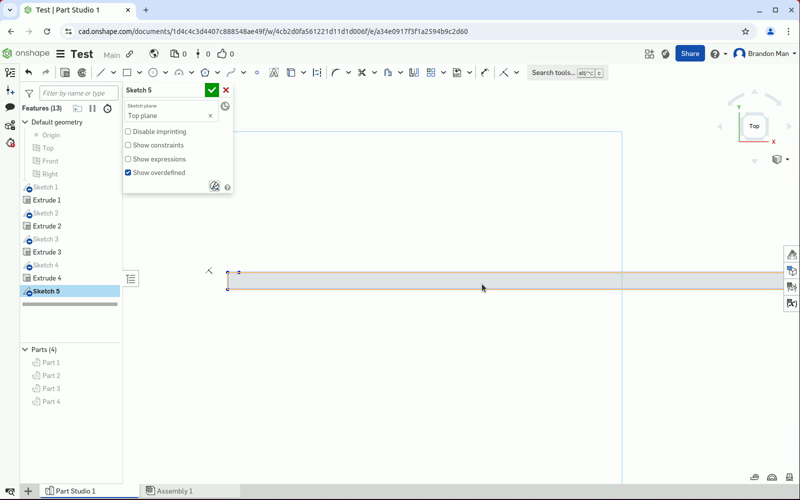
scroll(-6)
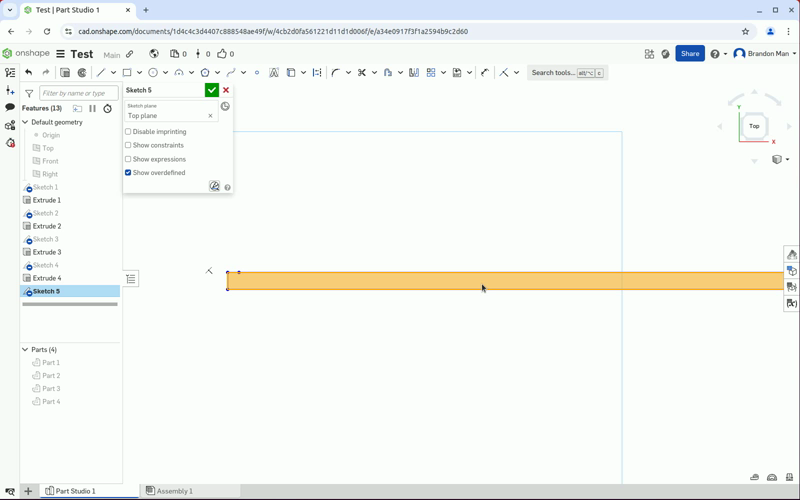
scroll(-6)
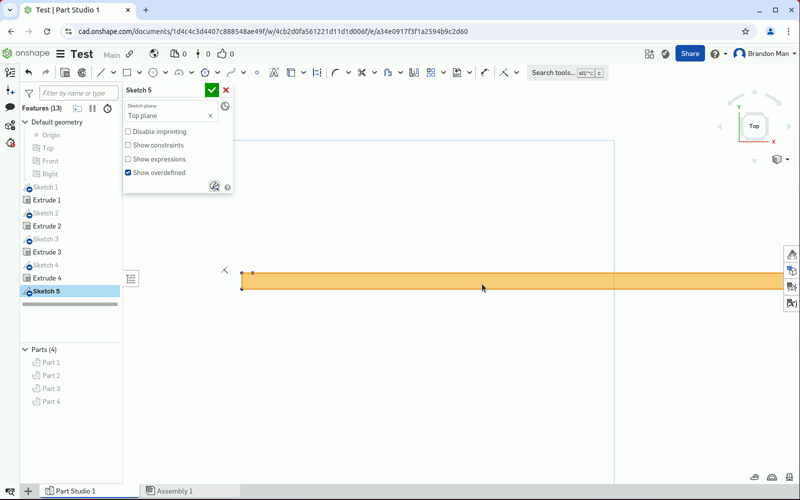
scroll(-6)
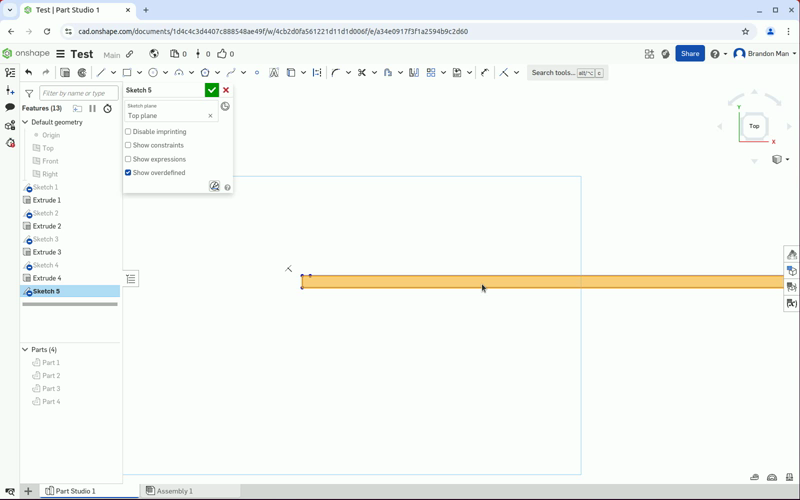
scroll(-6)
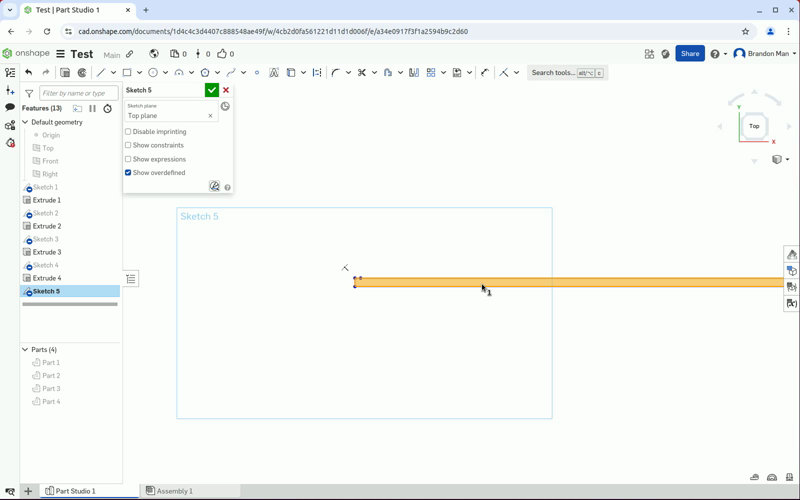
scroll(-6)
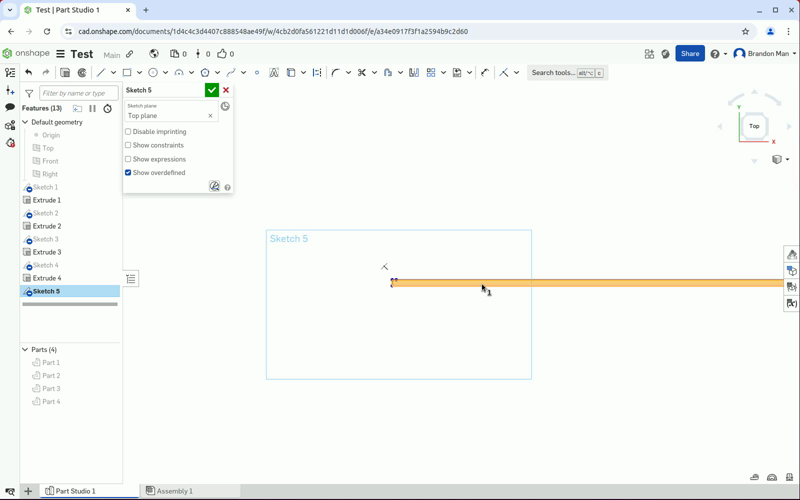
scroll(-6)
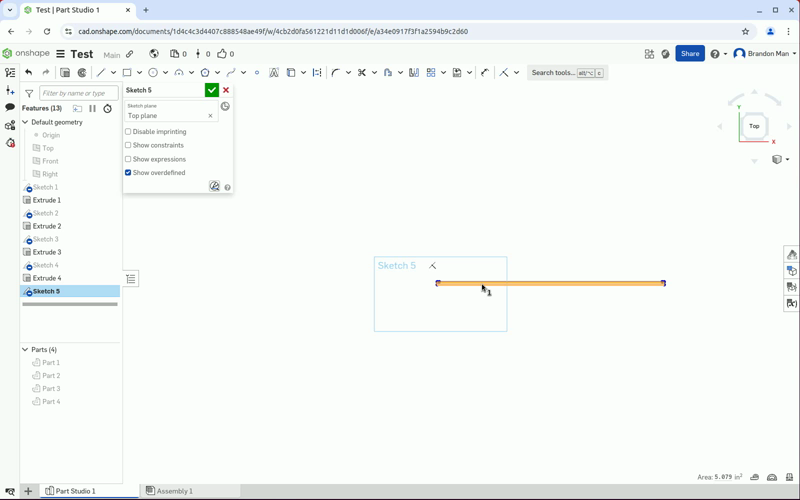
scroll(-6)
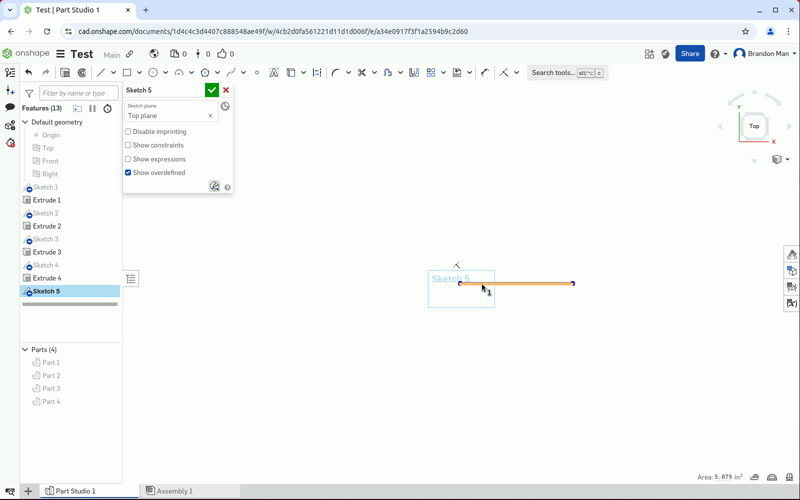
mouse_move(73, 352)
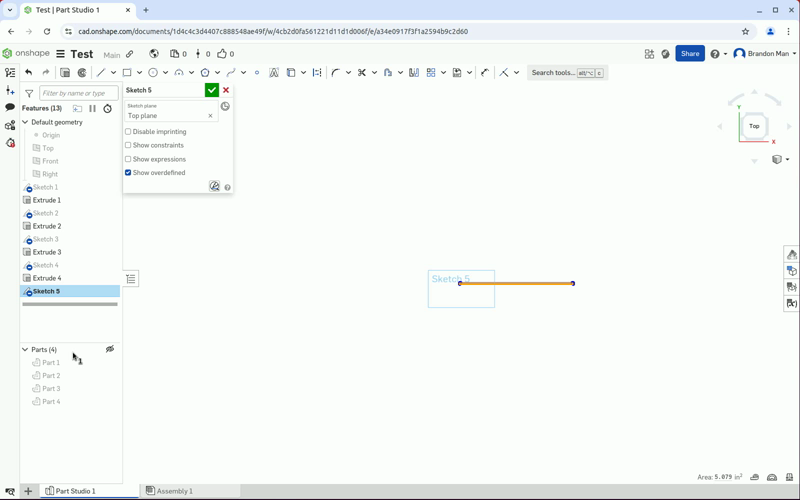
key(shift+y)
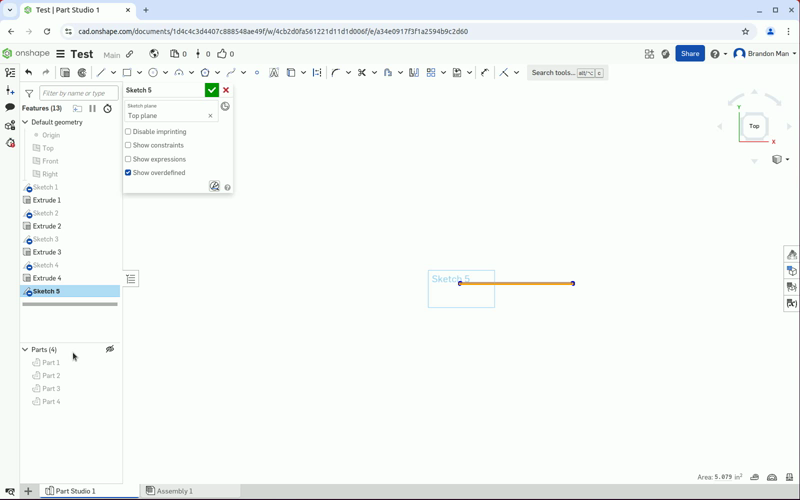
key(shift+e)
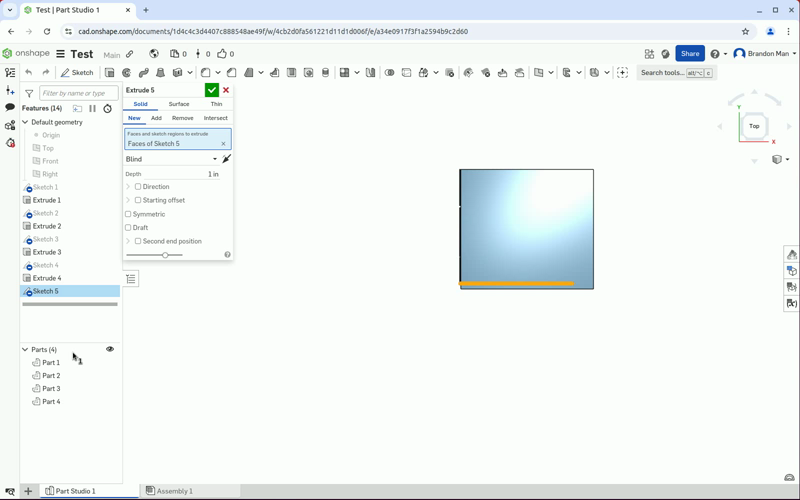
mouse_move(143, 106)
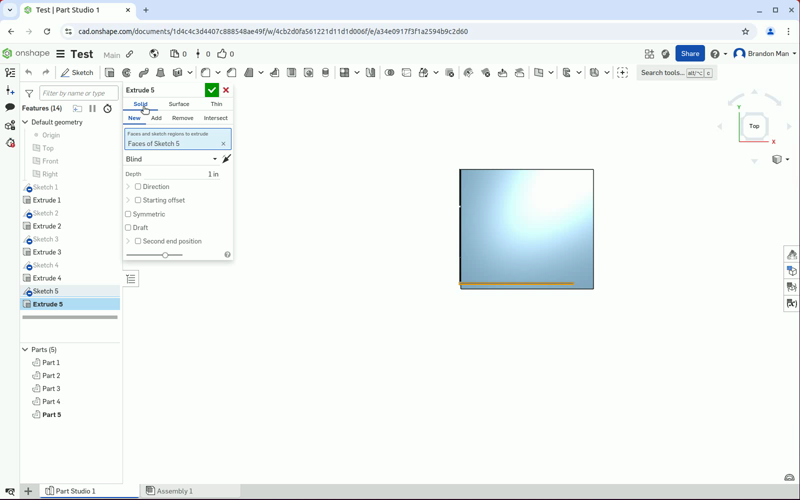
click(143, 106)
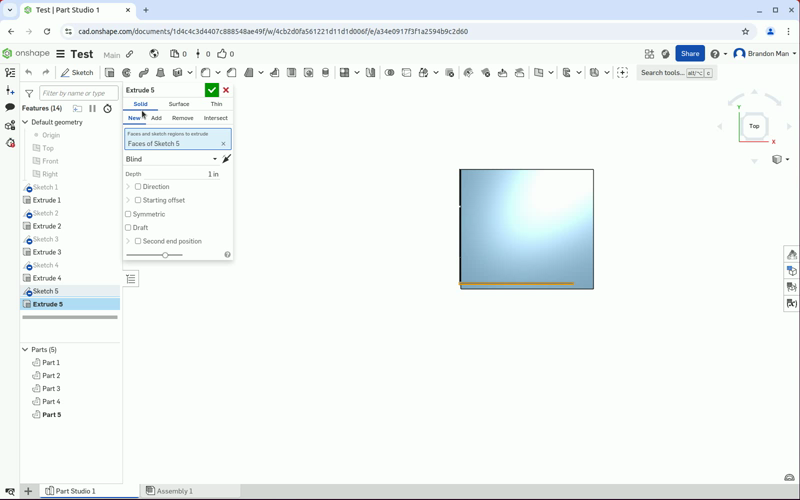
mouse_move(137, 120)
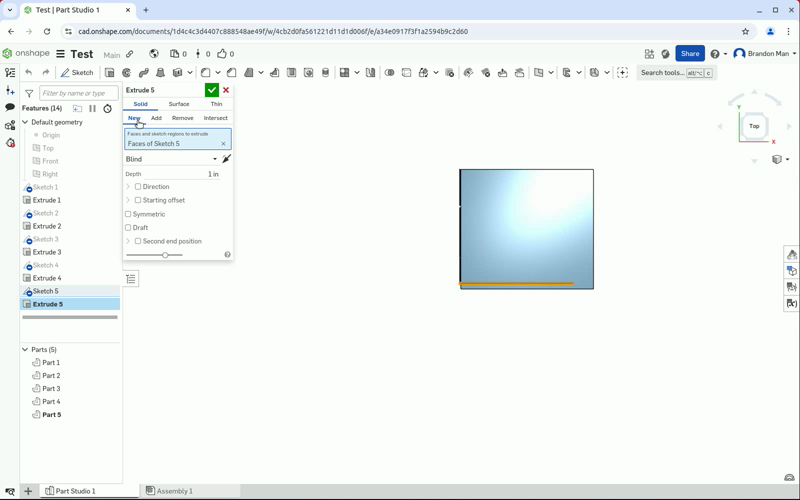
click(137, 120)
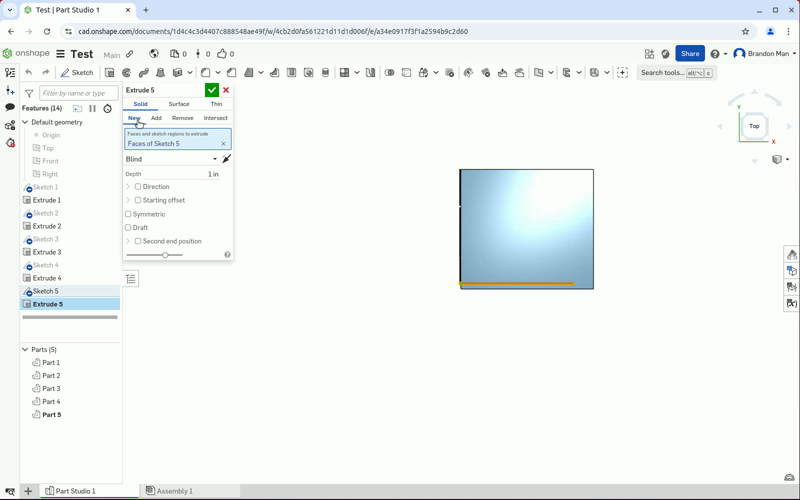
key(tab, 4)
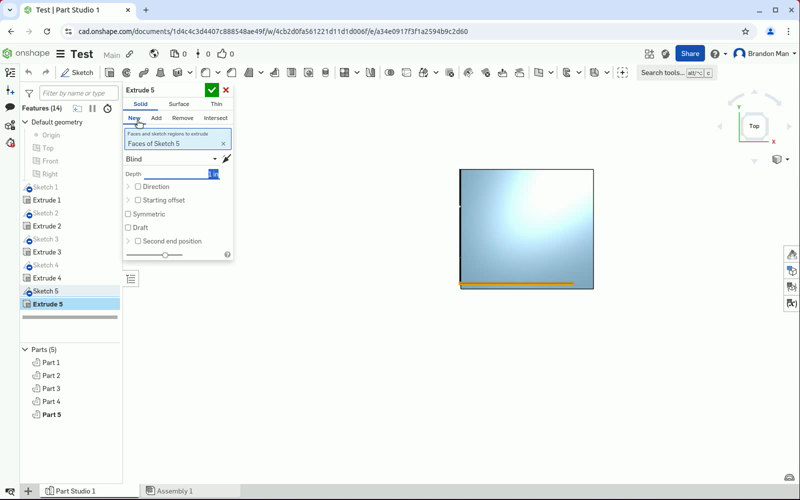
text(2.407)
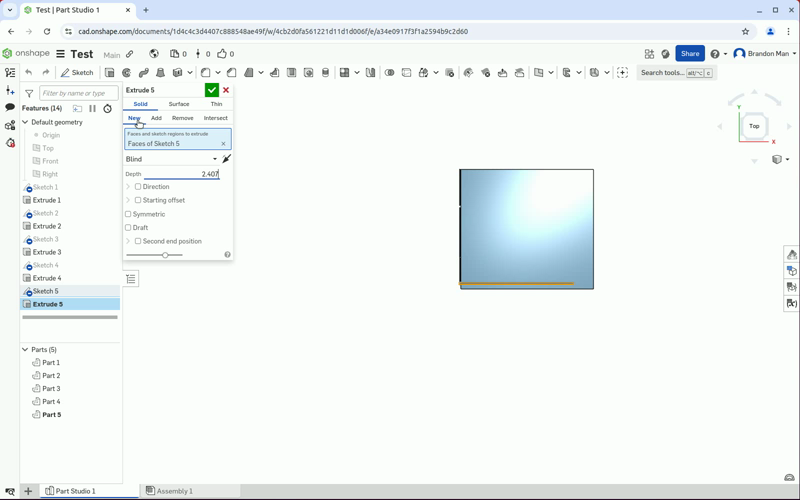
key(enter)
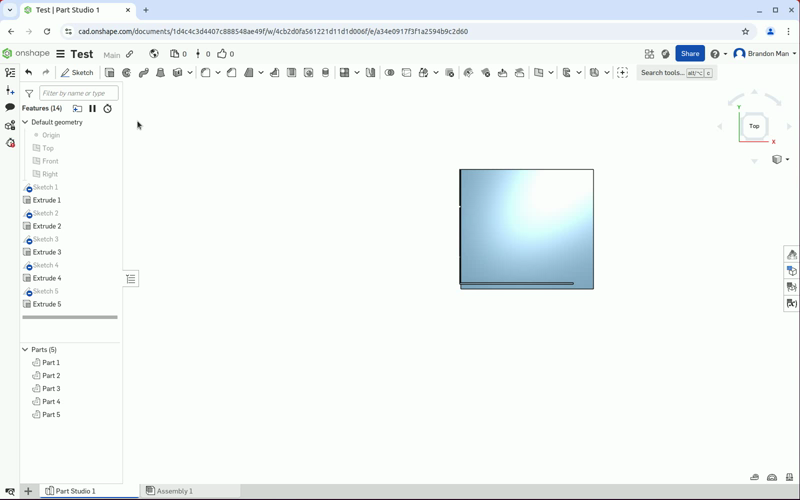
key(shift+h)
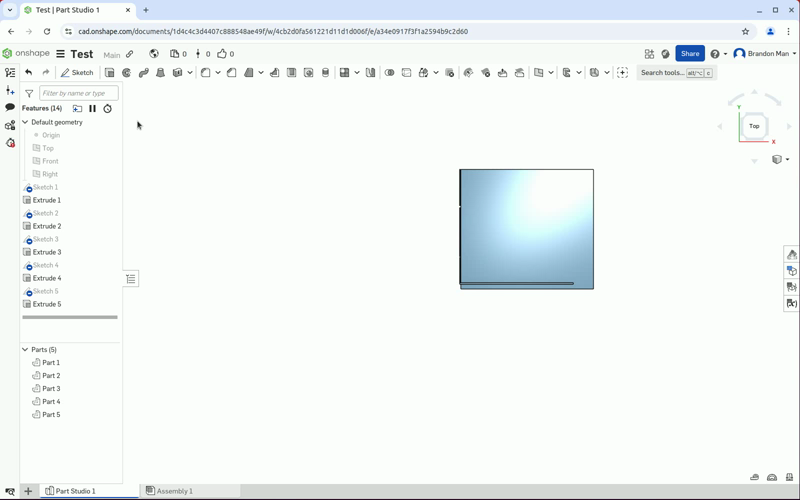
key(shift+h)
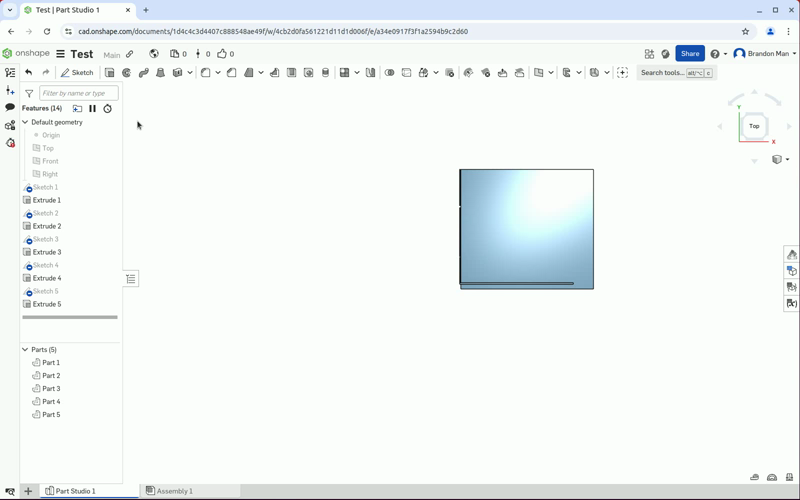
mouse_move(73, 189)
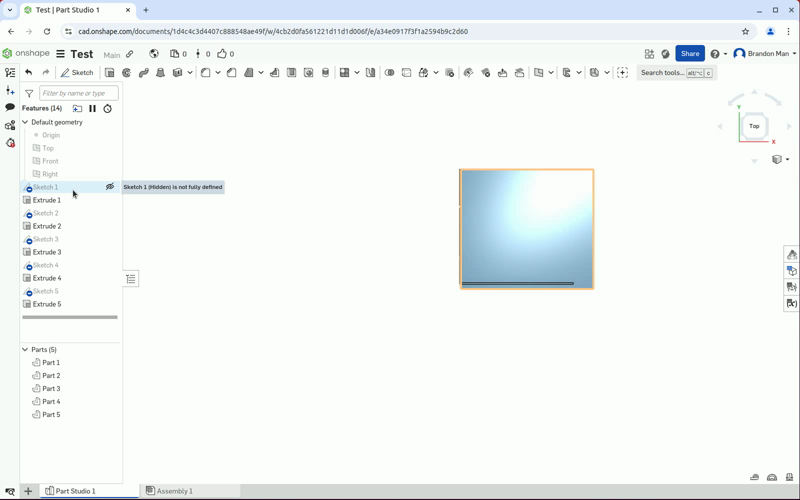
click(73, 189)
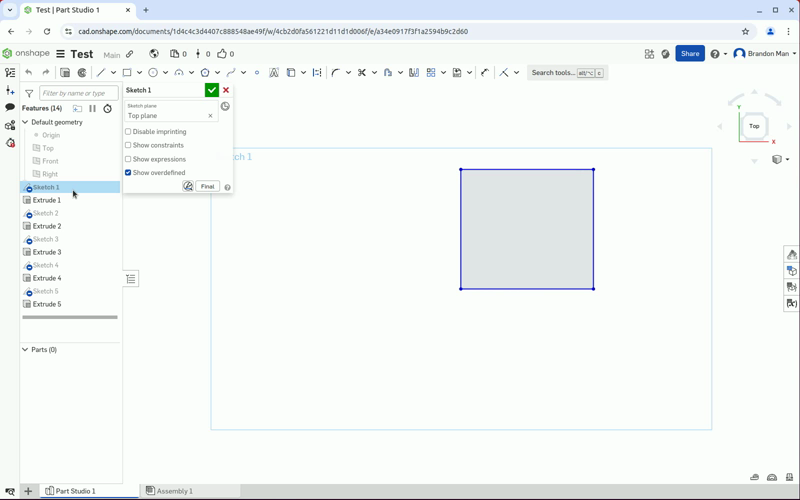
mouse_move(229, 92)
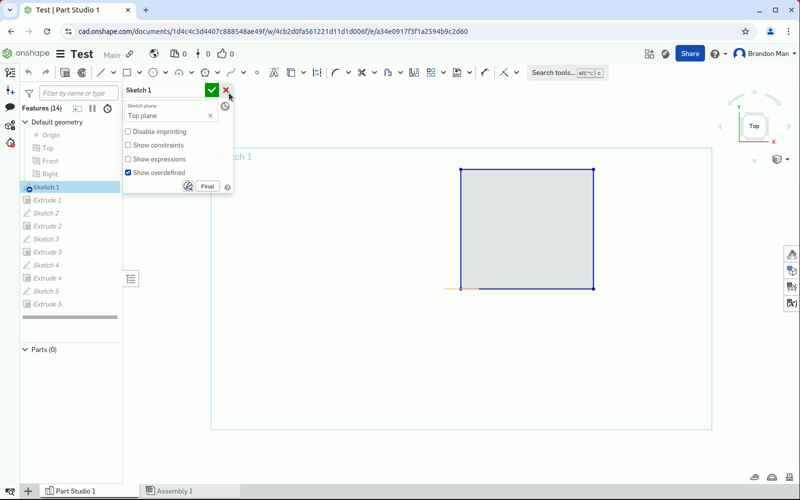
click(229, 92)
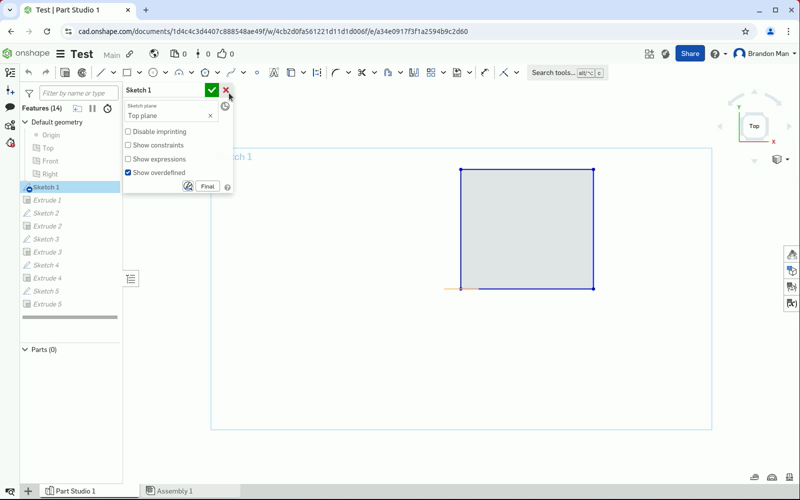
key(shift+s)
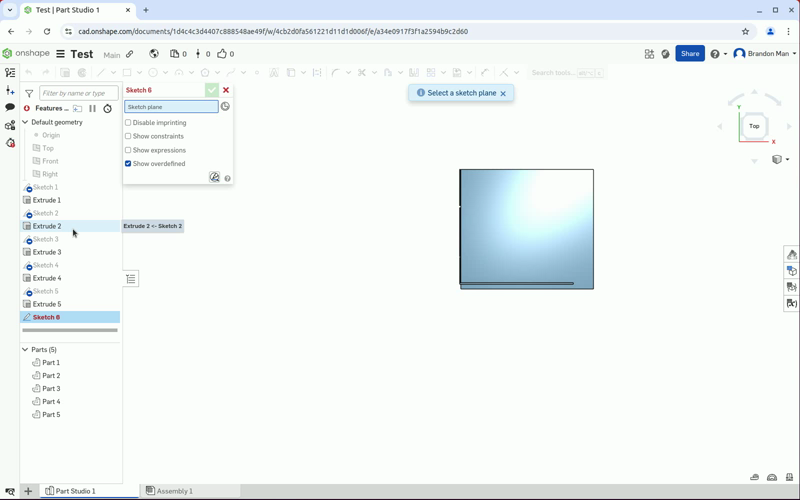
scroll(3)
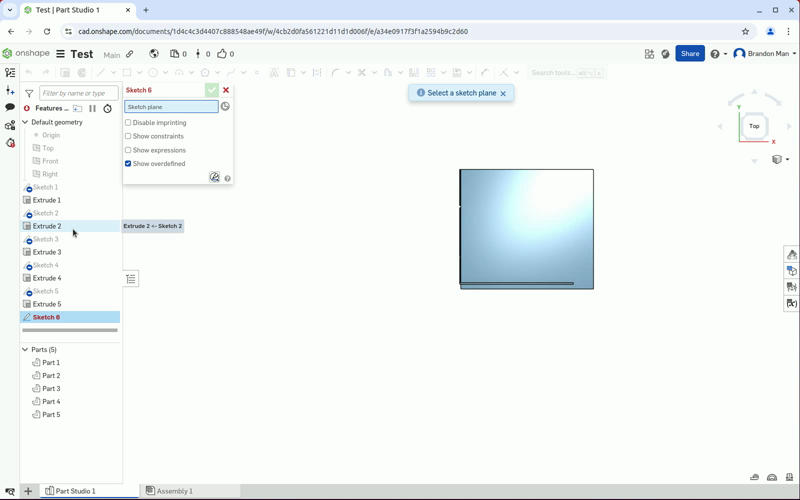
mouse_move(73, 150)
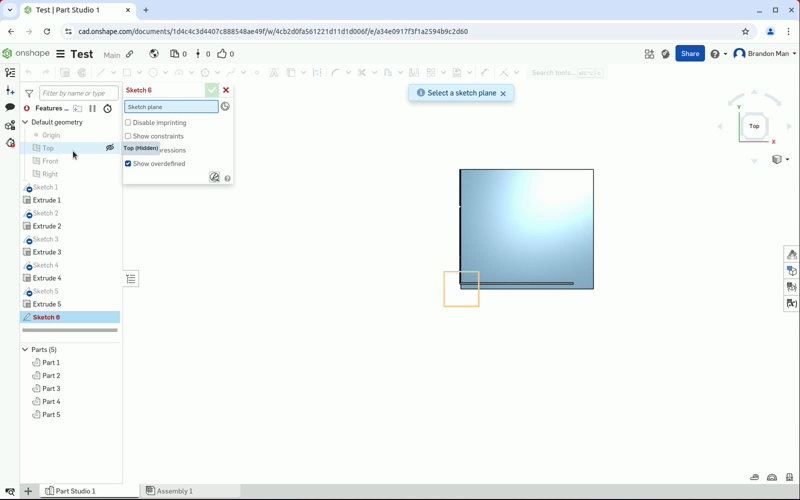
click(73, 150)
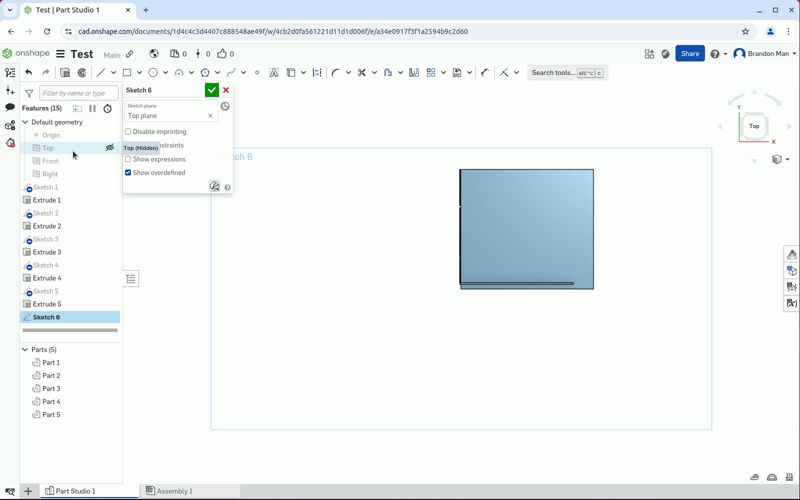
mouse_move(73, 352)
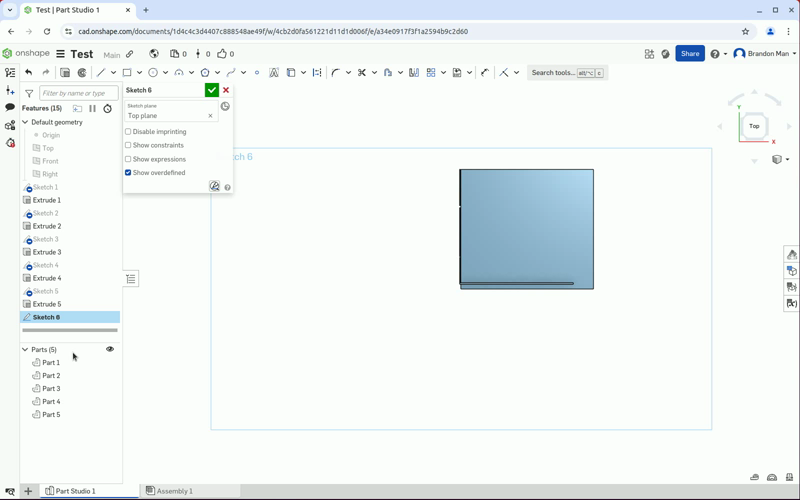
key(y)
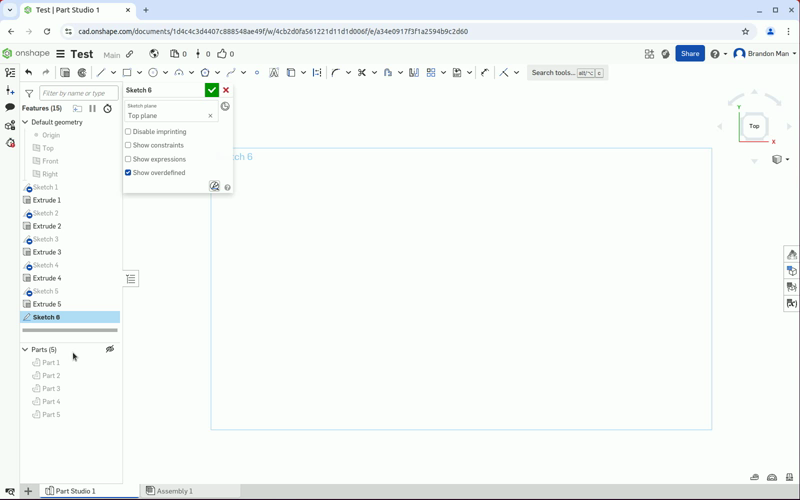
key(l)
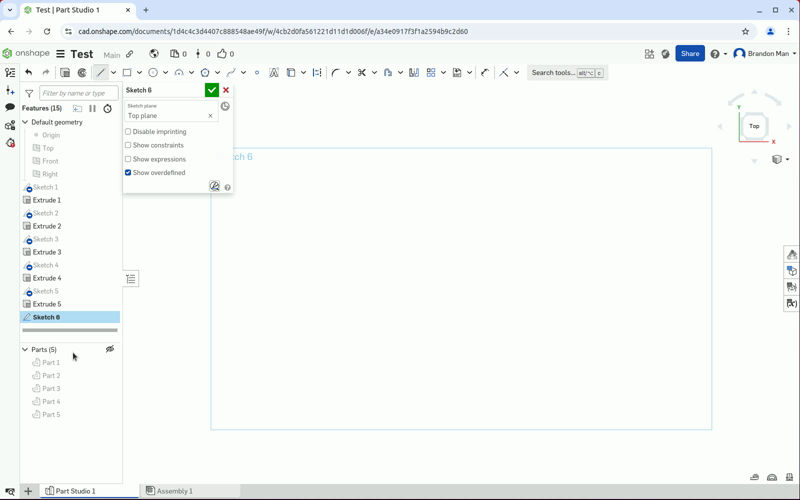
key_down(shift)
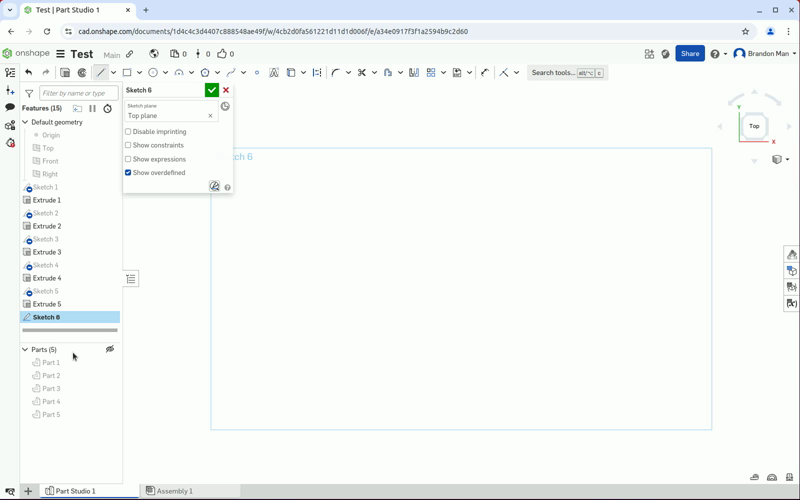
mouse_move(572, 282)
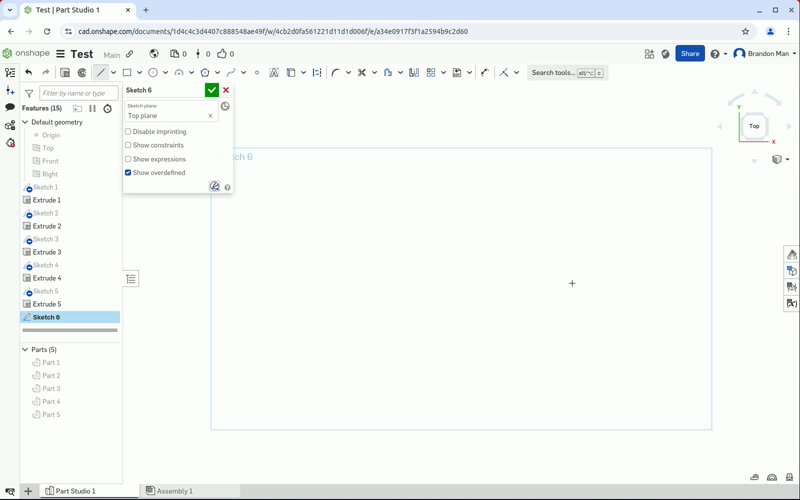
click(572, 282)
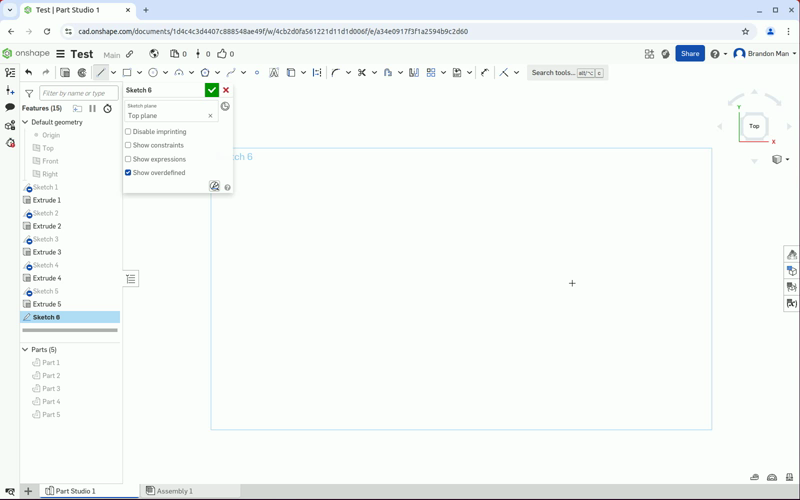
key_up(shift)
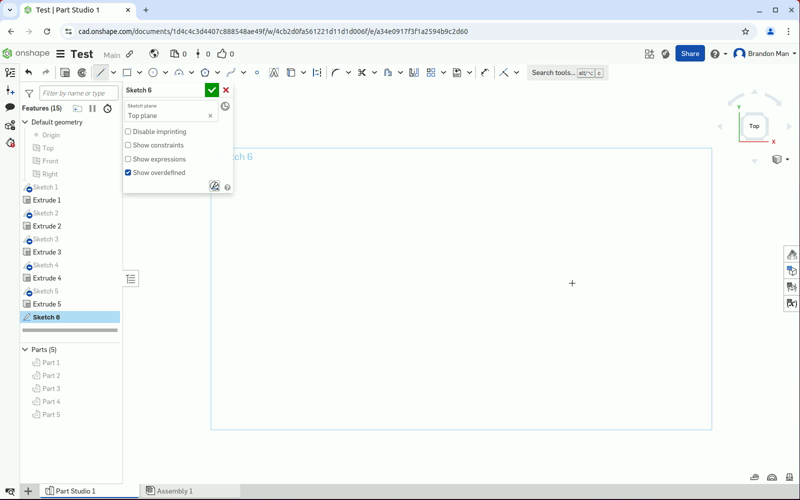
key_down(shift)
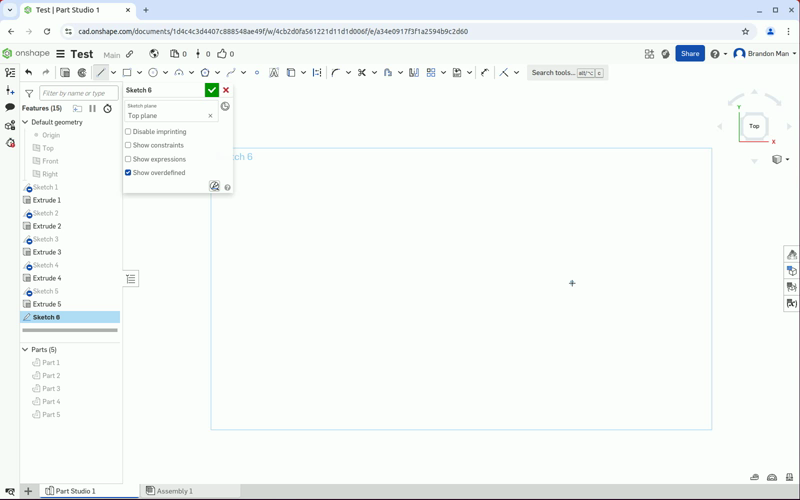
mouse_move(589, 282)
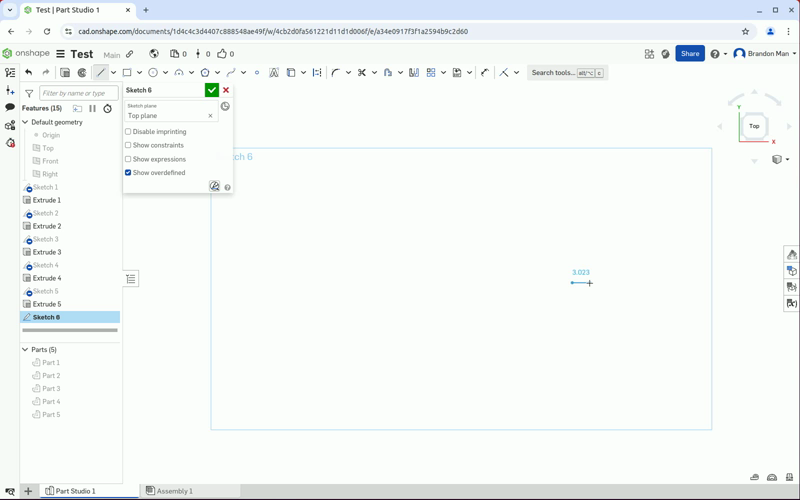
mouse_move(573, 282)
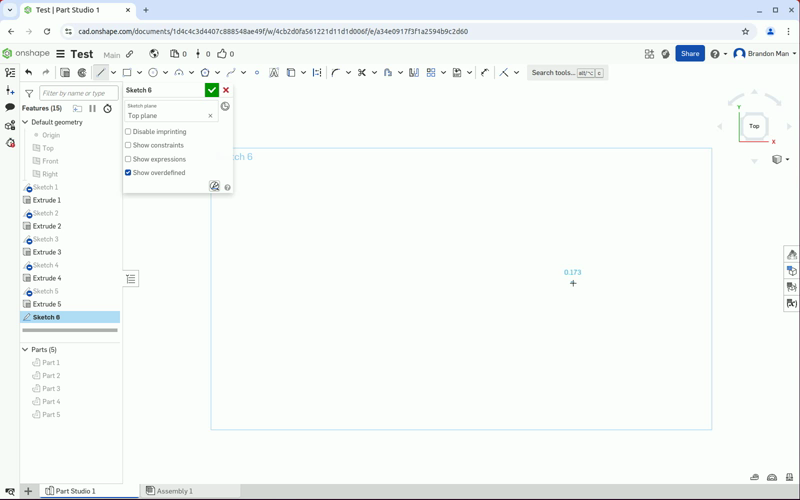
scroll(6)
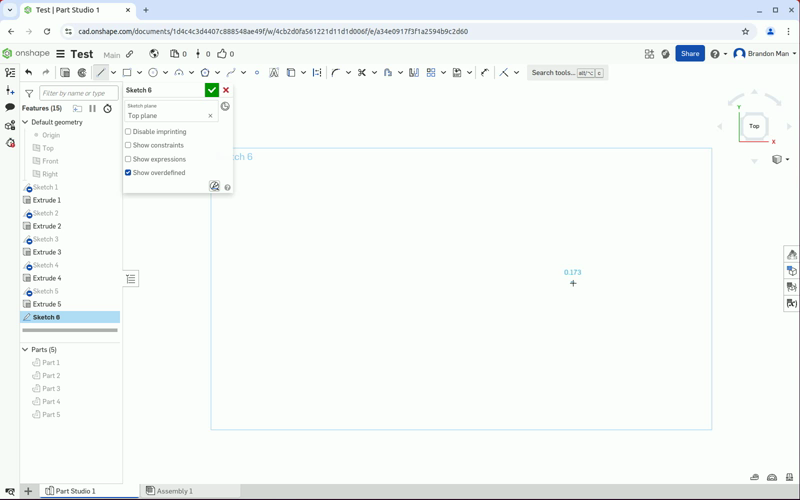
scroll(6)
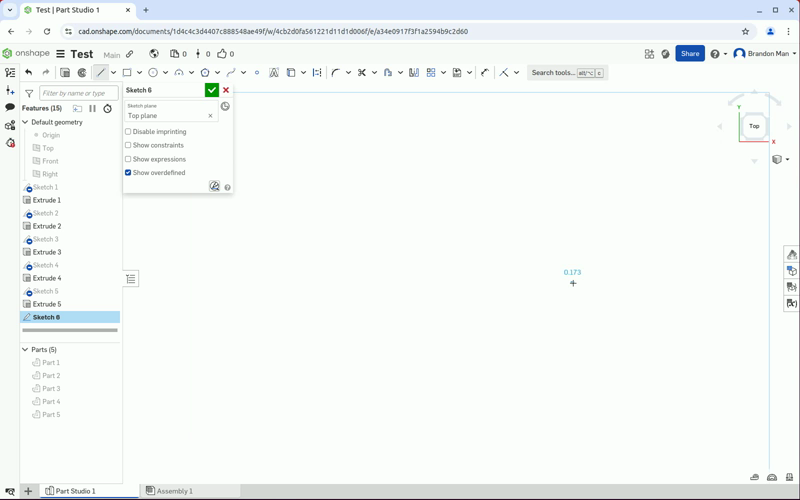
scroll(6)
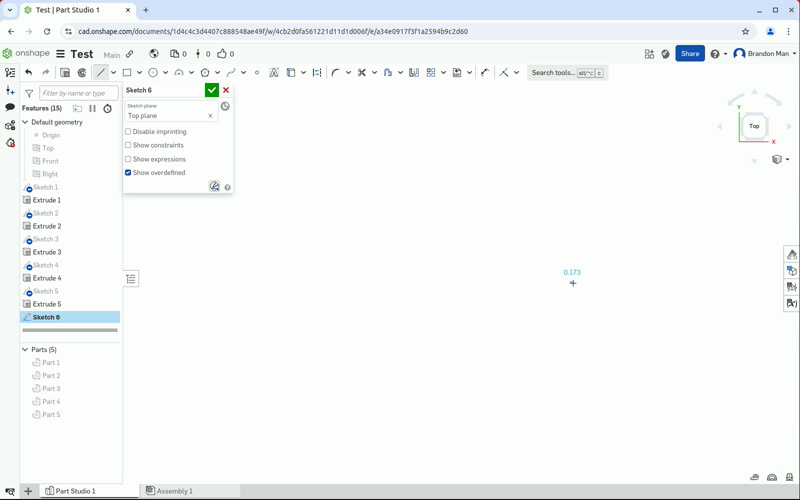
scroll(6)
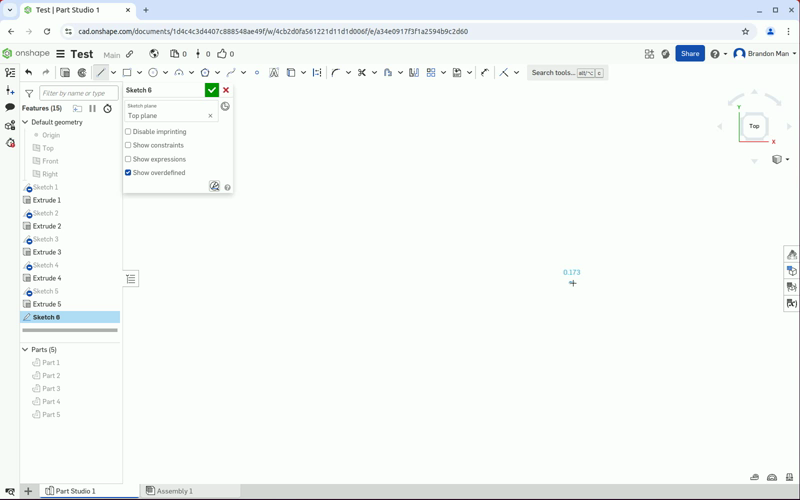
scroll(6)
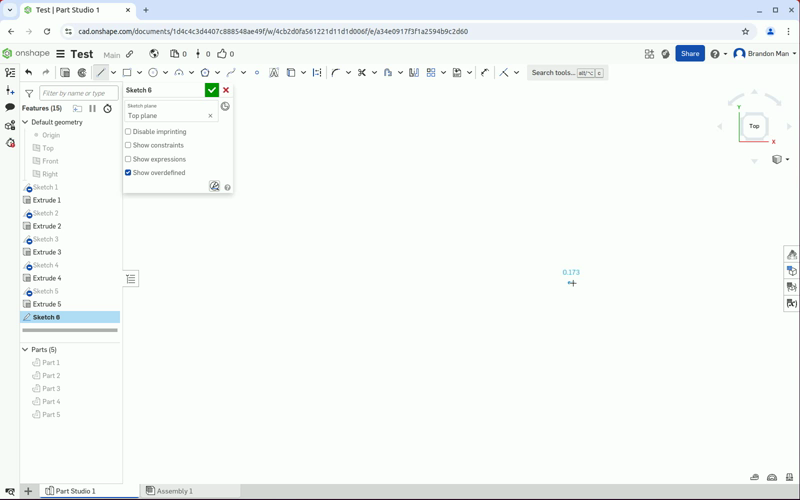
scroll(6)
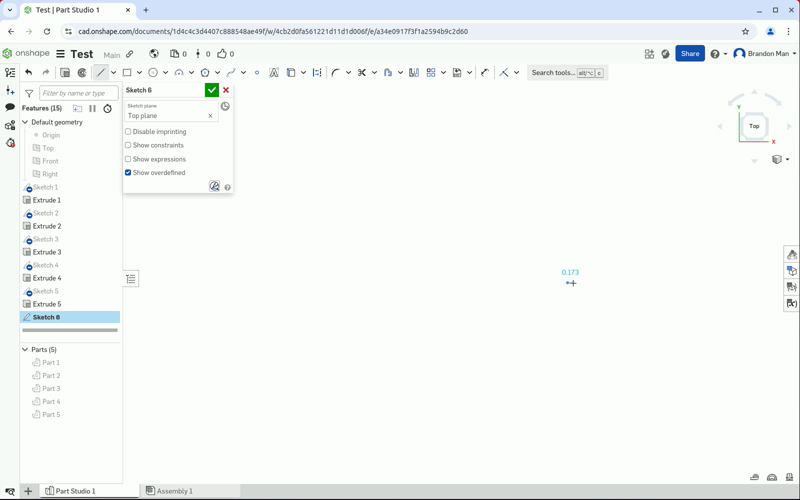
scroll(6)
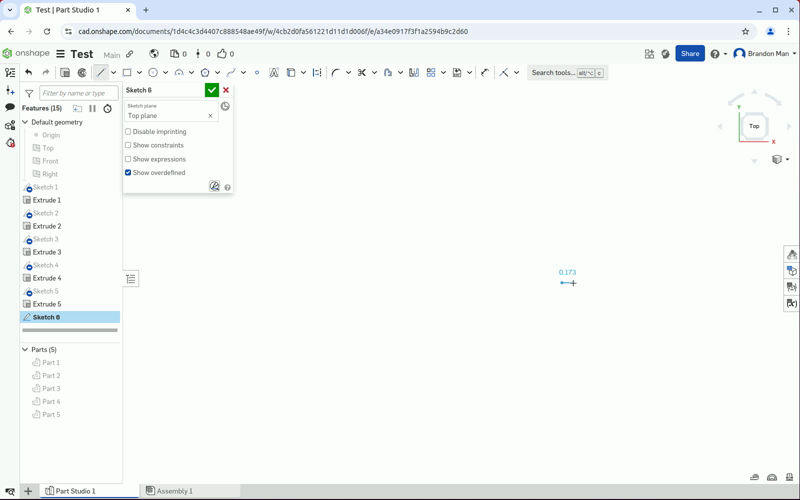
click(573, 282)
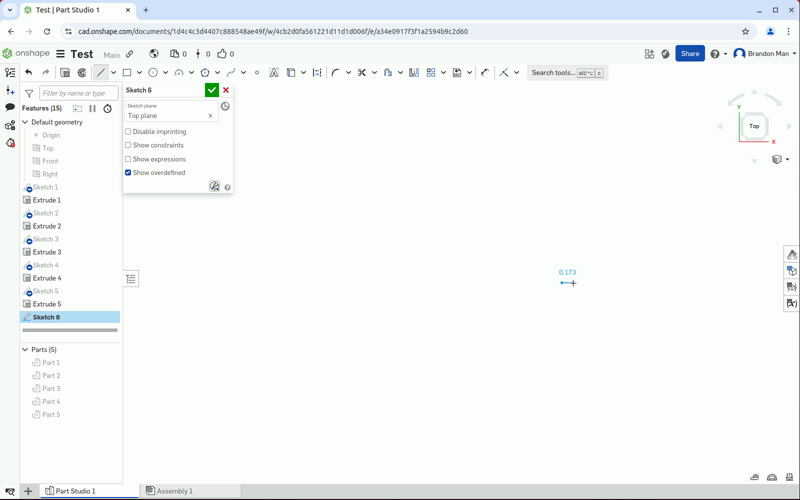
scroll(-6)
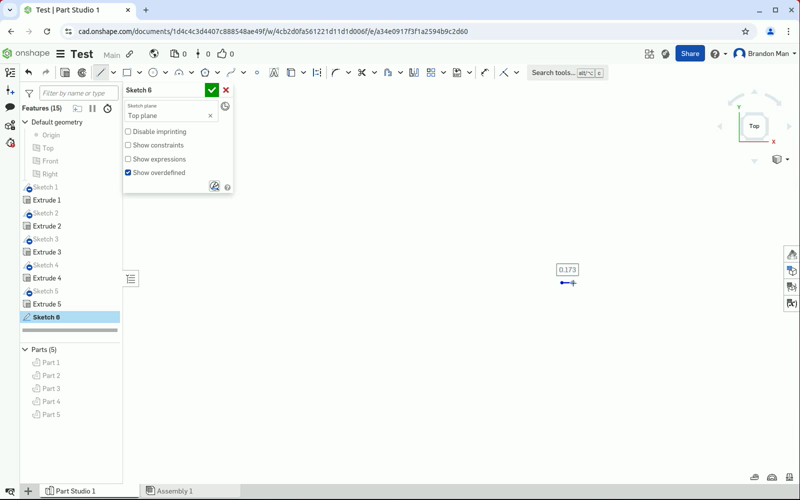
scroll(-6)
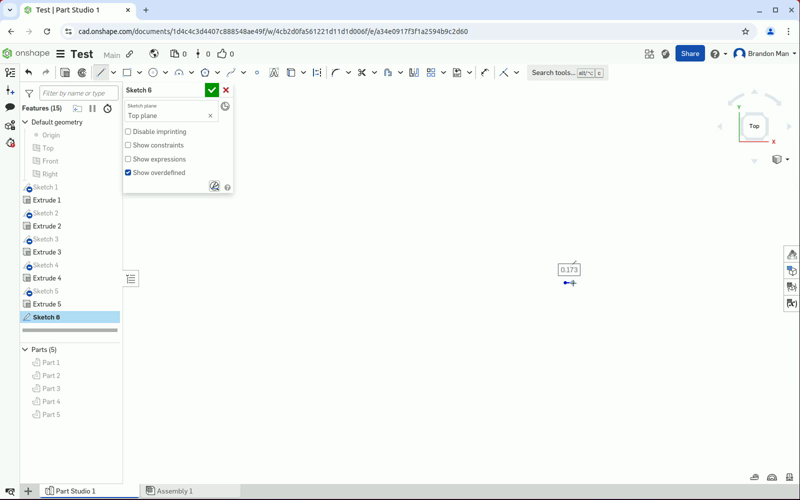
scroll(-6)
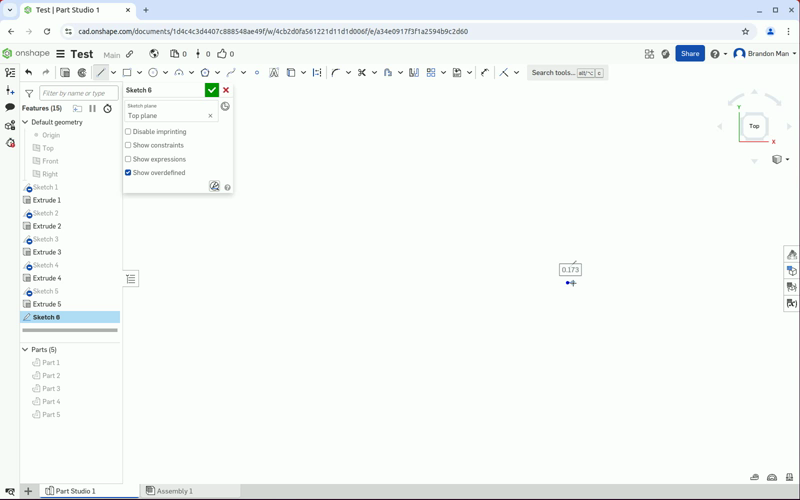
scroll(-6)
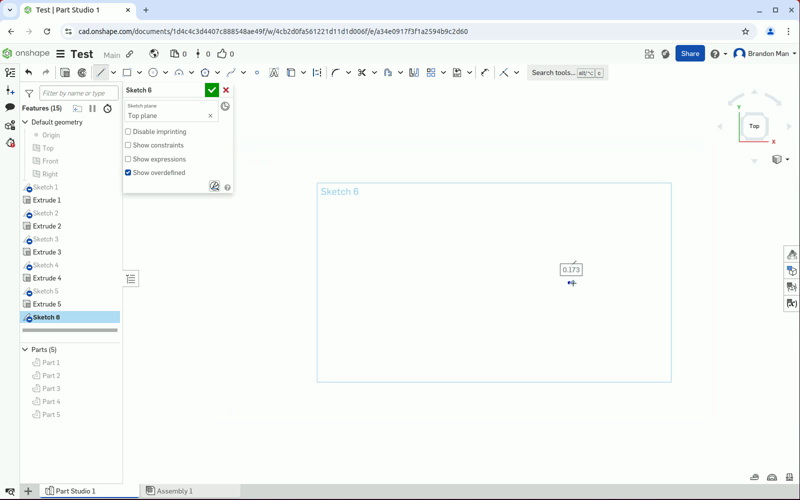
scroll(-6)
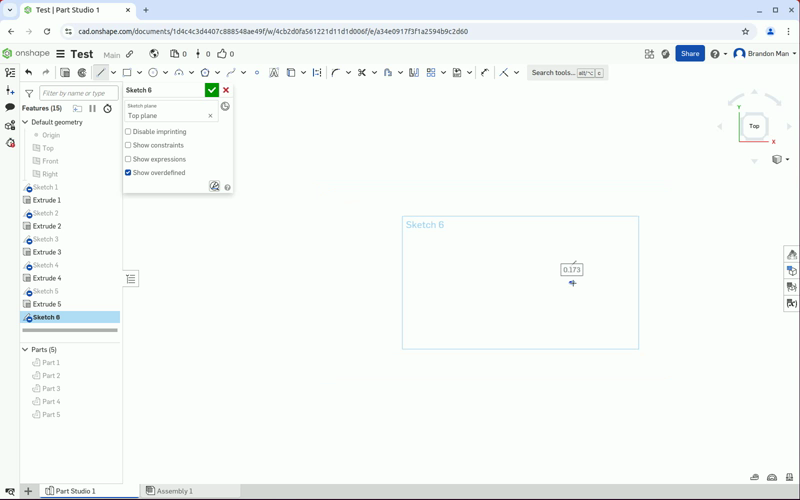
scroll(-6)
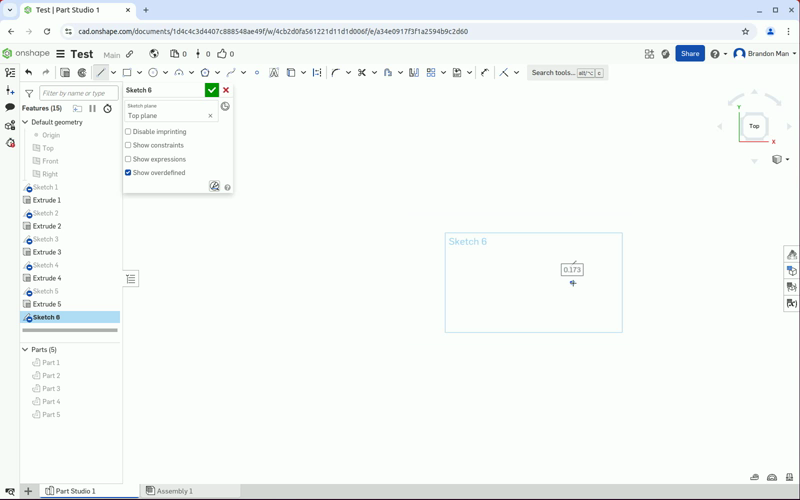
scroll(-6)
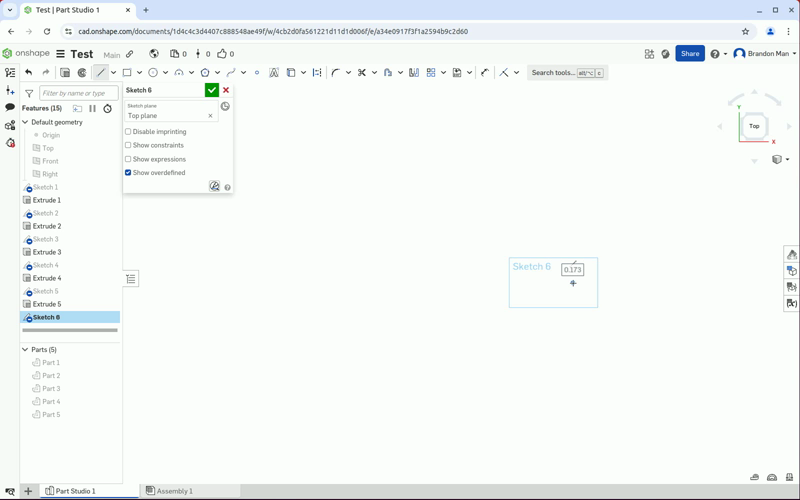
key_up(shift)
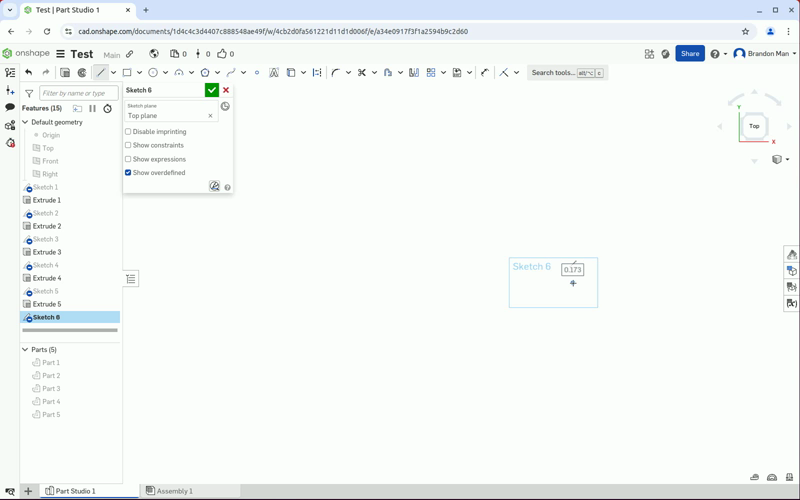
key_down(shift)
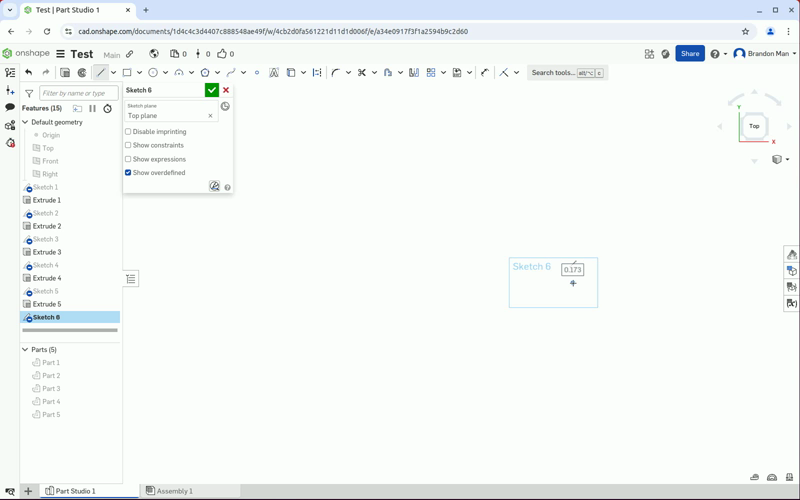
mouse_move(573, 180)
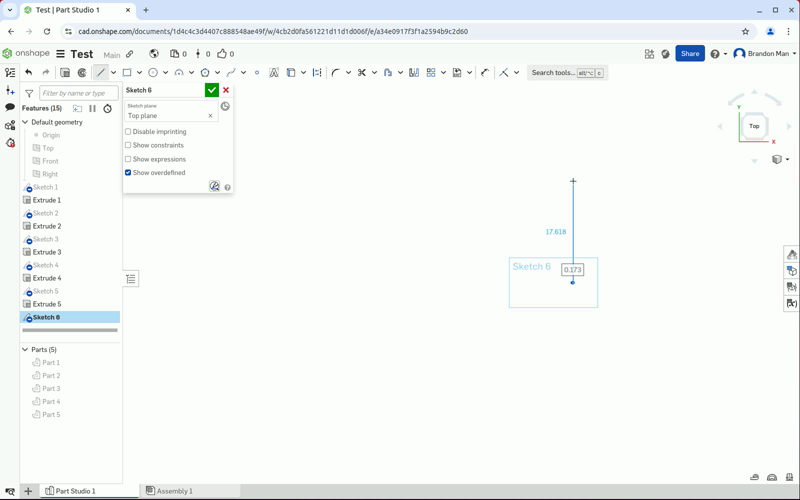
click(573, 180)
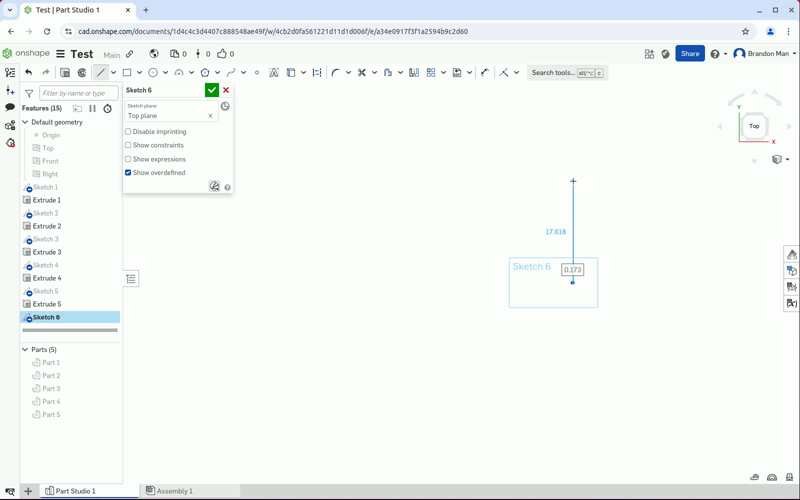
key_up(shift)
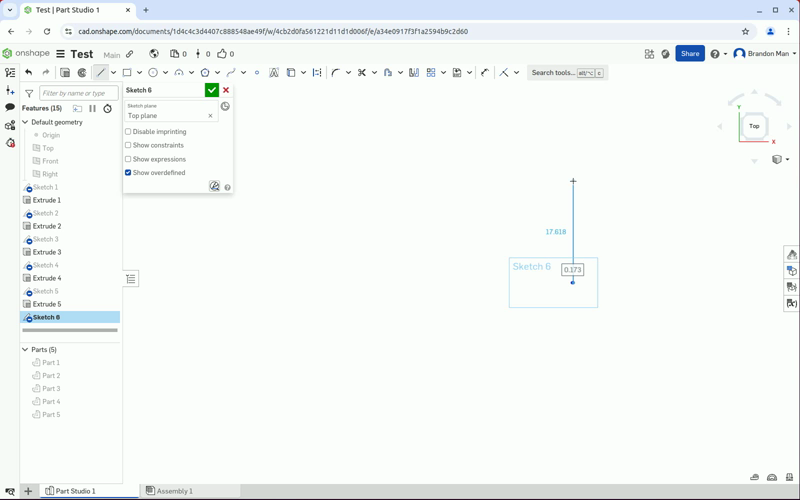
key_down(shift)
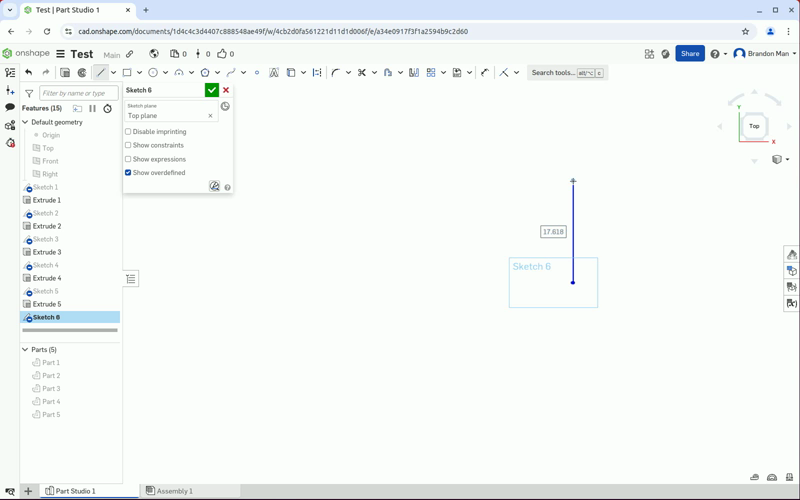
mouse_move(589, 180)
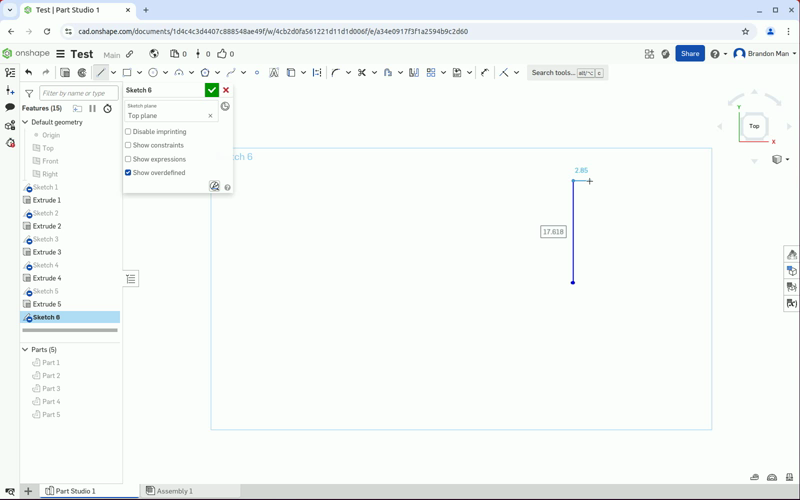
mouse_move(572, 180)
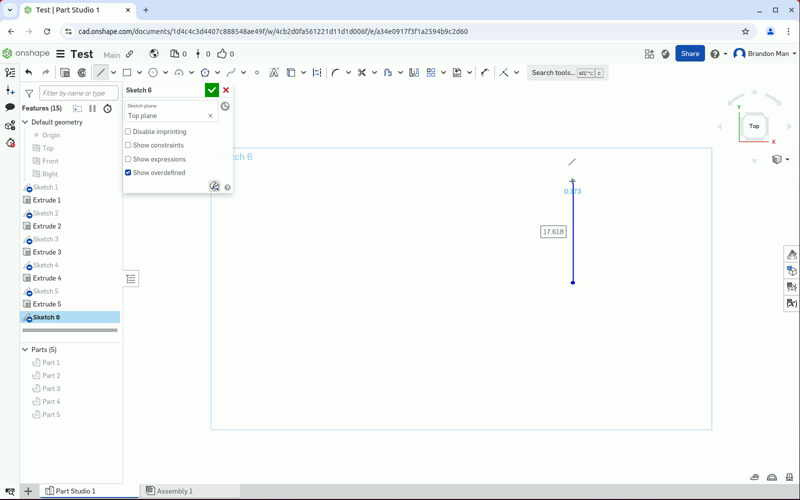
scroll(6)
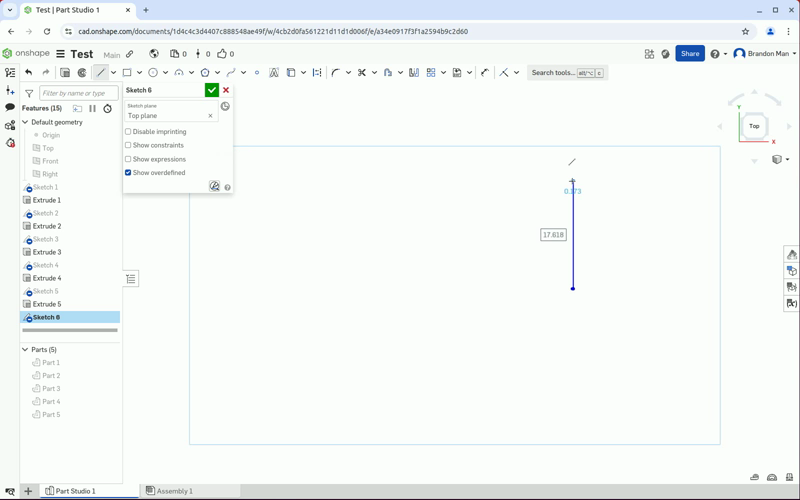
scroll(6)
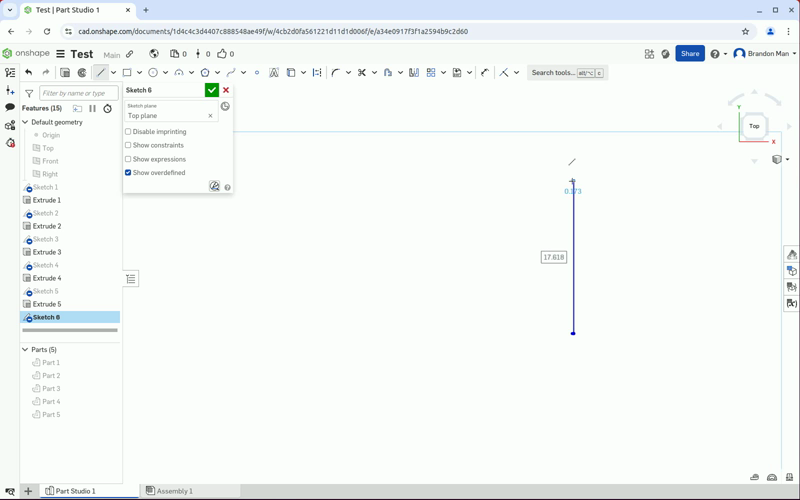
scroll(6)
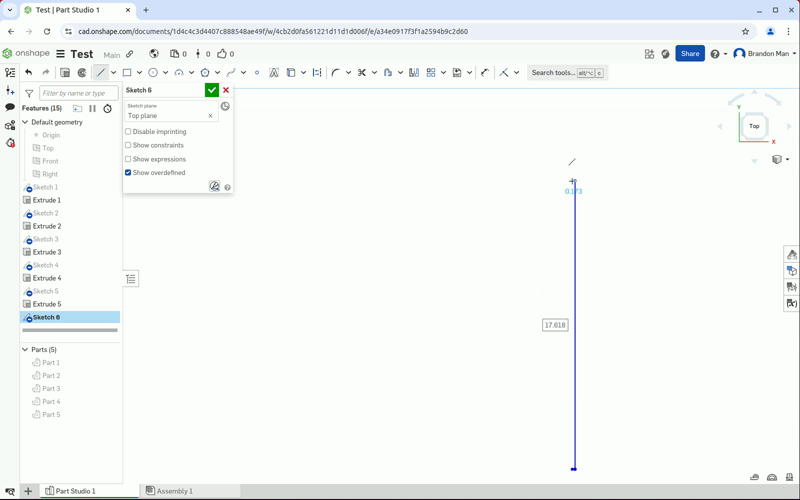
scroll(6)
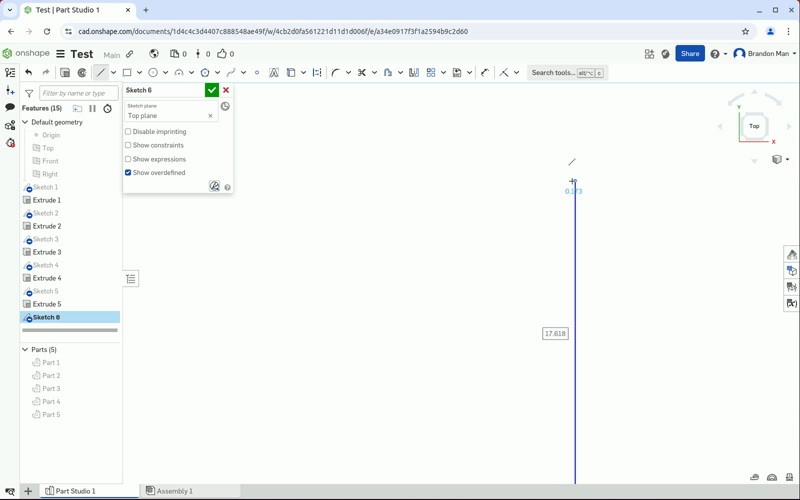
scroll(6)
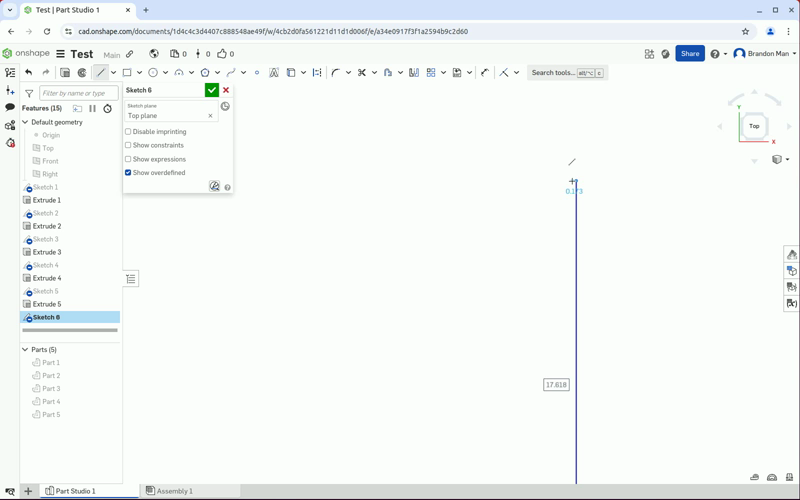
scroll(6)
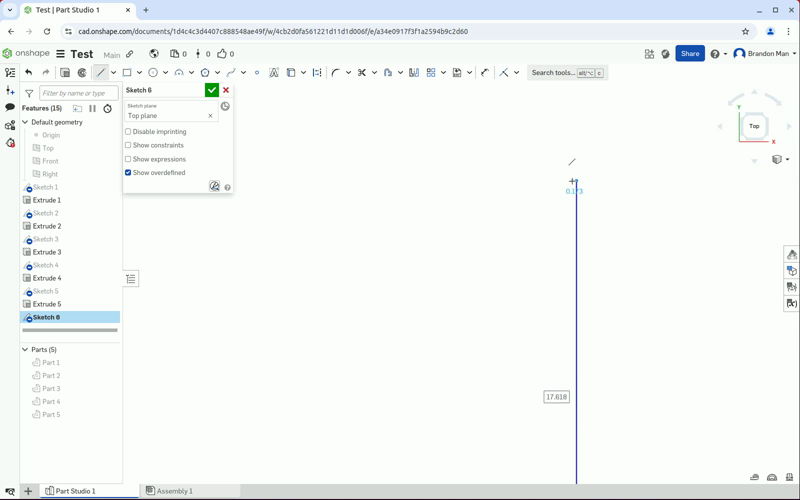
scroll(6)
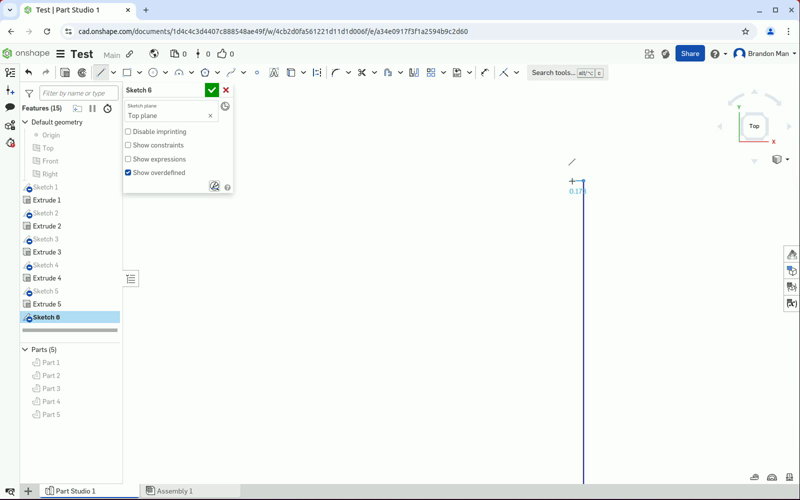
click(572, 180)
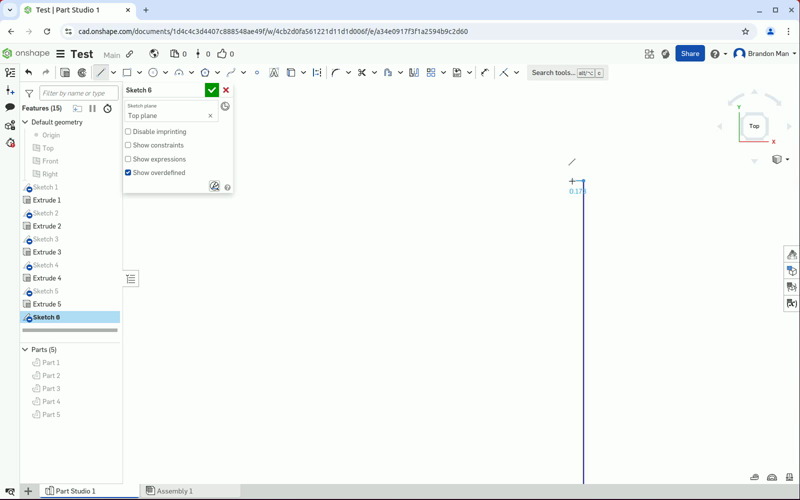
scroll(-6)
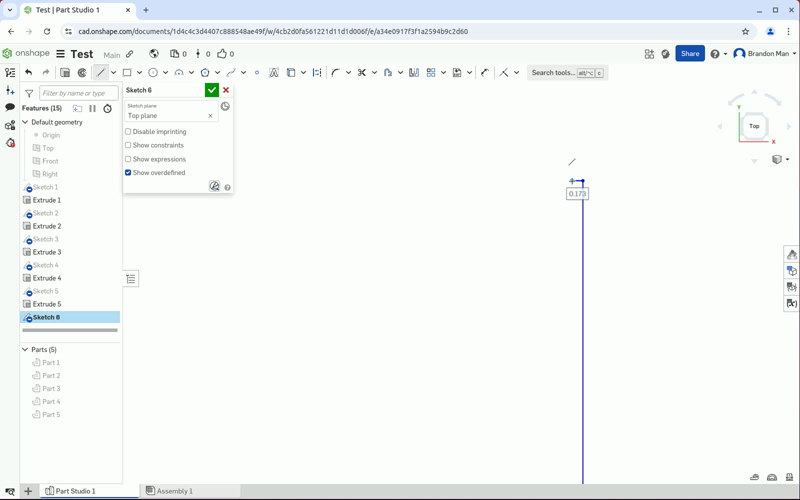
scroll(-6)
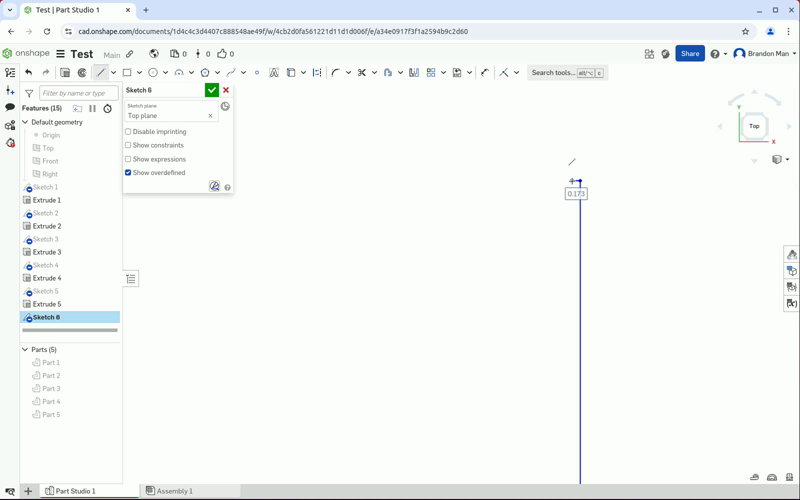
scroll(-6)
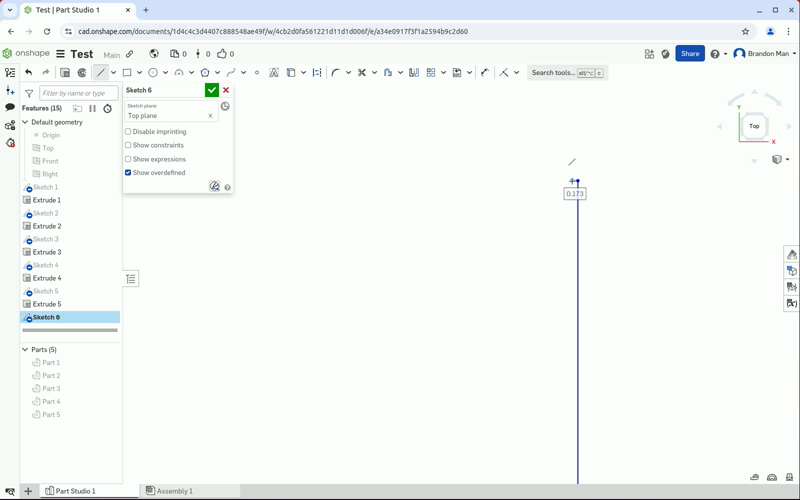
scroll(-6)
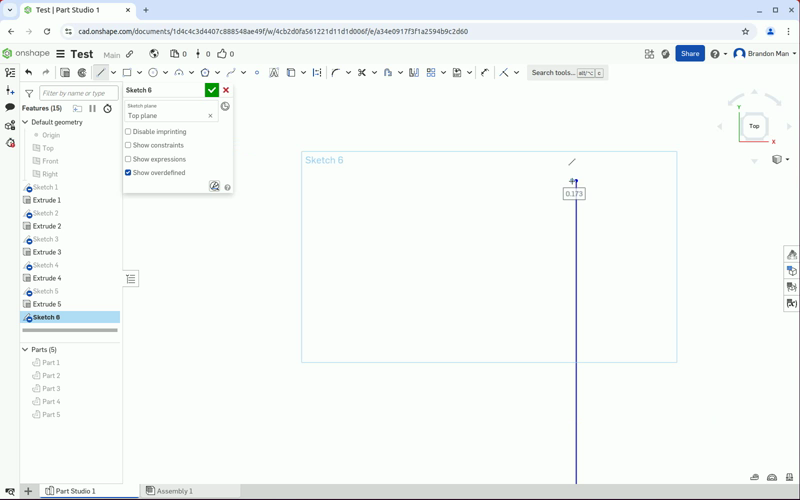
scroll(-6)
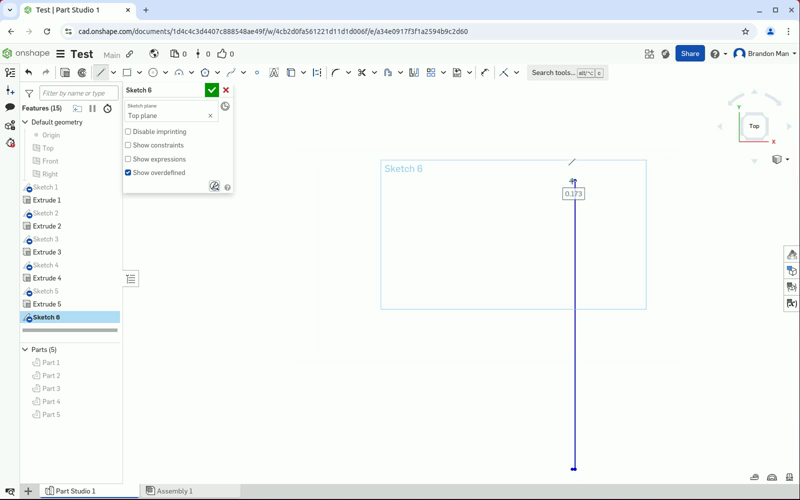
scroll(-6)
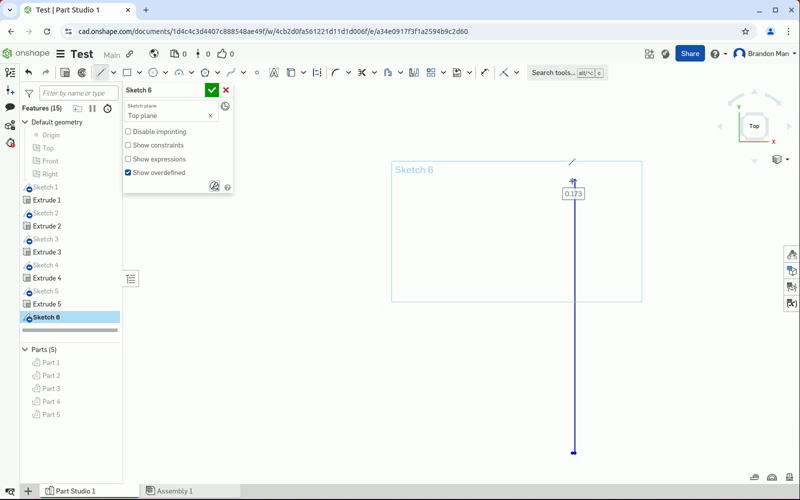
scroll(-6)
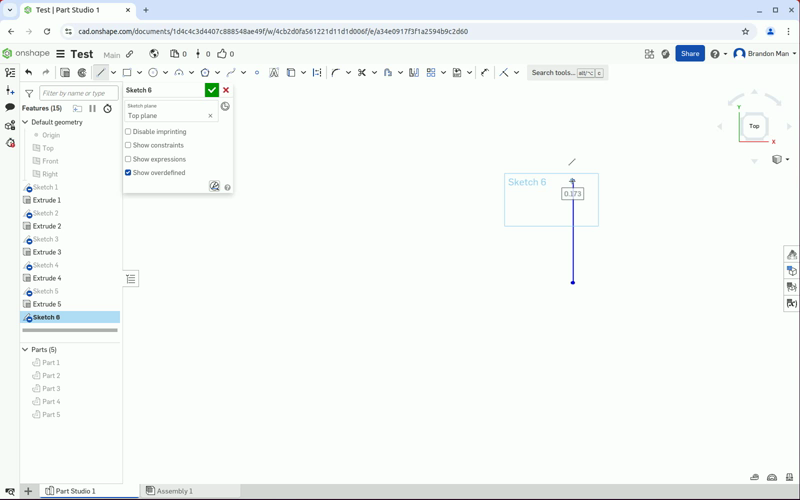
key_up(shift)
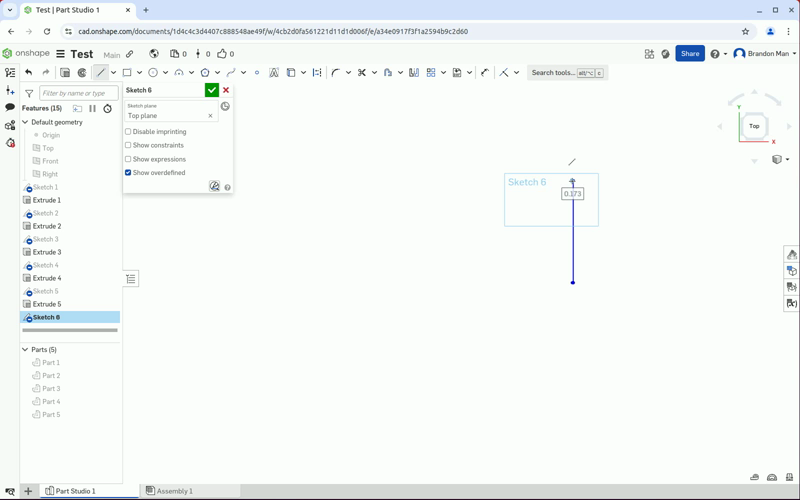
key_down(shift)
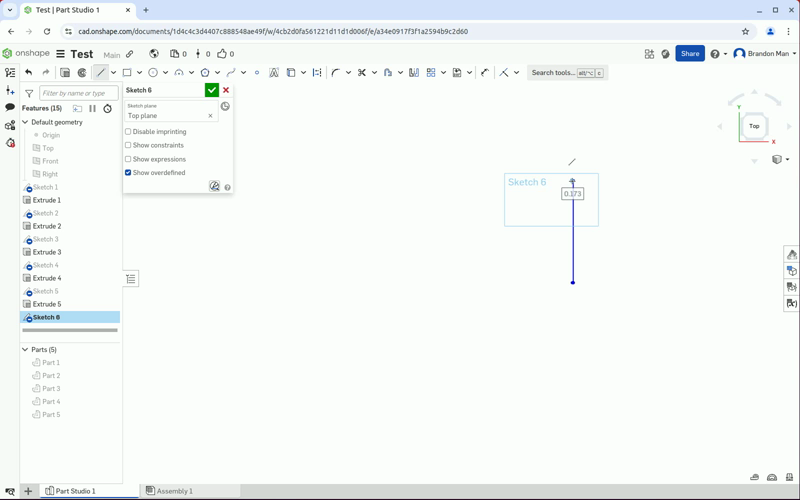
mouse_move(572, 282)
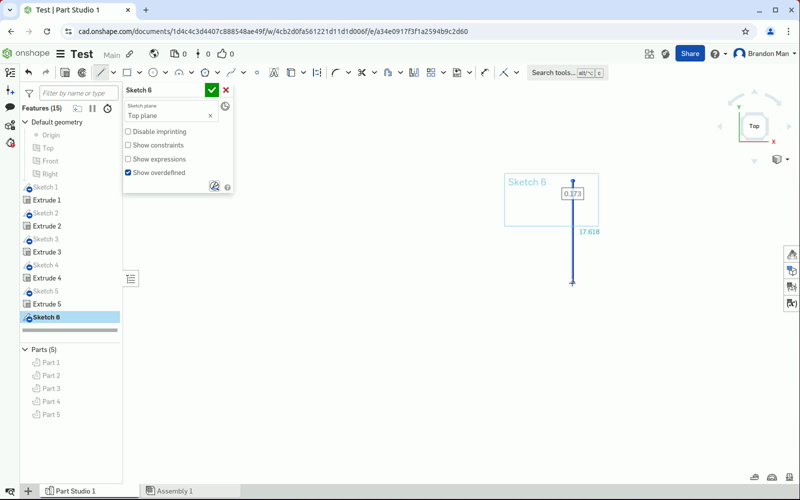
scroll(6)
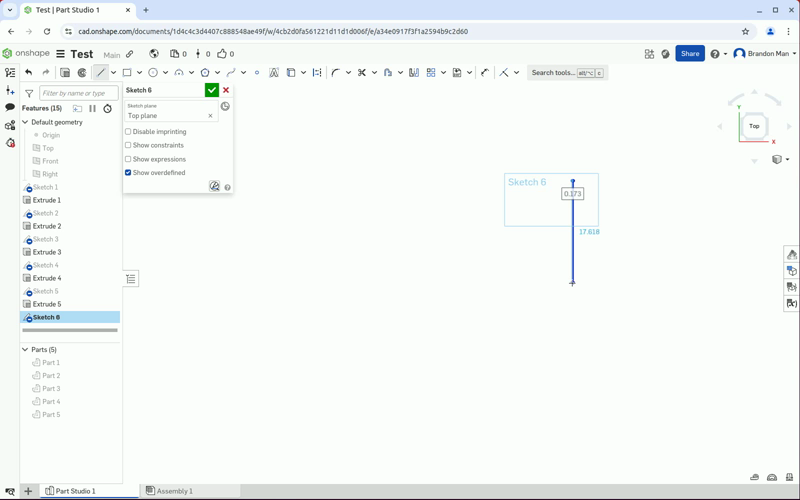
scroll(6)
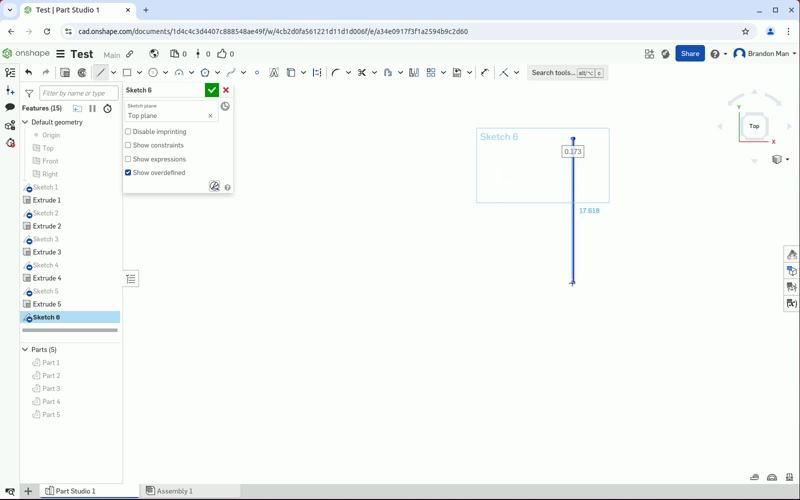
scroll(6)
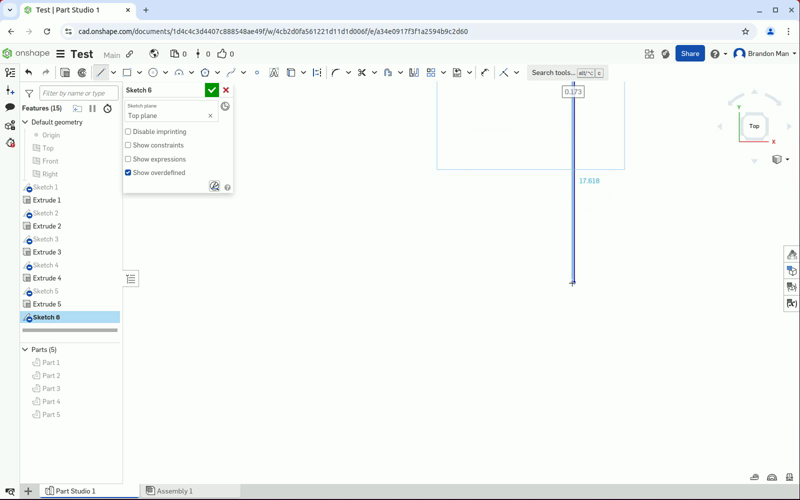
scroll(6)
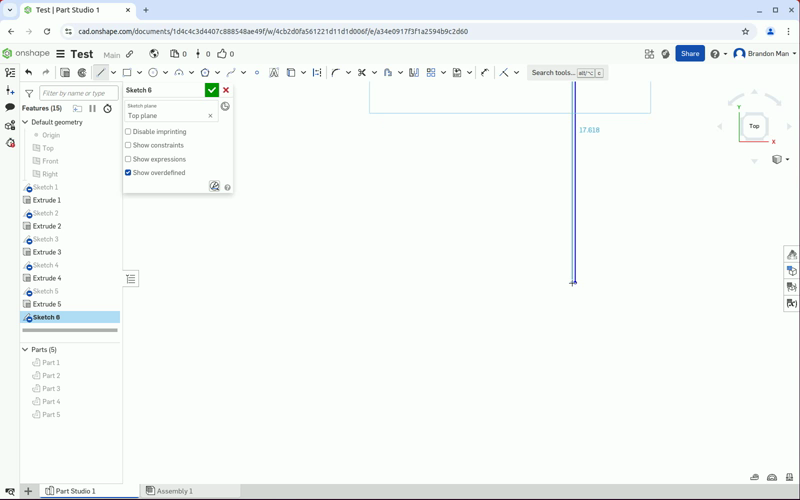
scroll(6)
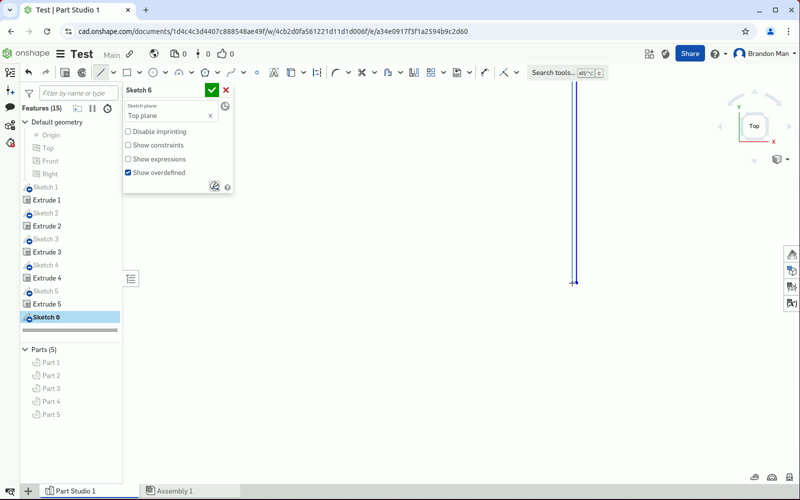
scroll(6)
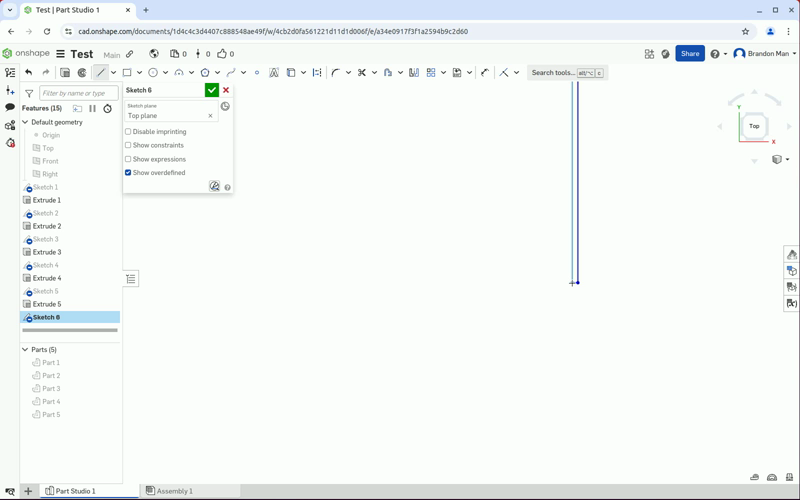
scroll(6)
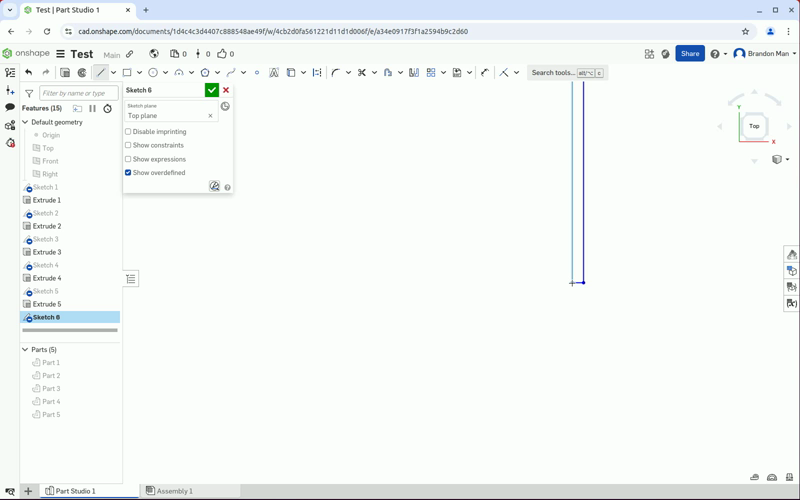
key_up(shift)
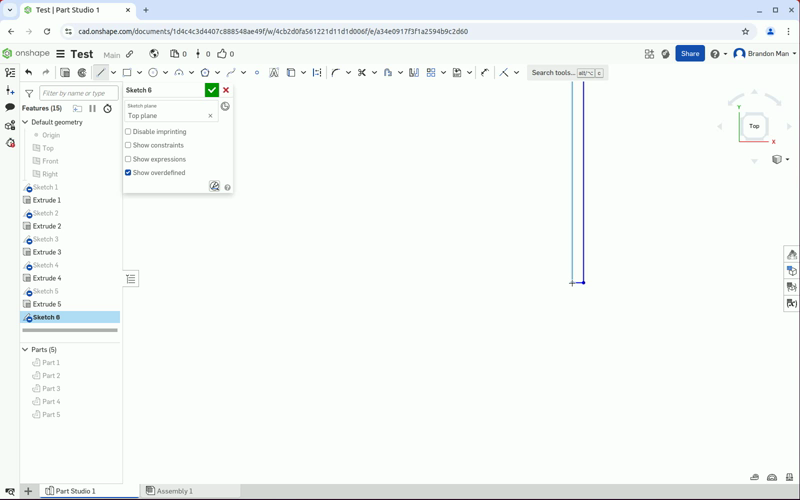
click(572, 282)
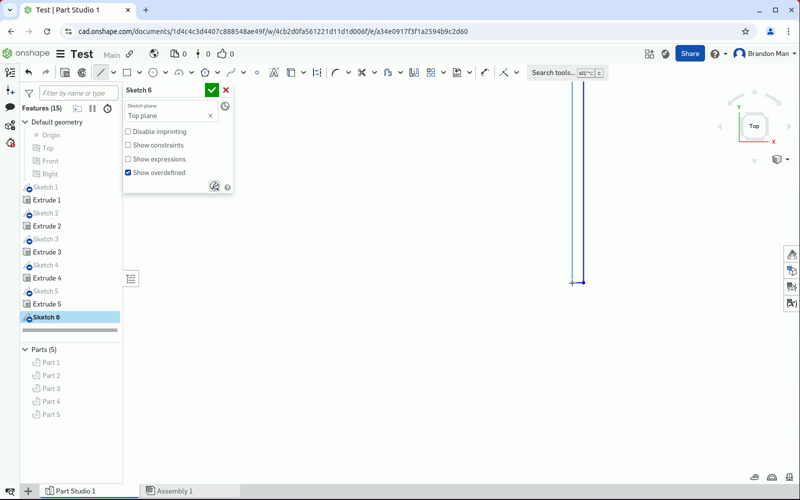
scroll(-6)
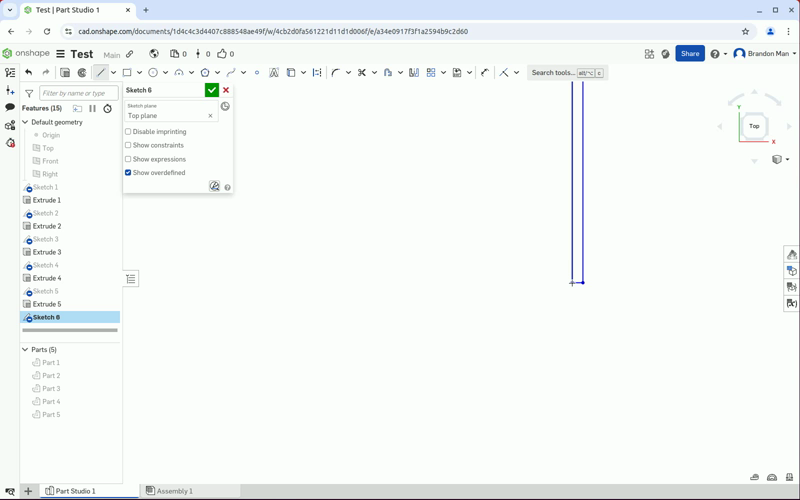
scroll(-6)
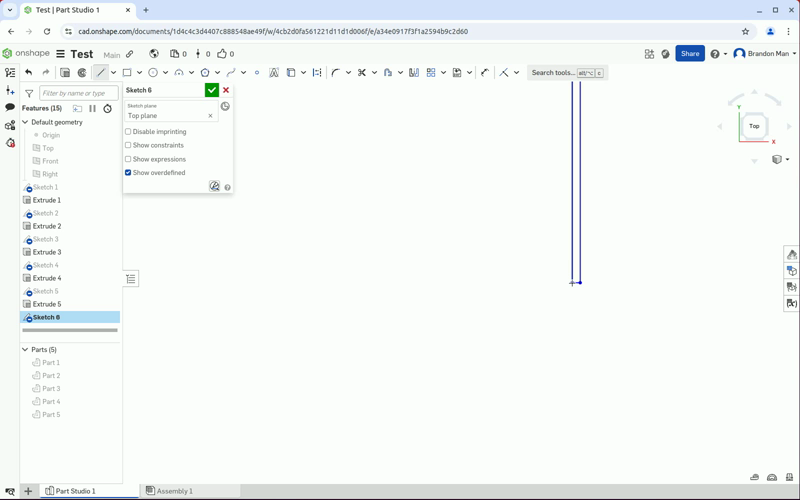
scroll(-6)
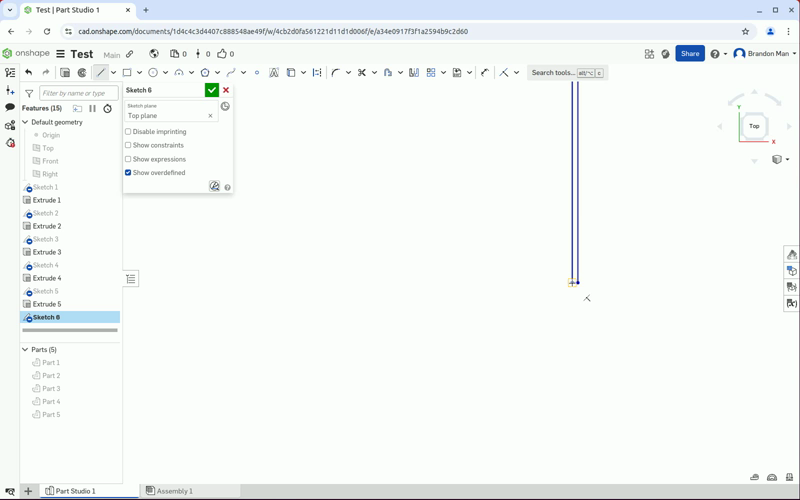
scroll(-6)
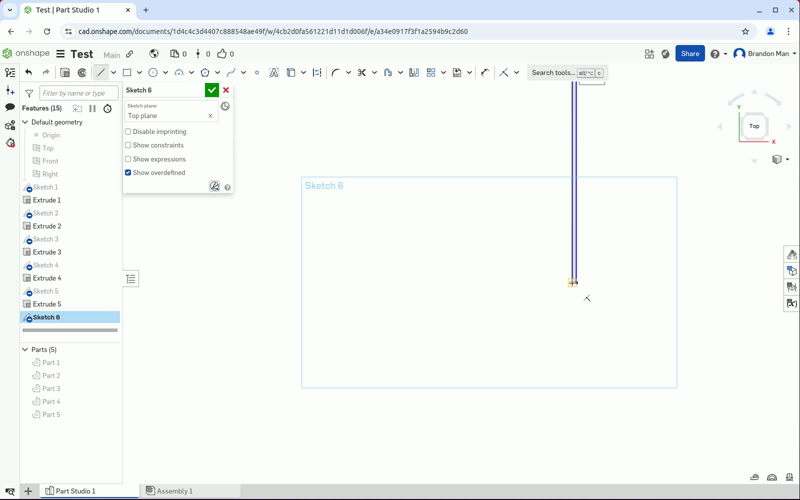
scroll(-6)
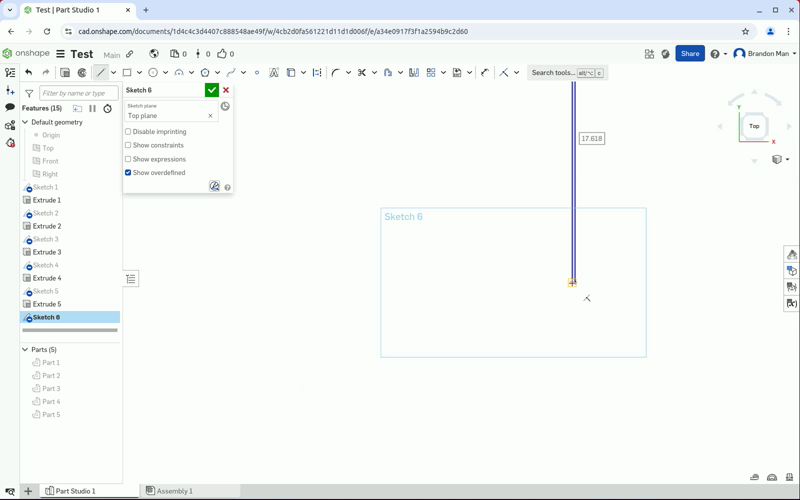
scroll(-6)
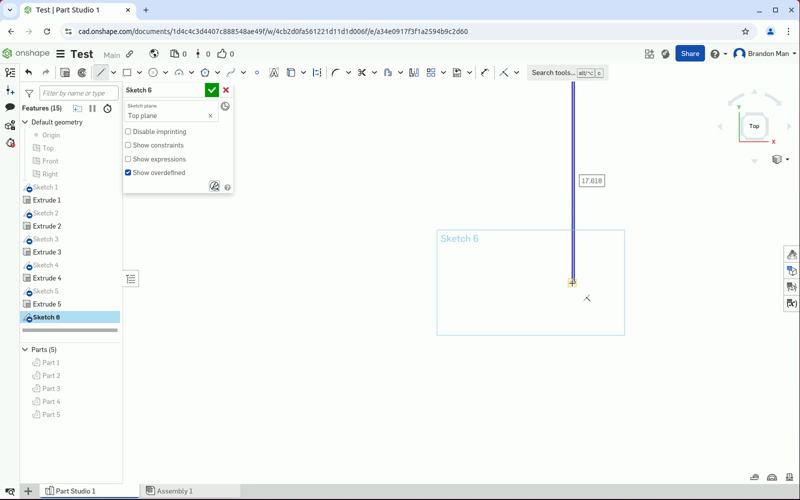
scroll(-6)
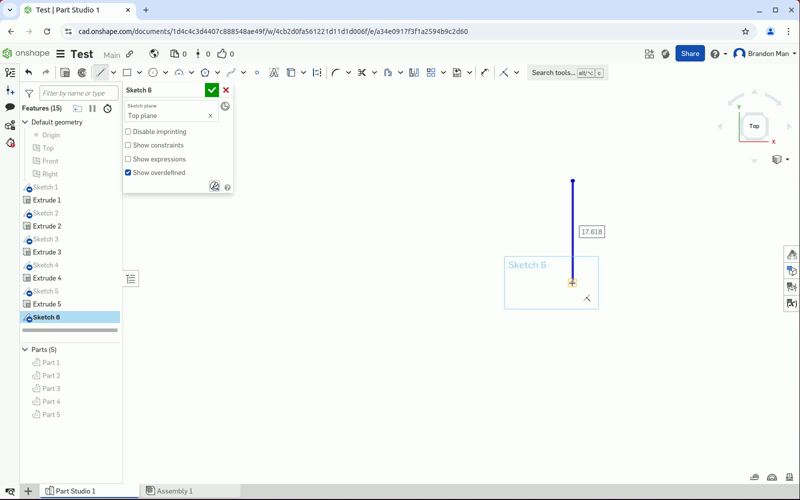
key(esc)
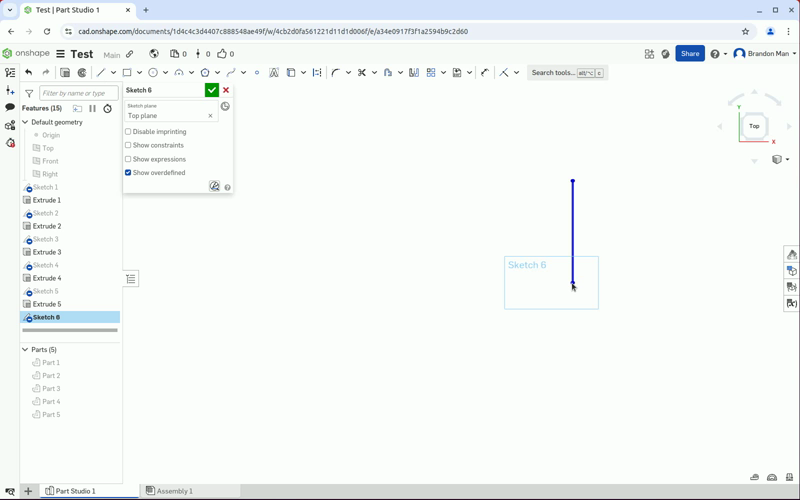
mouse_move(572, 263)
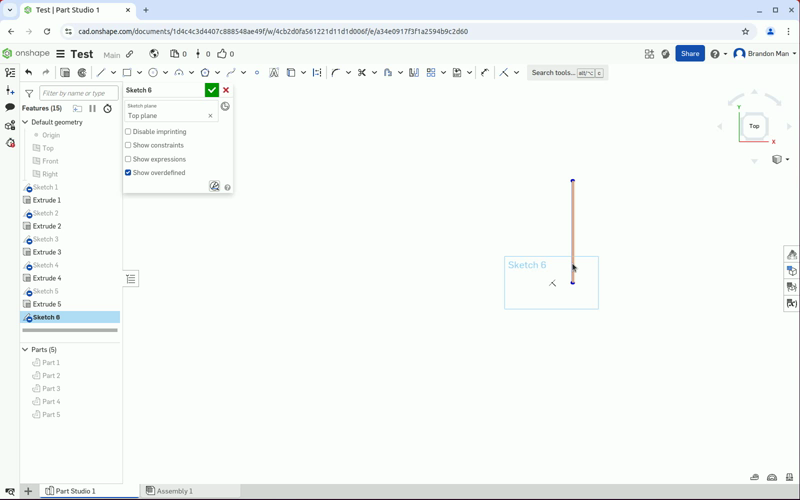
scroll(6)
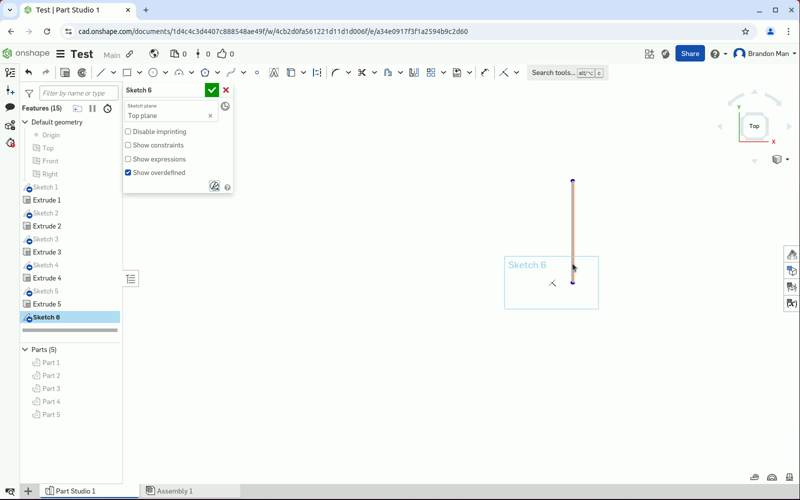
scroll(6)
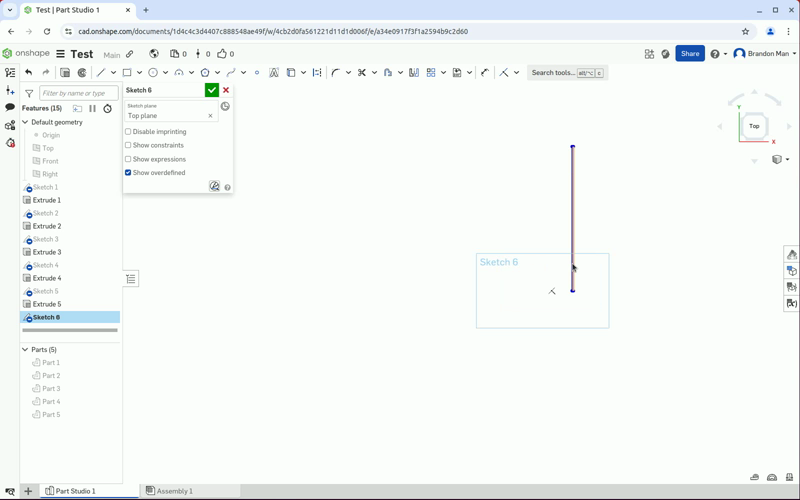
scroll(6)
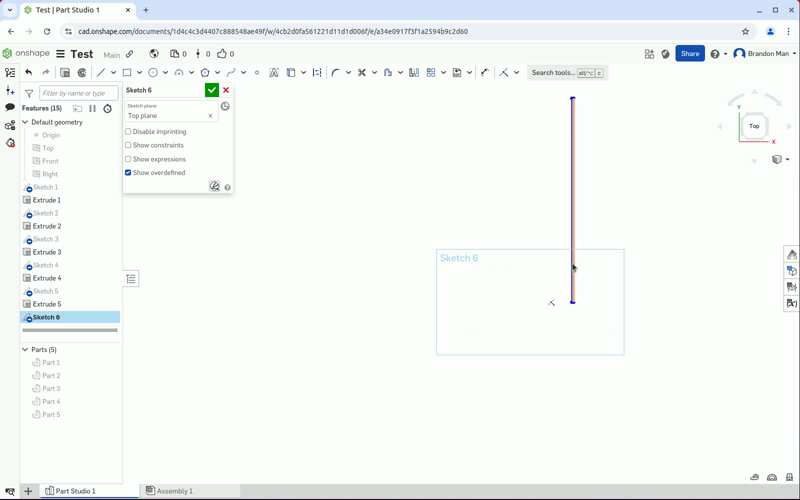
scroll(6)
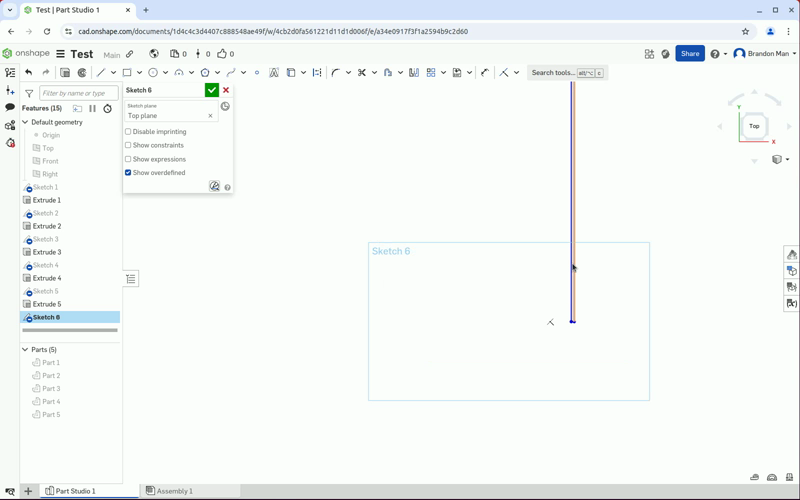
scroll(6)
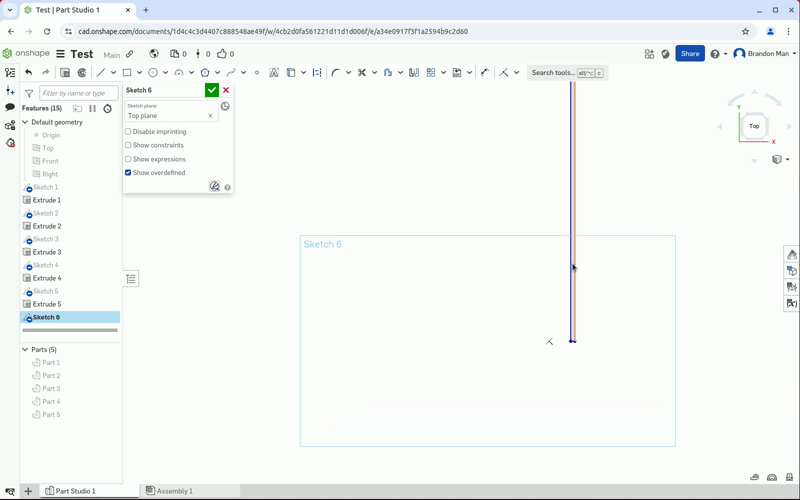
scroll(6)
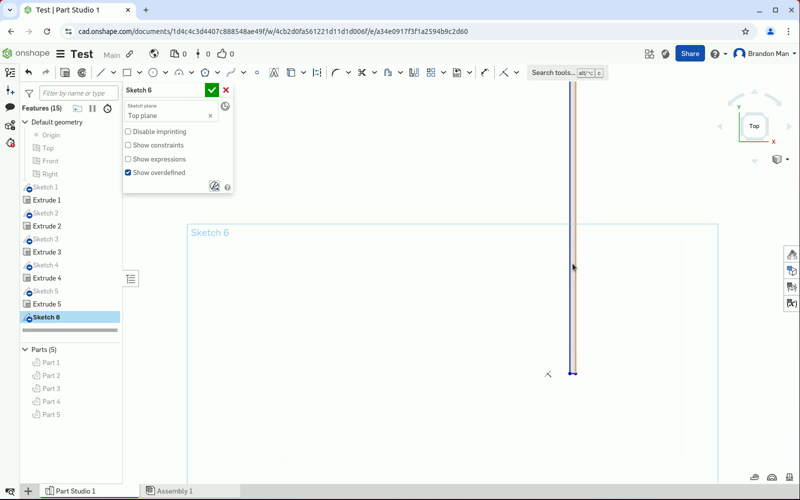
scroll(6)
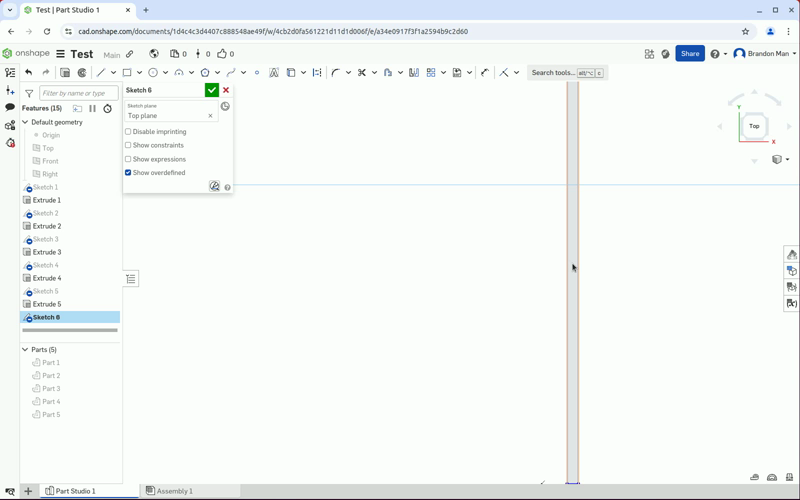
click(572, 263)
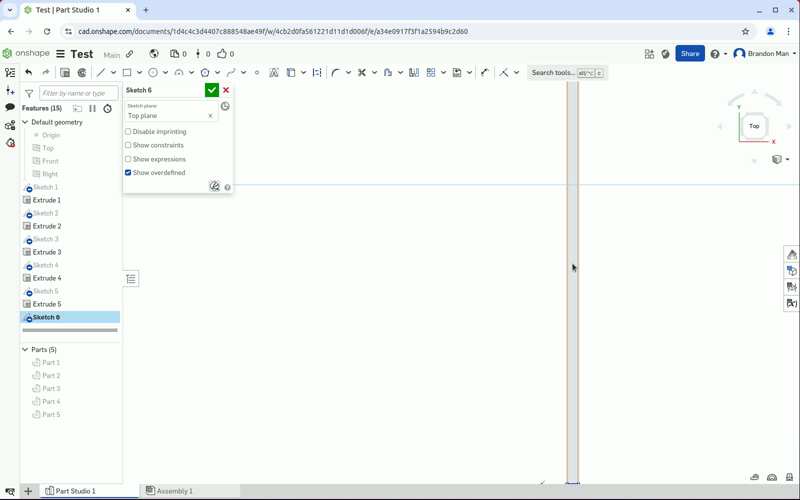
scroll(-6)
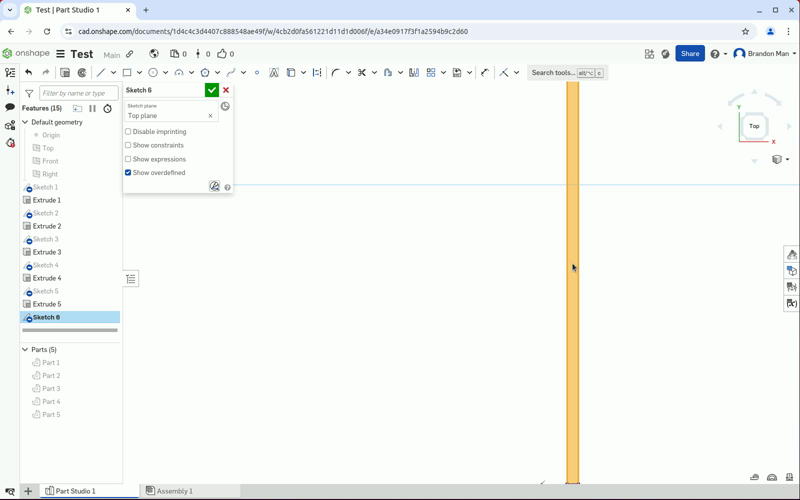
scroll(-6)
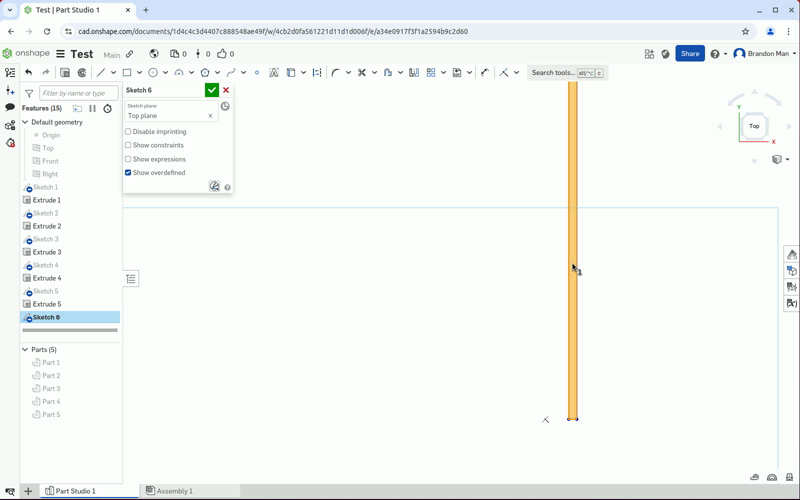
scroll(-6)
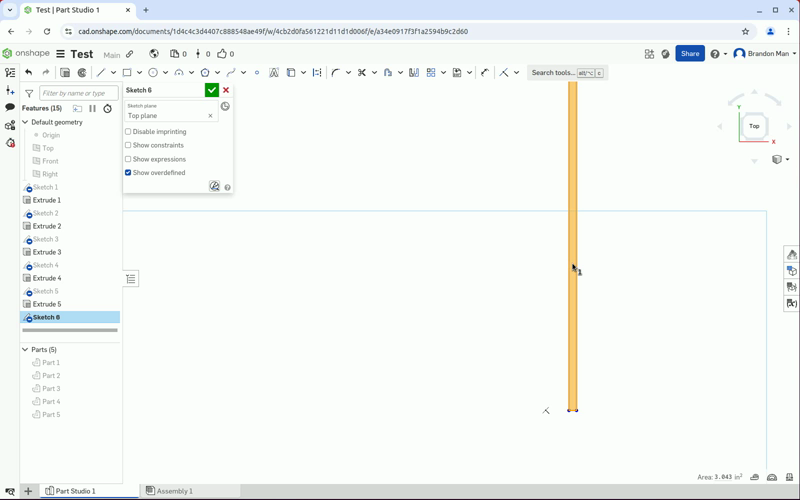
scroll(-6)
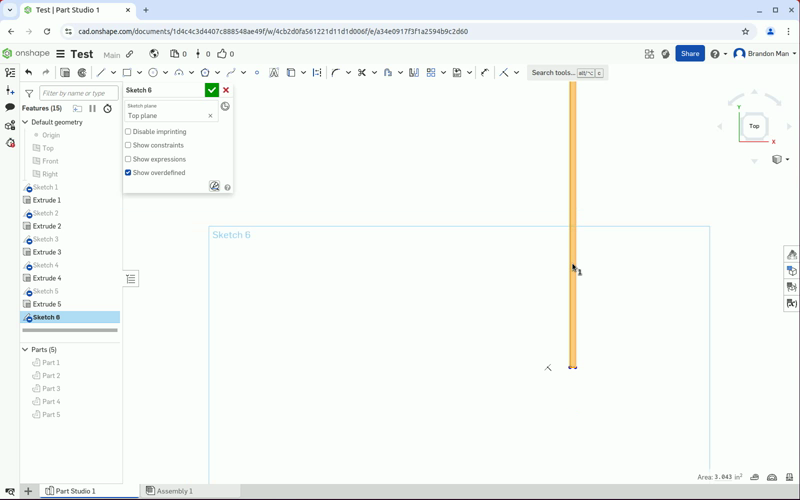
scroll(-6)
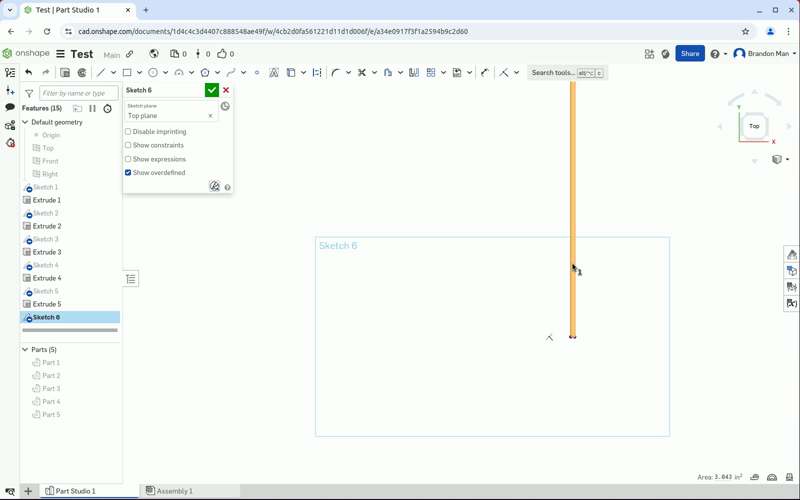
scroll(-6)
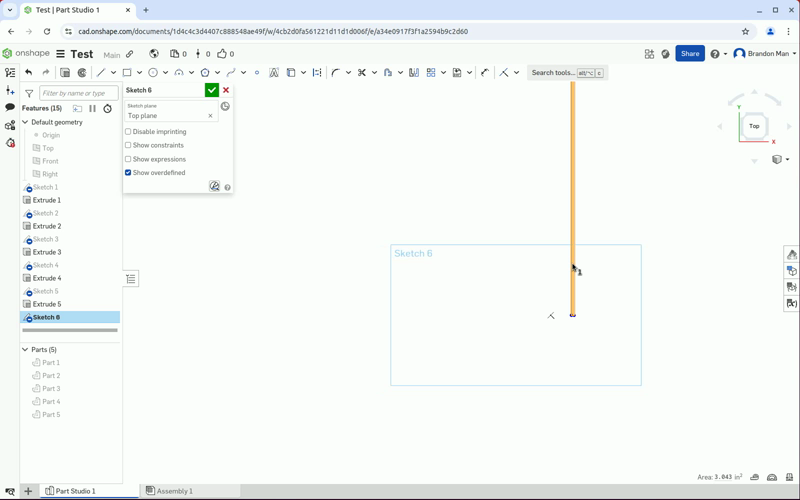
scroll(-6)
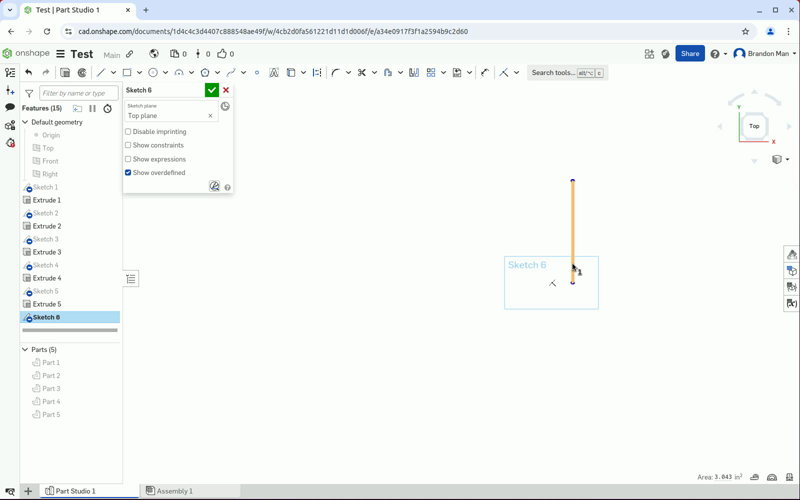
mouse_move(73, 352)
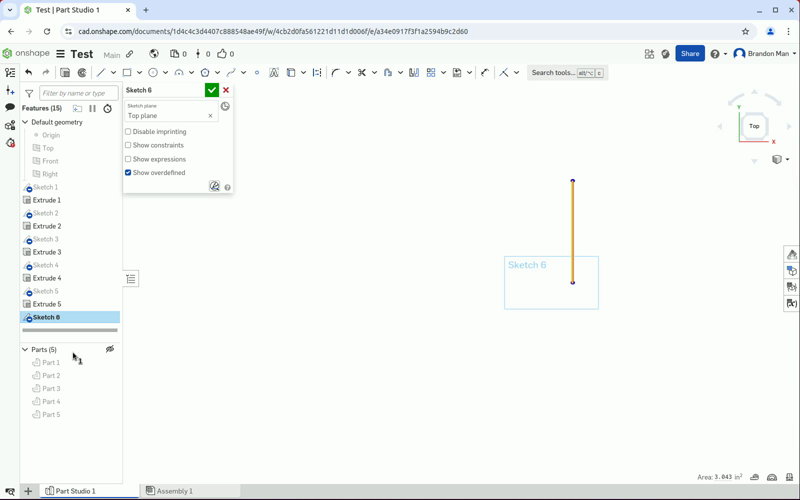
key(shift+y)
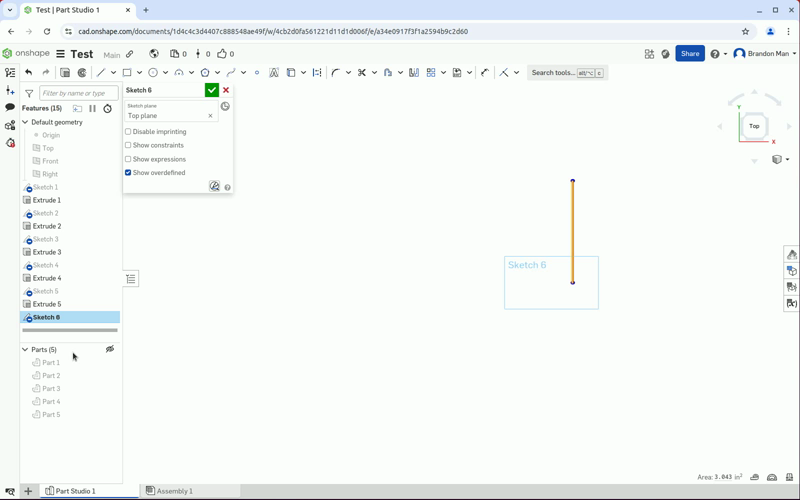
key(shift+e)
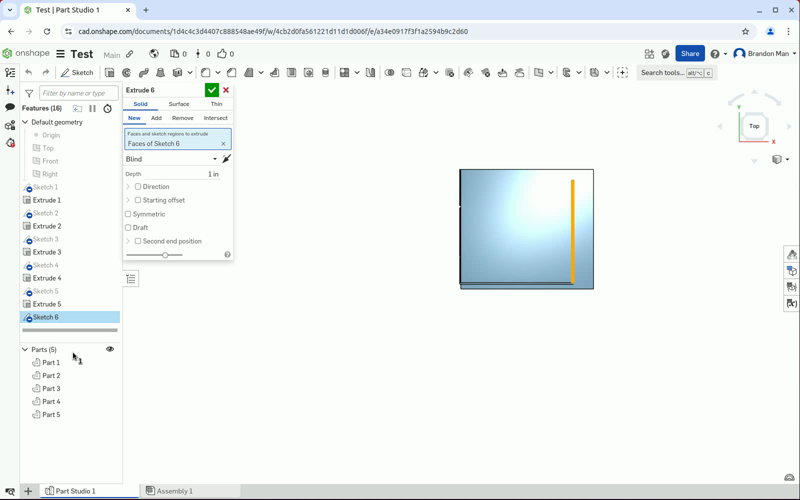
mouse_move(143, 106)
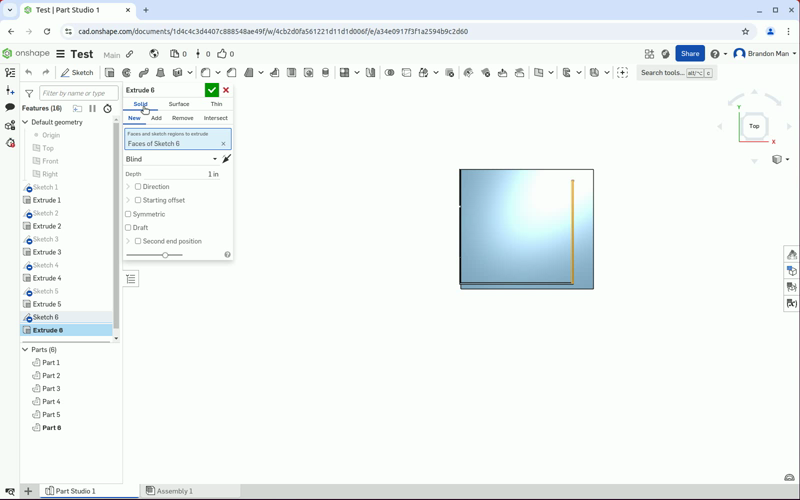
click(143, 106)
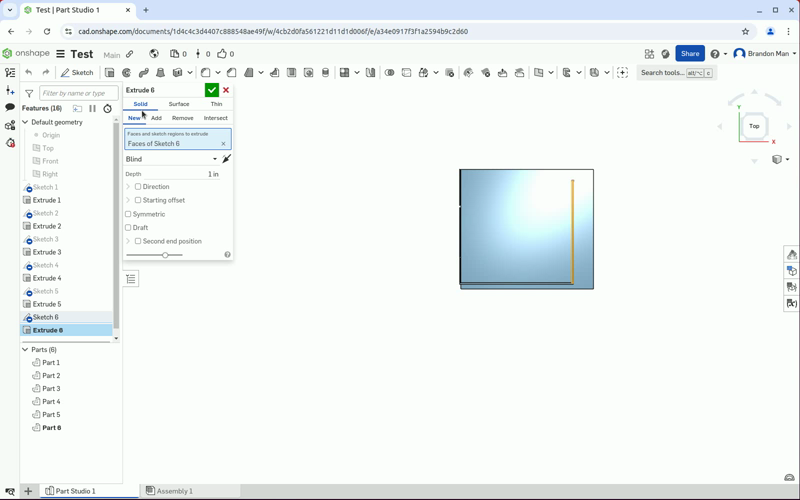
mouse_move(137, 120)
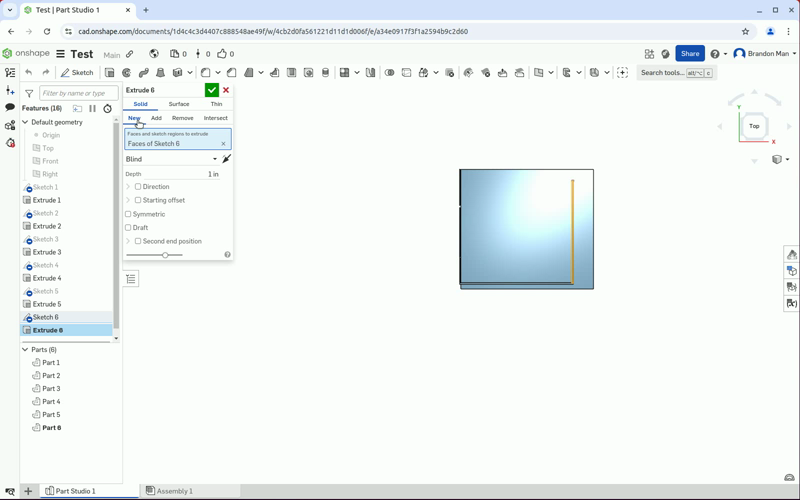
click(137, 120)
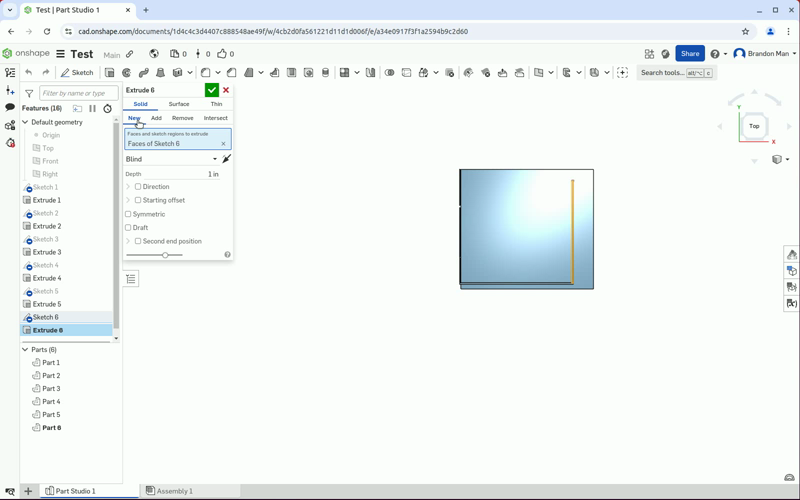
key(tab, 4)
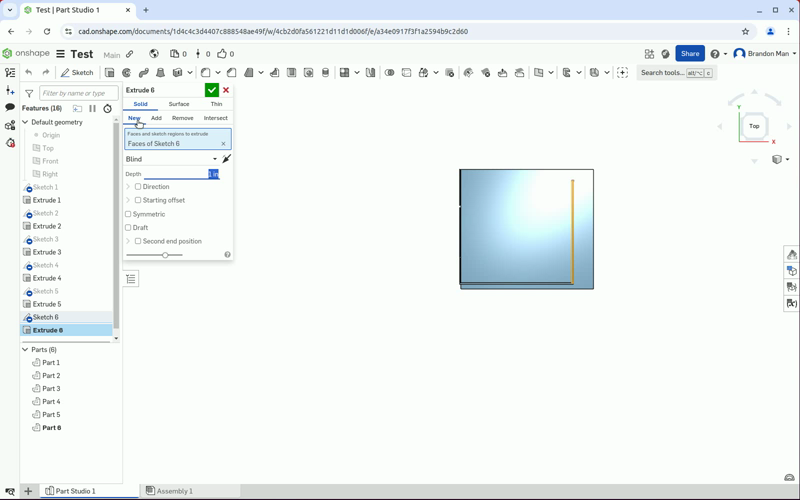
text(2.407)
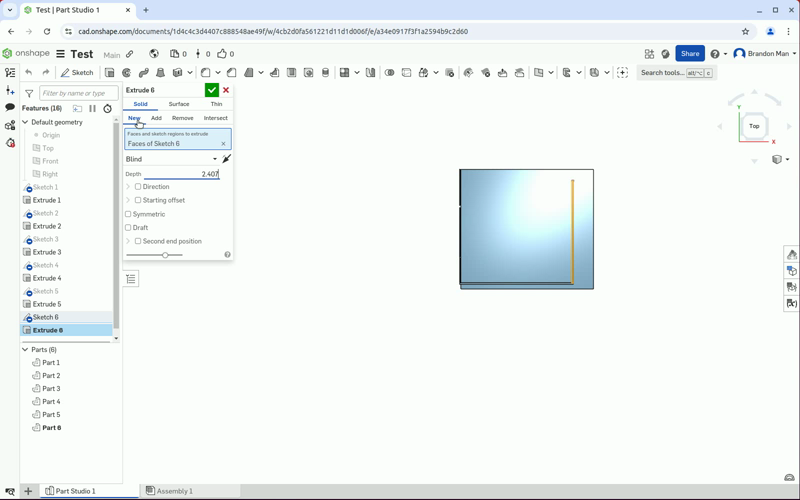
key(enter)
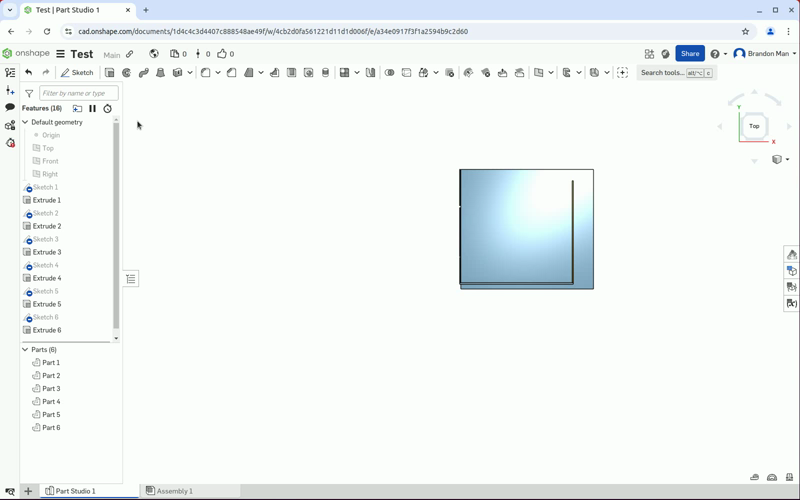
key(shift+h)
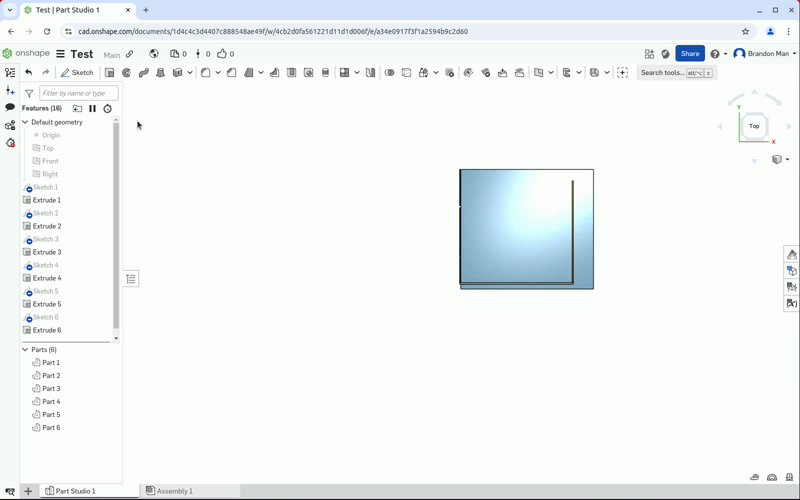
key(shift+h)
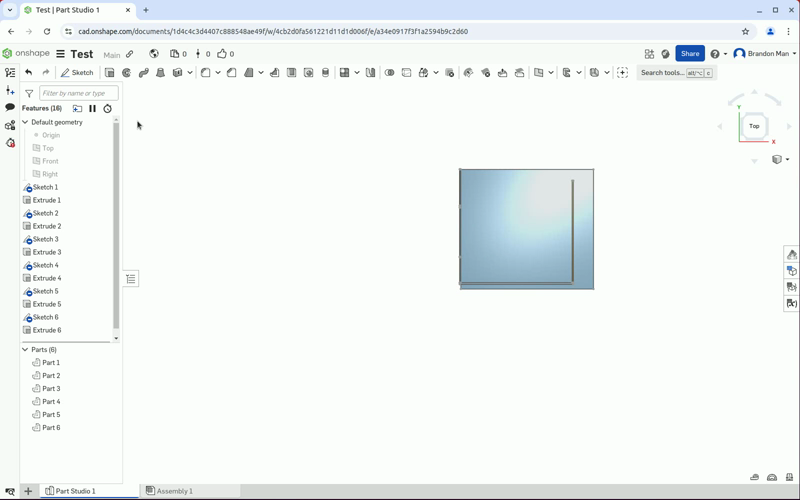
key(shift+7)
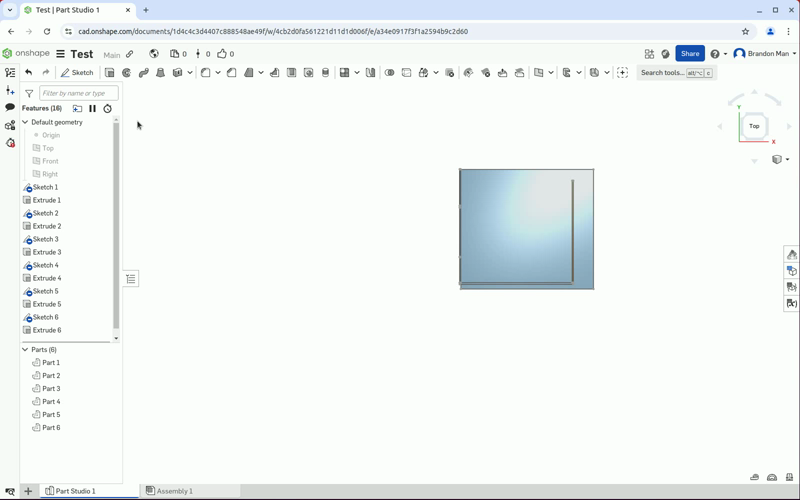
key(up, 3)
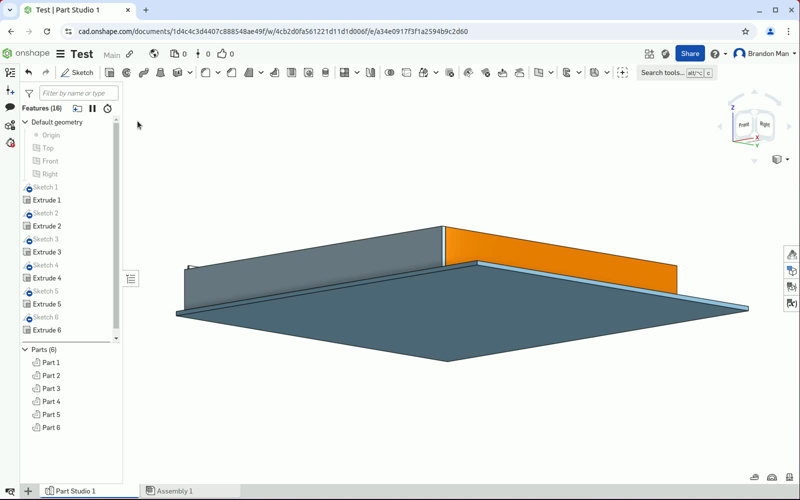
key(left, 3)
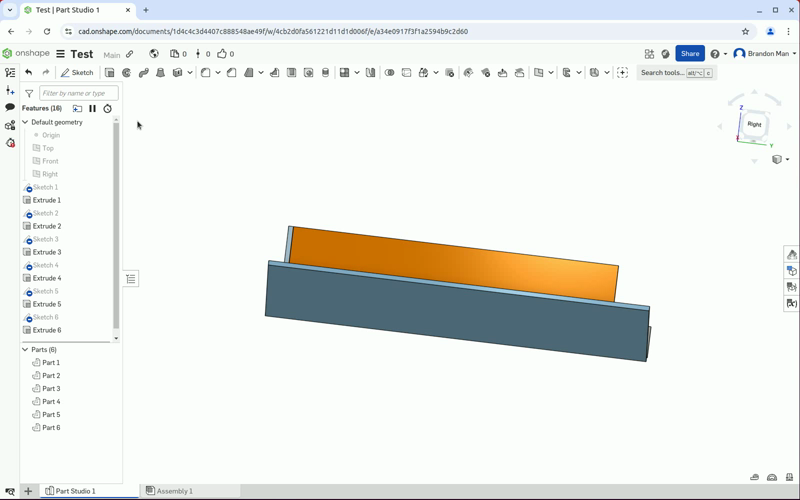
key(right, 3)
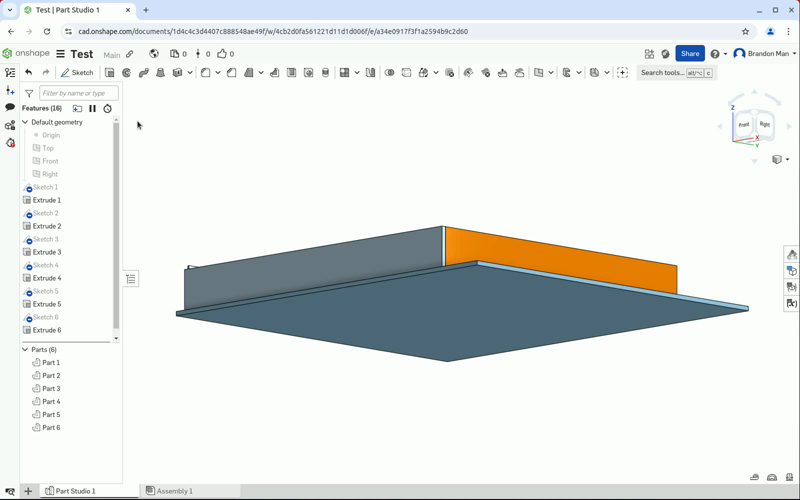
key(down, 3)
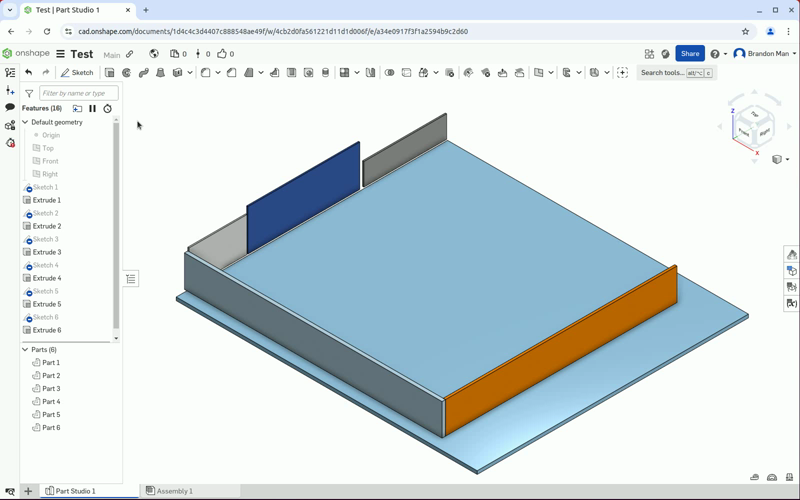
mouse_move(69, 189)
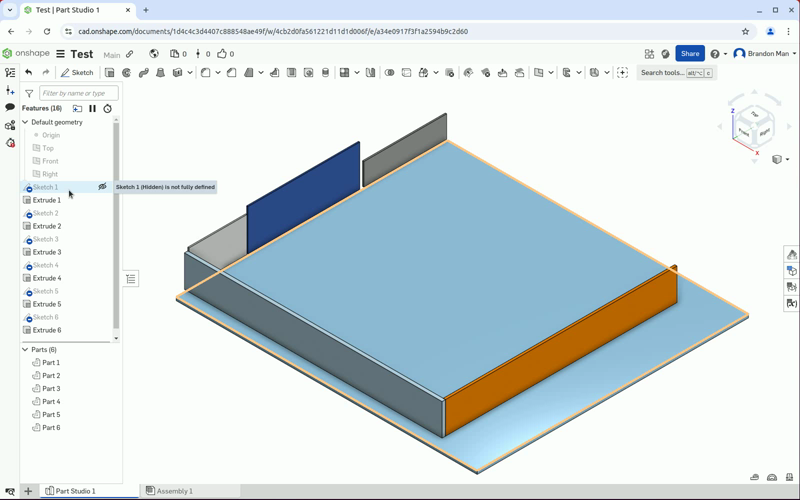
click(69, 189)